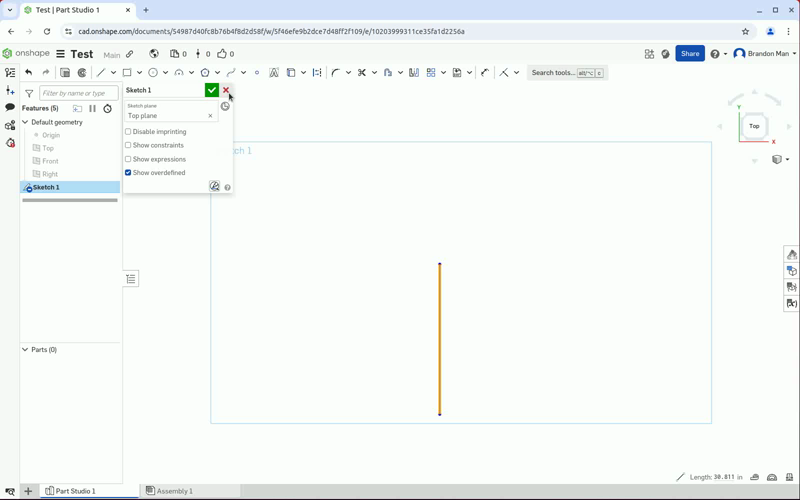
key(shift+h)
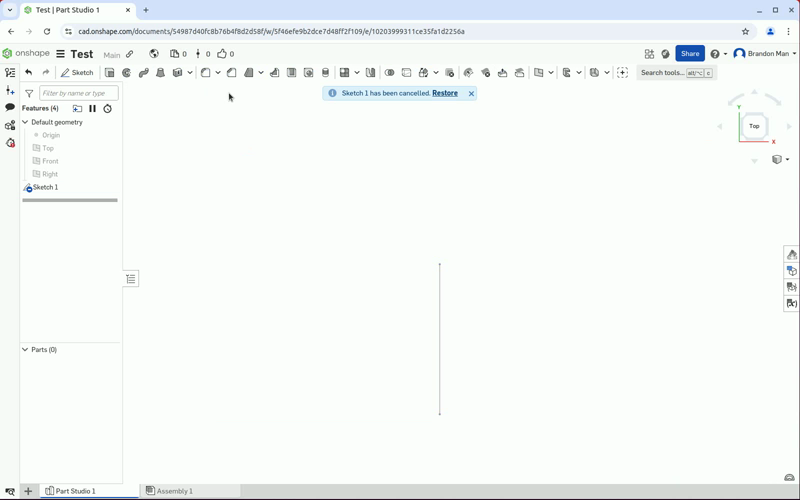
key(shift+s)
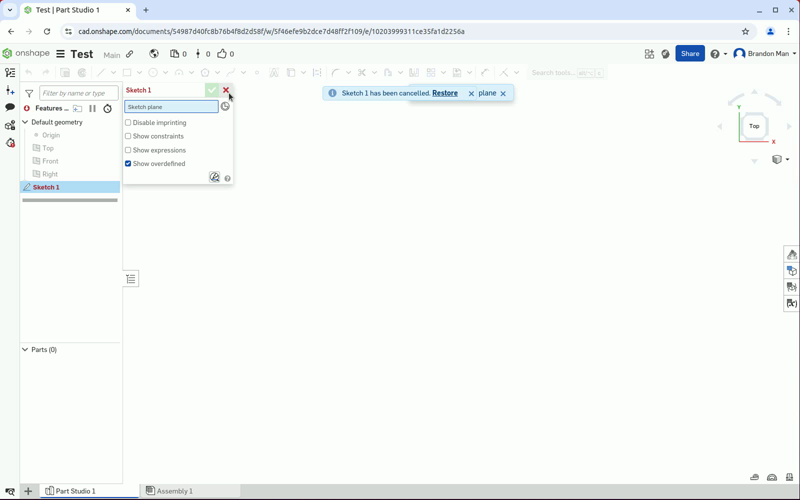
mouse_move(73, 150)
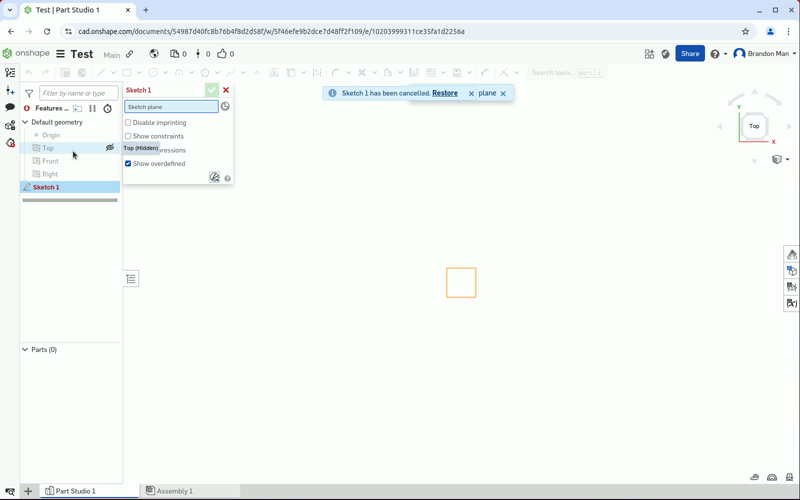
click(73, 150)
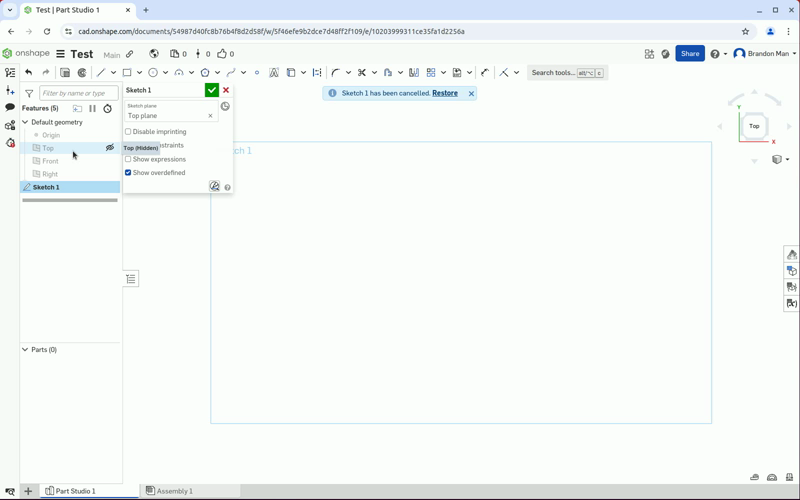
mouse_move(73, 352)
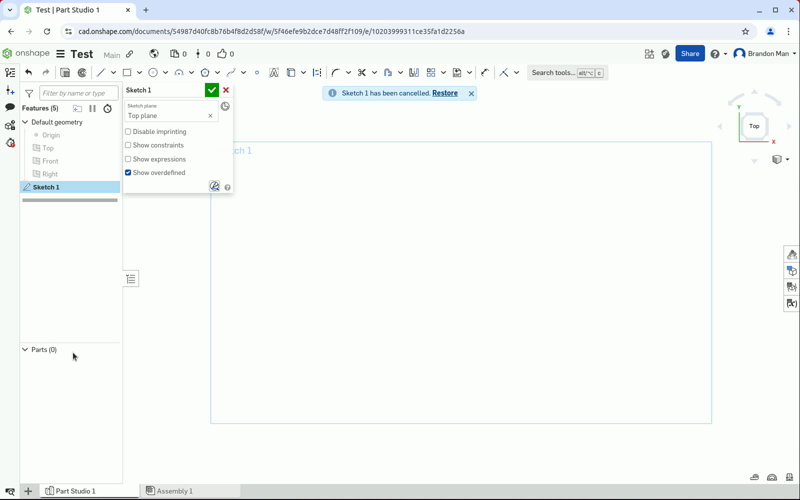
key(y)
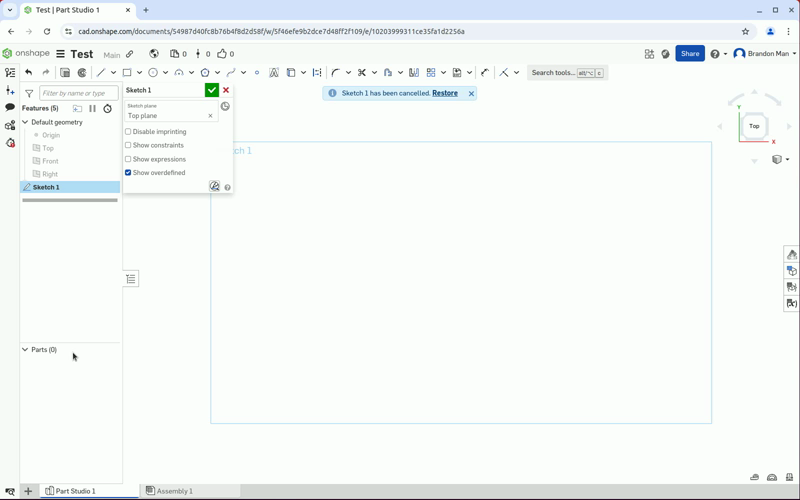
key(l)
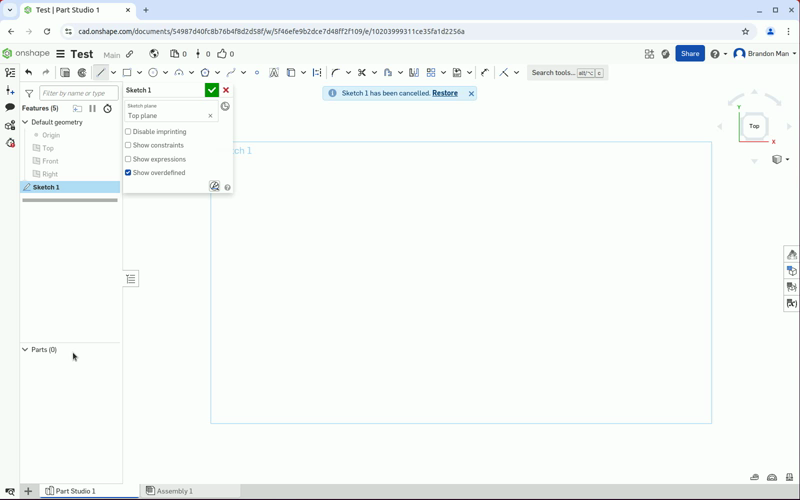
key_down(shift)
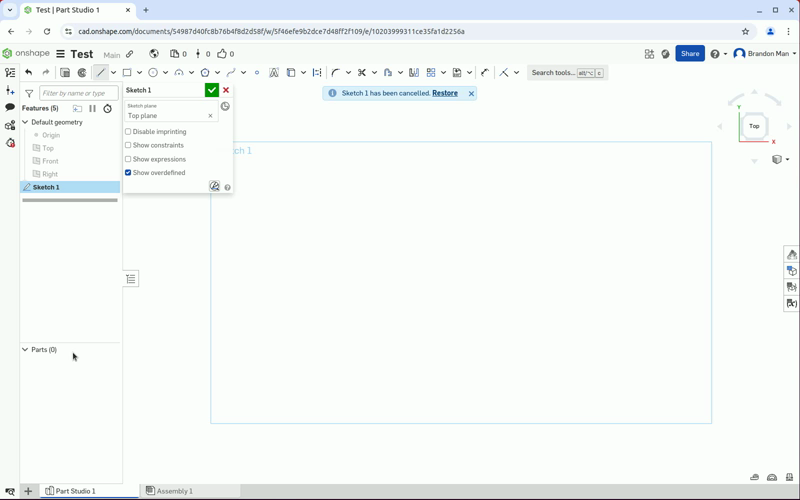
mouse_move(377, 193)
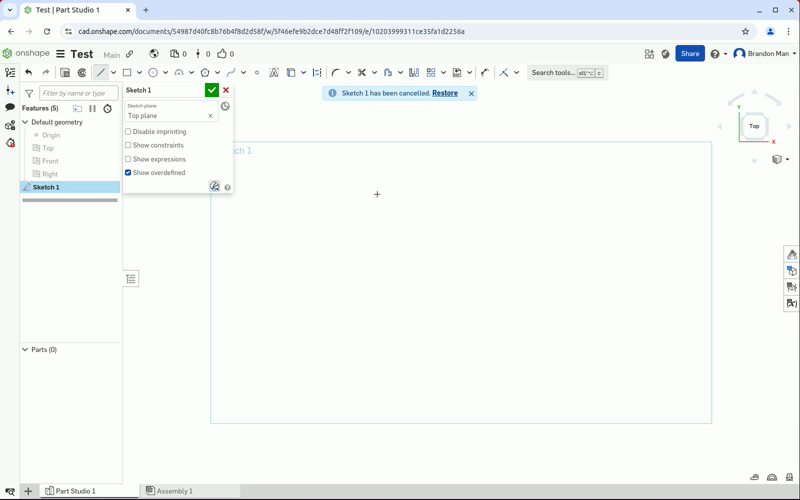
click(377, 193)
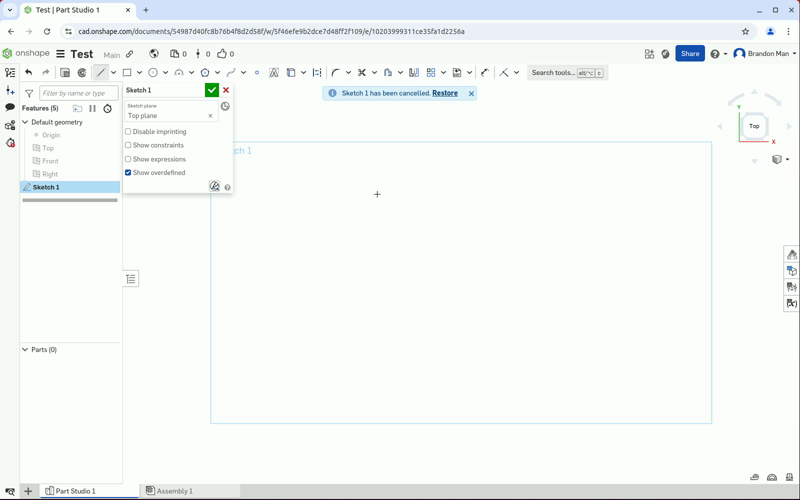
key_up(shift)
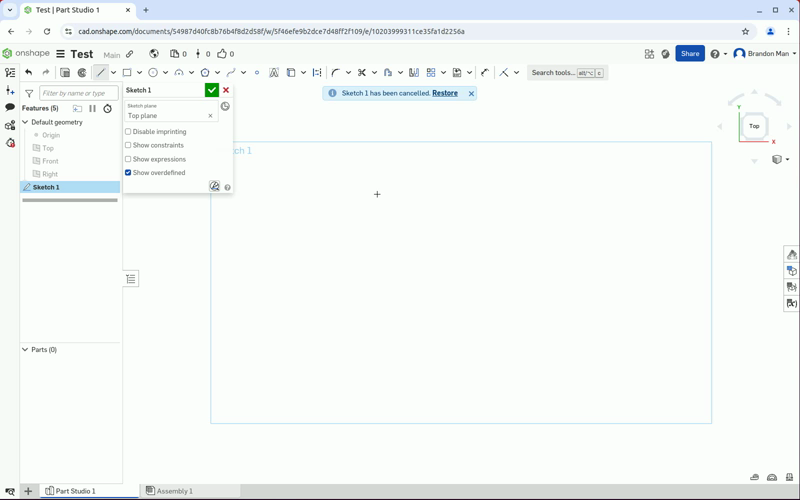
key_down(shift)
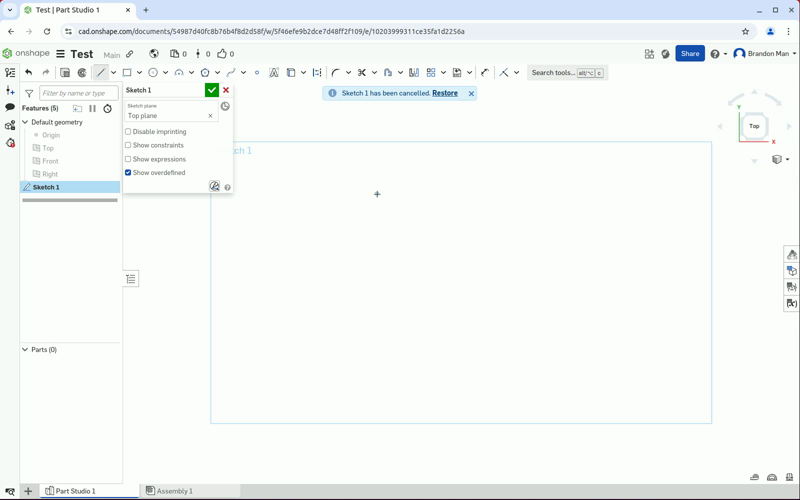
mouse_move(407, 193)
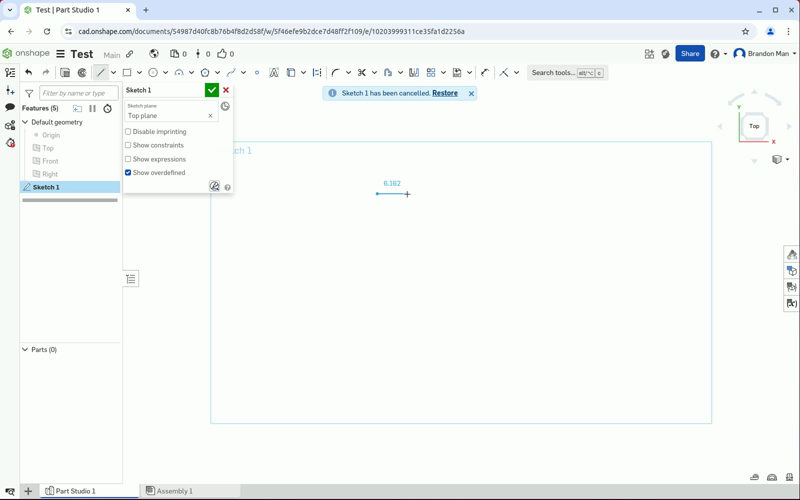
mouse_move(391, 195)
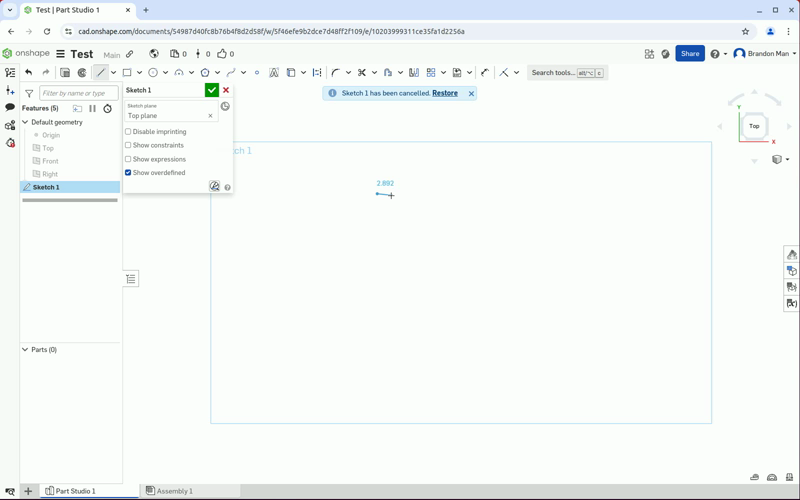
click(391, 195)
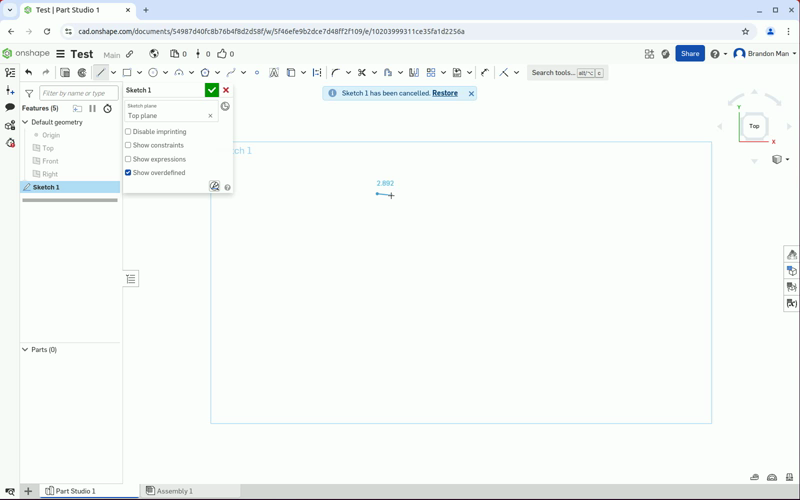
key_up(shift)
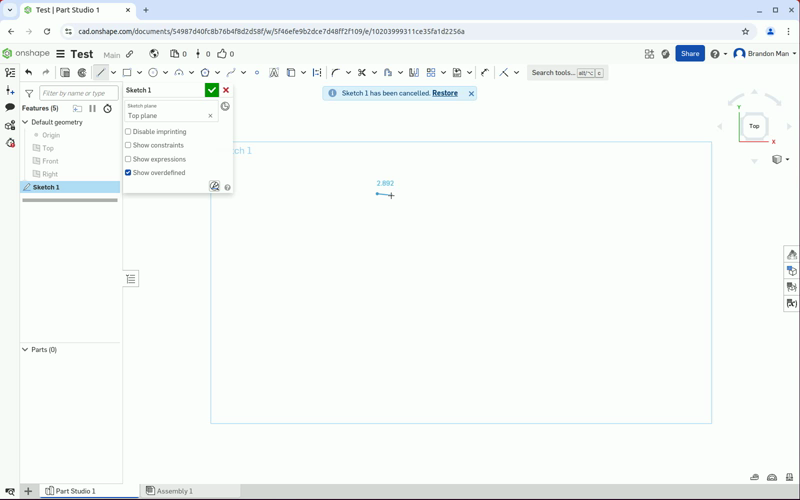
key_down(shift)
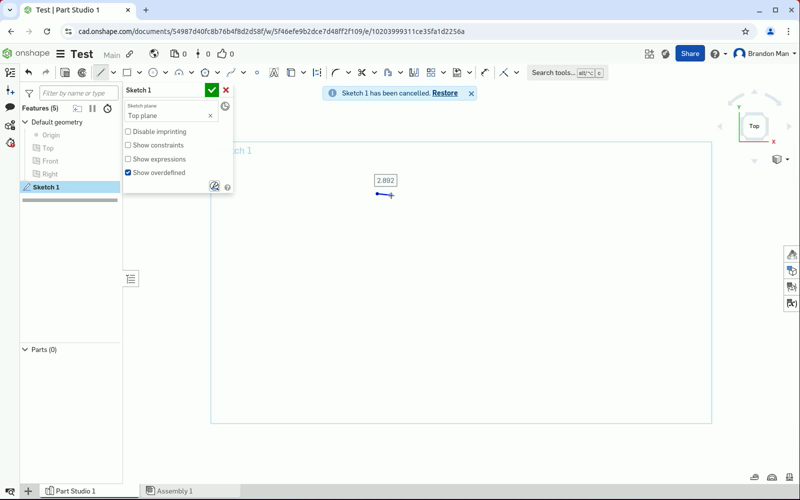
mouse_move(421, 195)
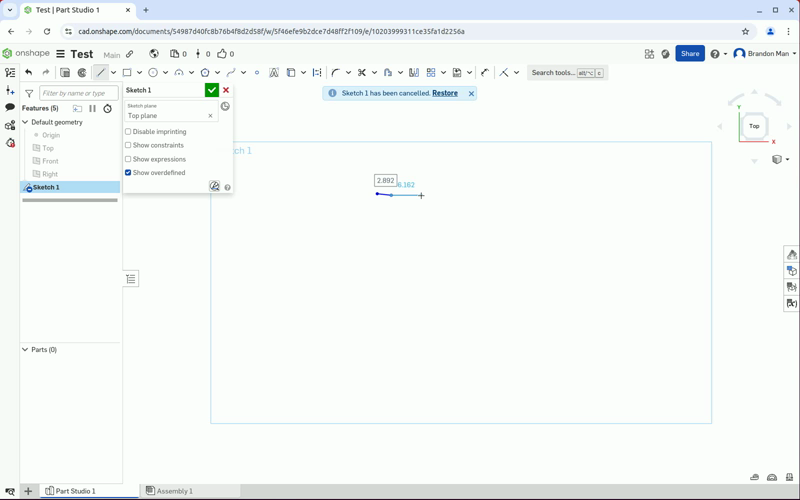
mouse_move(401, 195)
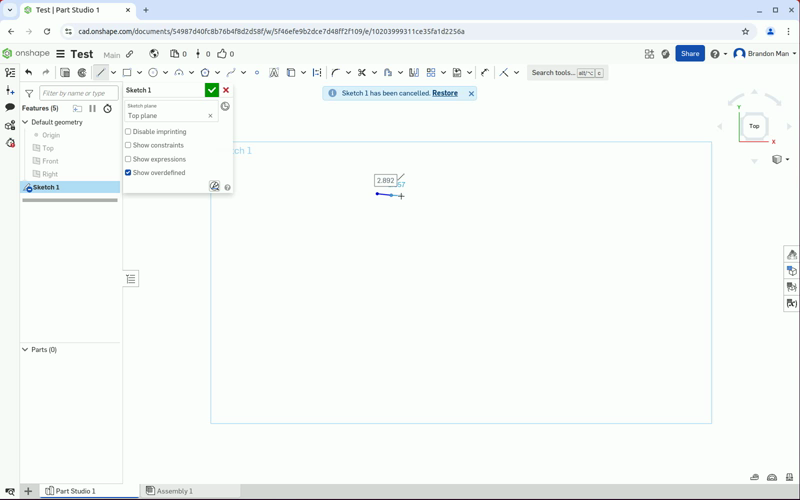
click(401, 195)
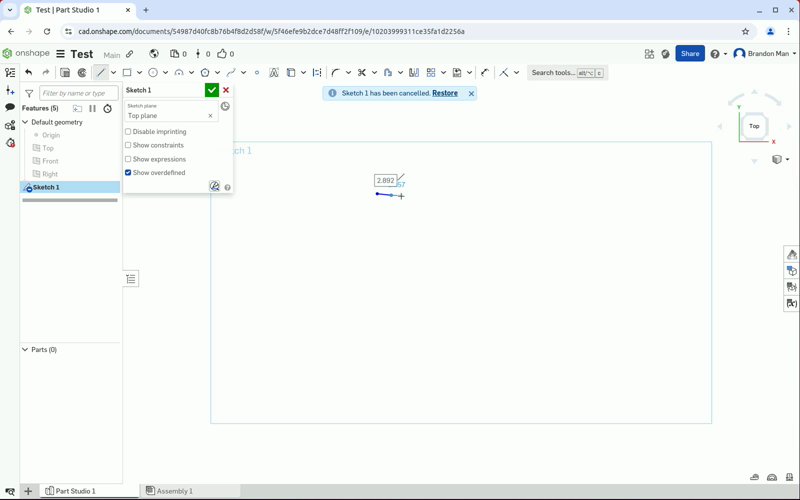
key_up(shift)
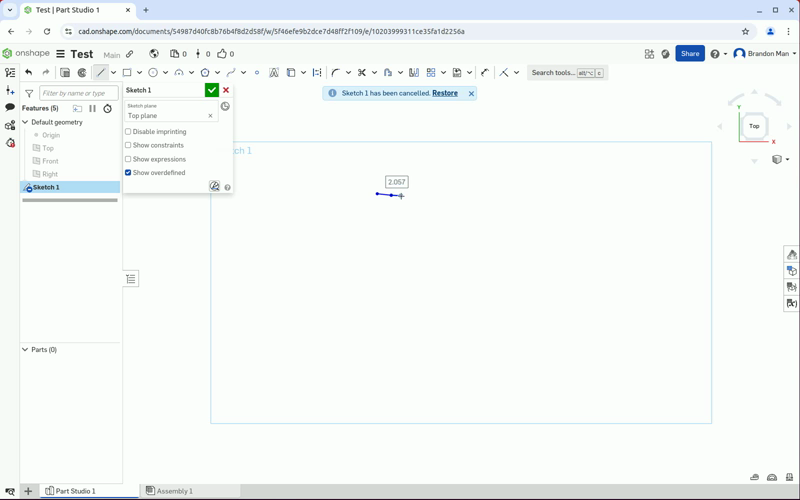
key_down(shift)
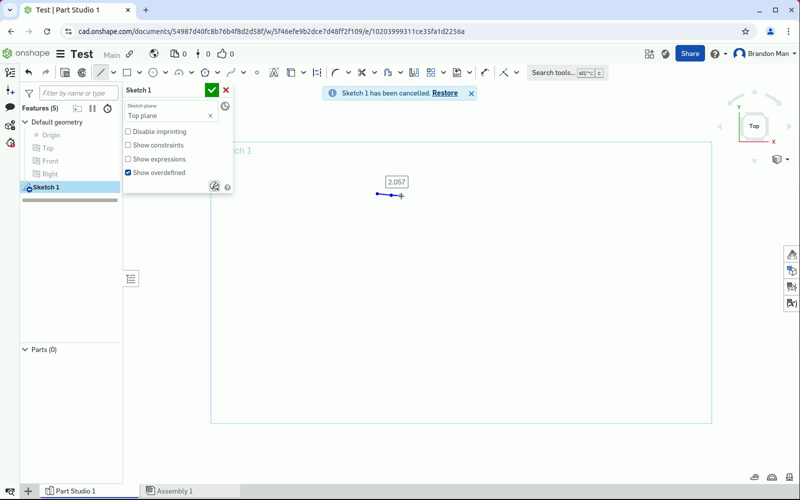
mouse_move(431, 195)
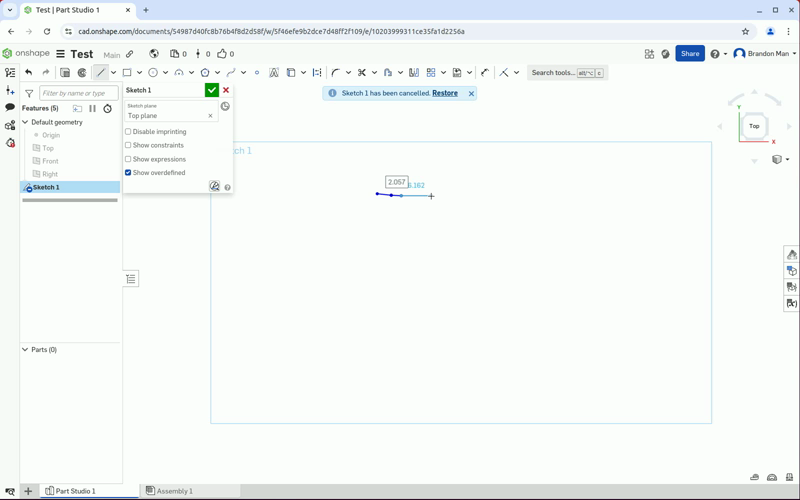
mouse_move(401, 185)
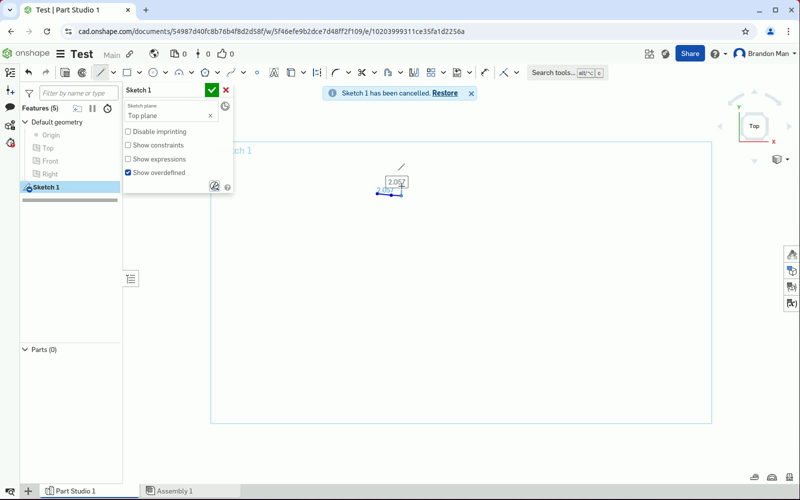
click(401, 185)
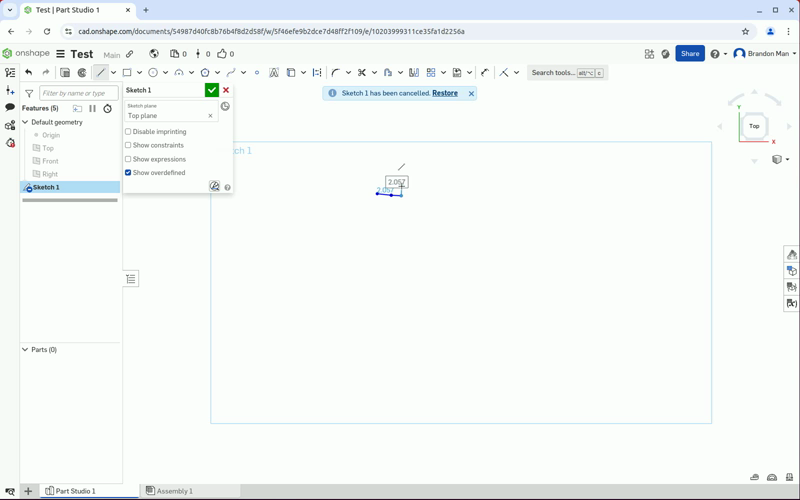
key_up(shift)
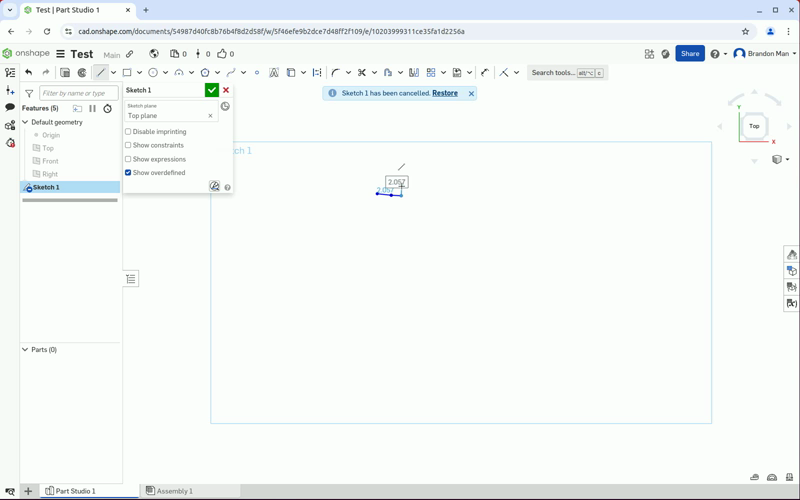
key_down(shift)
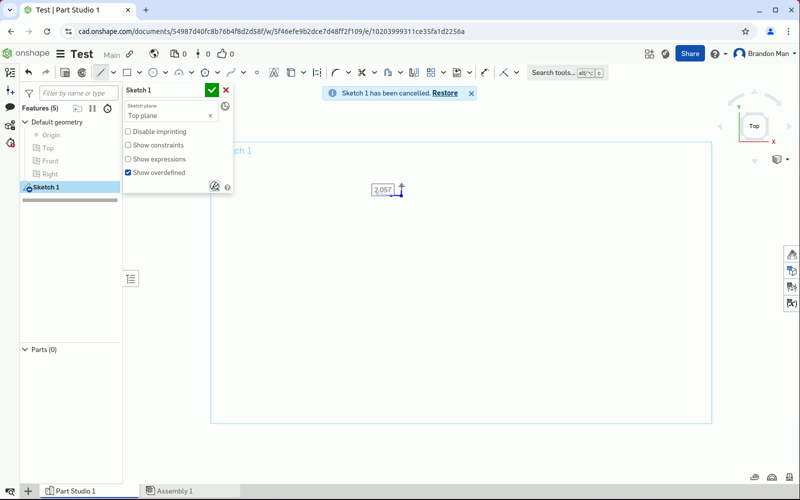
mouse_move(431, 185)
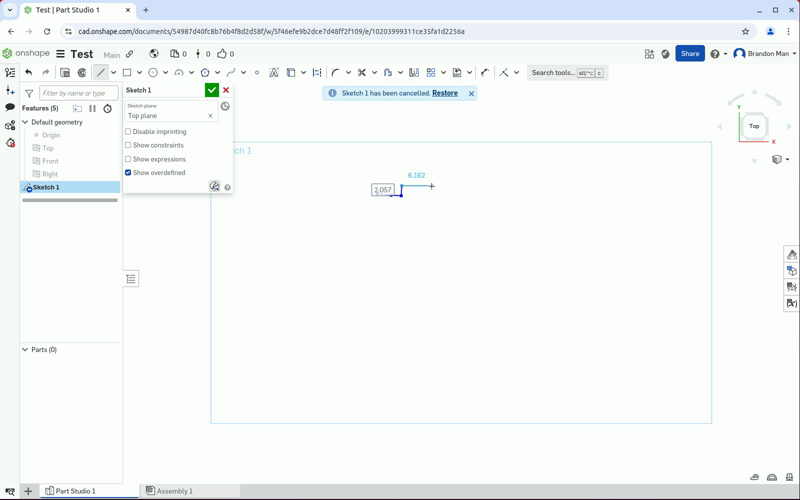
mouse_move(403, 174)
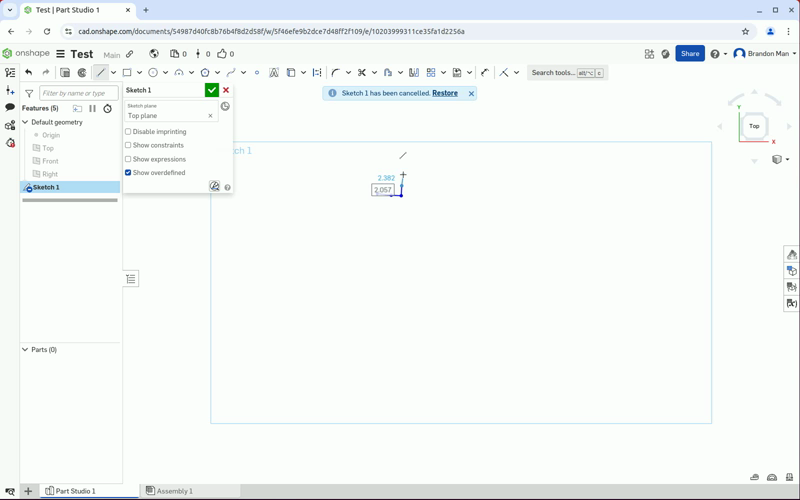
click(403, 174)
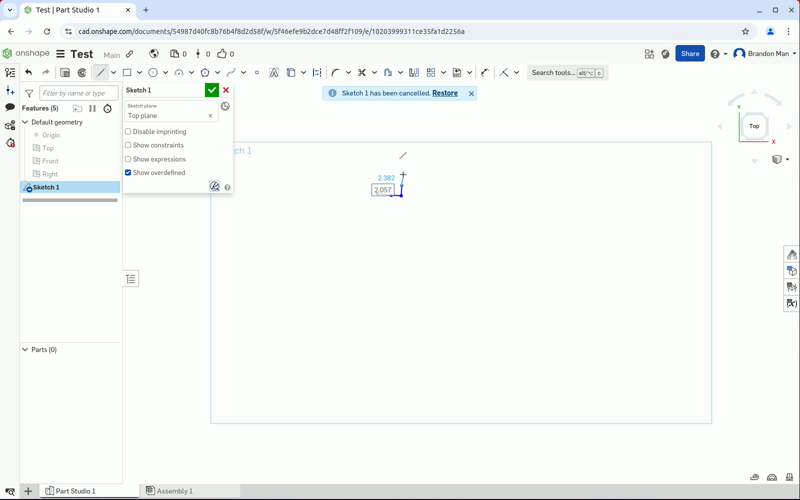
key_up(shift)
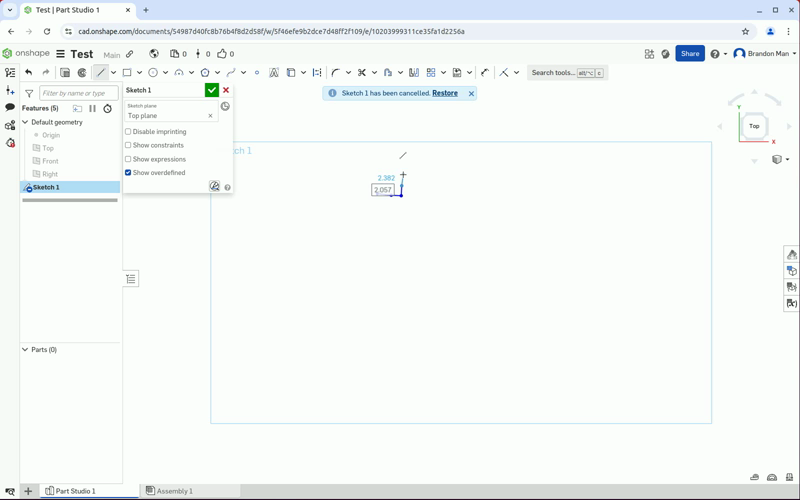
key_down(shift)
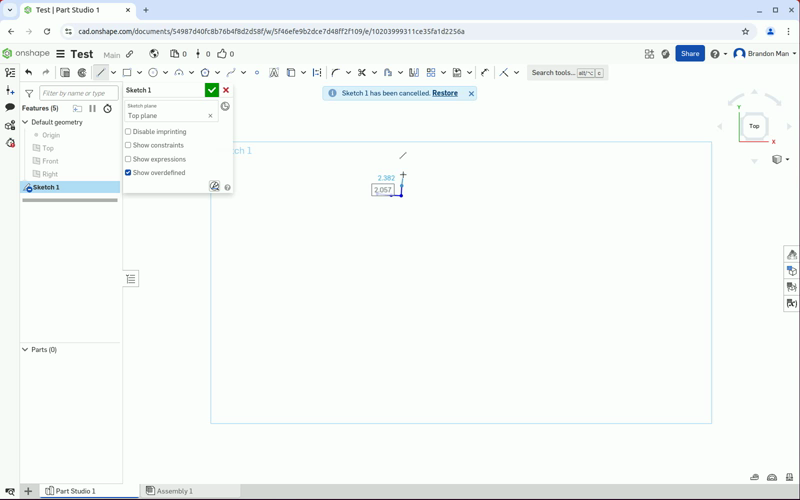
mouse_move(433, 174)
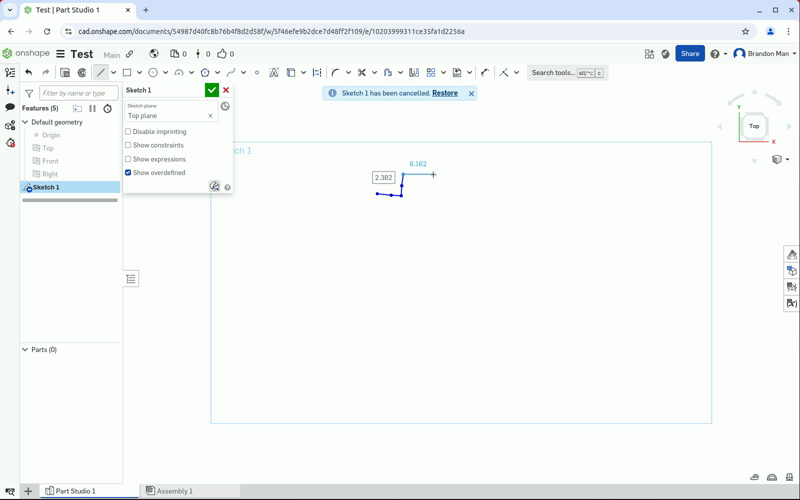
mouse_move(393, 173)
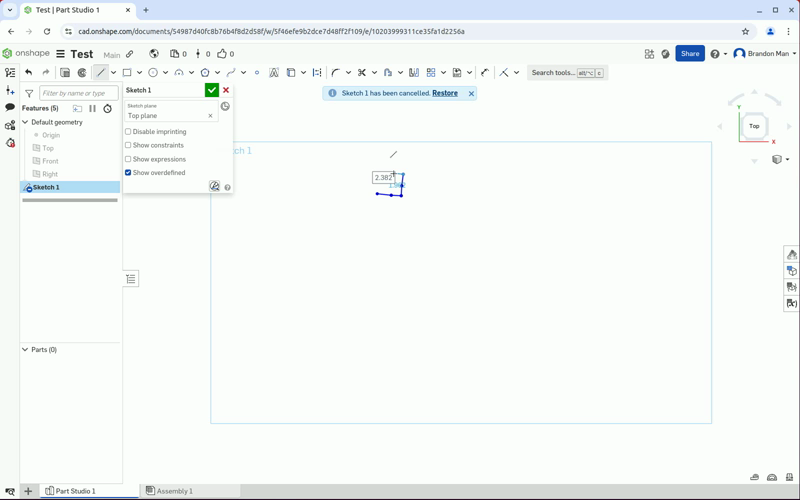
click(393, 173)
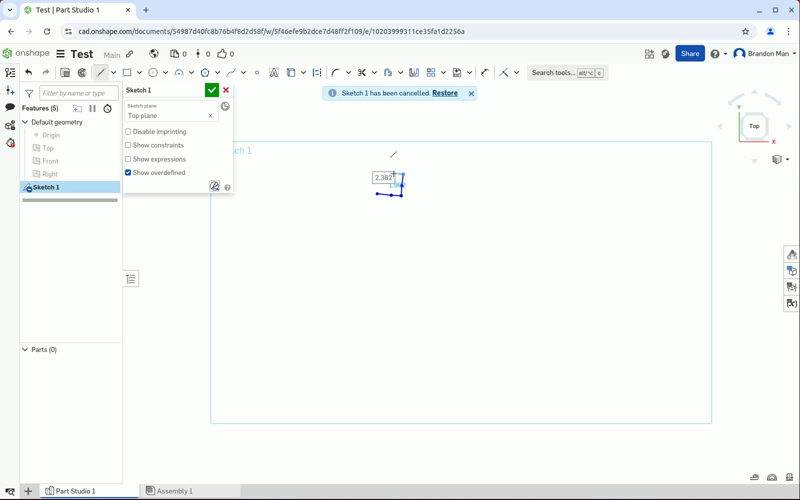
key_up(shift)
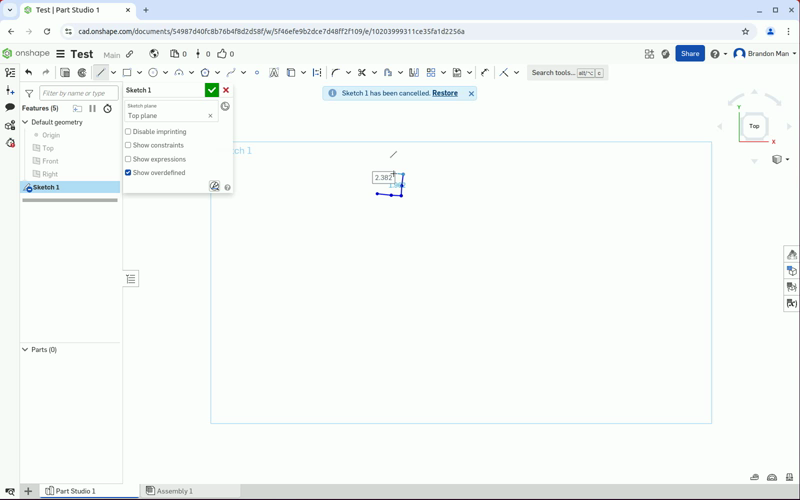
mouse_move(423, 173)
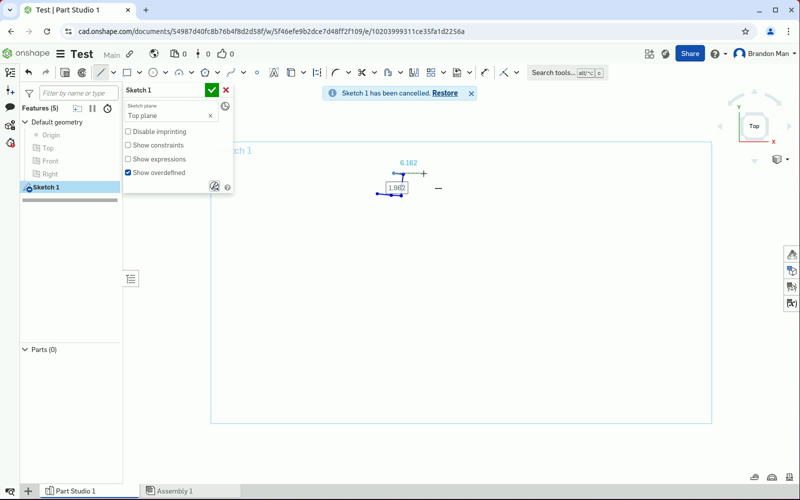
key_down(shift)
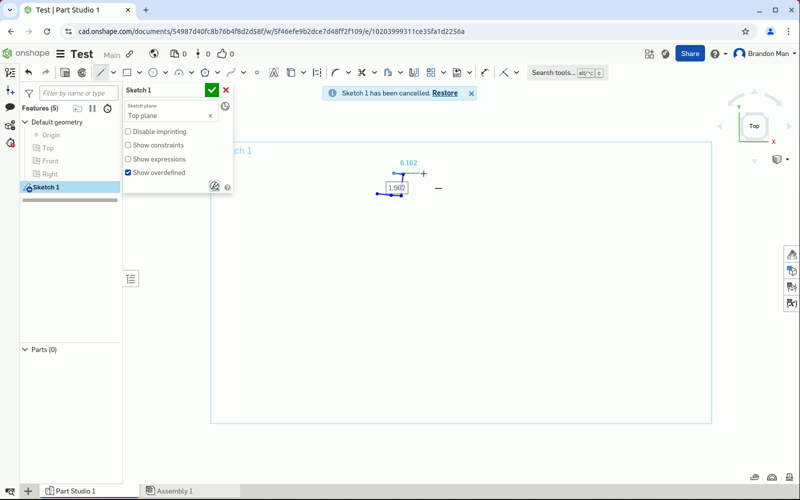
mouse_move(377, 193)
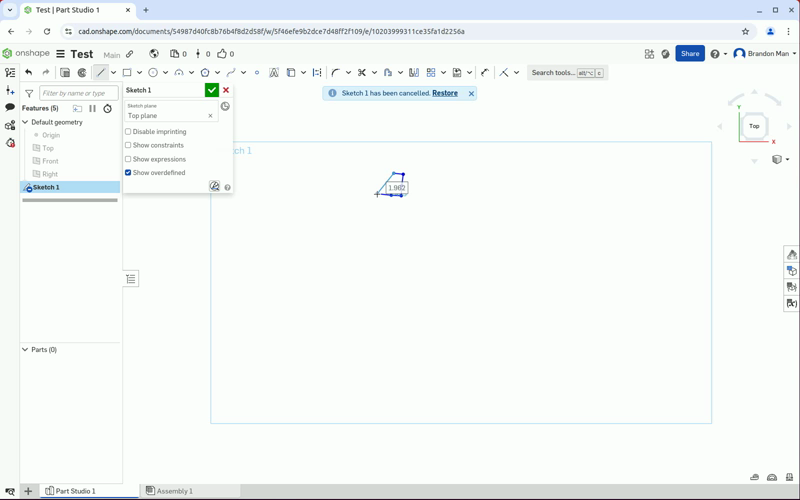
key_up(shift)
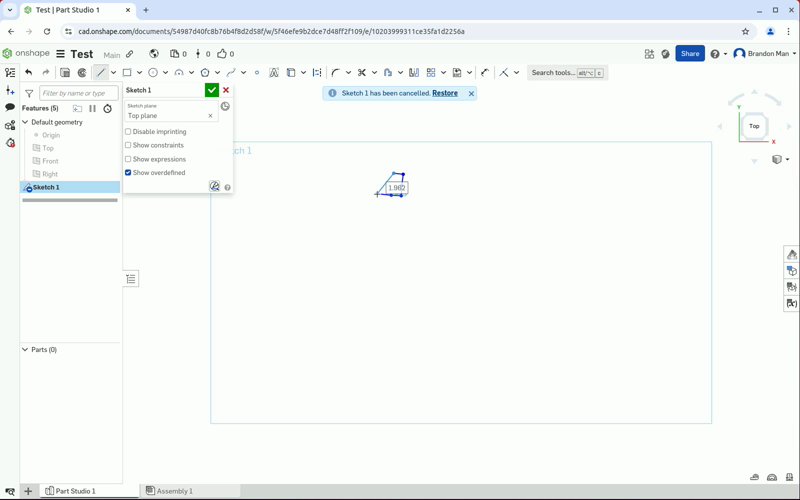
click(377, 193)
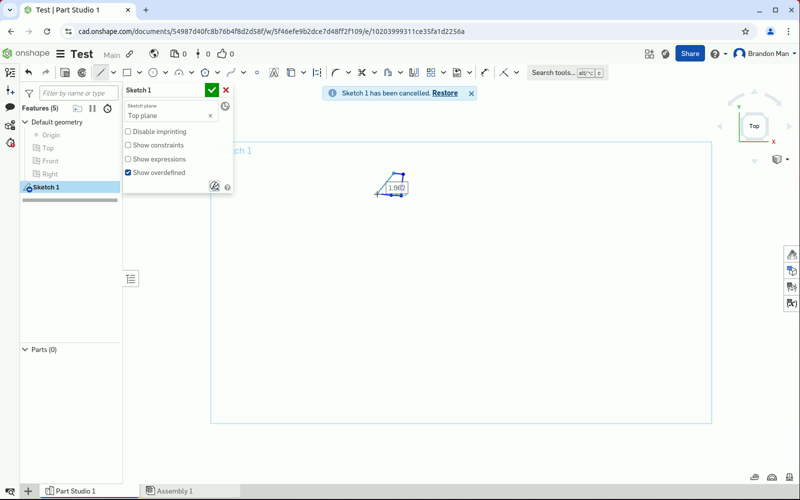
key(esc)
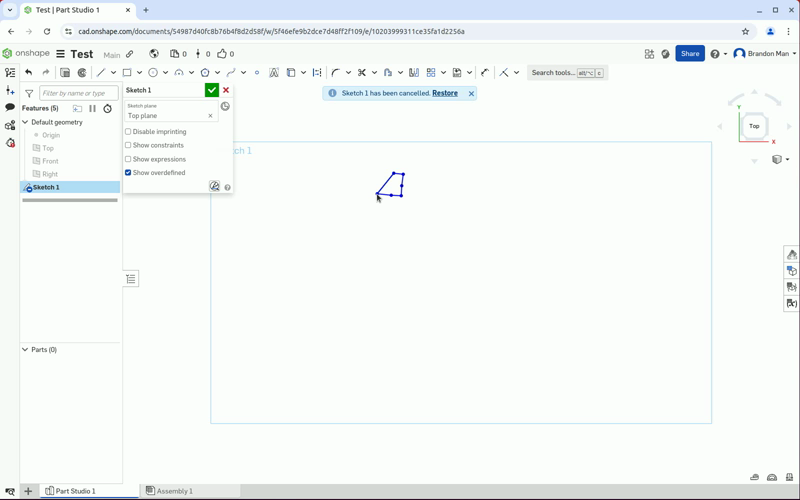
mouse_move(396, 186)
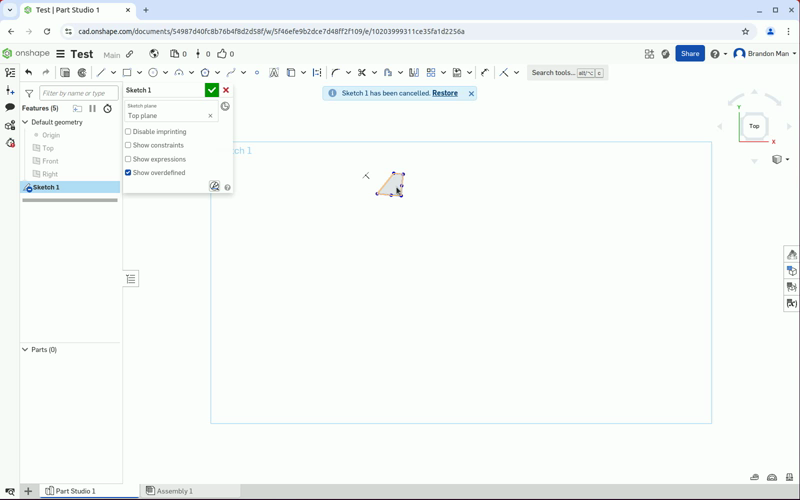
scroll(6)
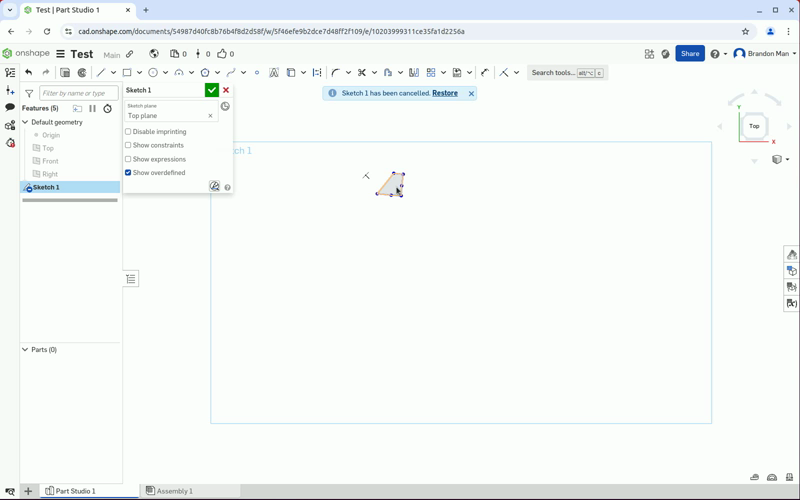
scroll(6)
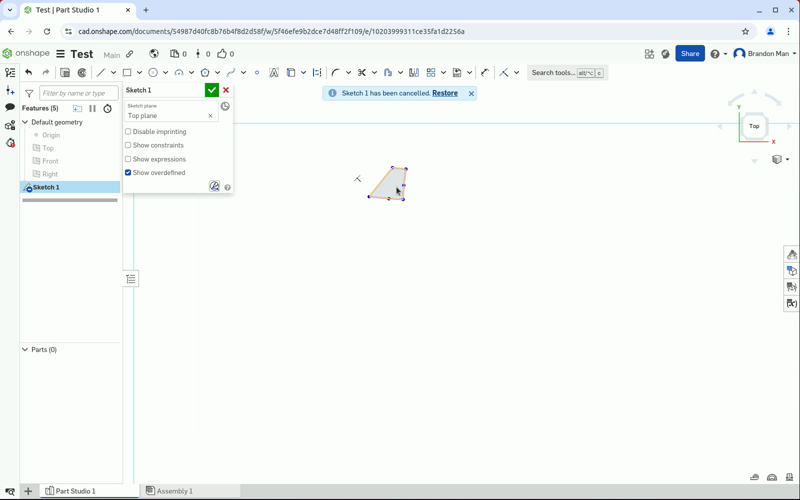
scroll(6)
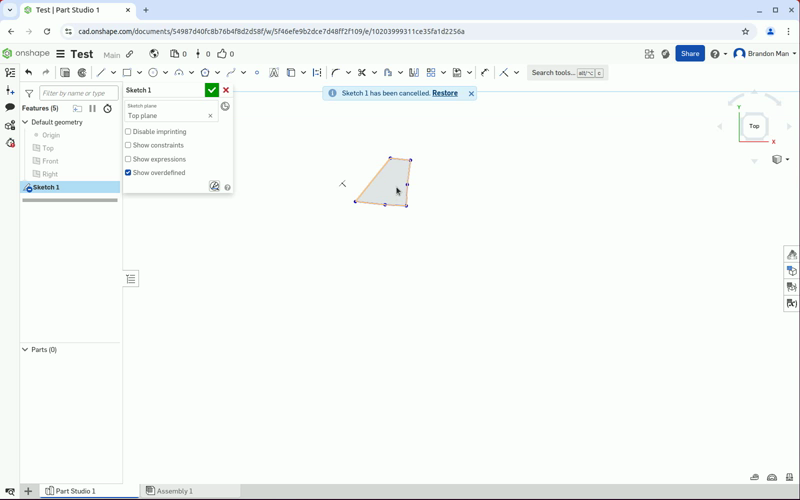
scroll(6)
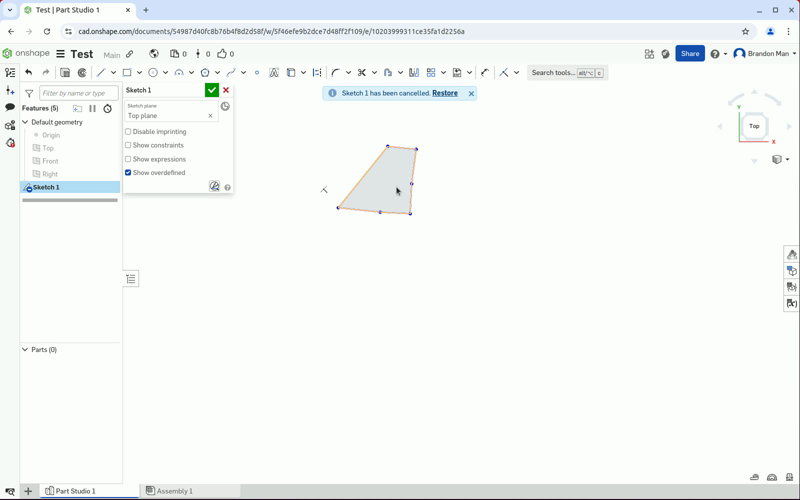
scroll(6)
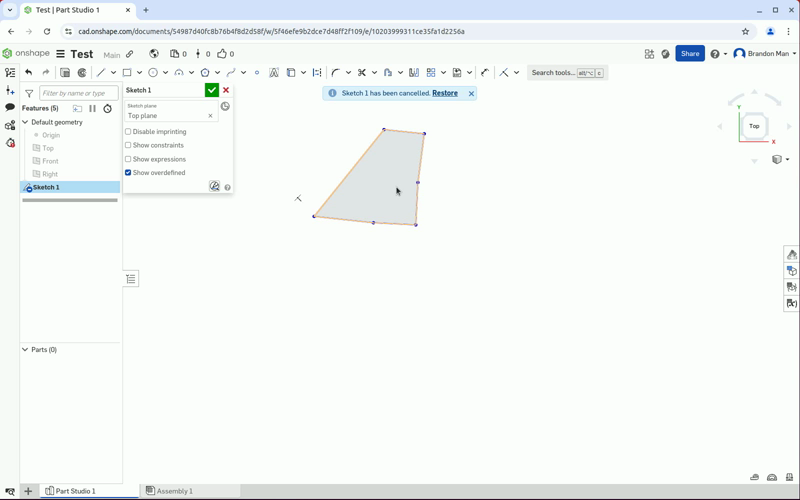
scroll(6)
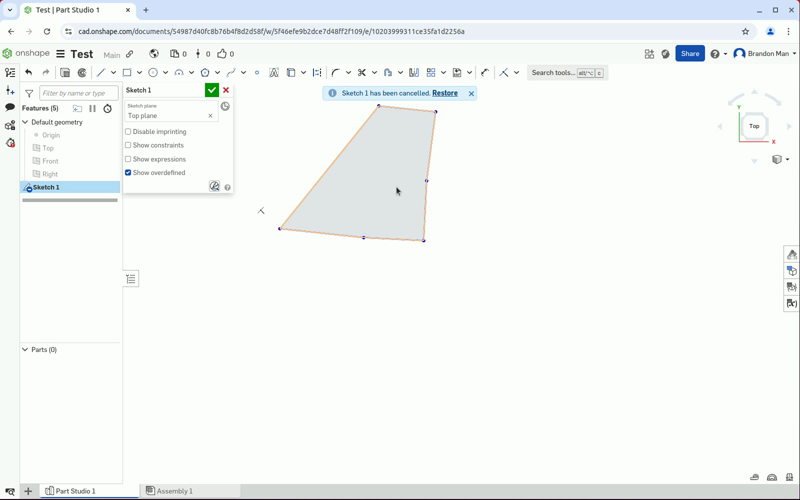
scroll(6)
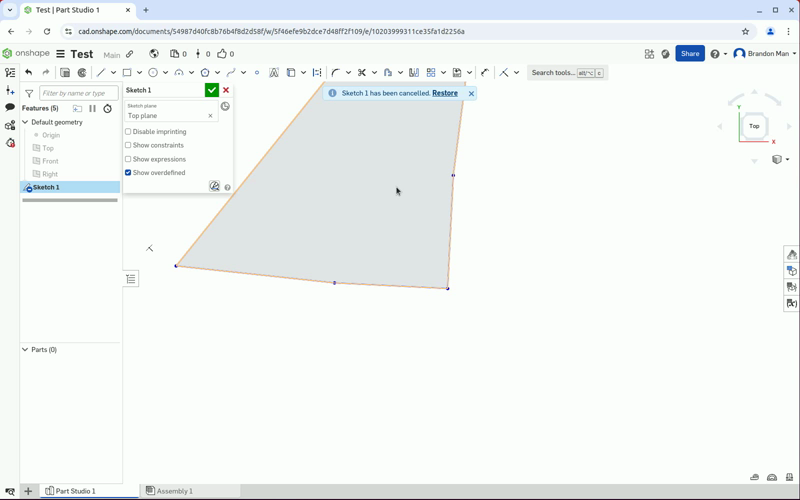
click(396, 186)
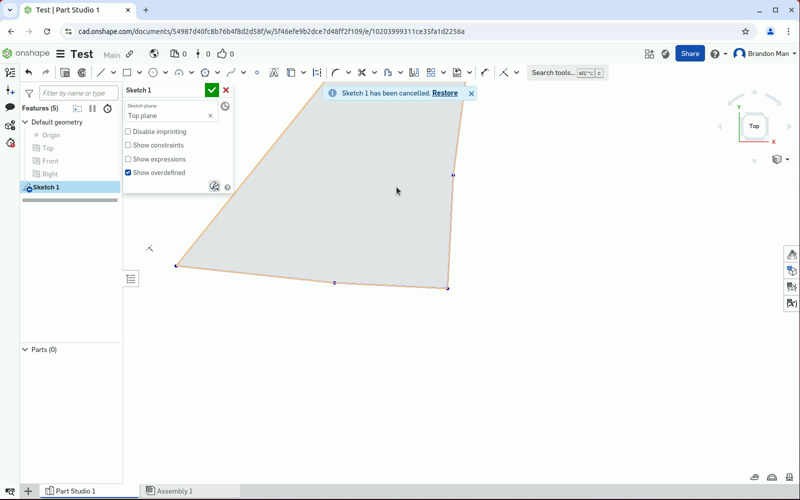
scroll(-6)
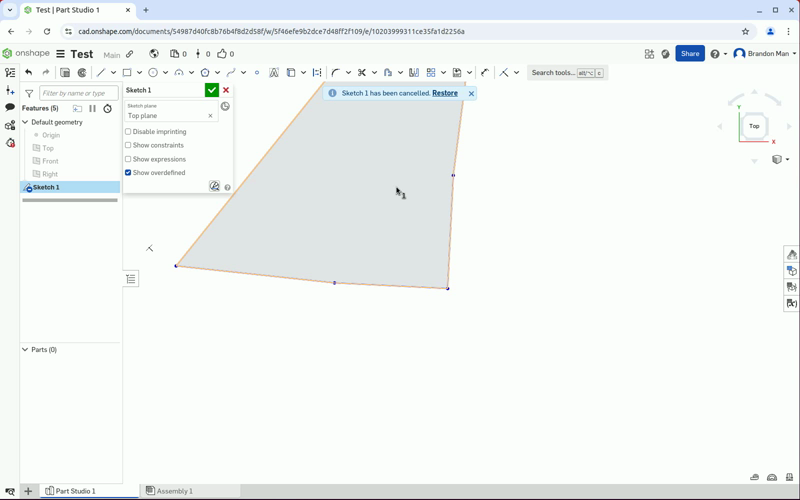
scroll(-6)
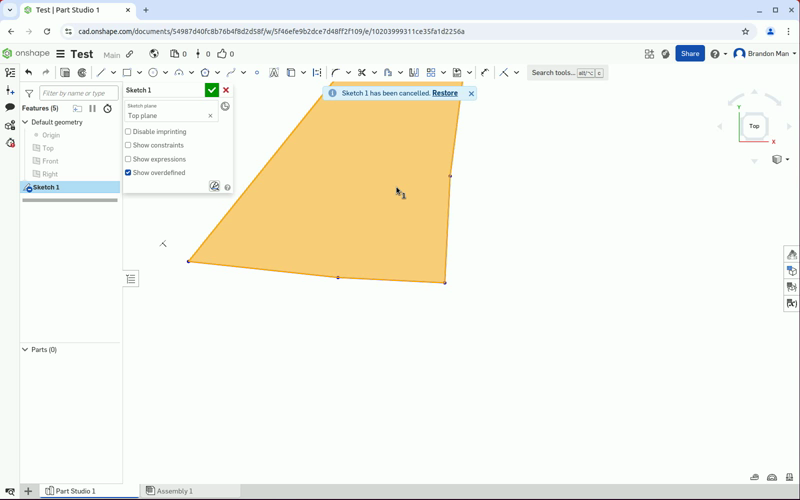
scroll(-6)
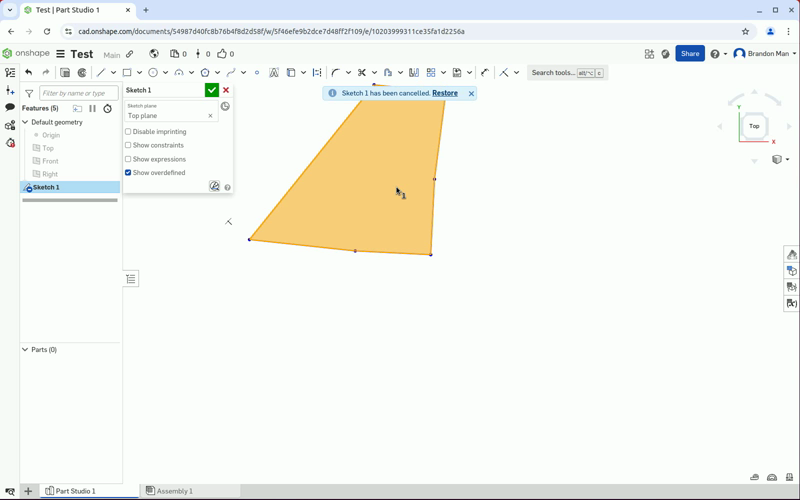
scroll(-6)
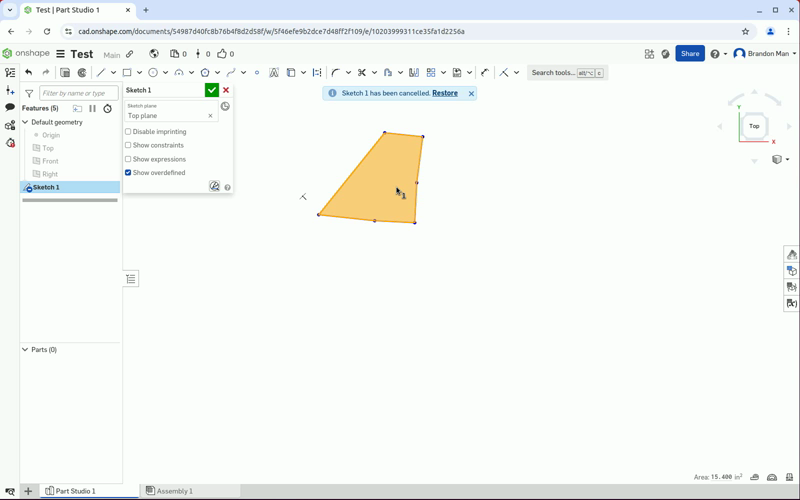
scroll(-6)
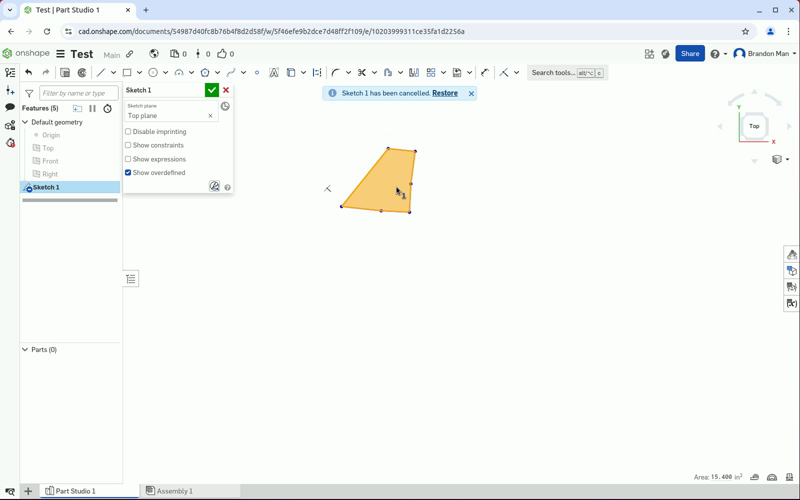
scroll(-6)
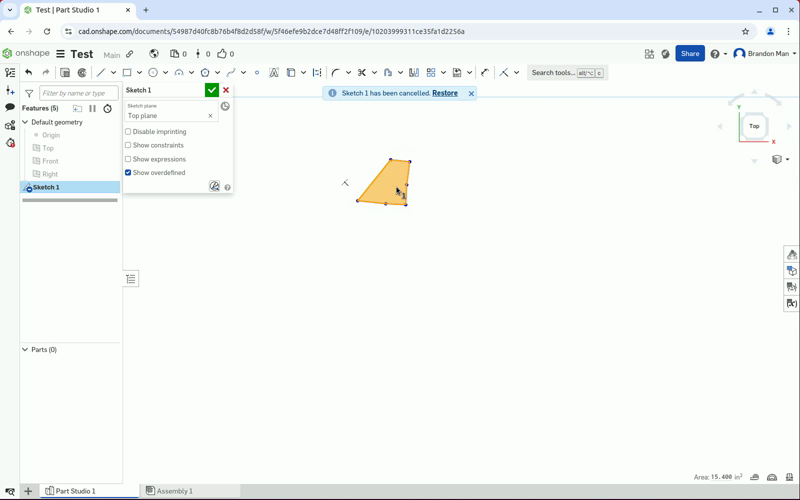
scroll(-6)
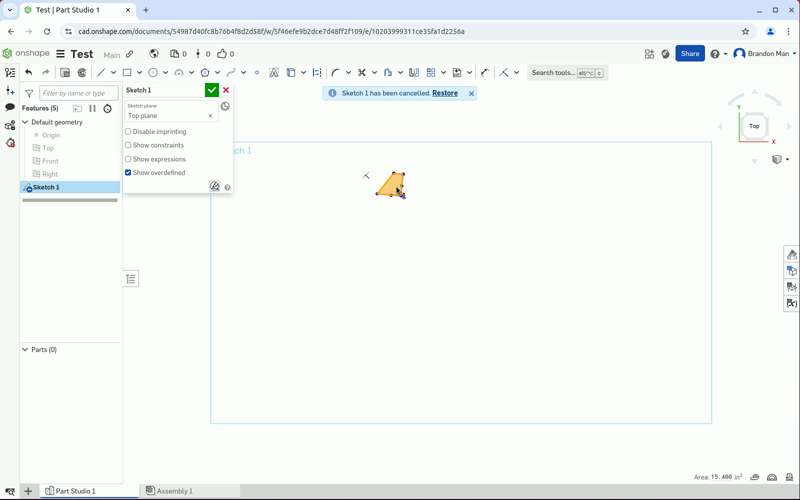
mouse_move(73, 352)
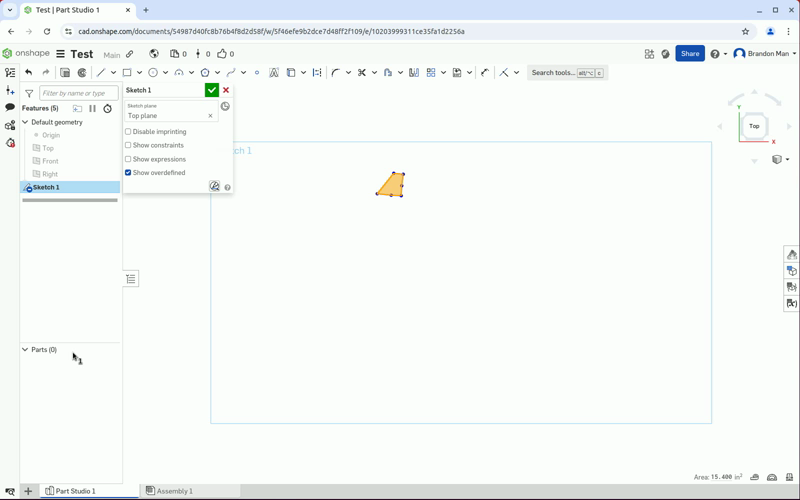
key(shift+y)
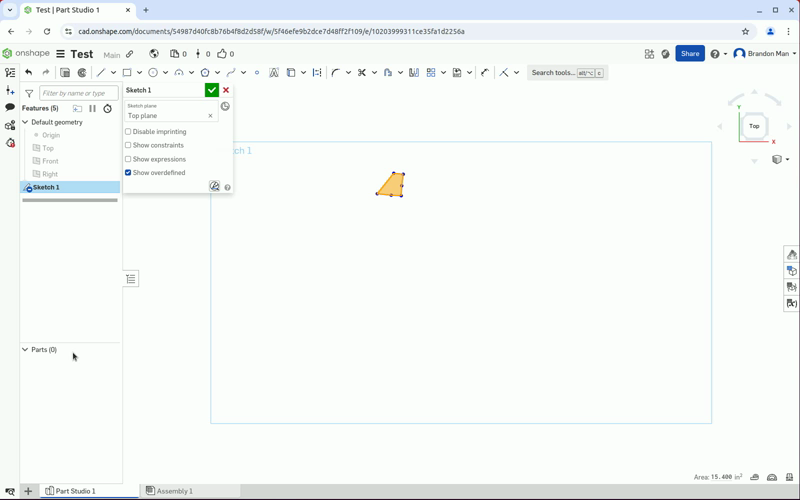
key(shift+e)
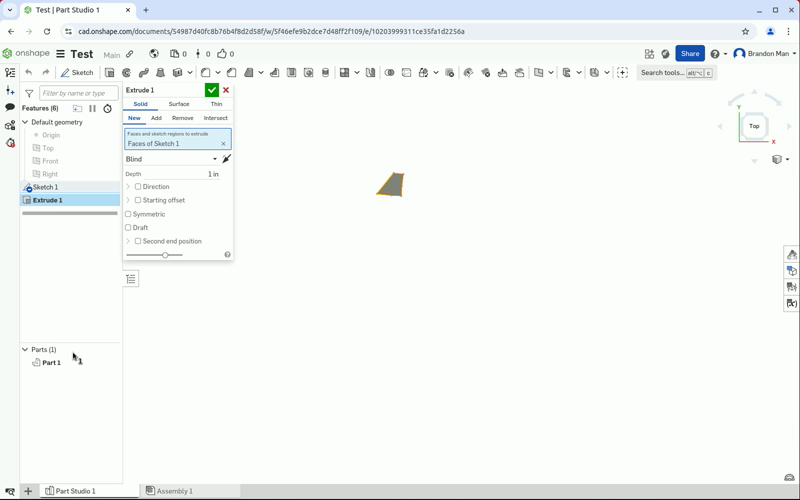
mouse_move(143, 106)
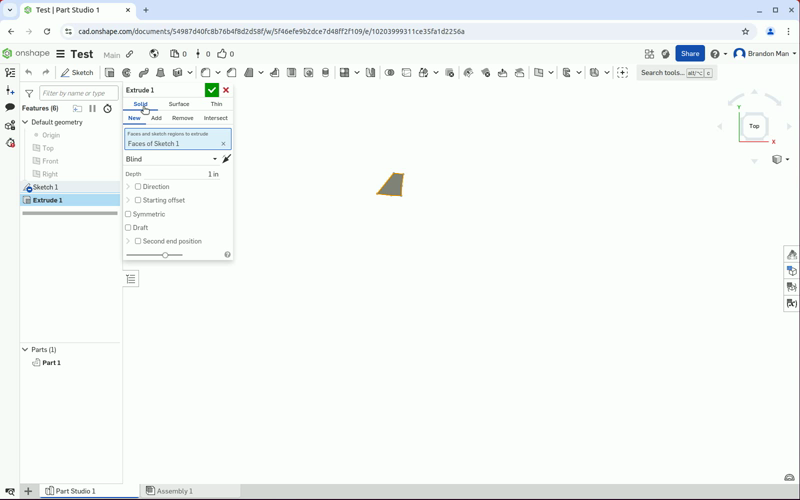
click(143, 106)
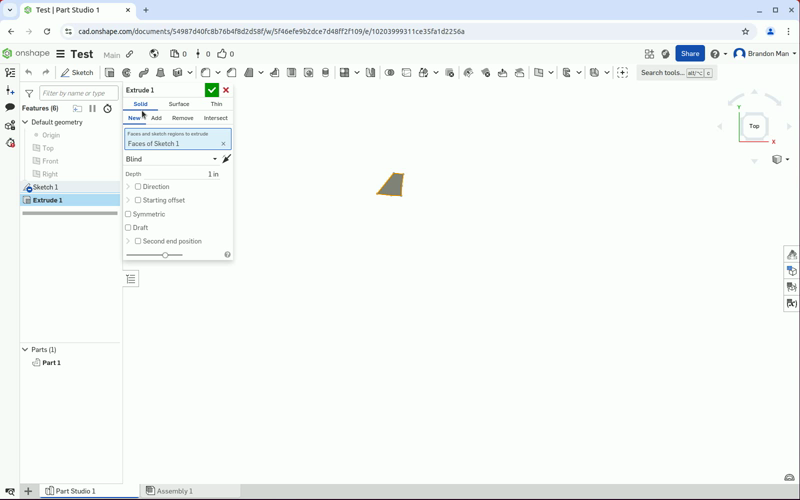
mouse_move(137, 120)
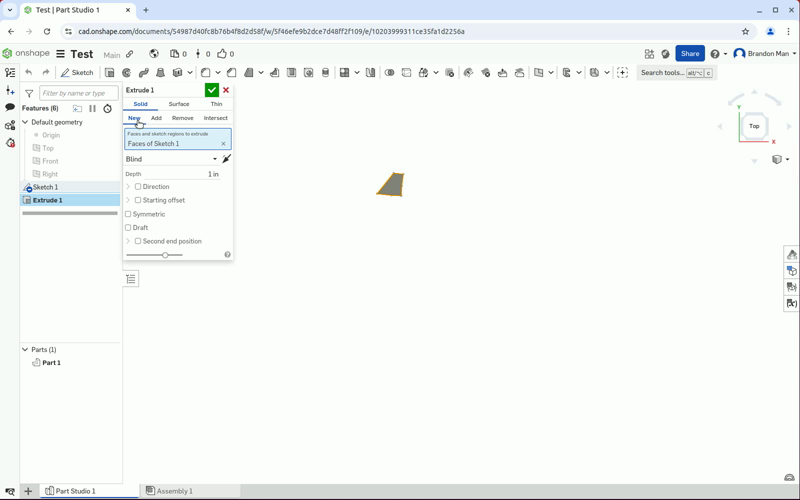
click(137, 120)
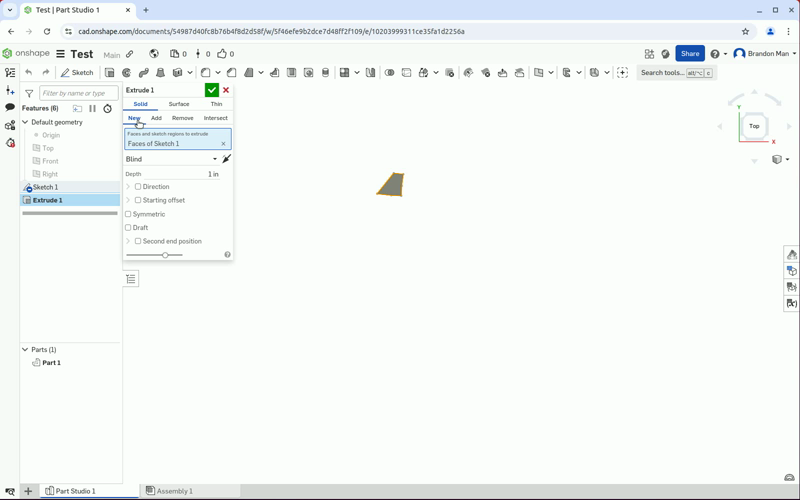
key(tab, 4)
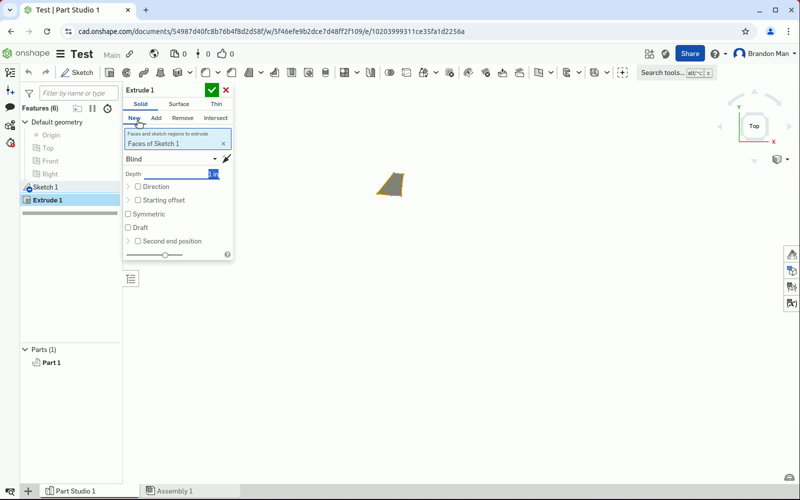
text(23.108)
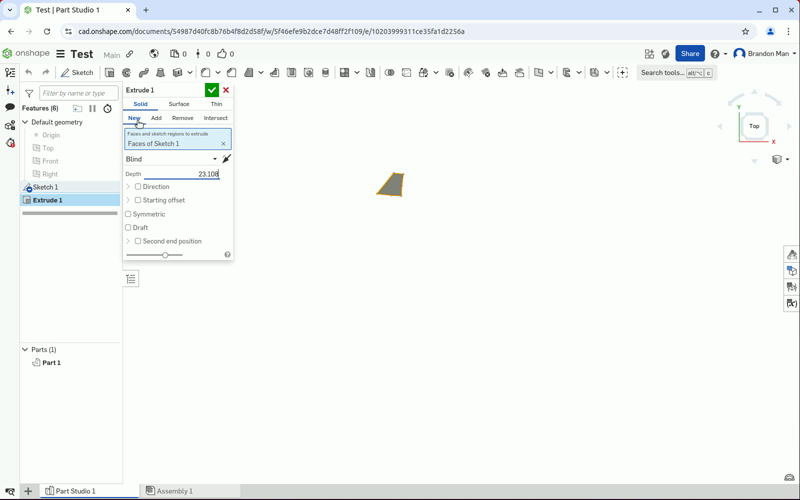
key(enter)
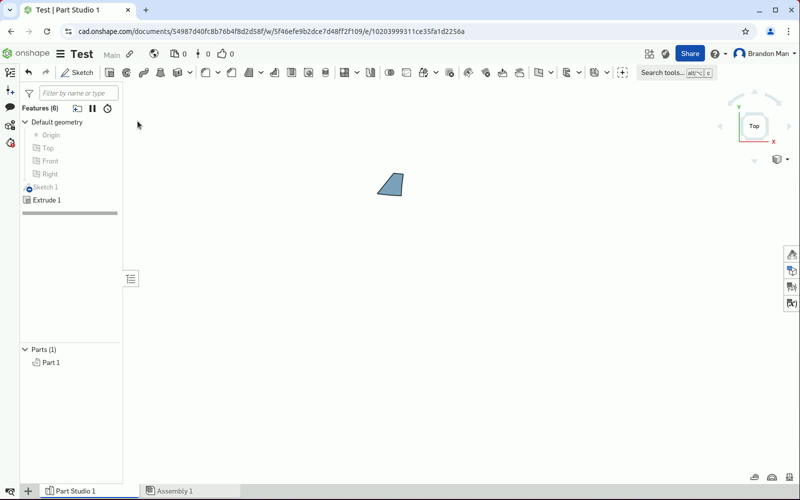
key(shift+h)
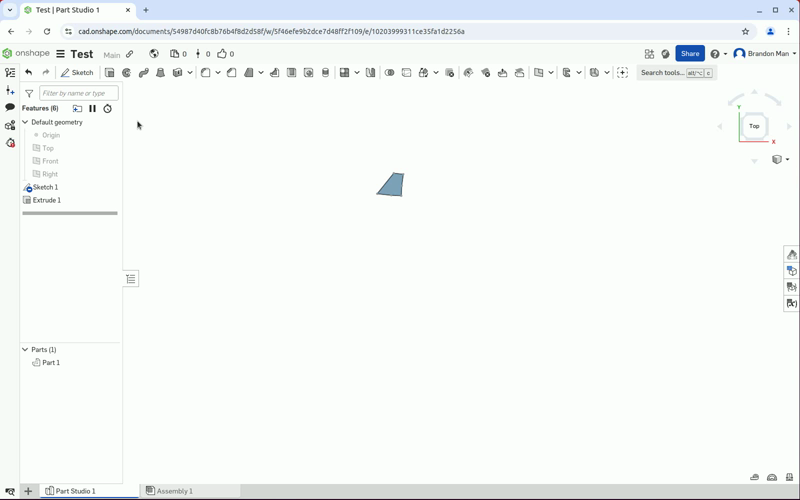
key(shift+h)
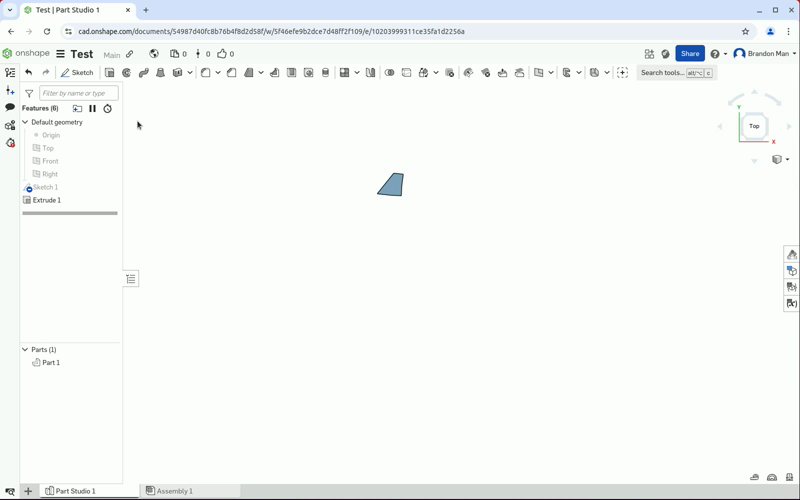
mouse_move(73, 189)
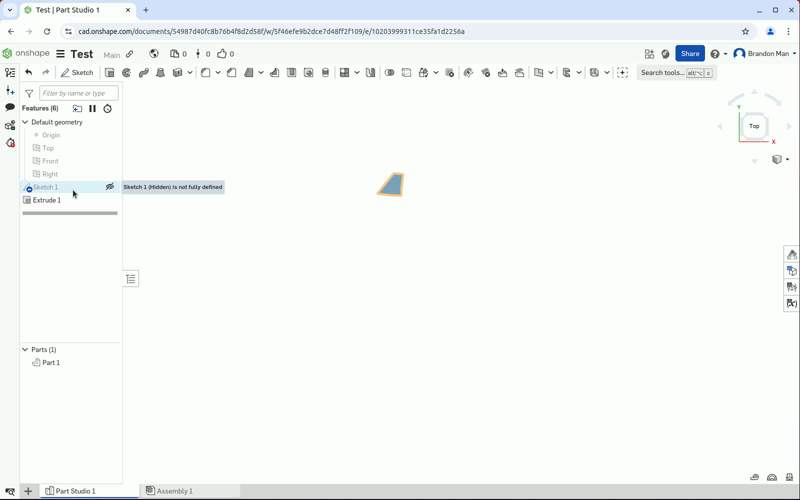
click(73, 189)
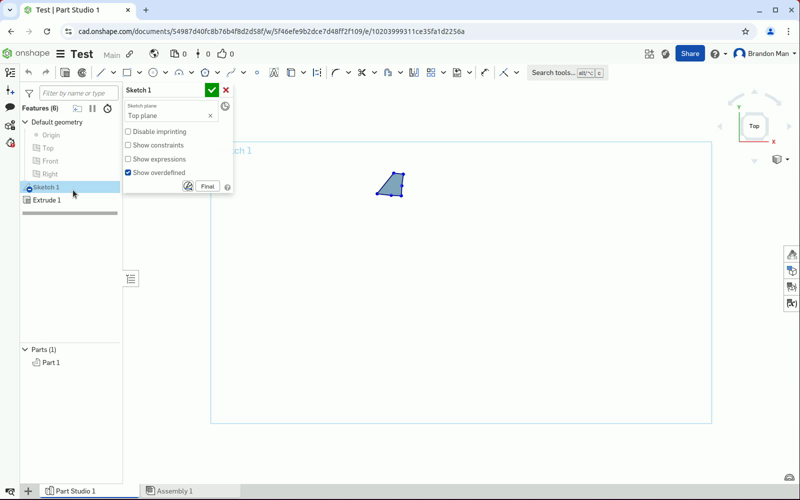
mouse_move(229, 92)
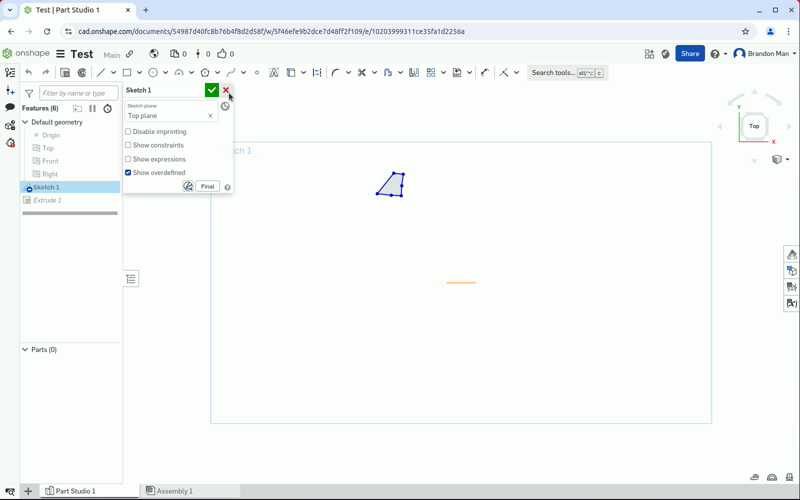
click(229, 92)
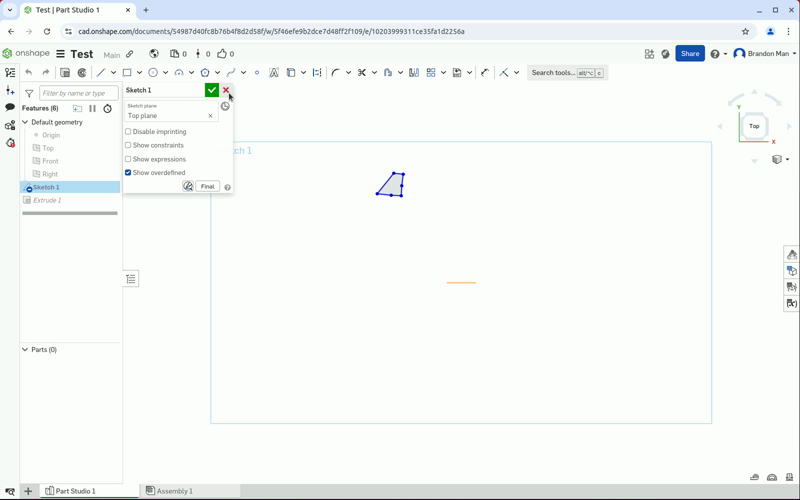
key(shift+s)
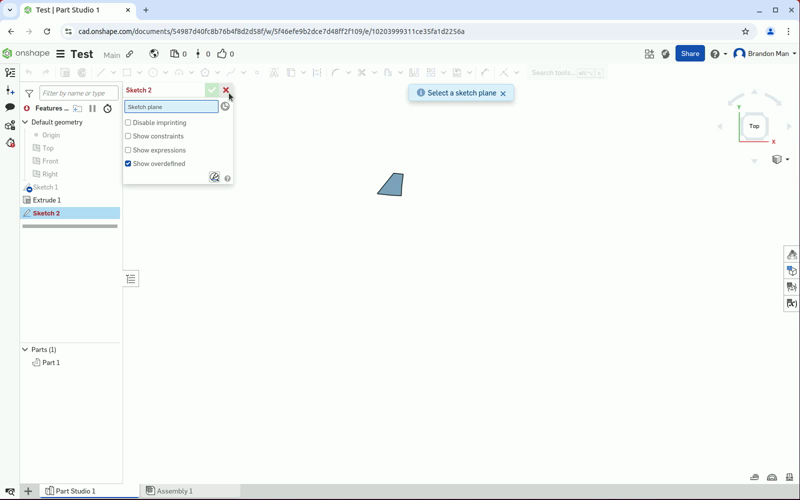
mouse_move(73, 150)
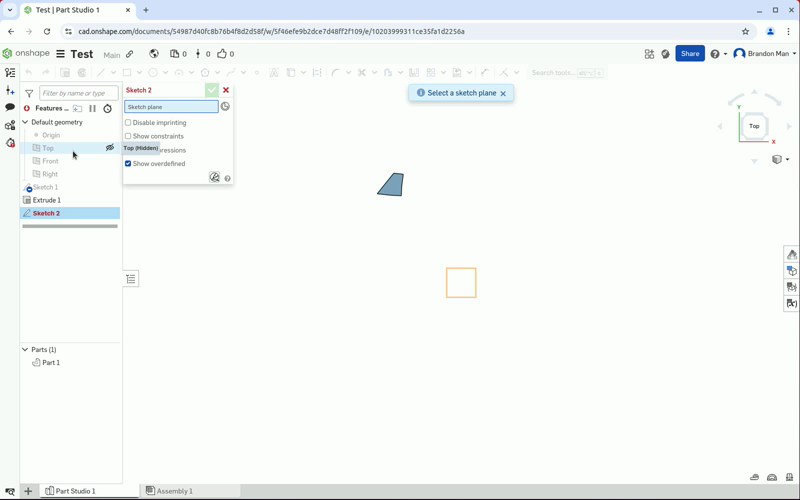
click(73, 150)
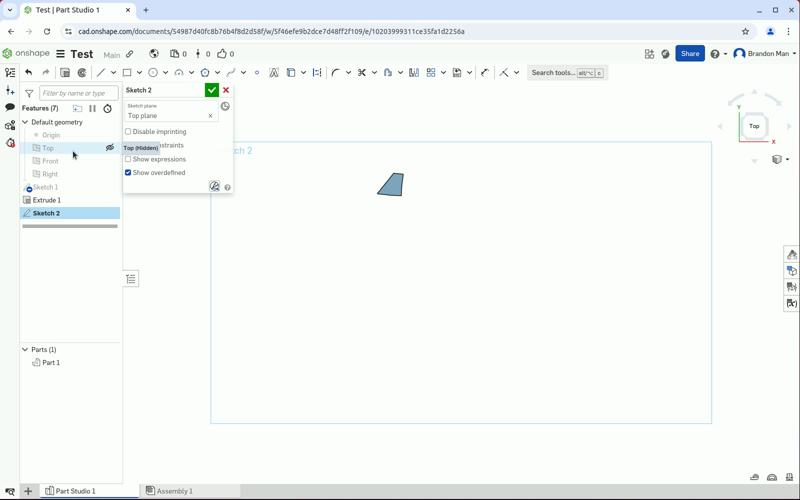
mouse_move(73, 352)
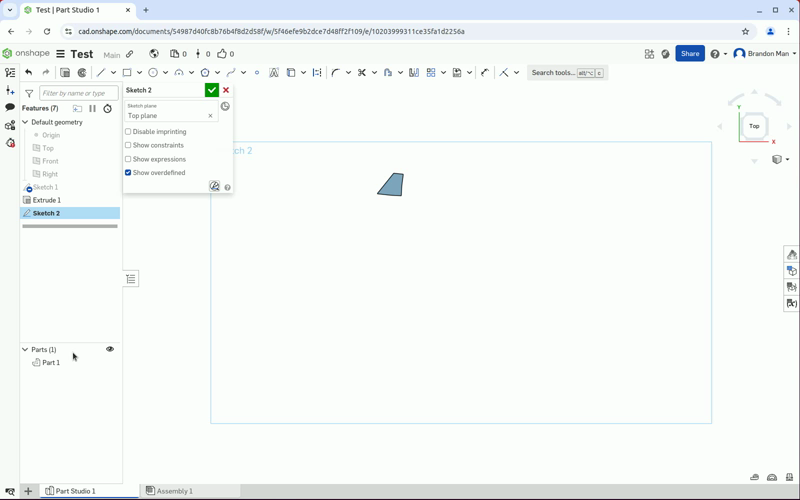
key(y)
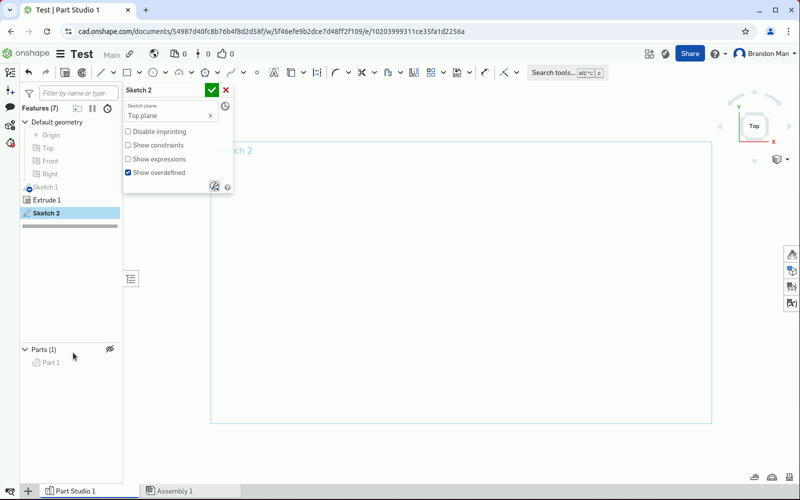
key(l)
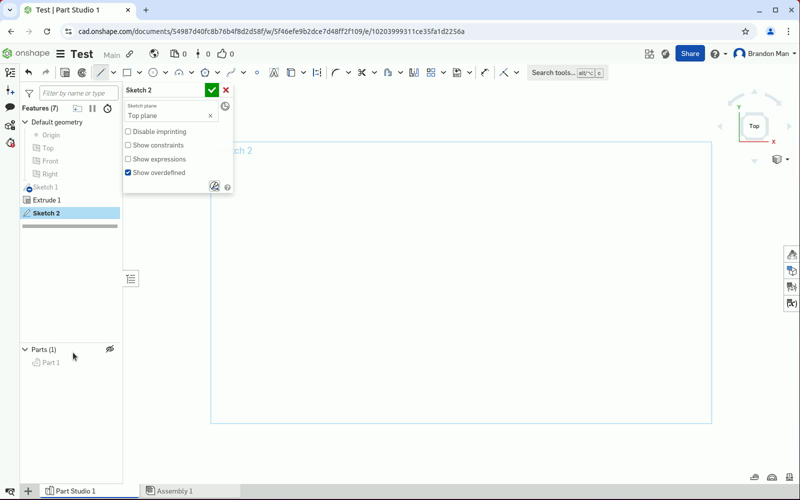
key_down(shift)
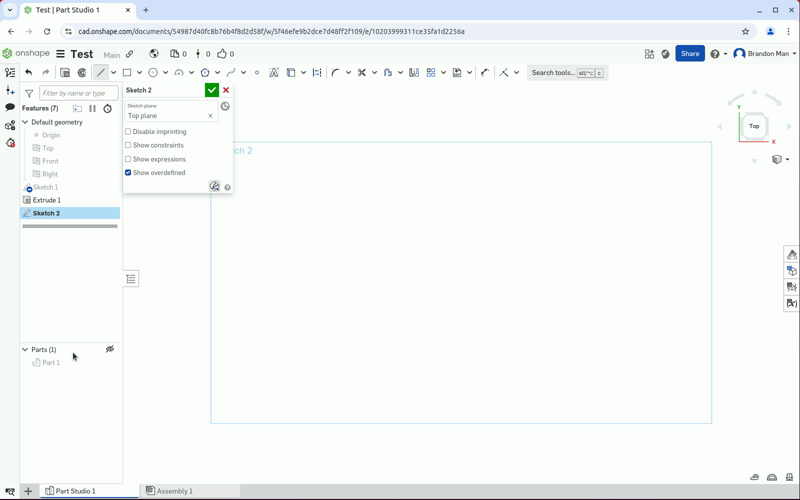
mouse_move(399, 196)
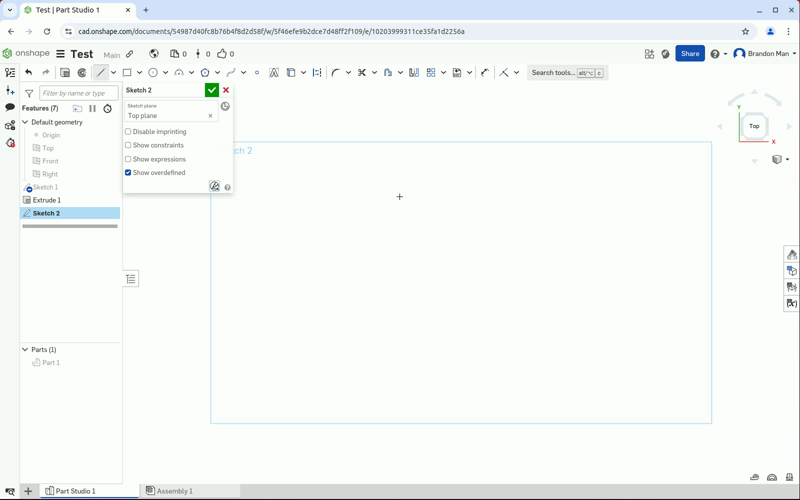
click(399, 196)
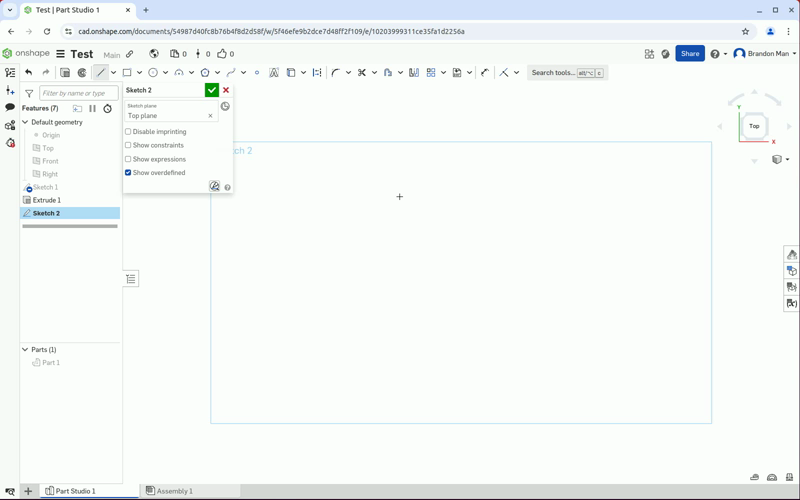
key_up(shift)
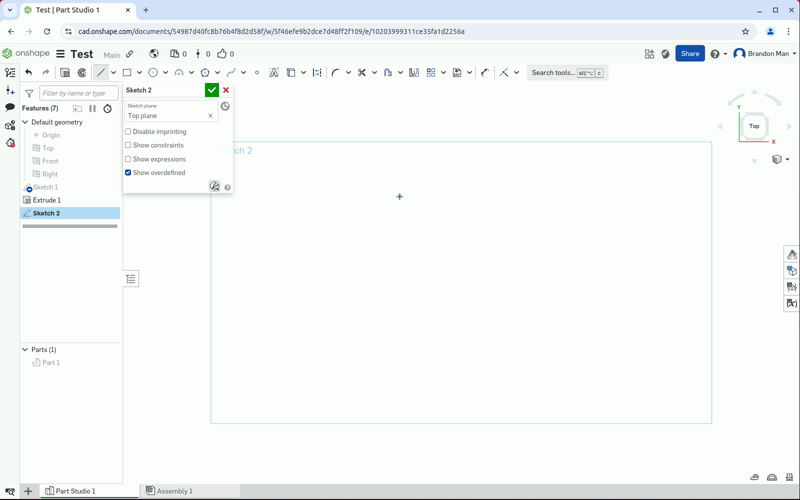
key_down(shift)
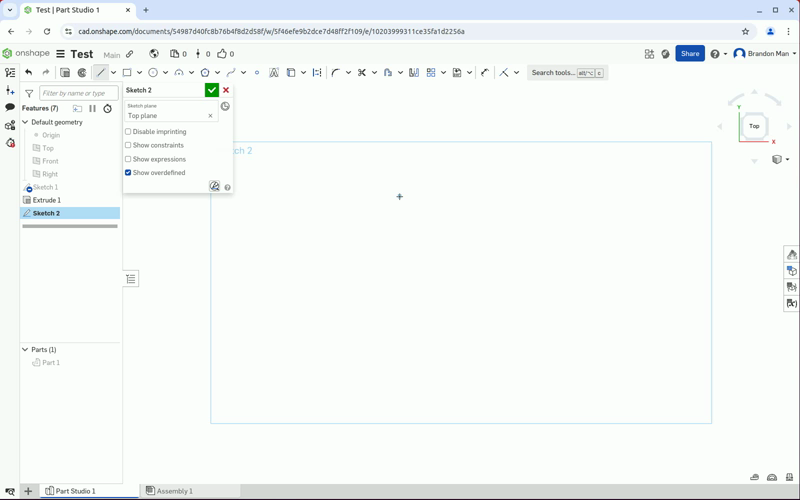
mouse_move(429, 196)
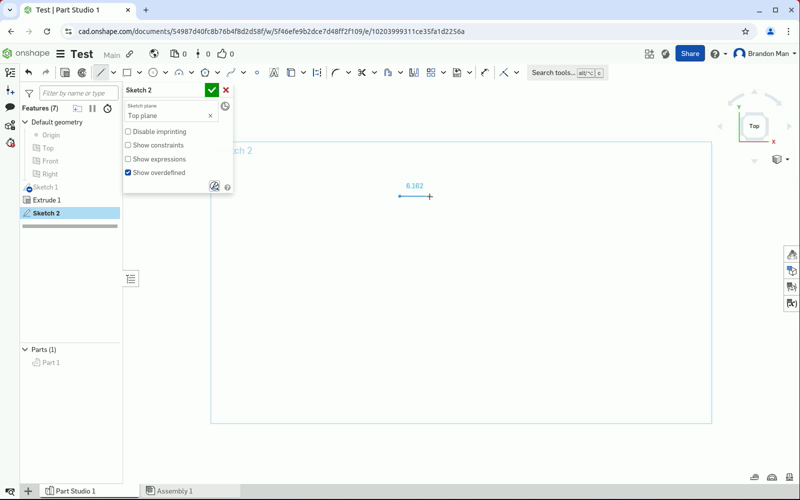
mouse_move(410, 197)
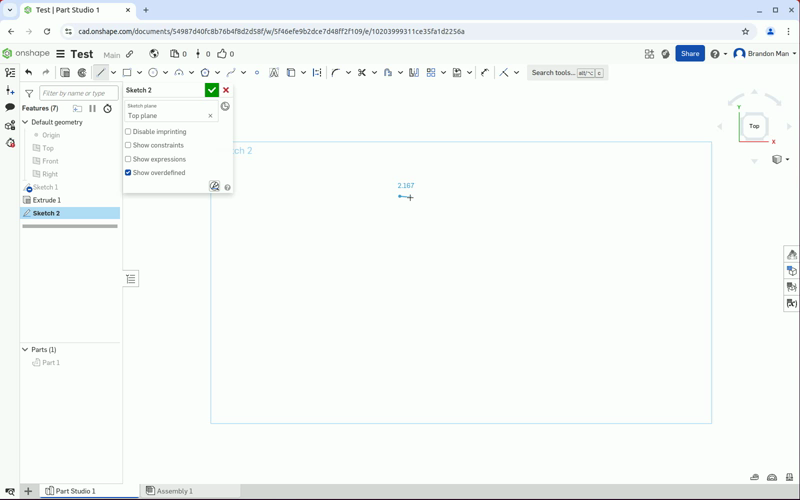
click(410, 197)
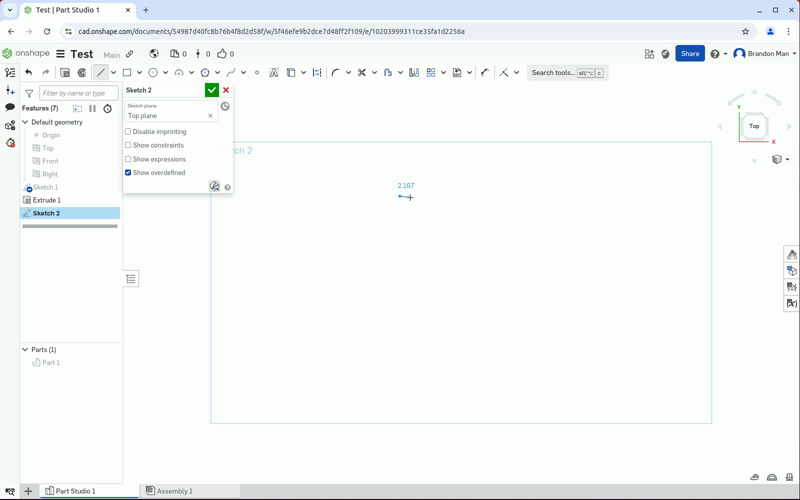
key_up(shift)
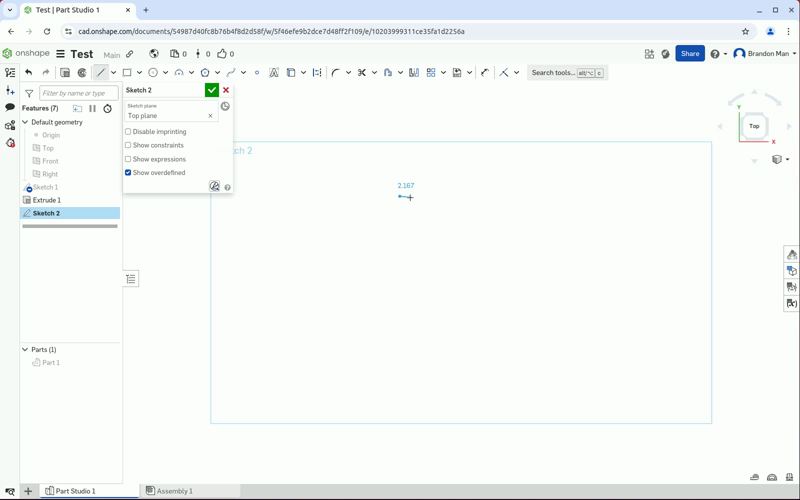
key_down(shift)
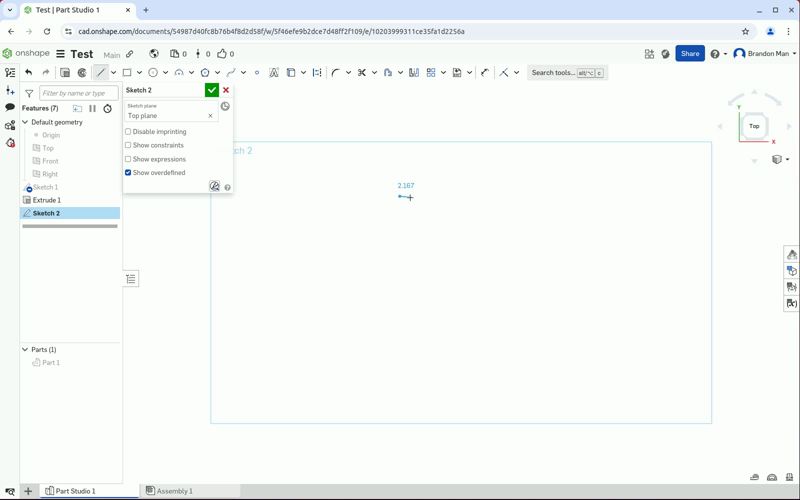
mouse_move(440, 197)
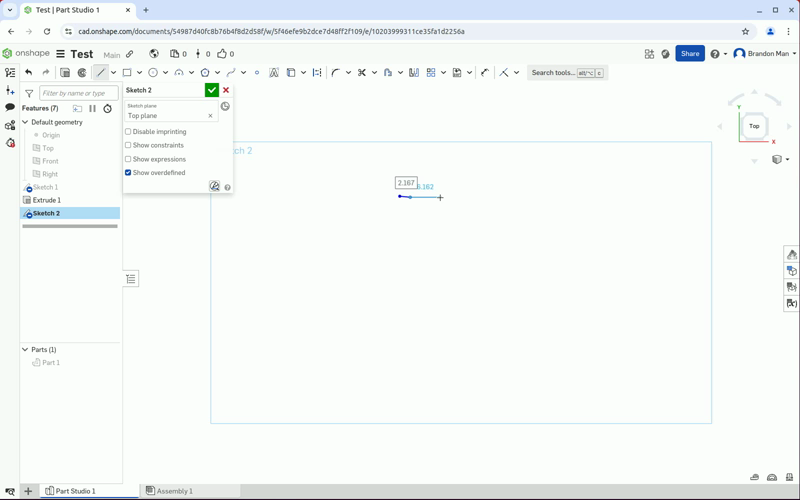
mouse_move(400, 185)
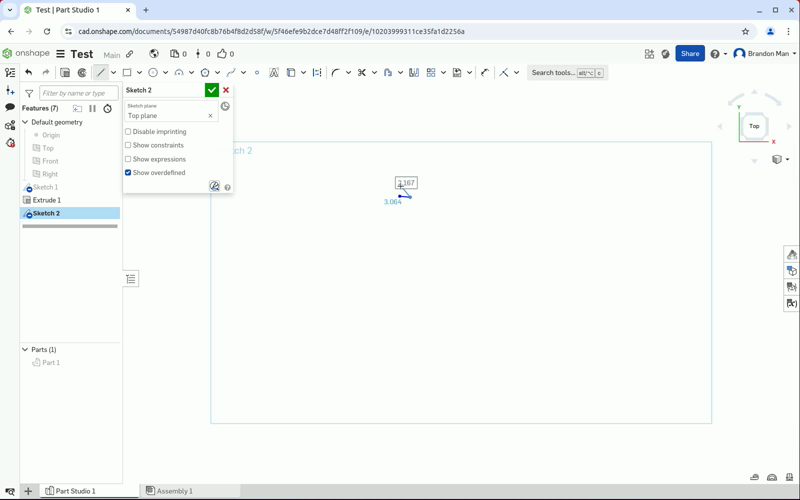
click(400, 185)
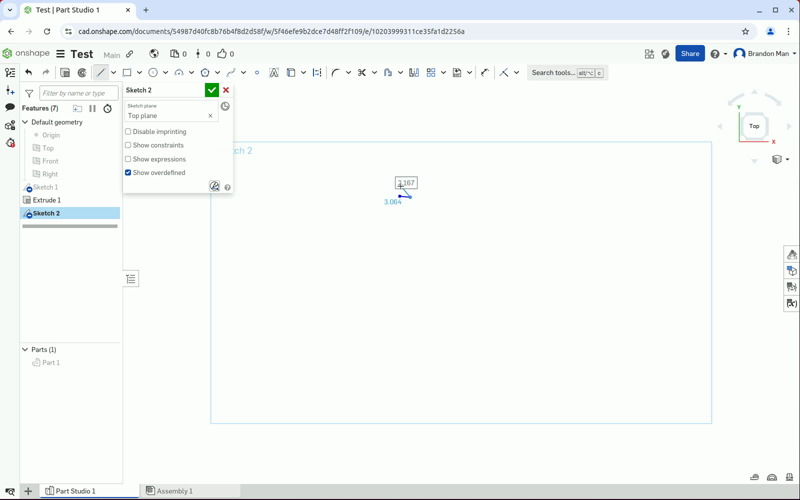
key_up(shift)
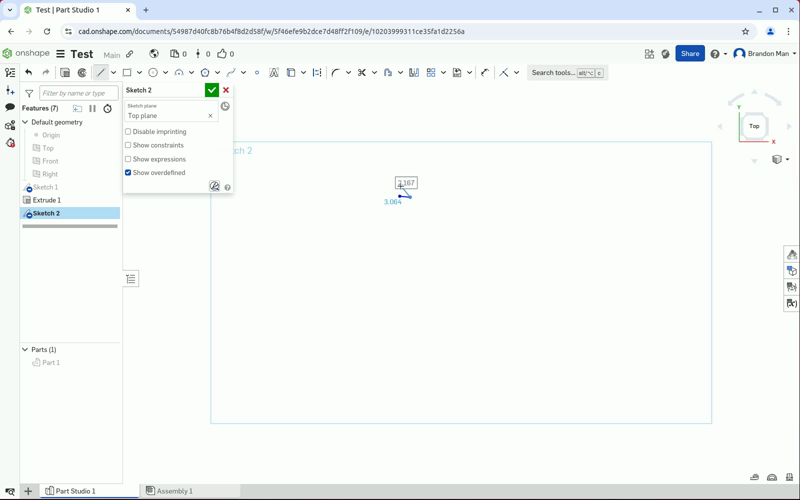
mouse_move(430, 185)
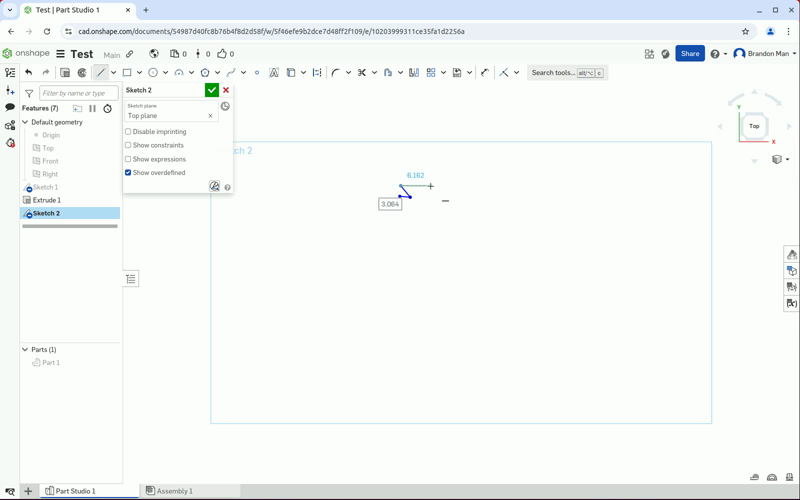
key_down(shift)
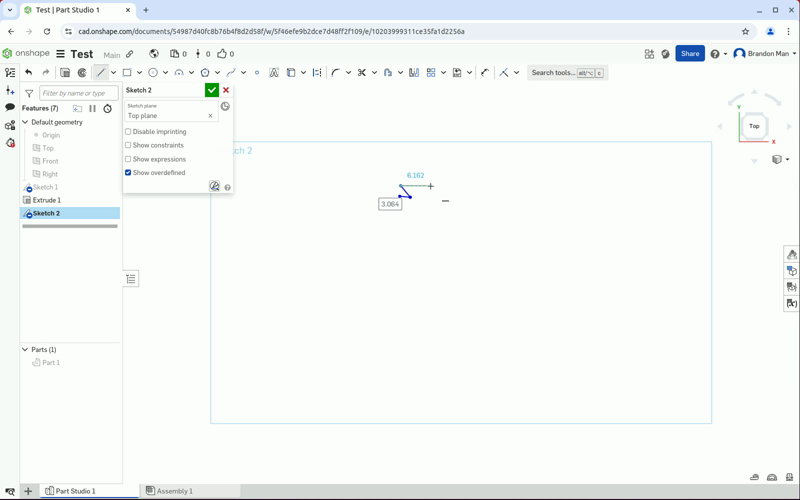
mouse_move(399, 196)
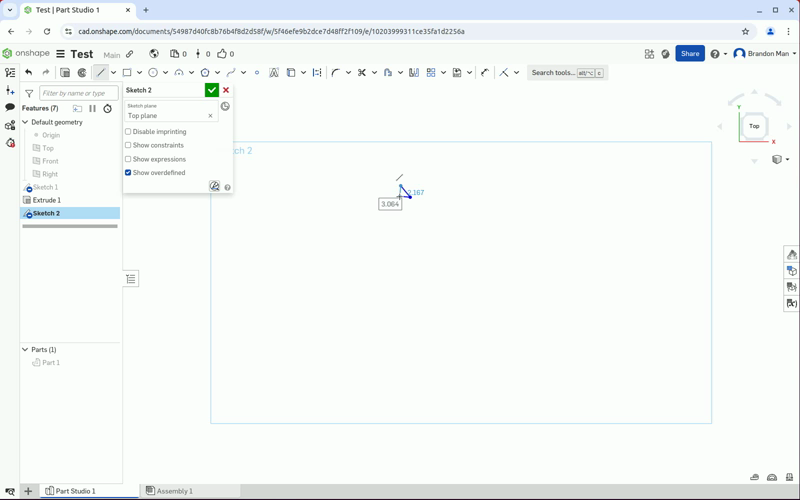
key_up(shift)
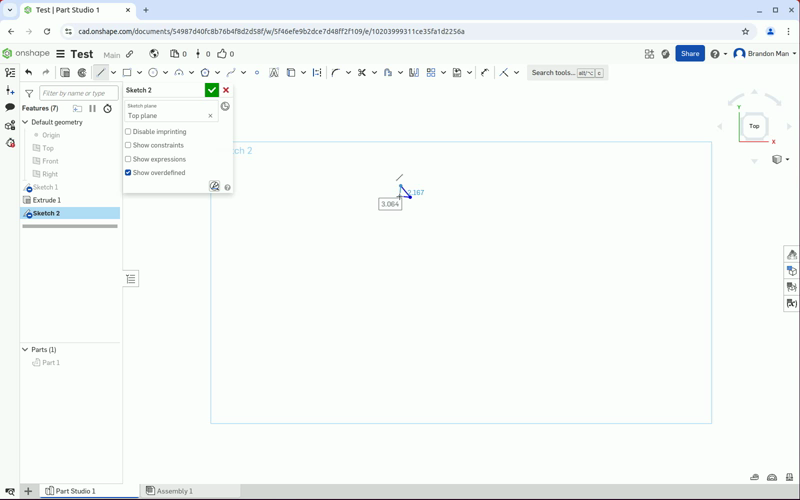
click(399, 196)
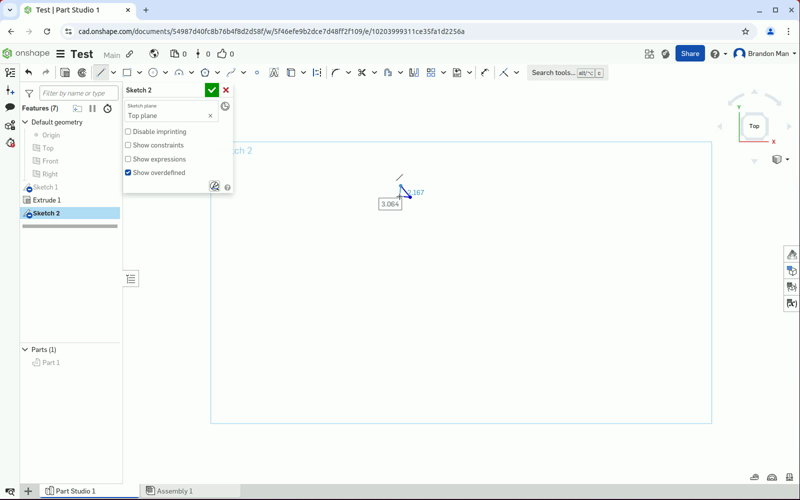
key(esc)
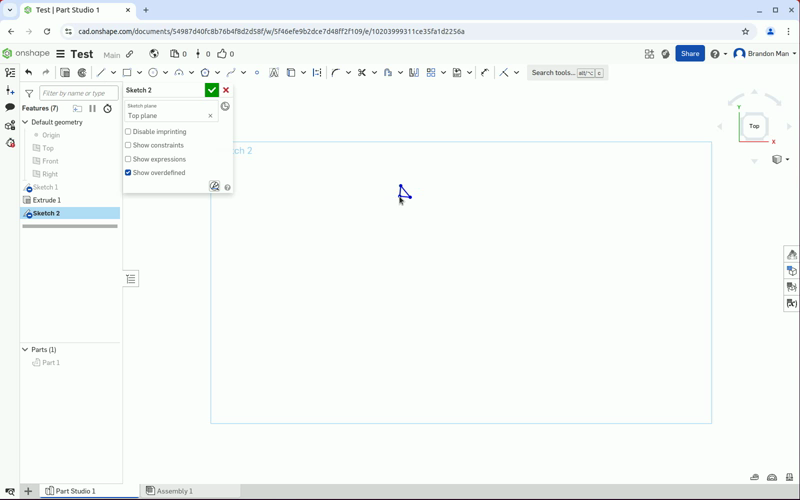
mouse_move(400, 192)
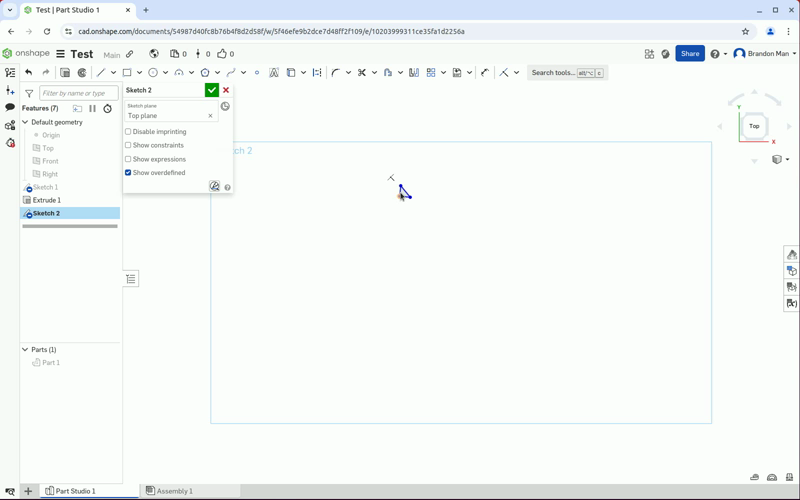
scroll(6)
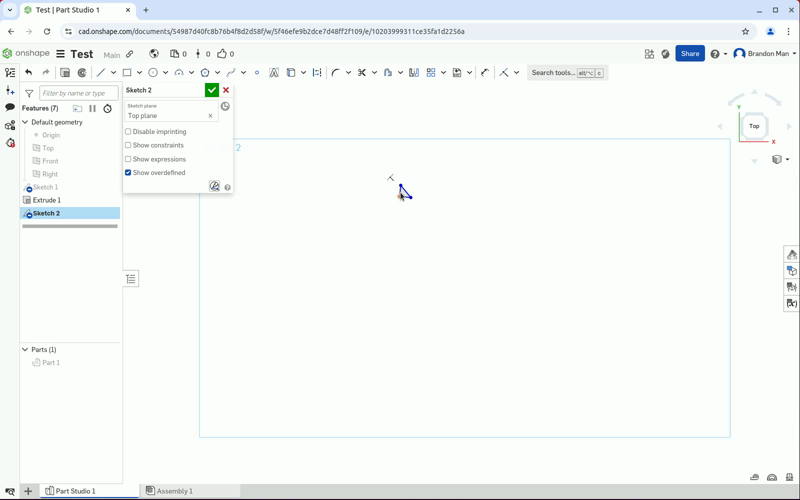
scroll(6)
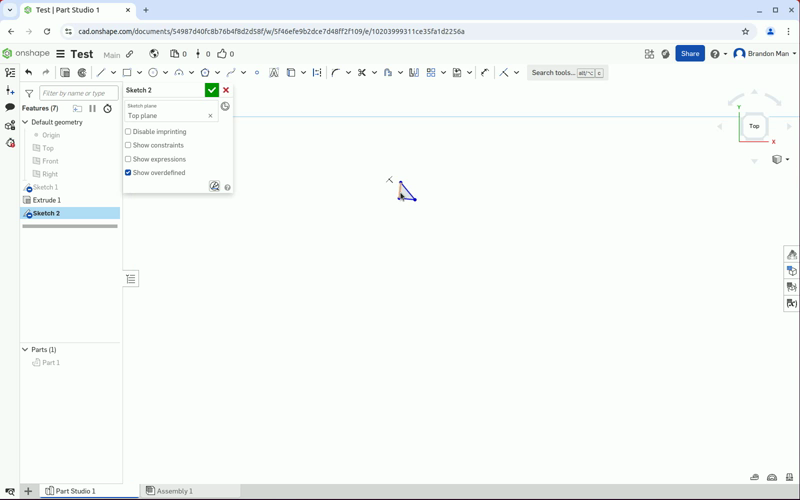
scroll(6)
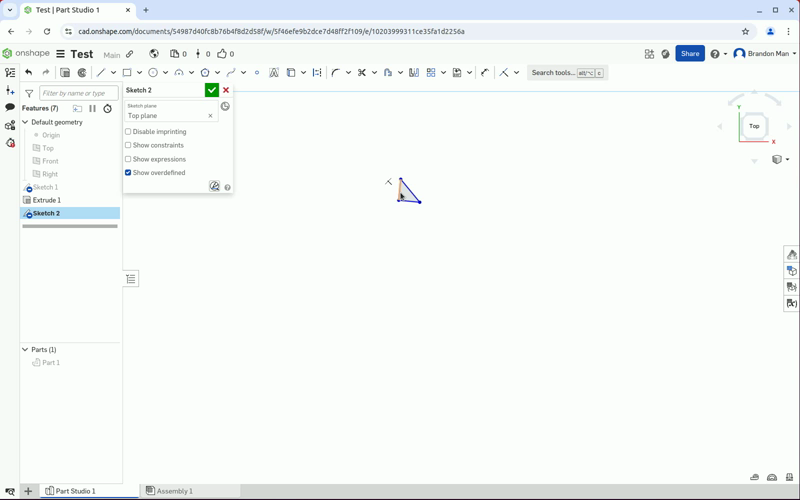
scroll(6)
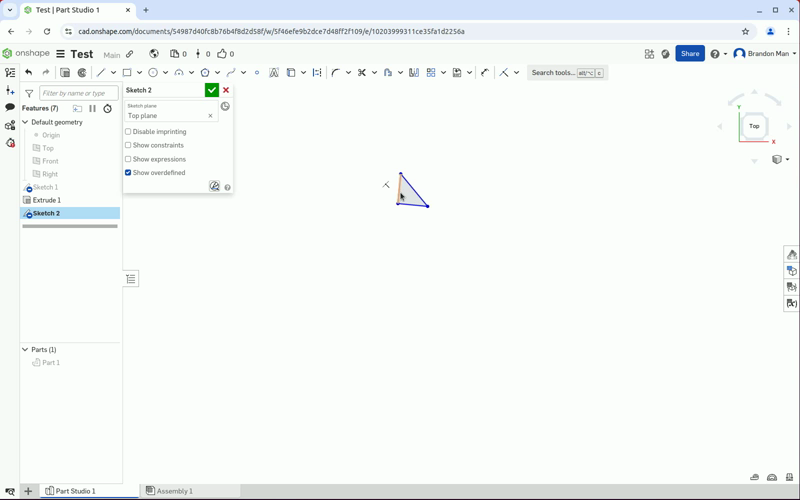
scroll(6)
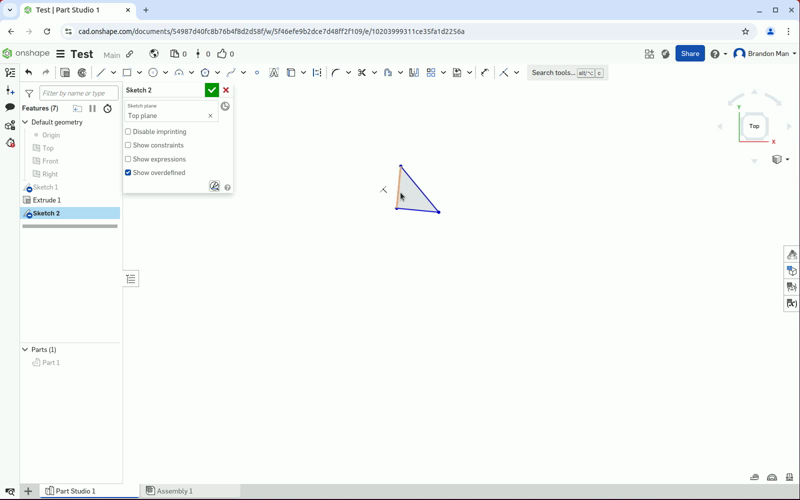
scroll(6)
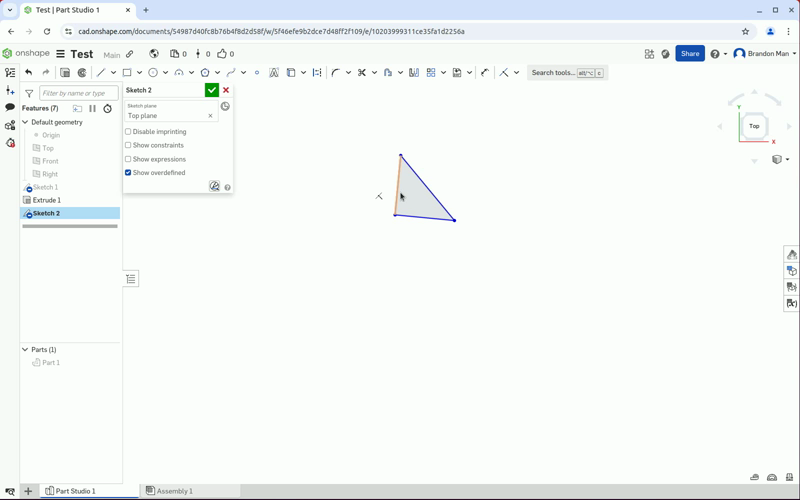
scroll(6)
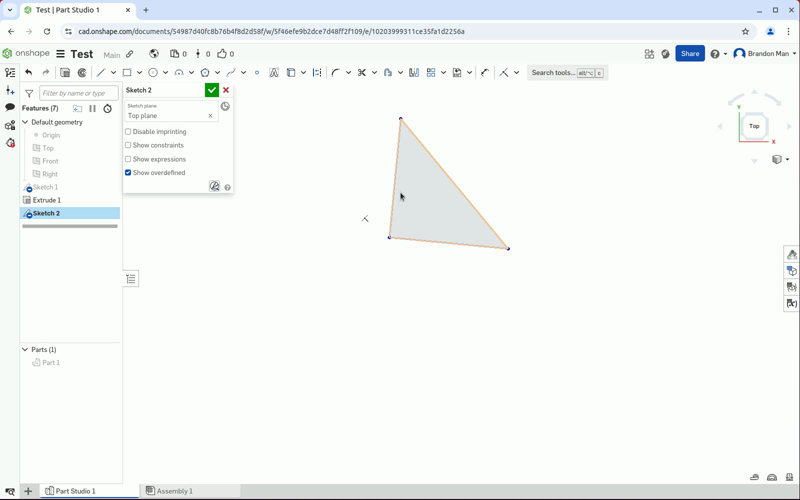
click(400, 192)
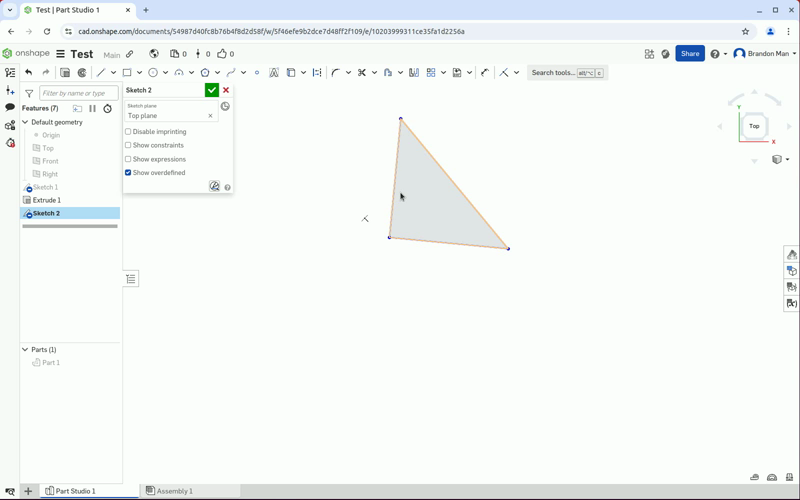
scroll(-6)
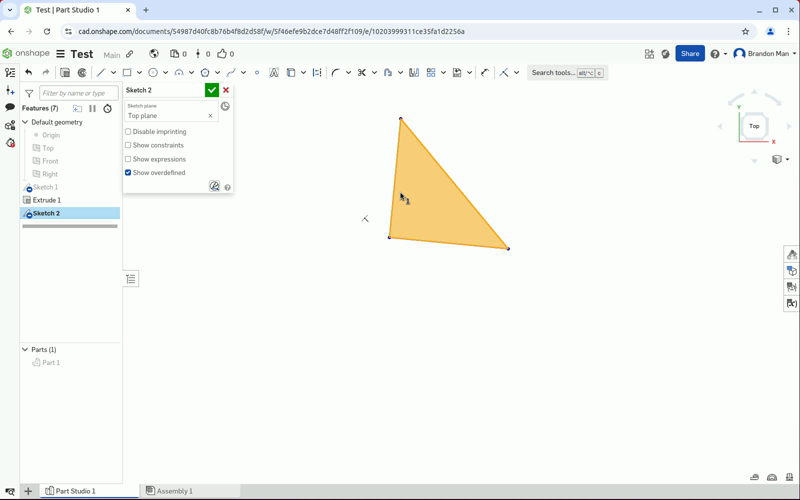
scroll(-6)
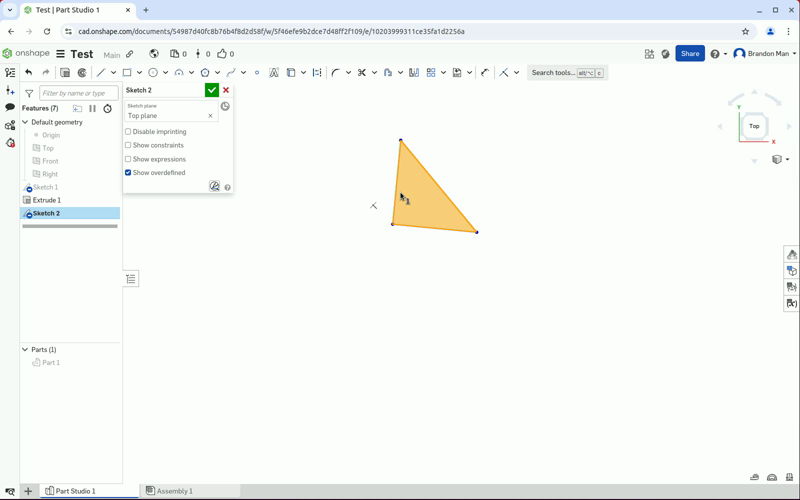
scroll(-6)
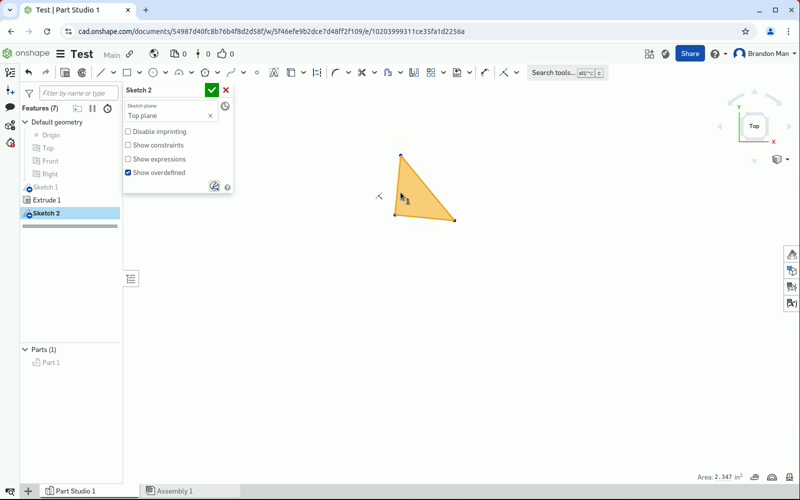
scroll(-6)
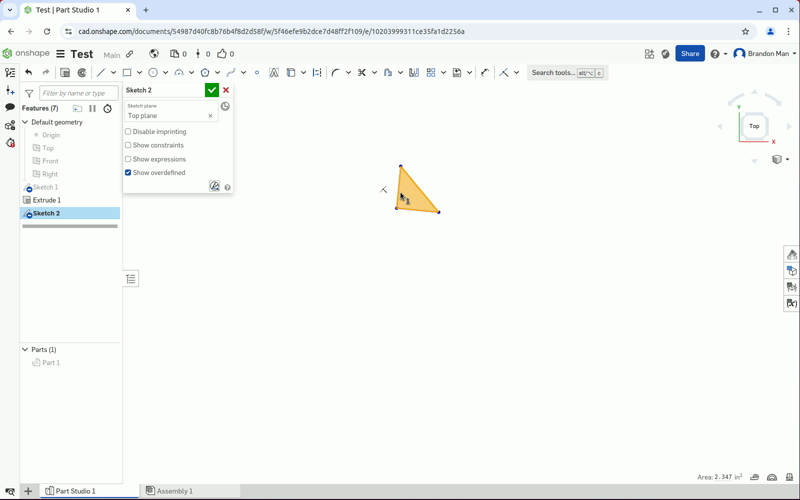
scroll(-6)
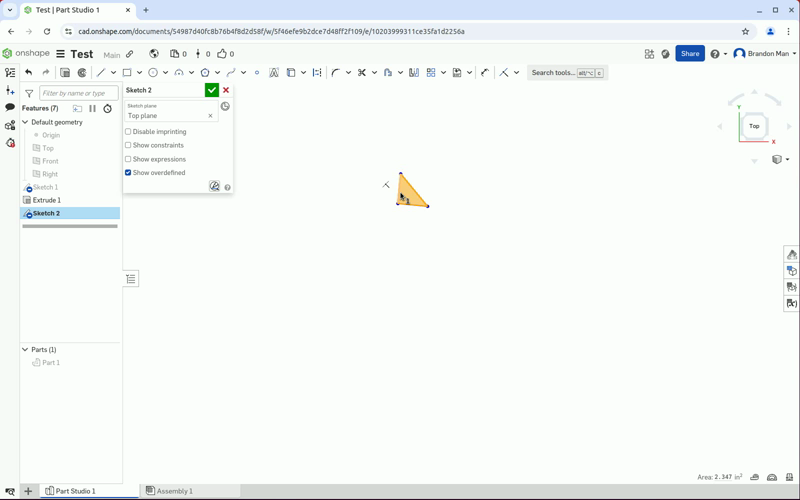
scroll(-6)
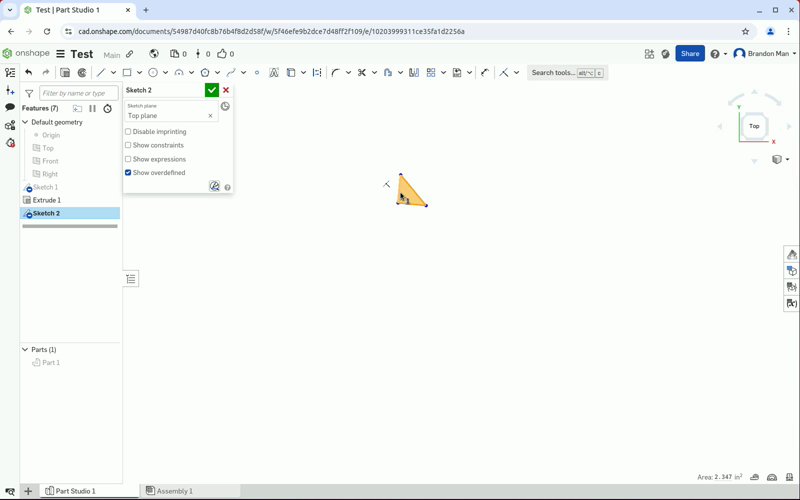
scroll(-6)
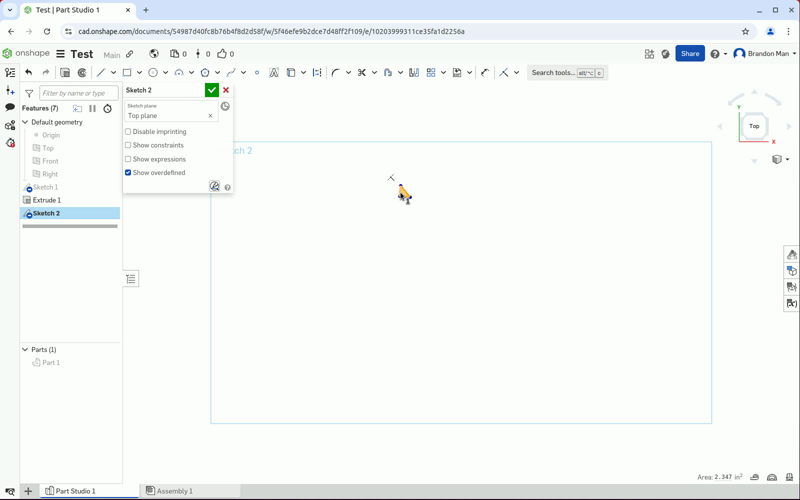
mouse_move(73, 352)
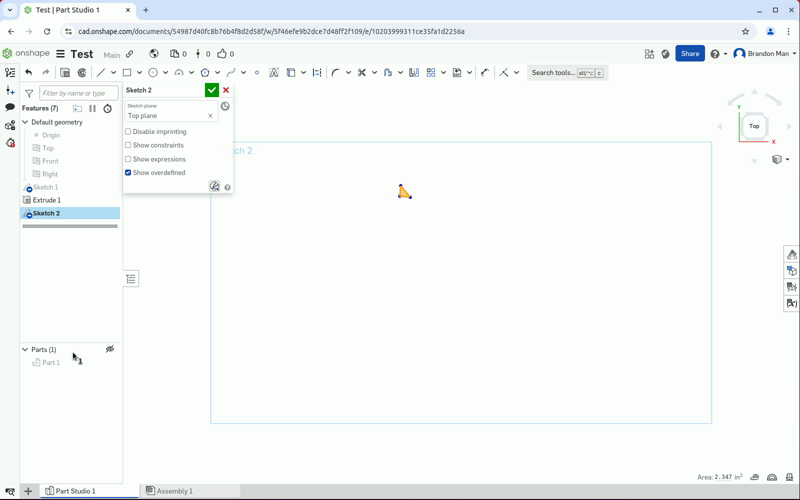
key(shift+y)
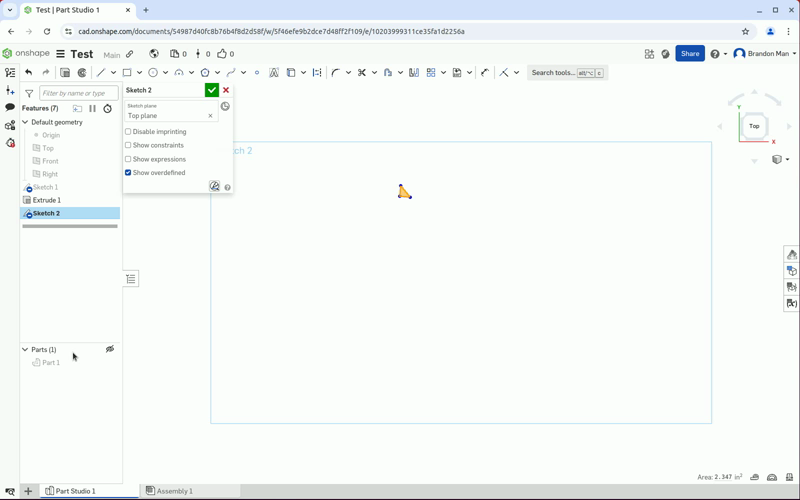
key(shift+e)
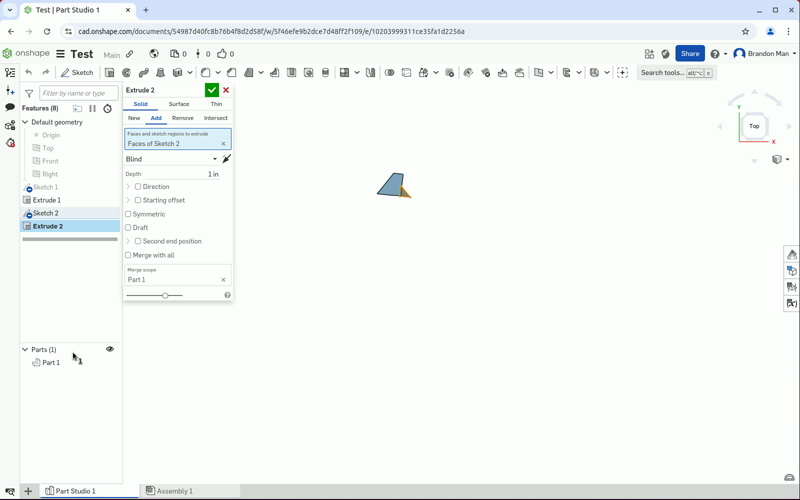
mouse_move(143, 106)
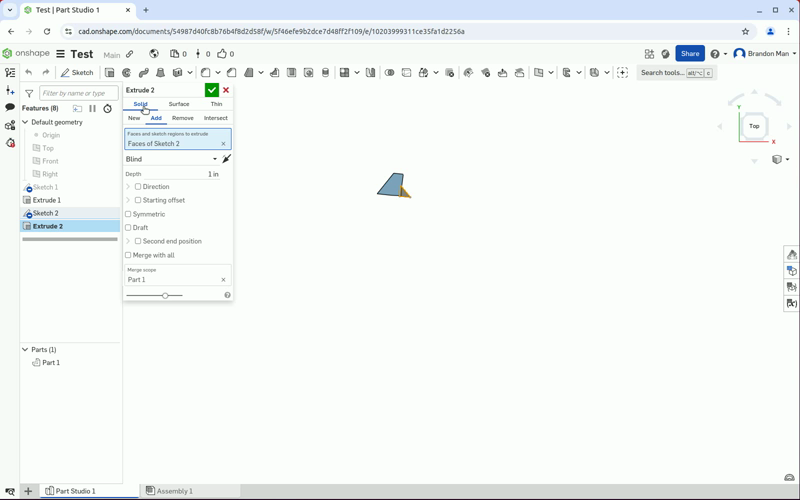
click(143, 106)
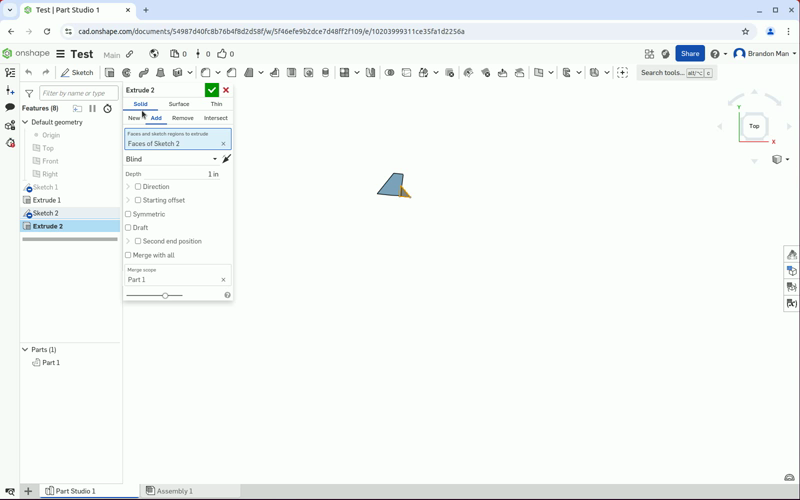
mouse_move(137, 120)
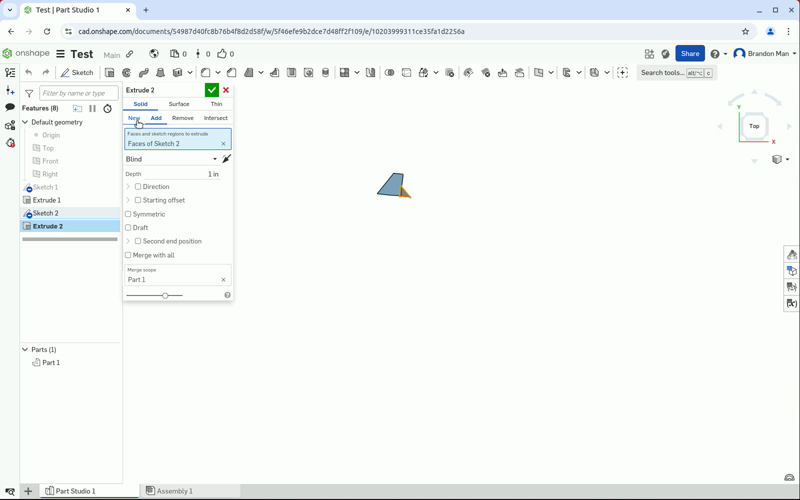
click(137, 120)
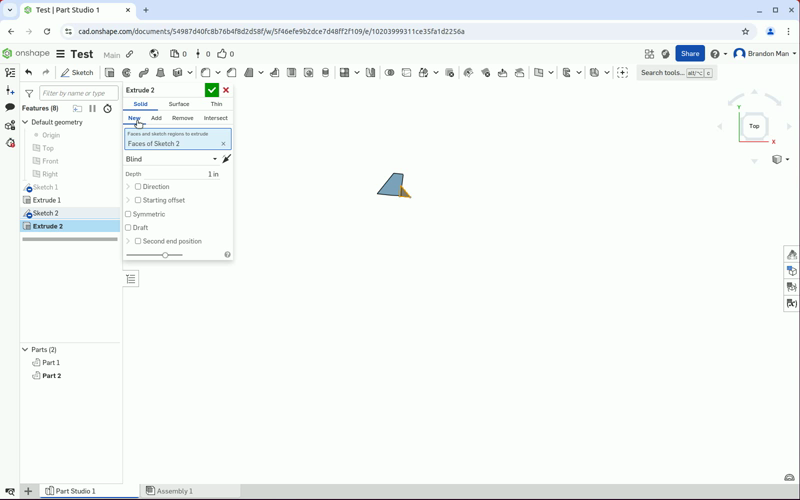
key(tab, 4)
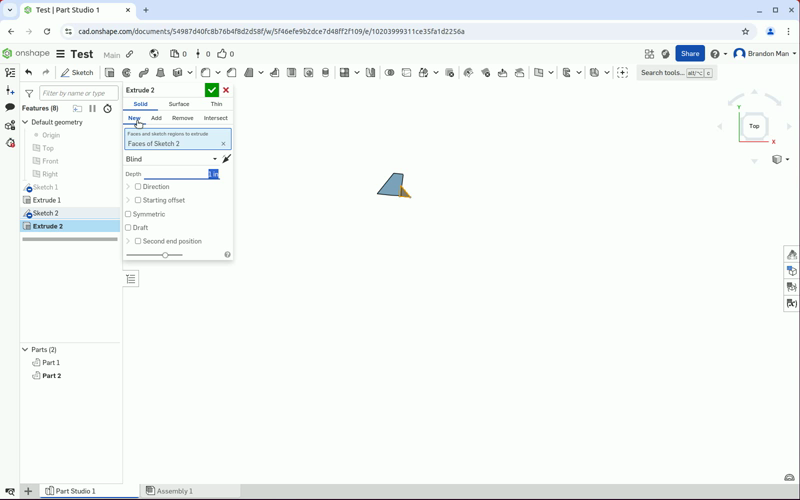
text(23.108)
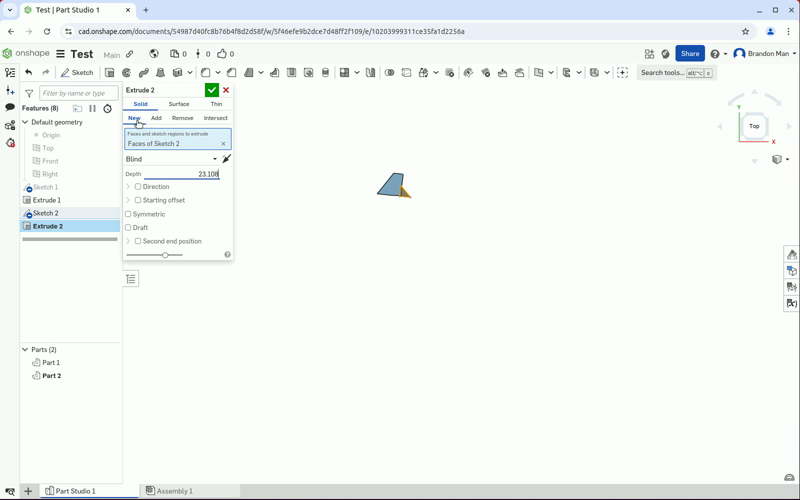
key(enter)
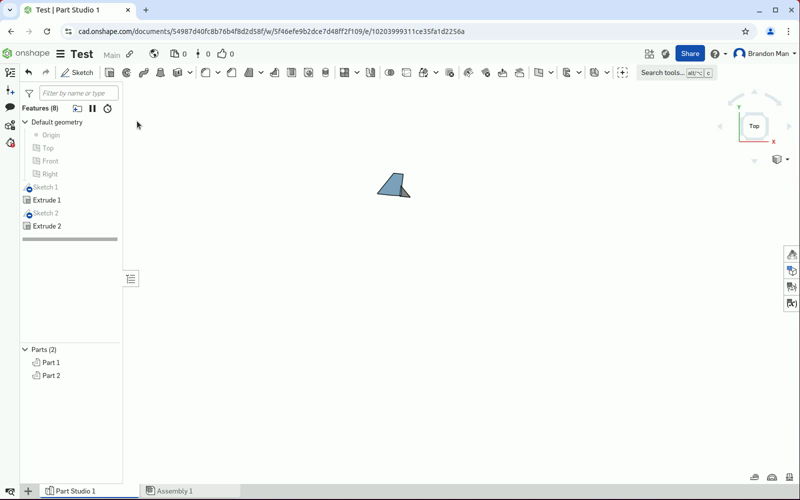
key(shift+h)
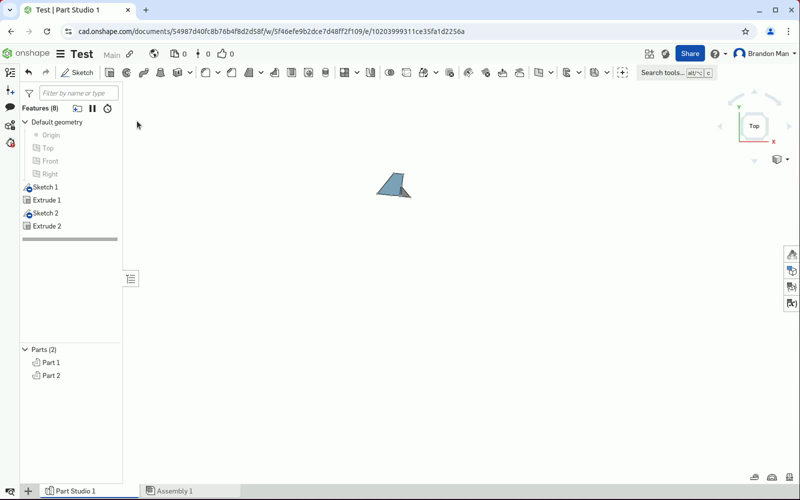
key(shift+h)
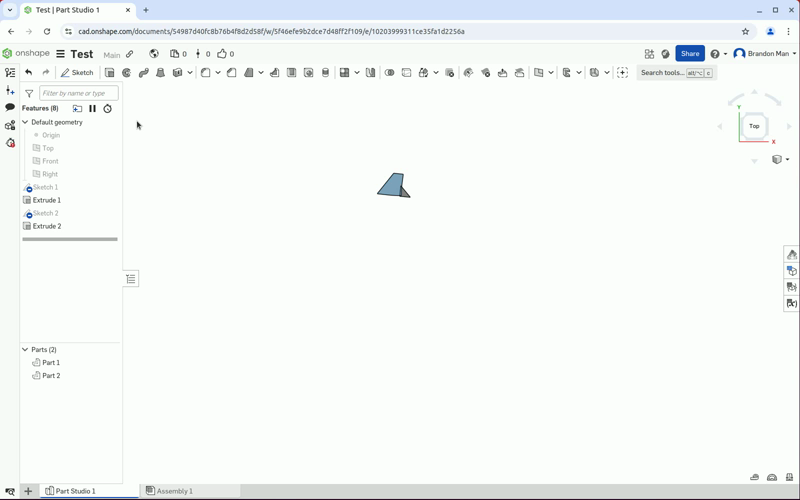
mouse_move(73, 189)
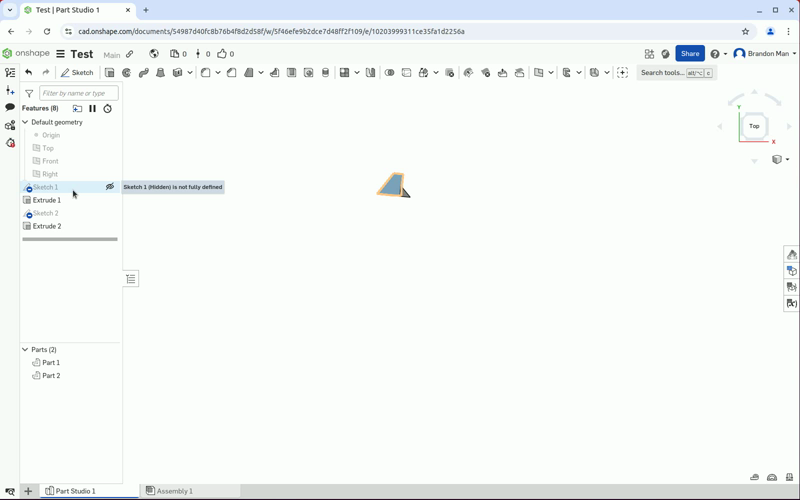
click(73, 189)
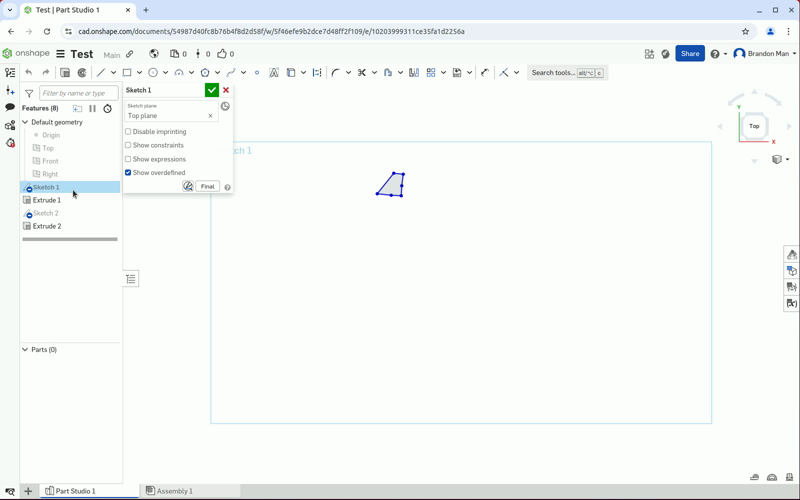
mouse_move(229, 92)
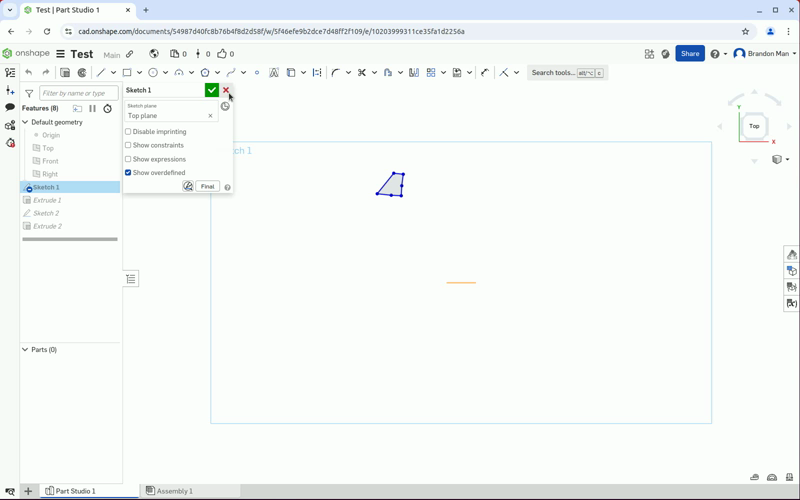
click(229, 92)
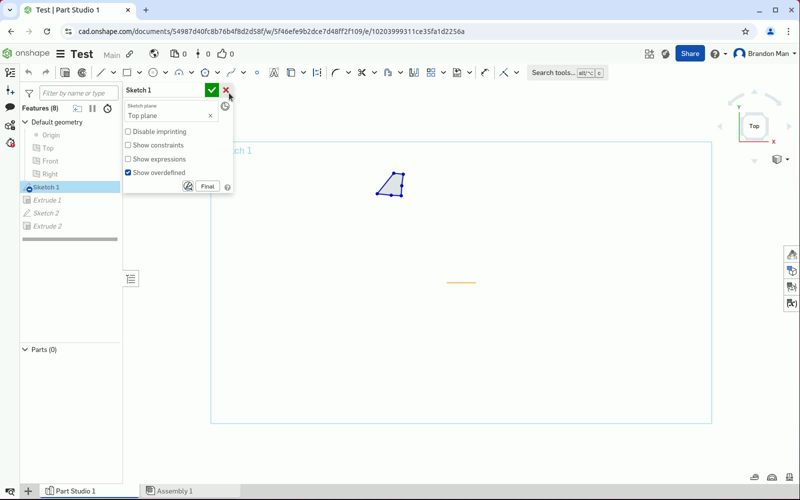
key(shift+s)
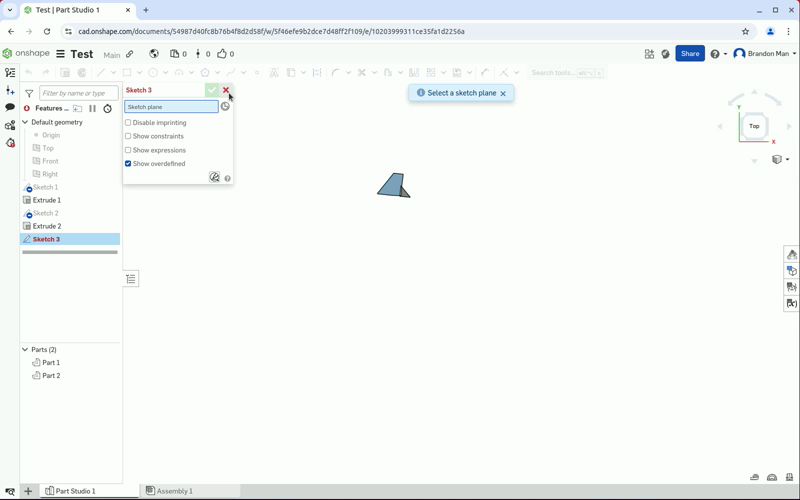
mouse_move(73, 150)
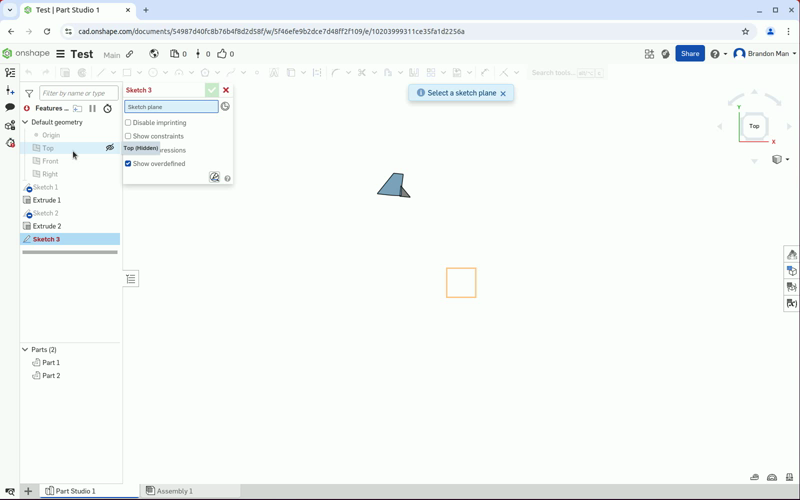
click(73, 150)
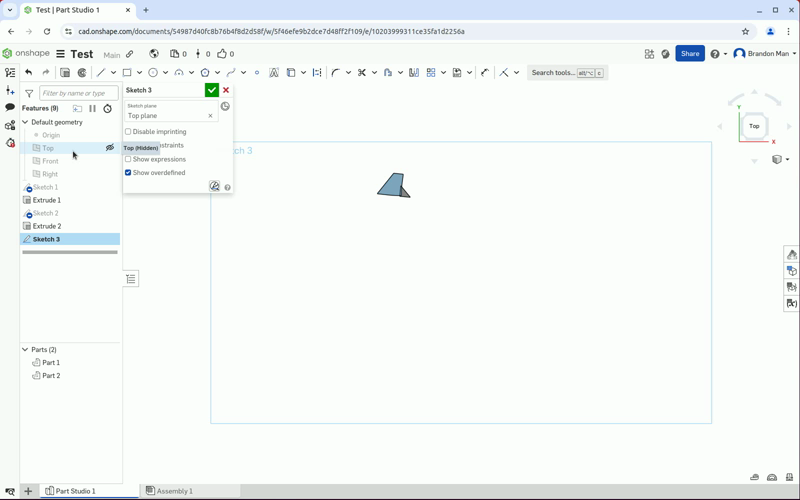
mouse_move(73, 352)
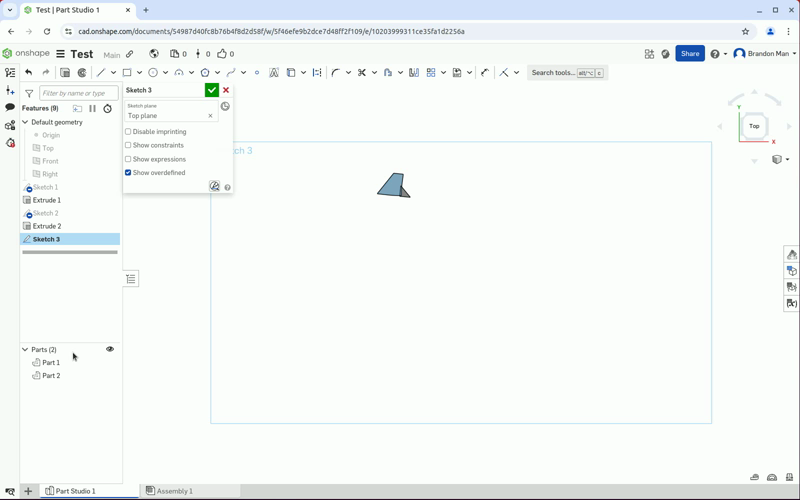
key(y)
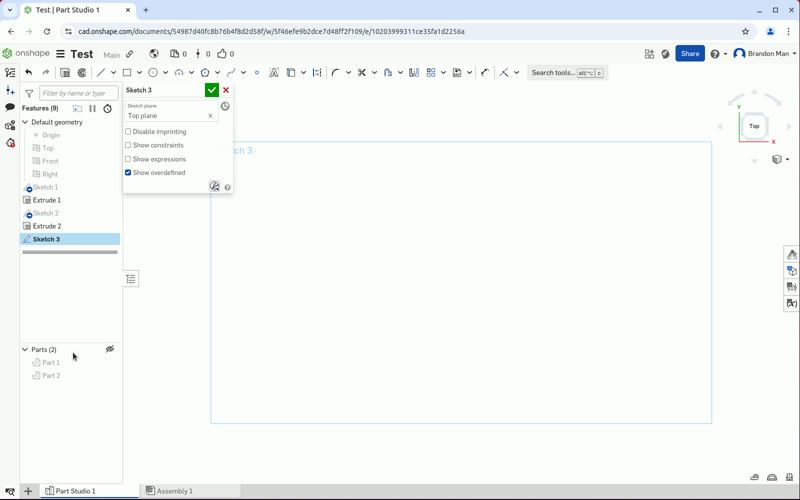
key(l)
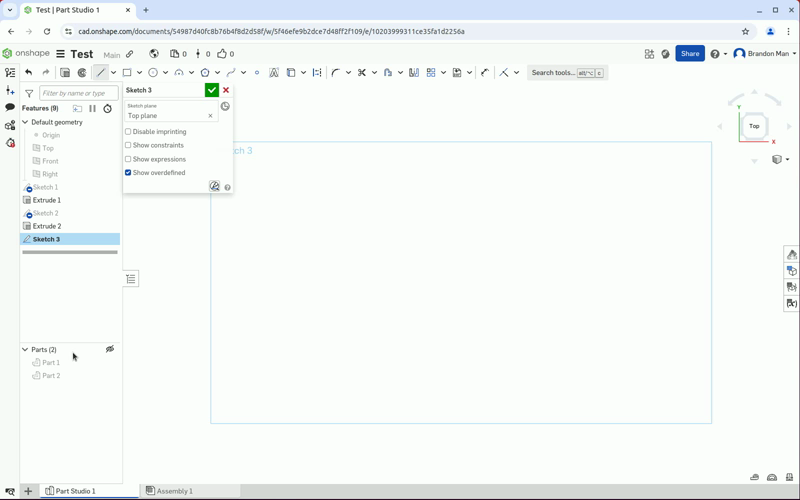
key_down(shift)
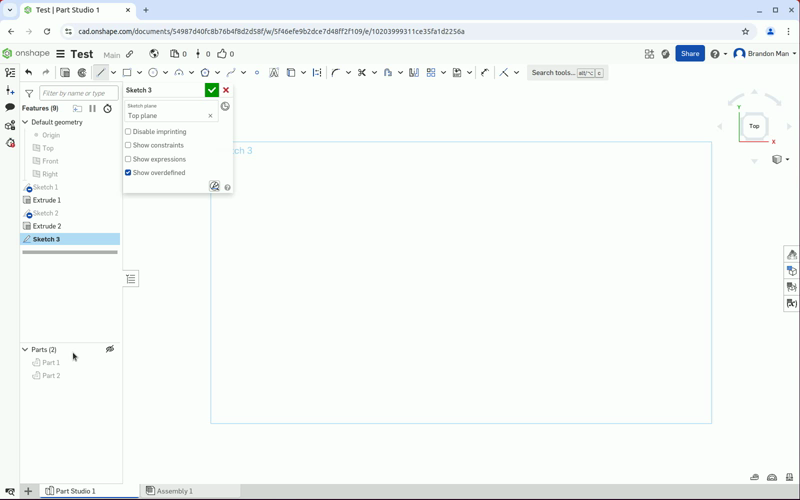
mouse_move(385, 239)
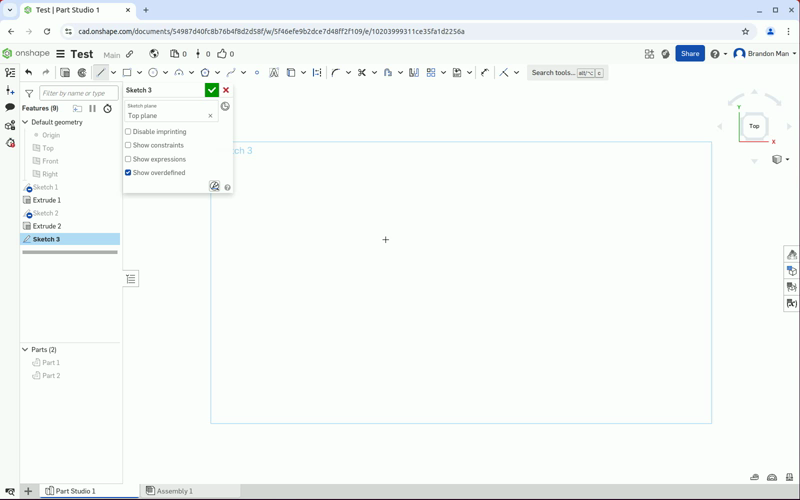
click(385, 239)
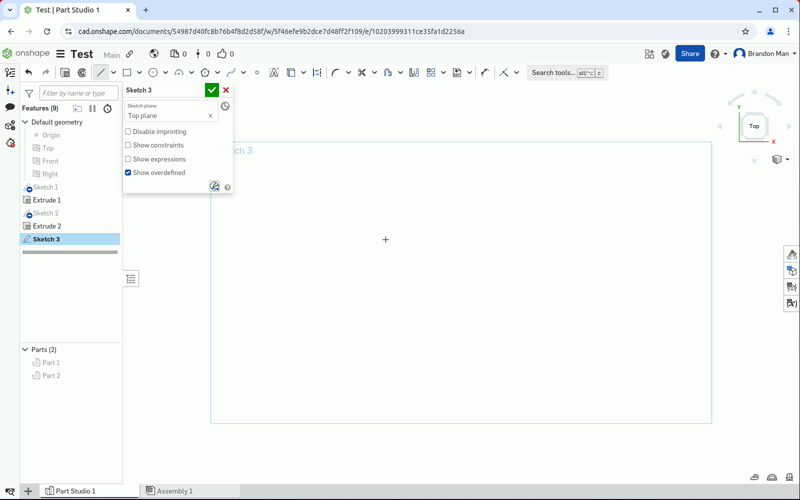
key_up(shift)
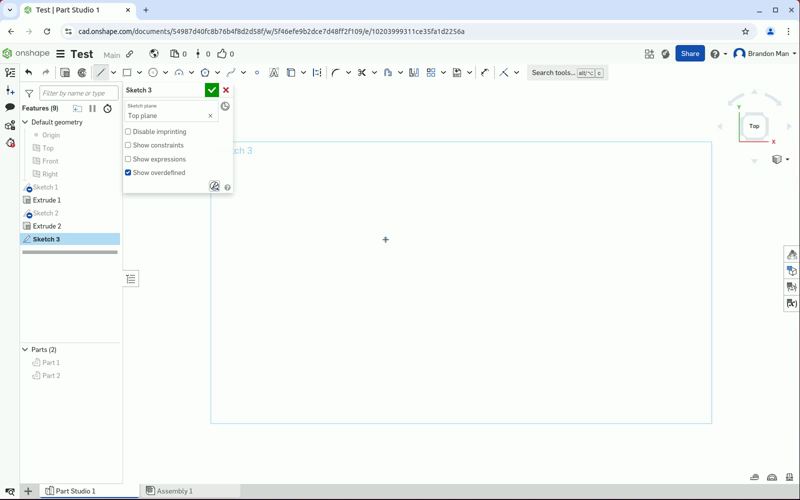
key_down(shift)
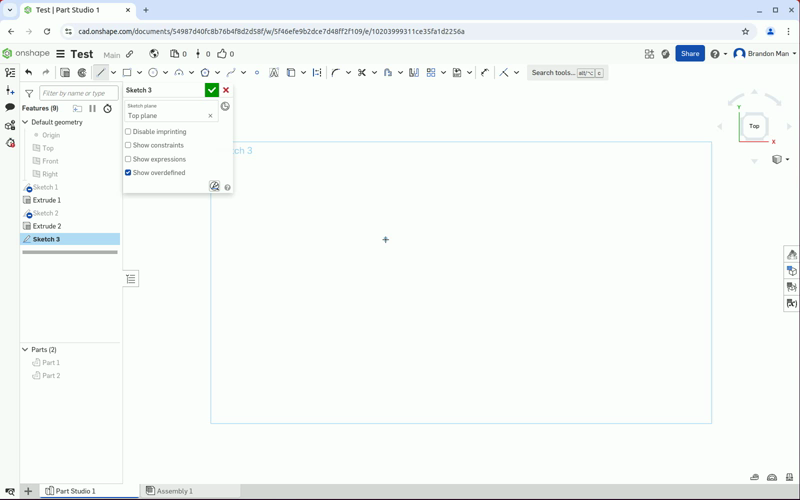
mouse_move(415, 239)
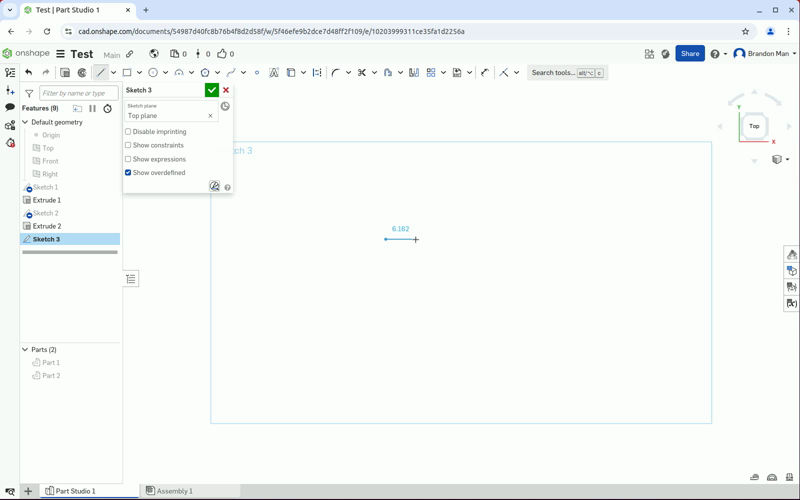
mouse_move(395, 239)
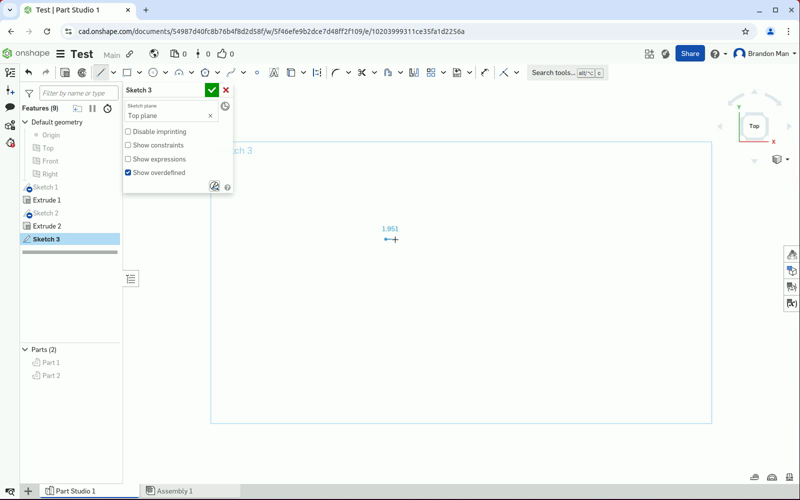
click(395, 239)
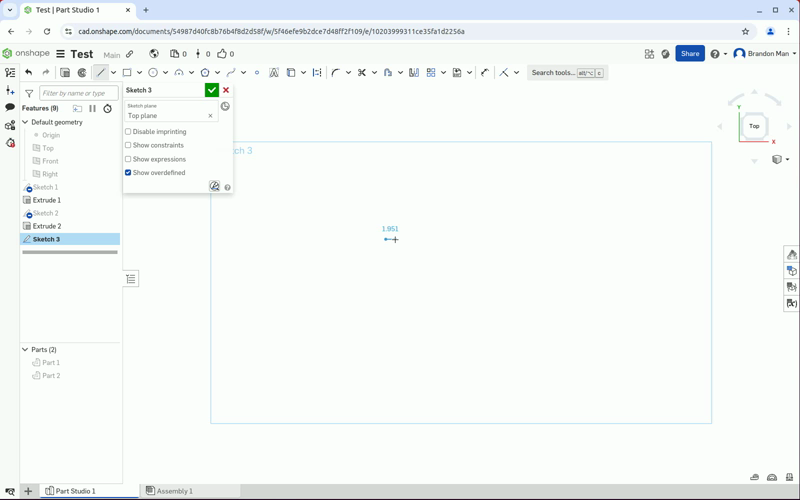
key_up(shift)
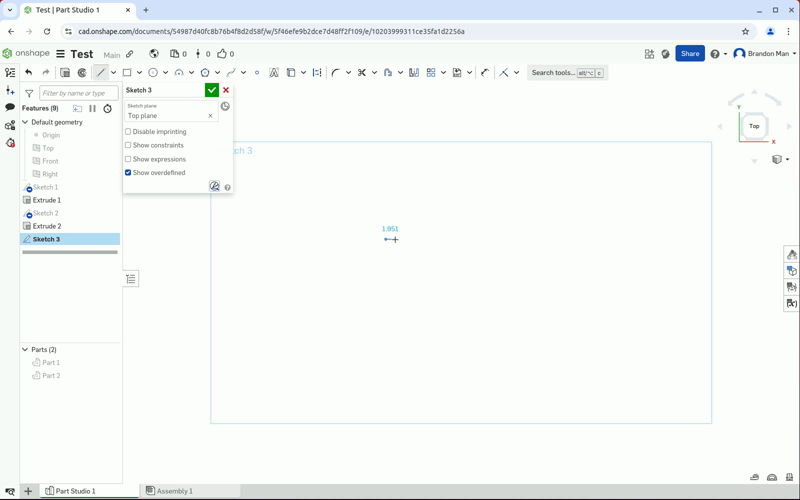
key_down(shift)
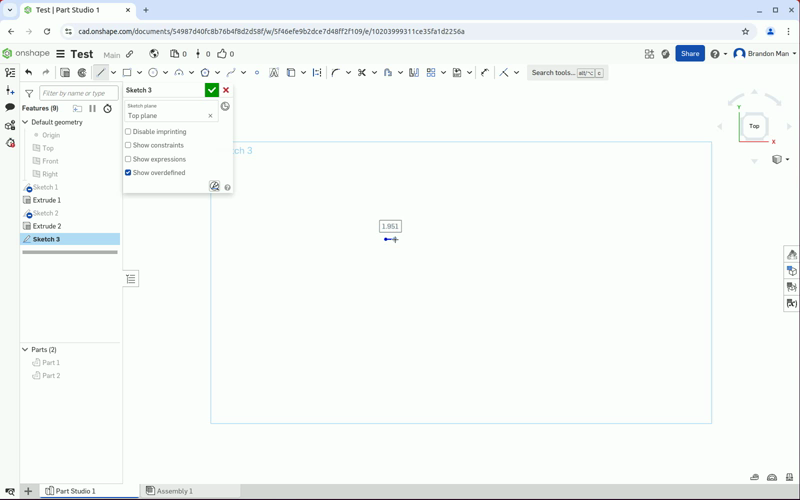
mouse_move(425, 239)
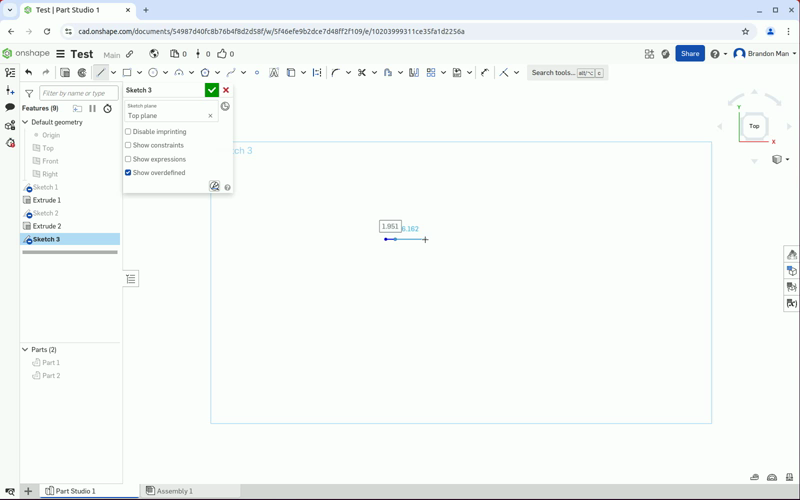
mouse_move(398, 195)
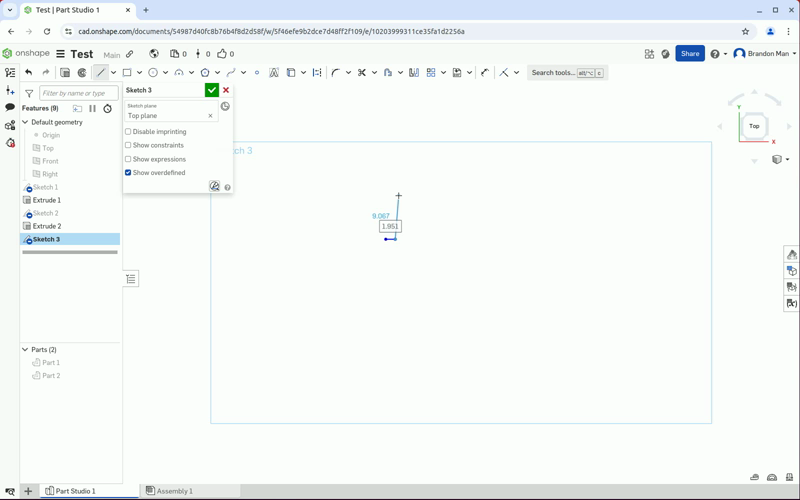
click(398, 195)
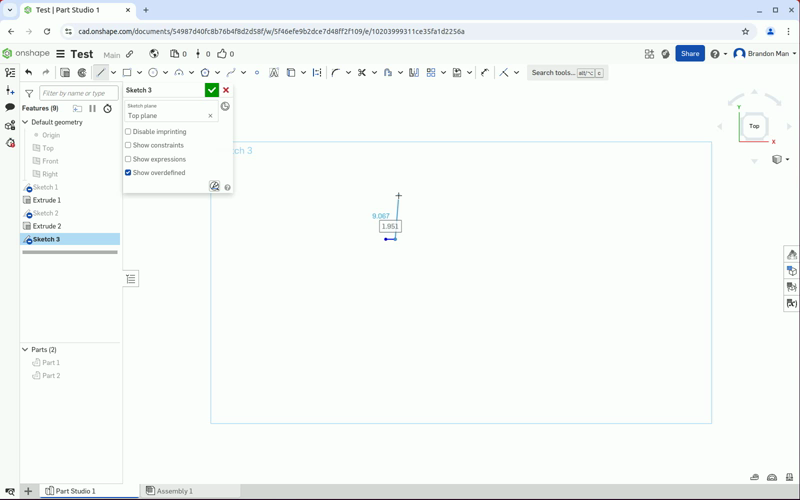
key_up(shift)
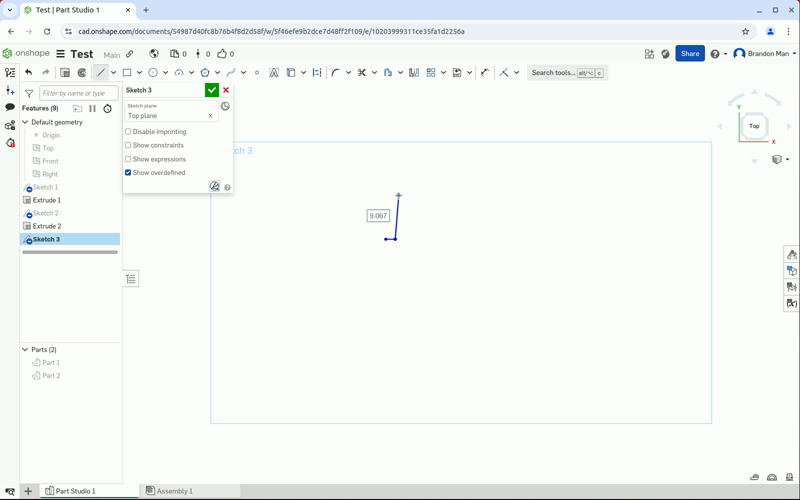
key_down(shift)
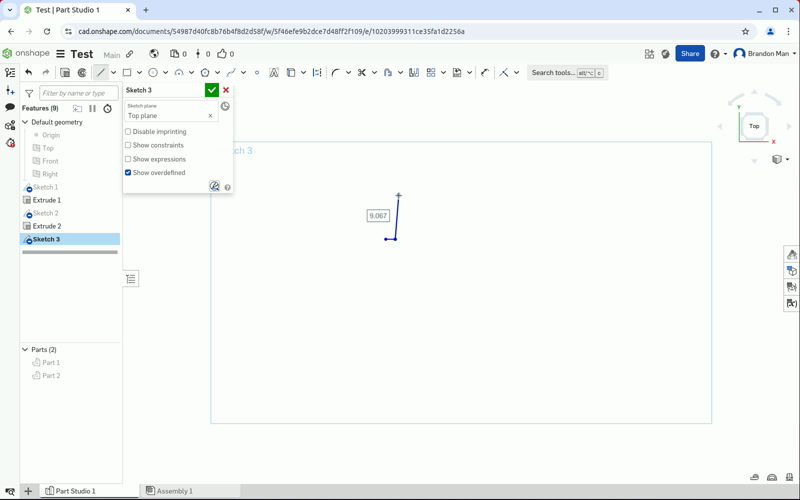
mouse_move(428, 195)
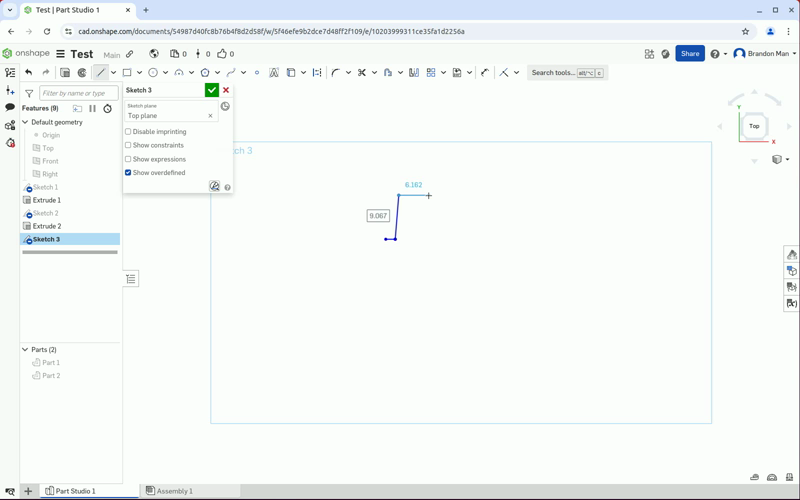
mouse_move(389, 194)
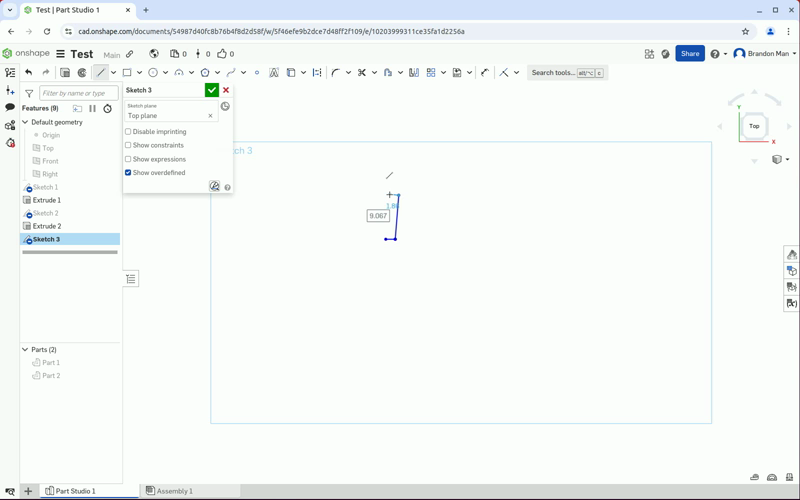
click(389, 194)
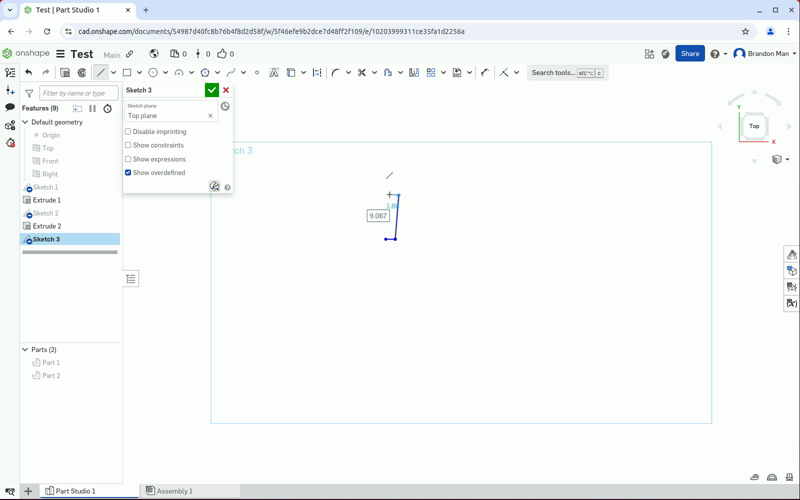
key_up(shift)
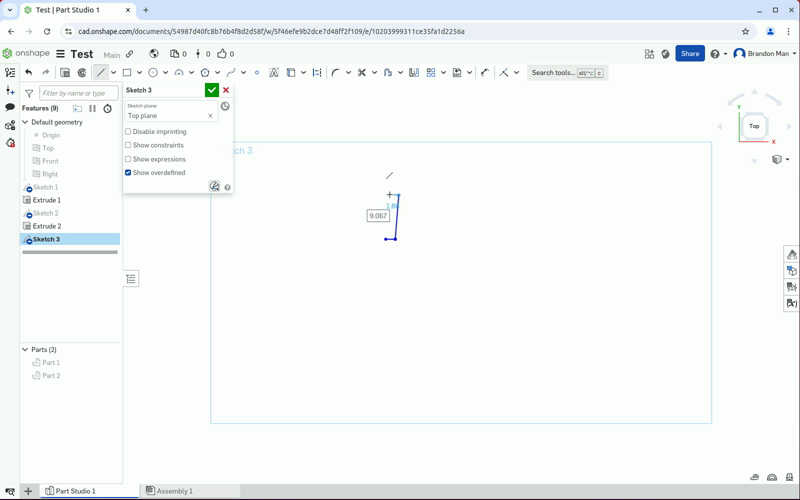
mouse_move(419, 194)
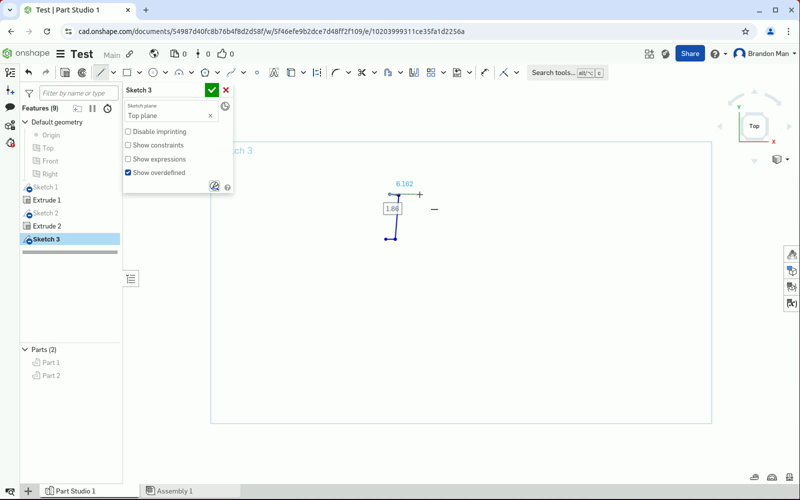
key_down(shift)
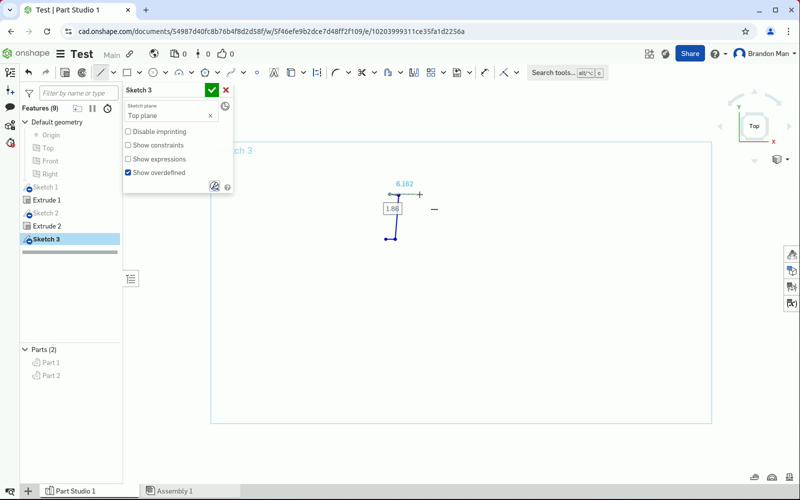
mouse_move(385, 239)
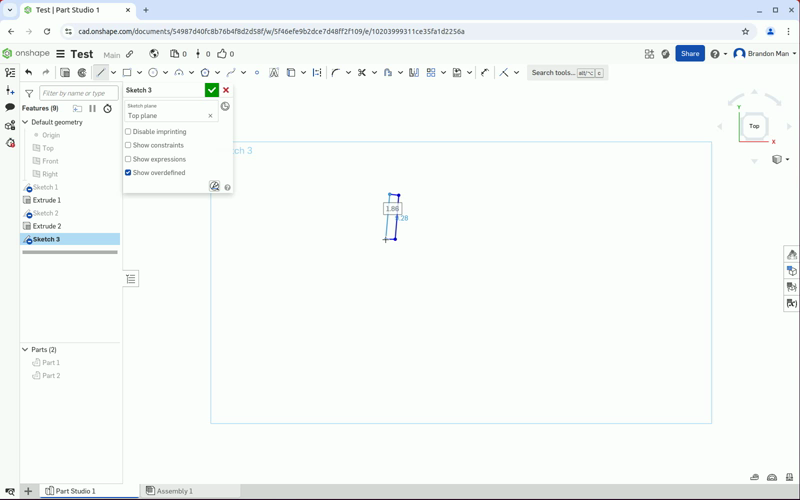
key_up(shift)
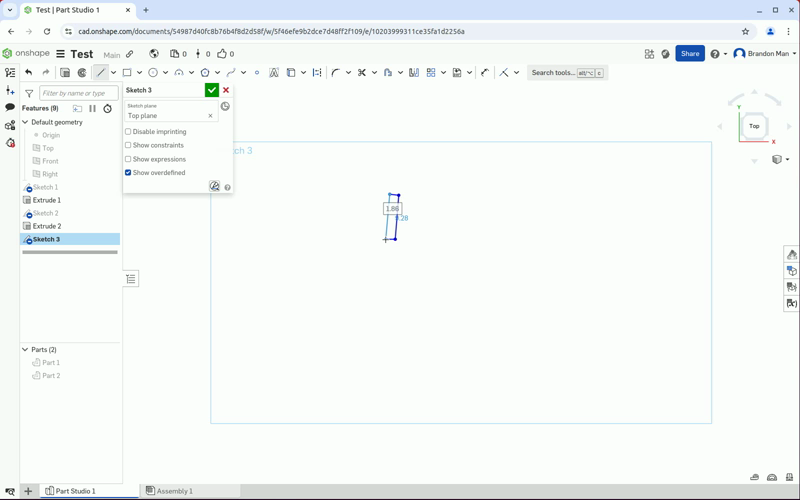
click(385, 239)
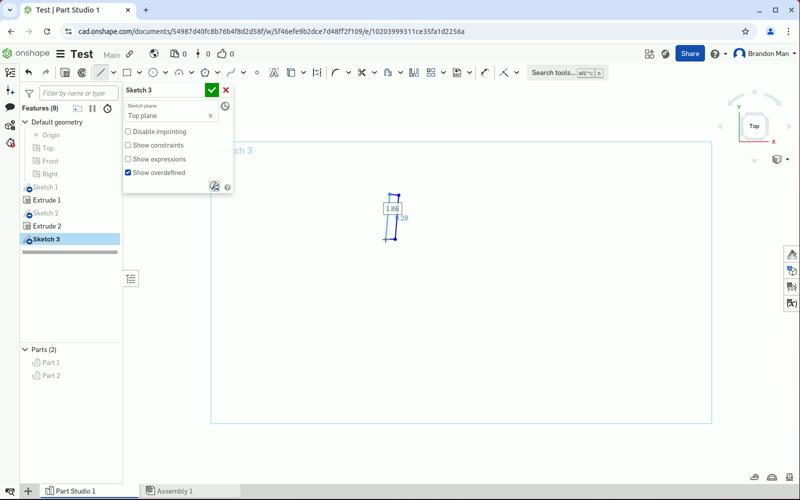
key(esc)
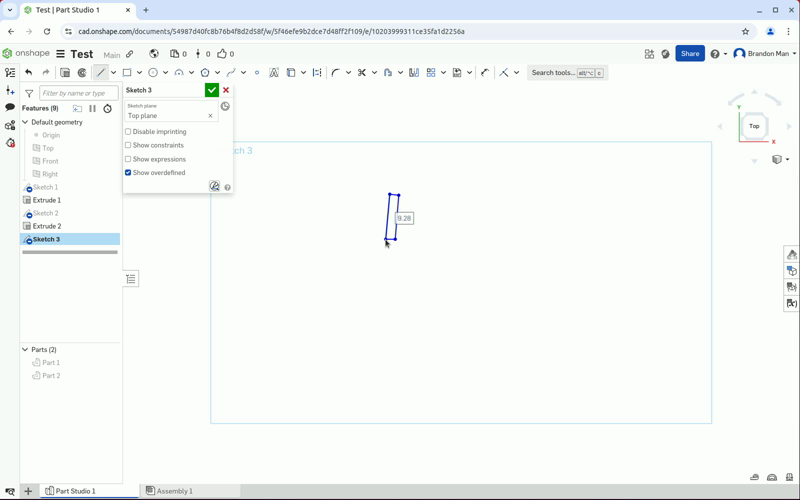
mouse_move(395, 196)
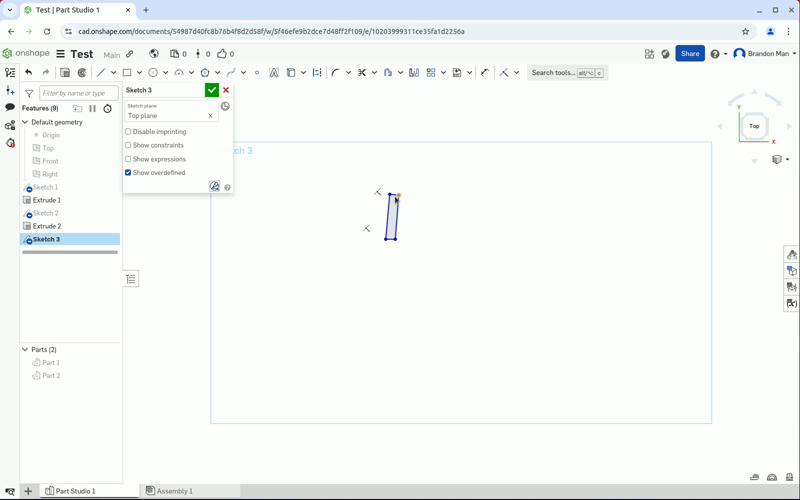
scroll(6)
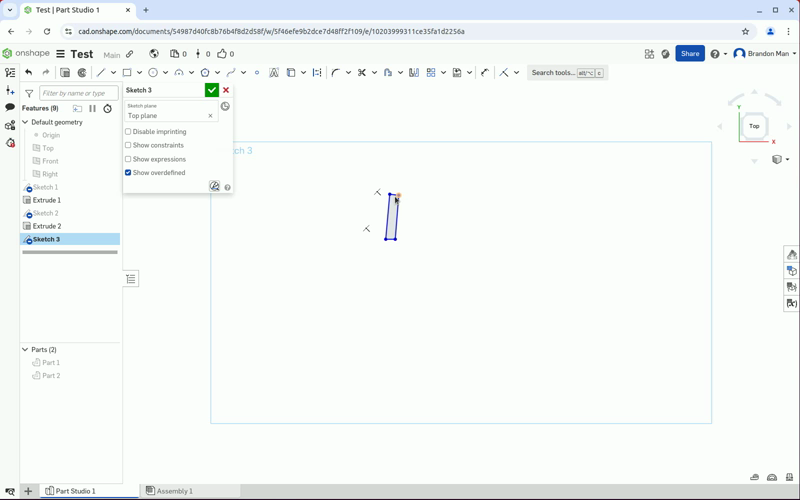
scroll(6)
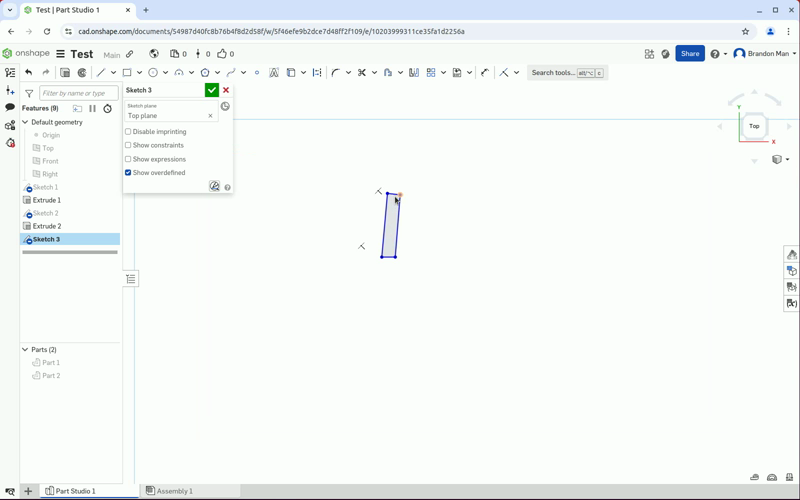
scroll(6)
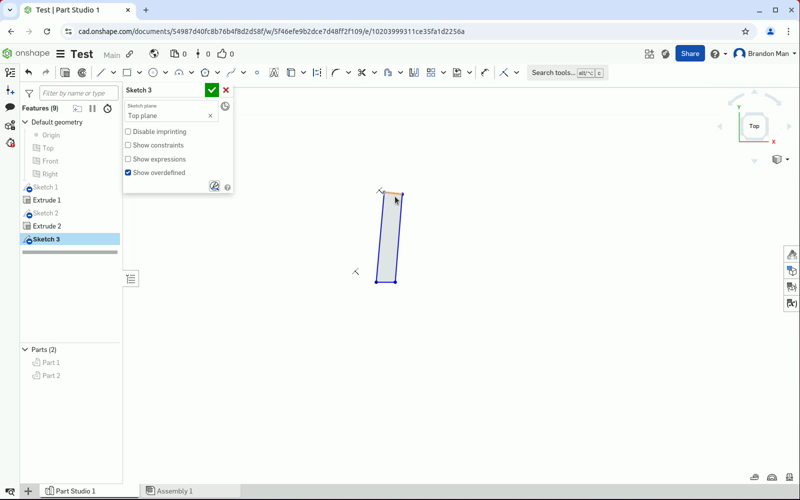
scroll(6)
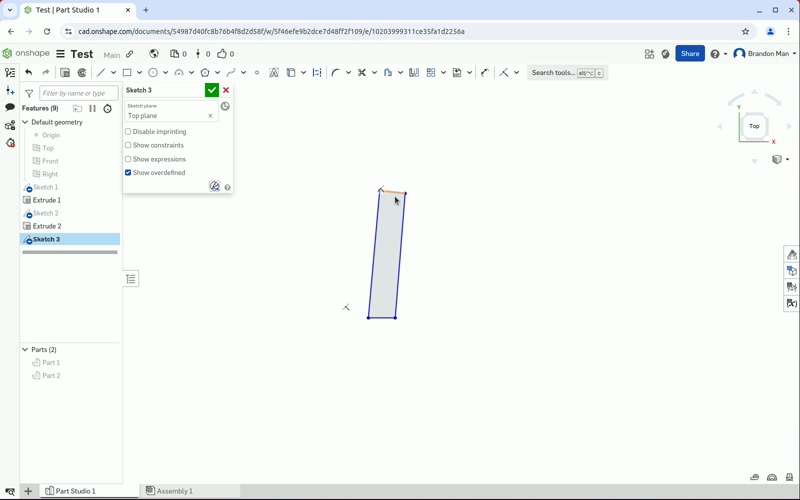
scroll(6)
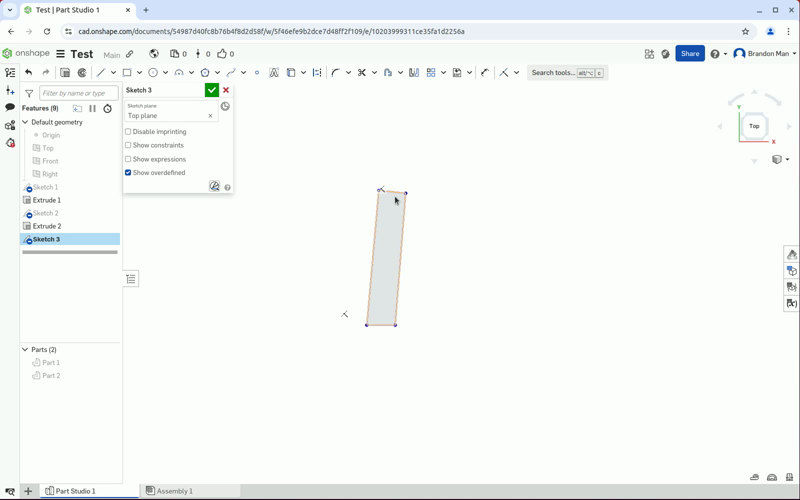
scroll(6)
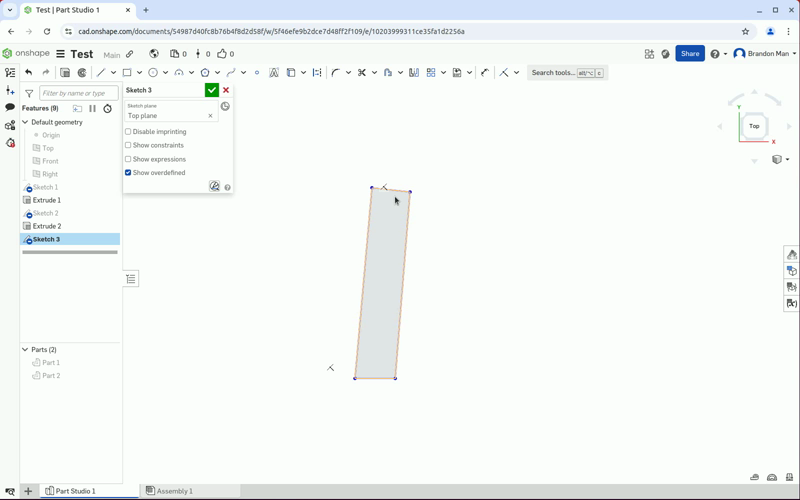
scroll(6)
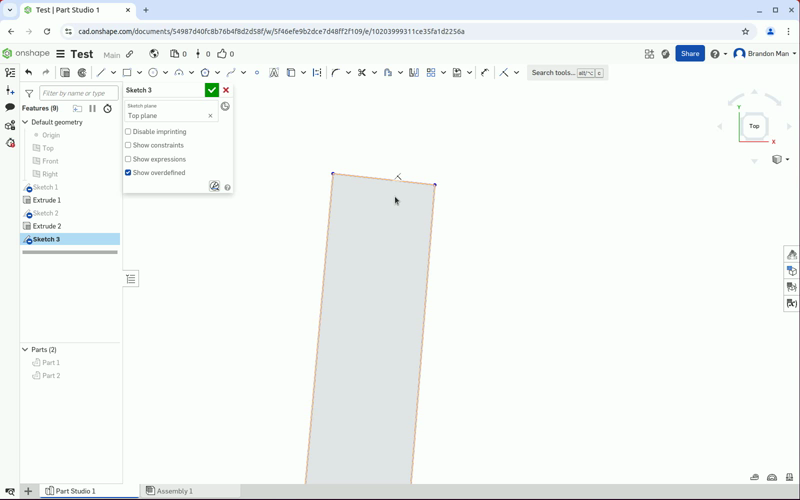
click(395, 196)
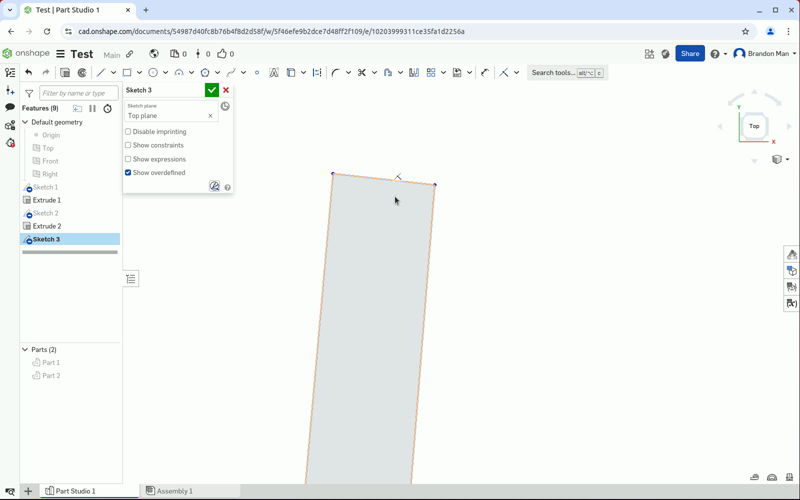
scroll(-6)
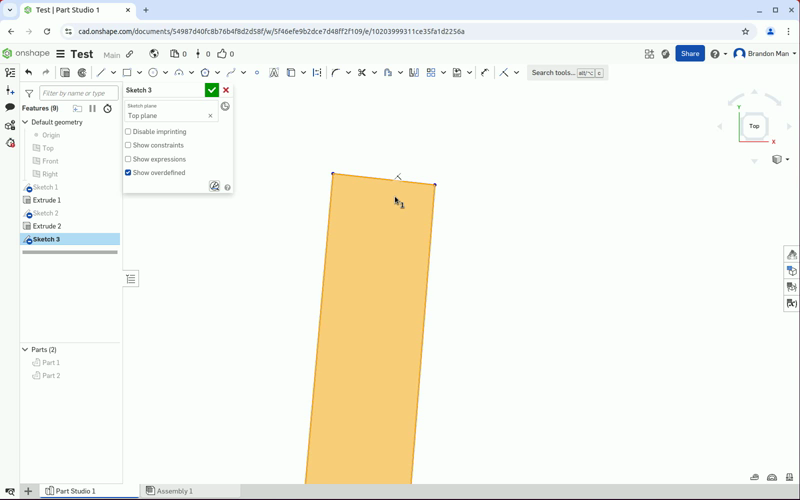
scroll(-6)
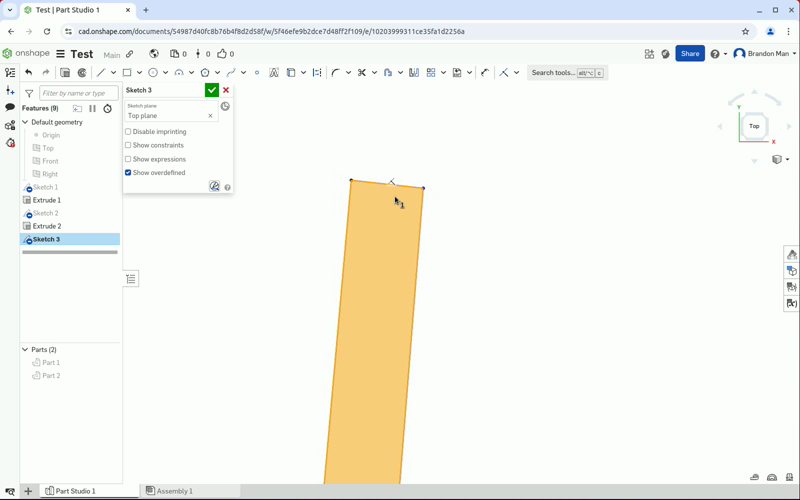
scroll(-6)
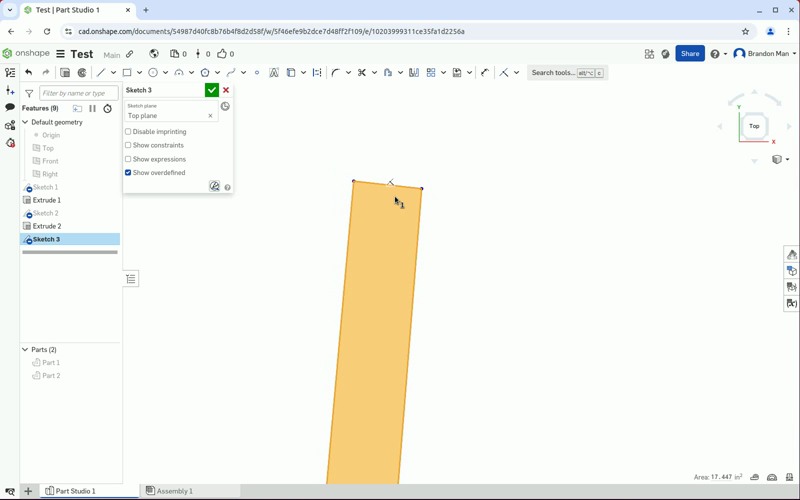
scroll(-6)
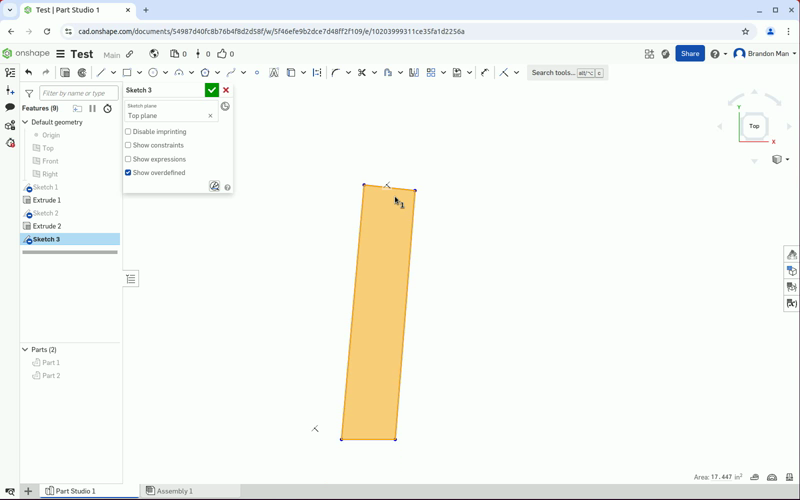
scroll(-6)
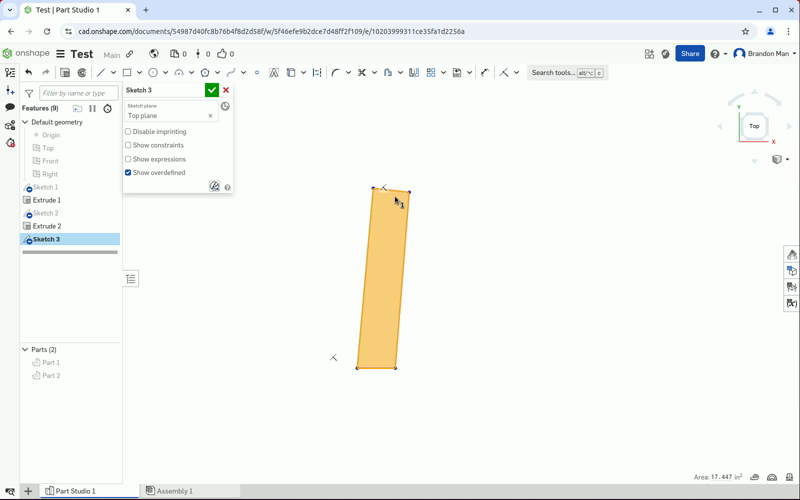
scroll(-6)
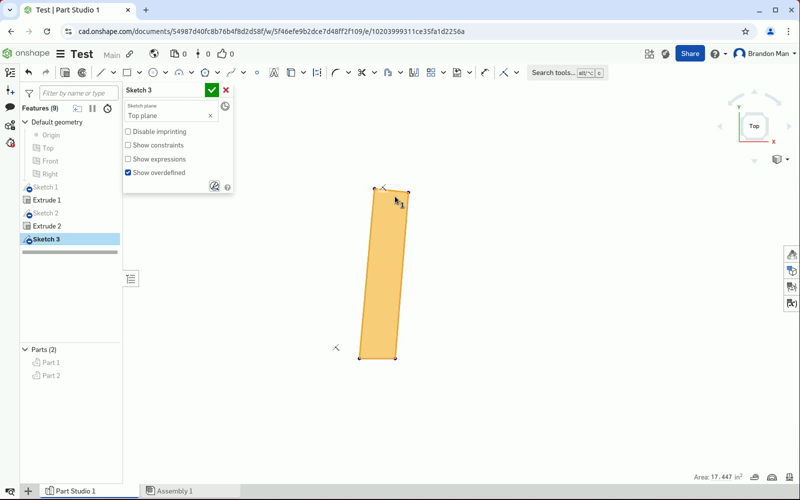
scroll(-6)
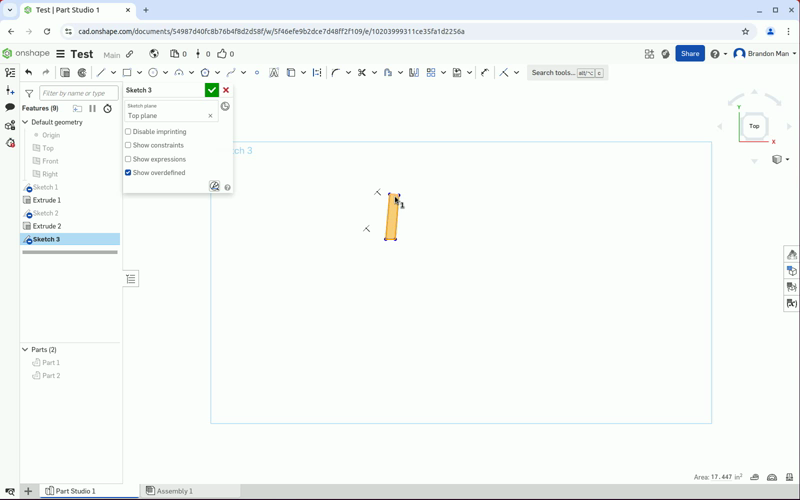
mouse_move(73, 352)
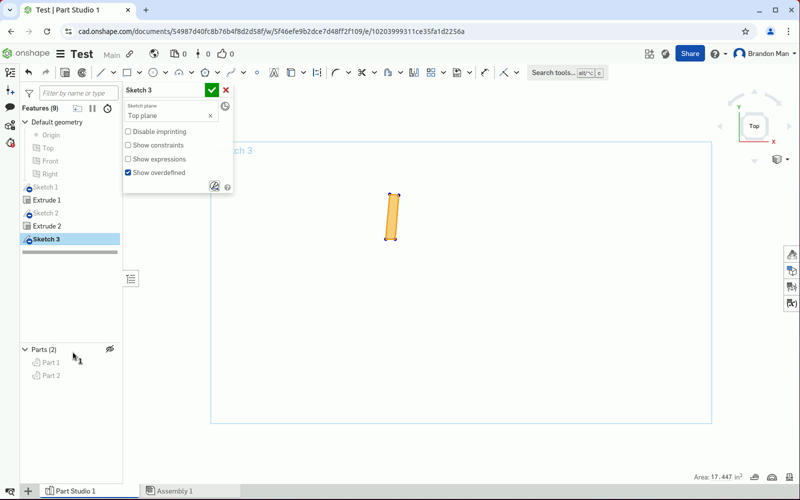
key(shift+y)
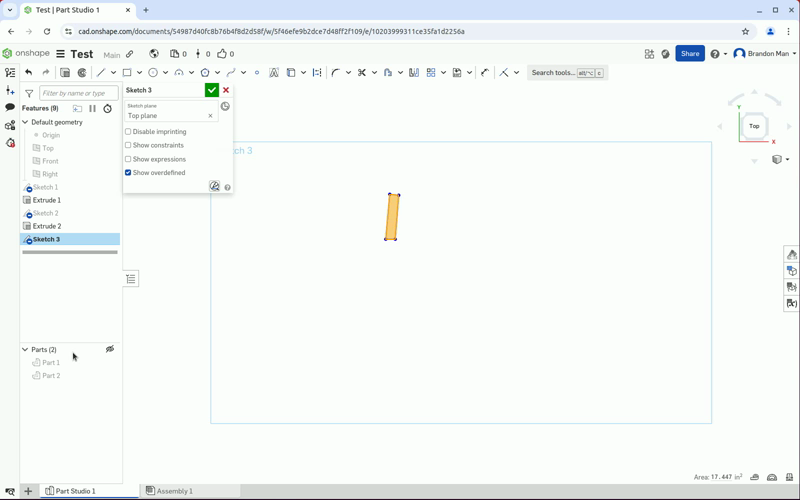
key(shift+e)
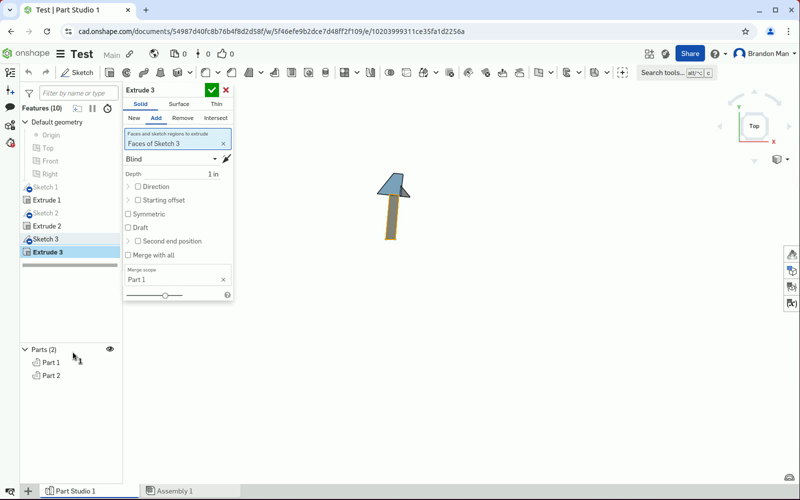
mouse_move(143, 106)
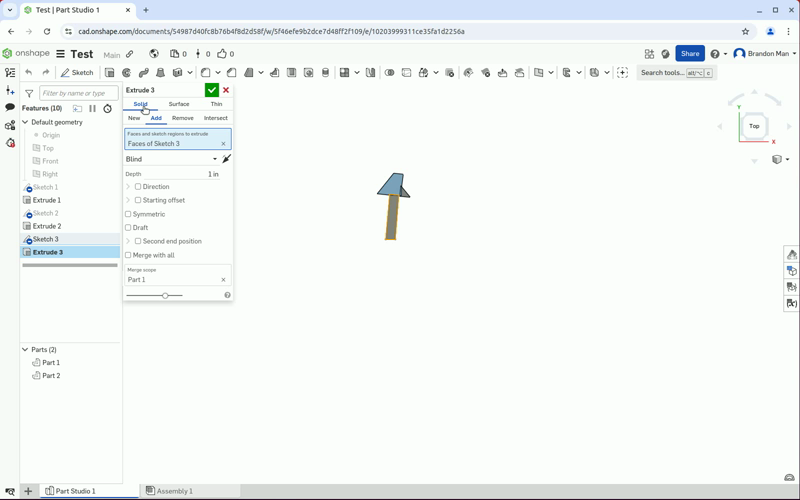
click(143, 106)
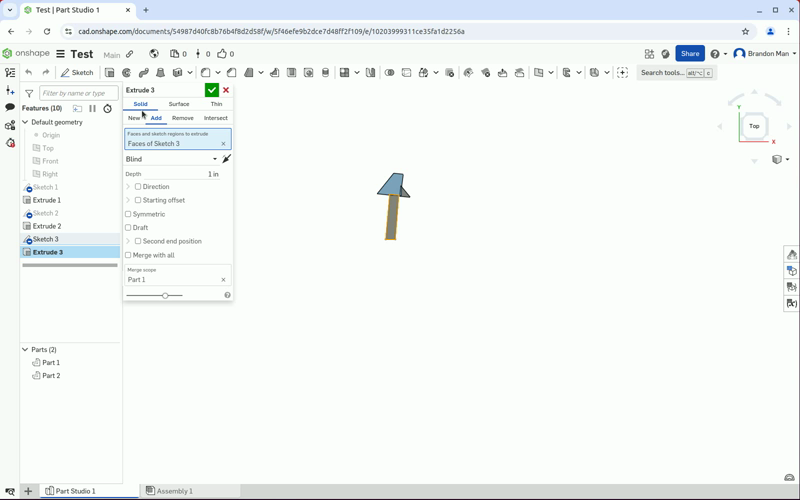
mouse_move(137, 120)
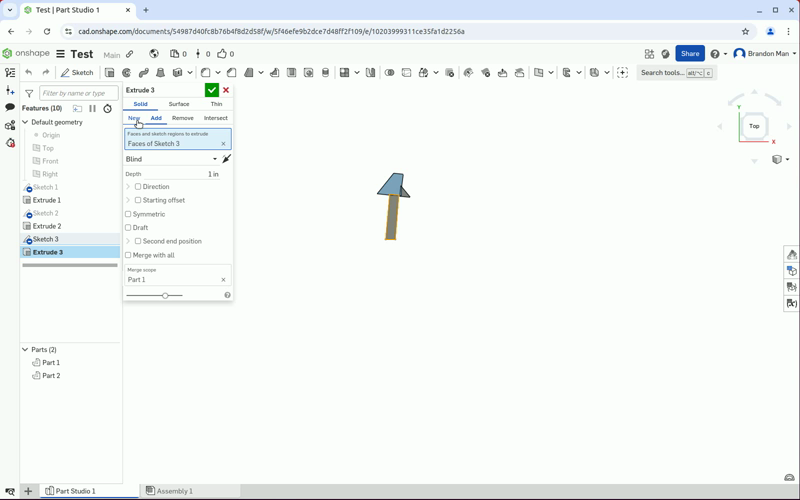
click(137, 120)
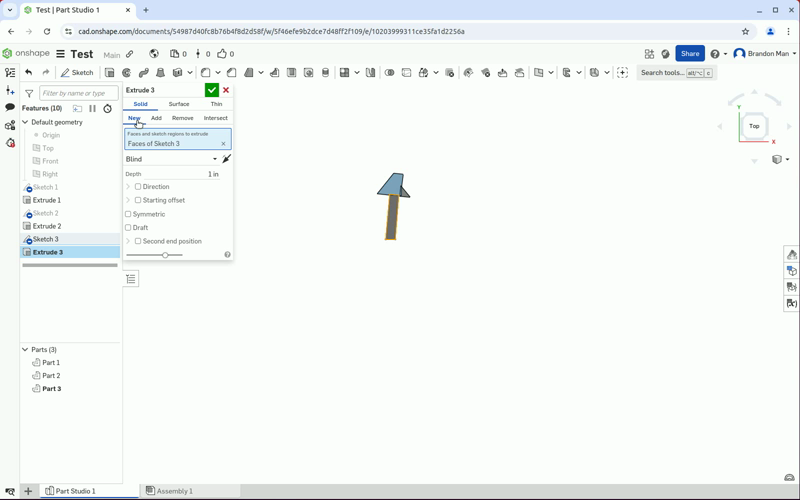
key(tab, 4)
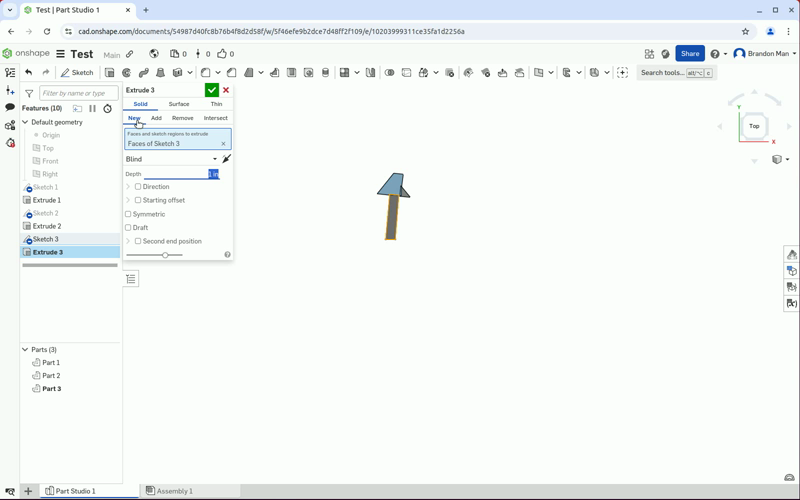
text(23.108)
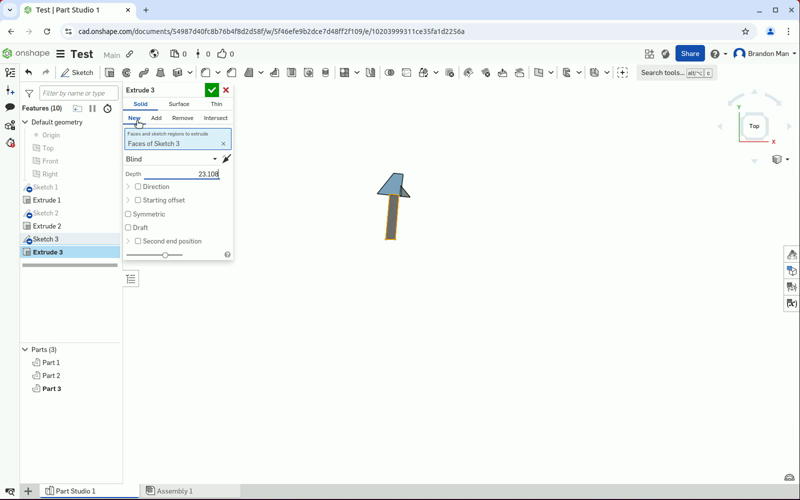
key(enter)
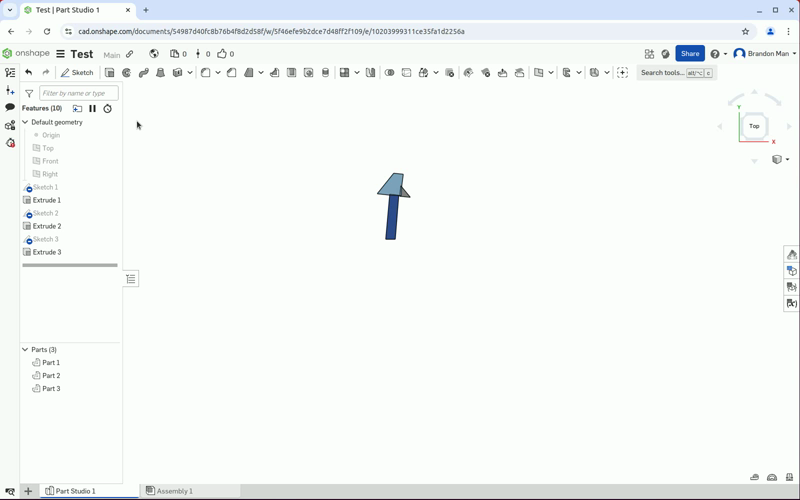
key(shift+h)
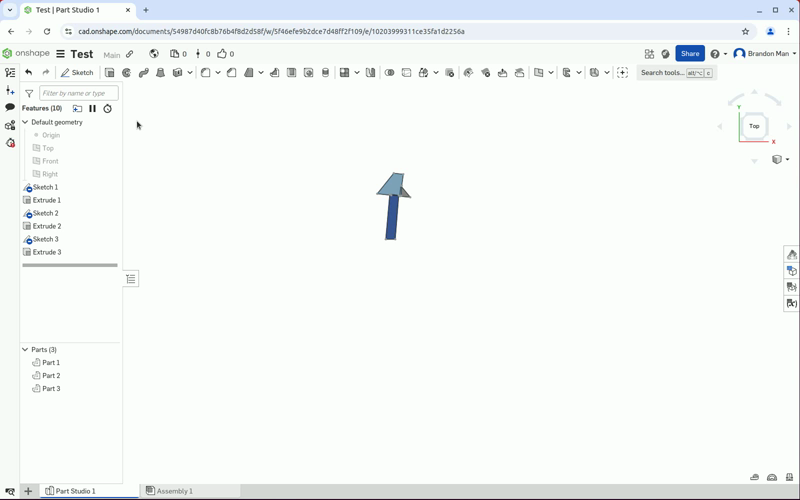
key(shift+h)
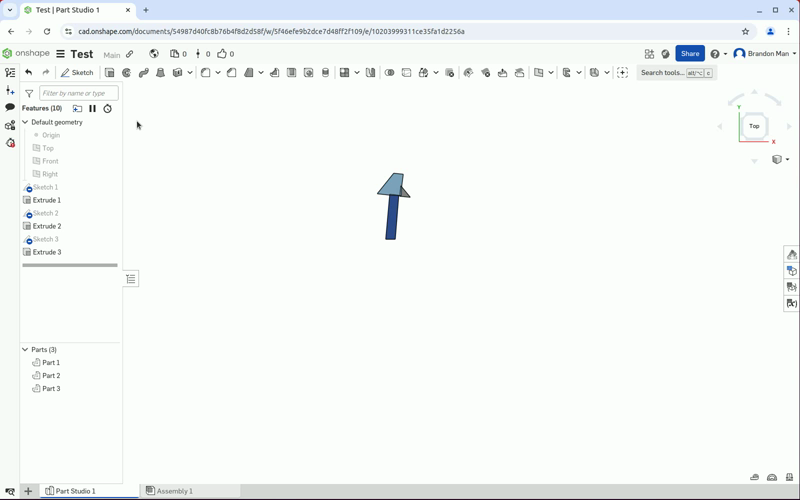
mouse_move(73, 189)
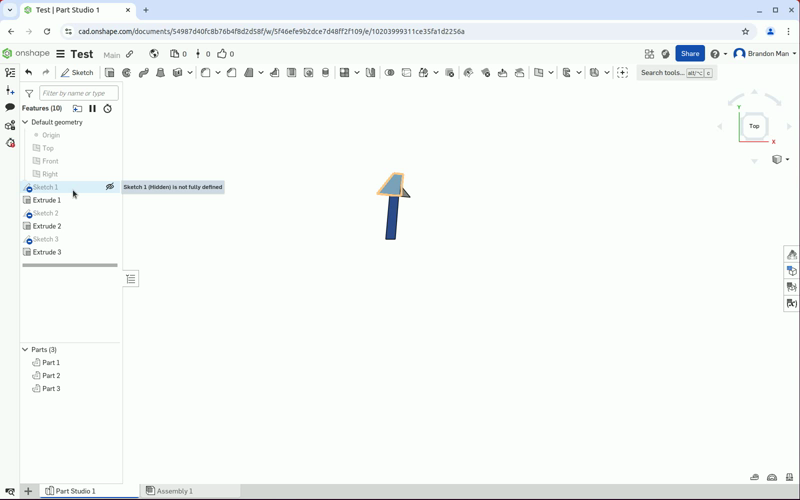
click(73, 189)
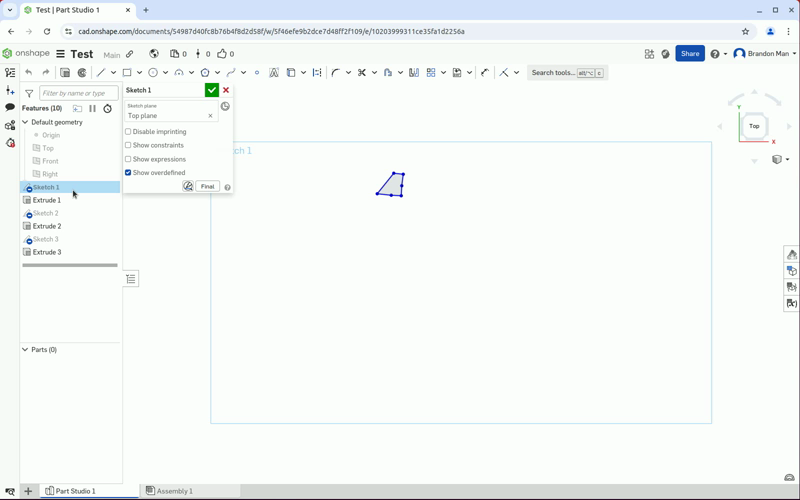
mouse_move(229, 92)
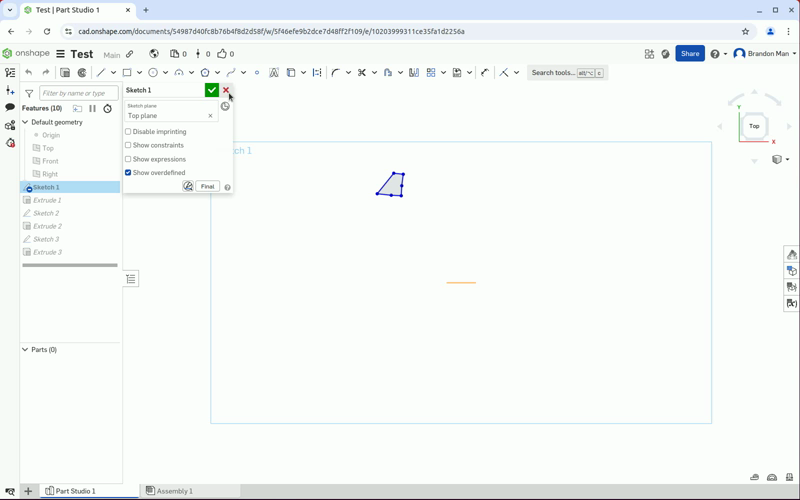
click(229, 92)
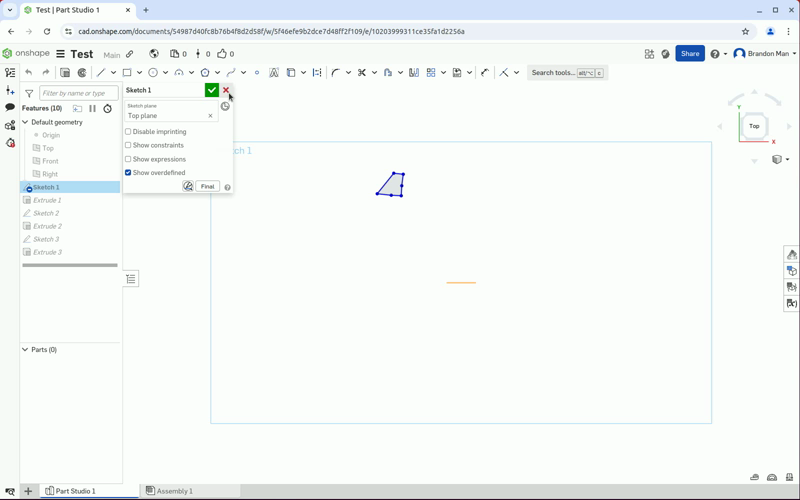
key(shift+s)
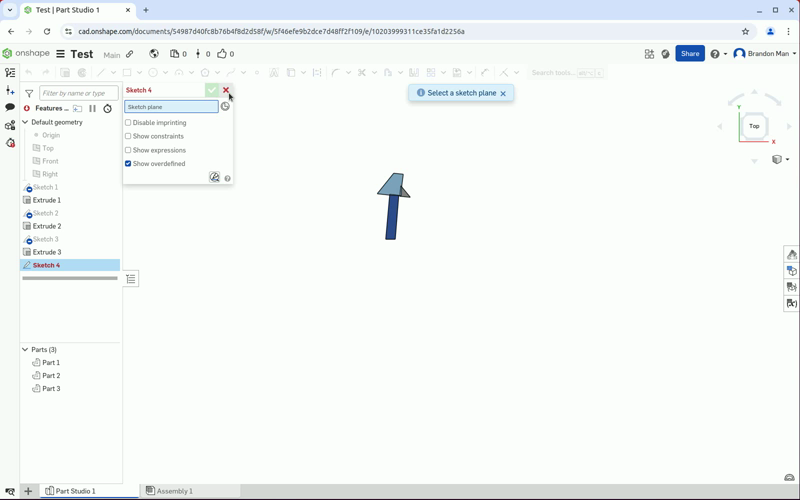
mouse_move(73, 150)
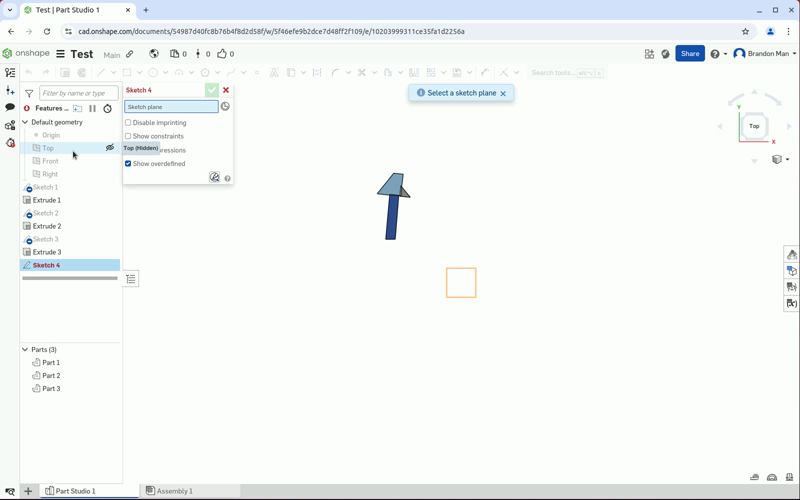
click(73, 150)
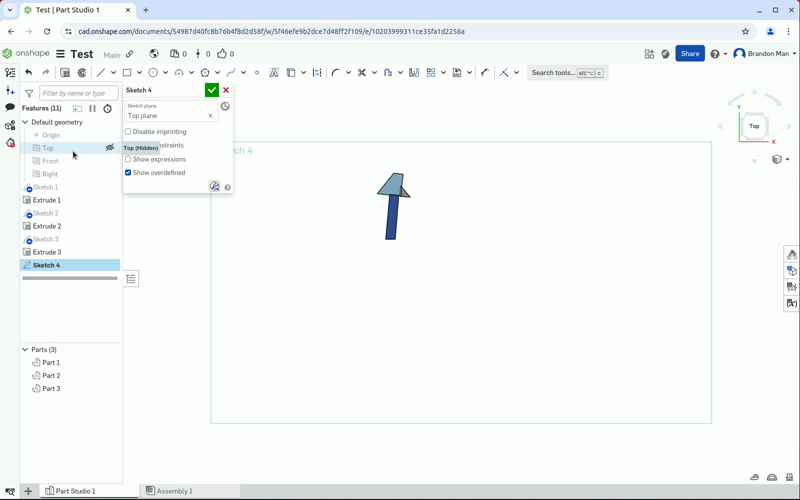
mouse_move(73, 352)
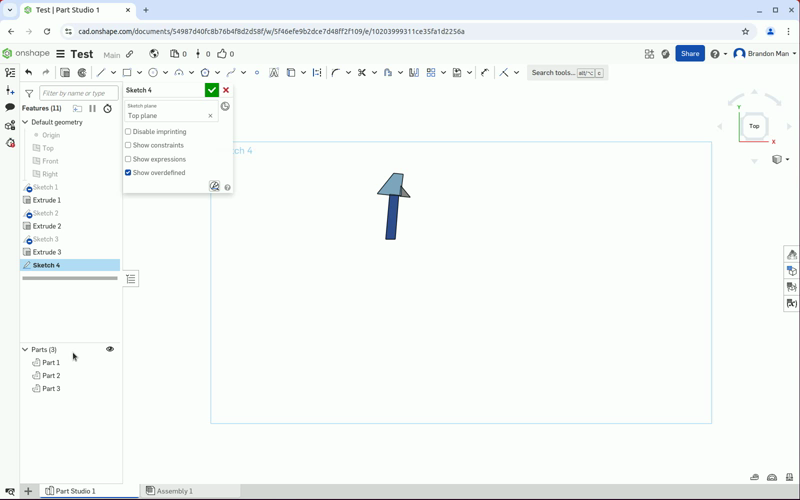
key(y)
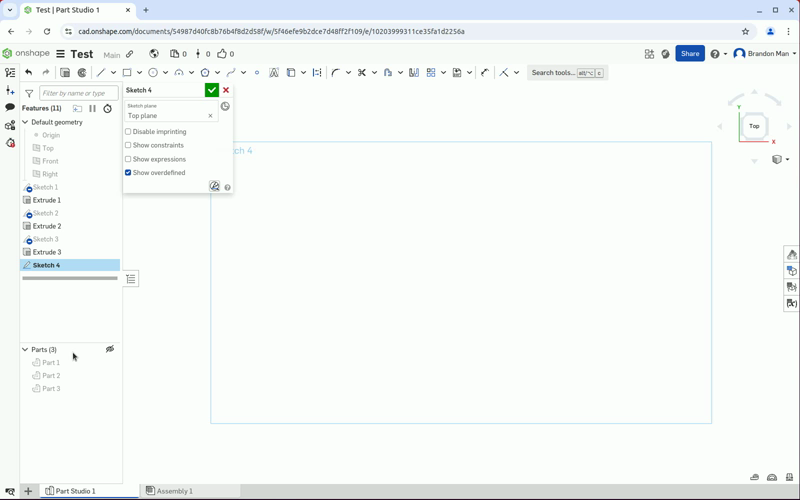
key(l)
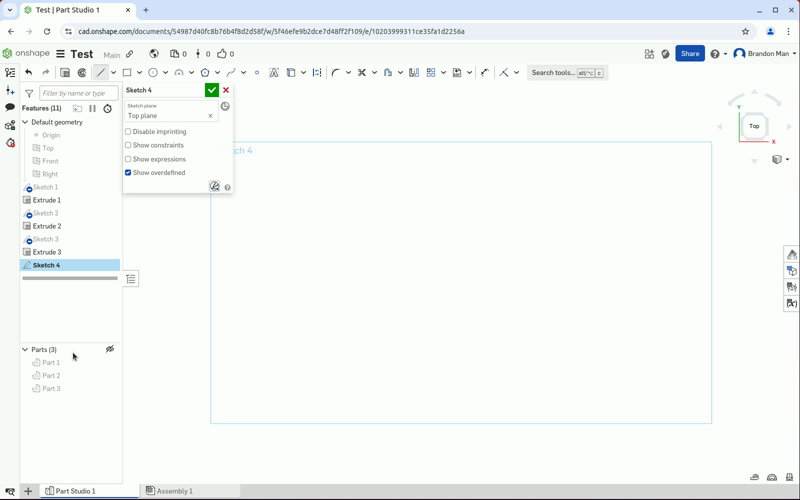
key_down(shift)
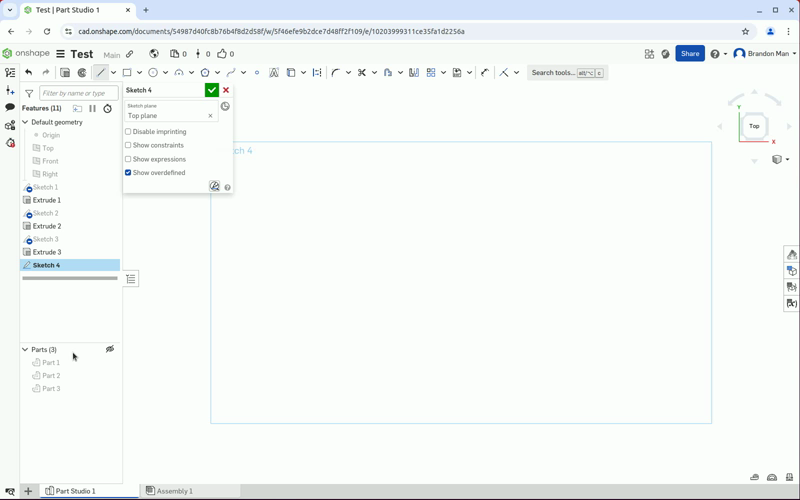
mouse_move(363, 246)
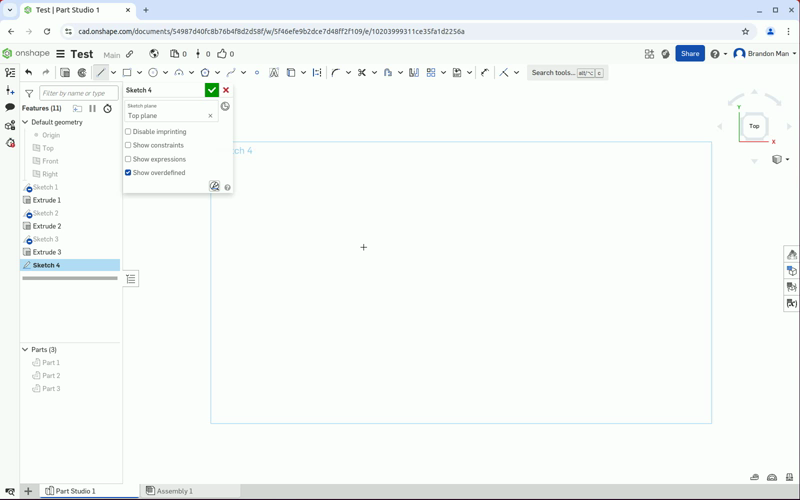
click(363, 246)
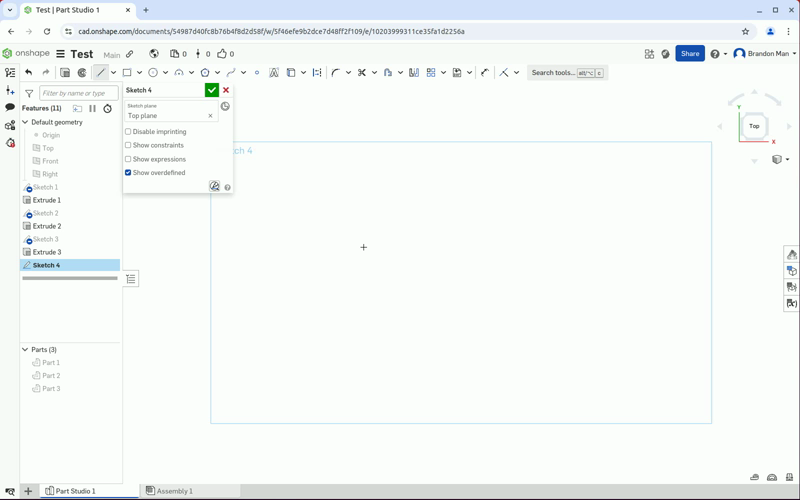
key_up(shift)
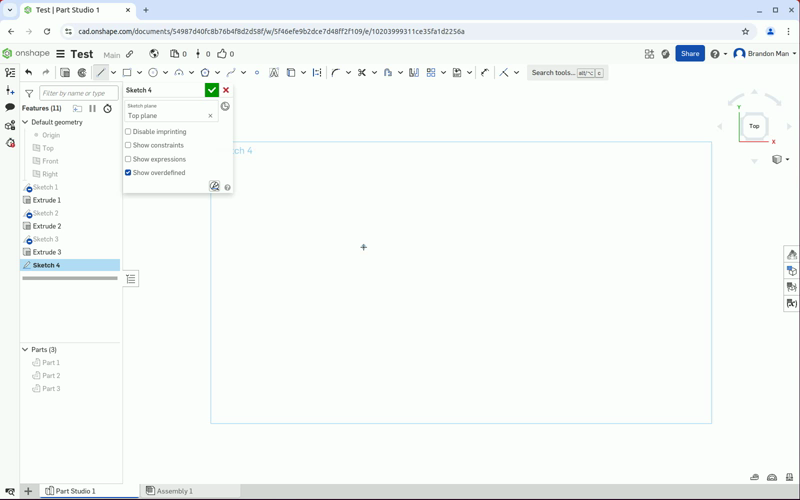
key_down(shift)
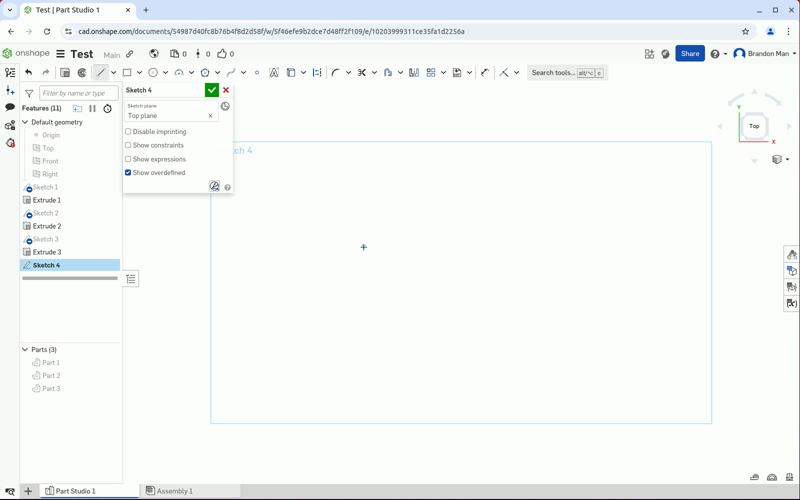
mouse_move(376, 395)
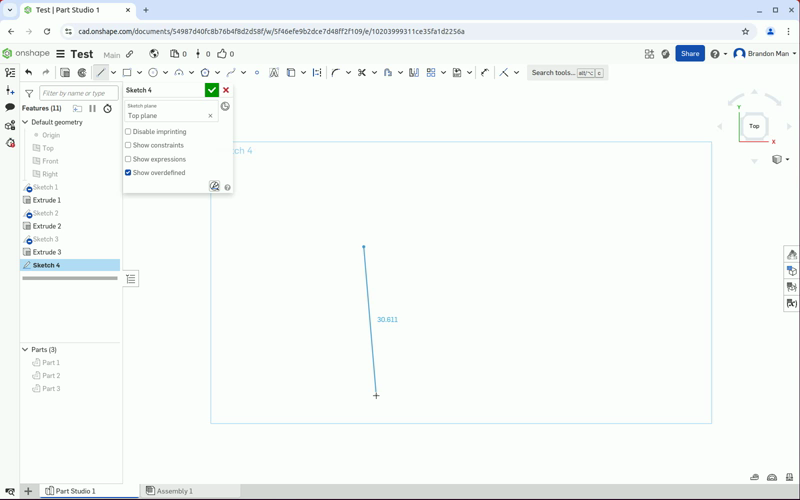
click(376, 395)
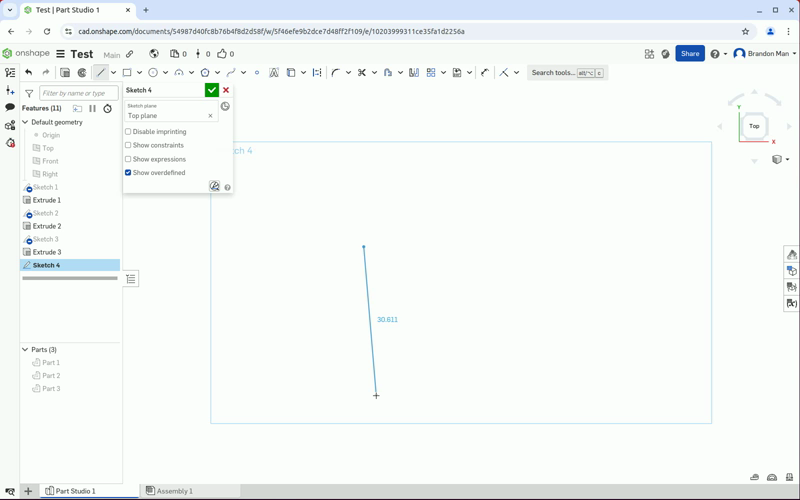
key_up(shift)
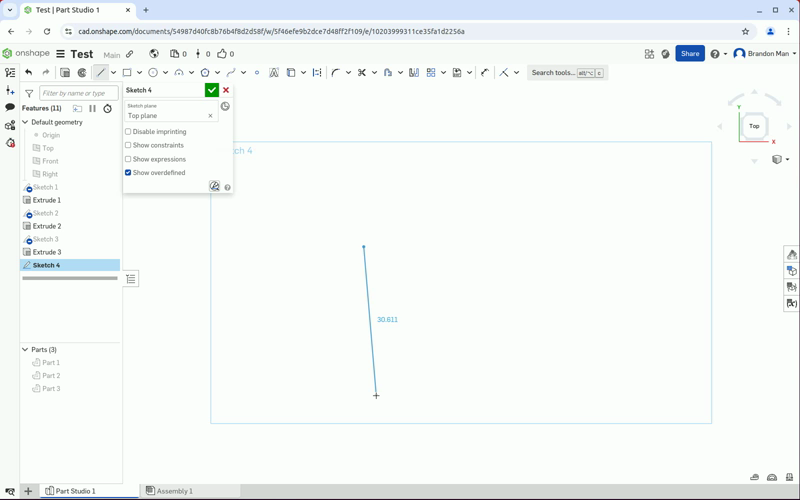
key_down(shift)
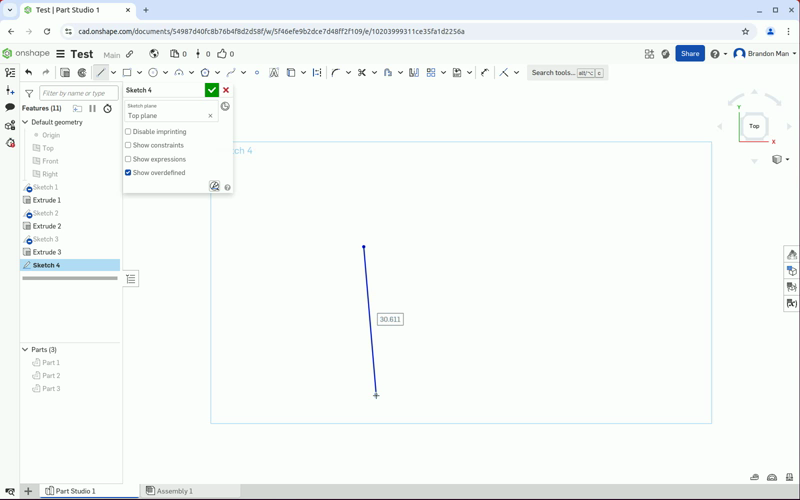
mouse_move(406, 395)
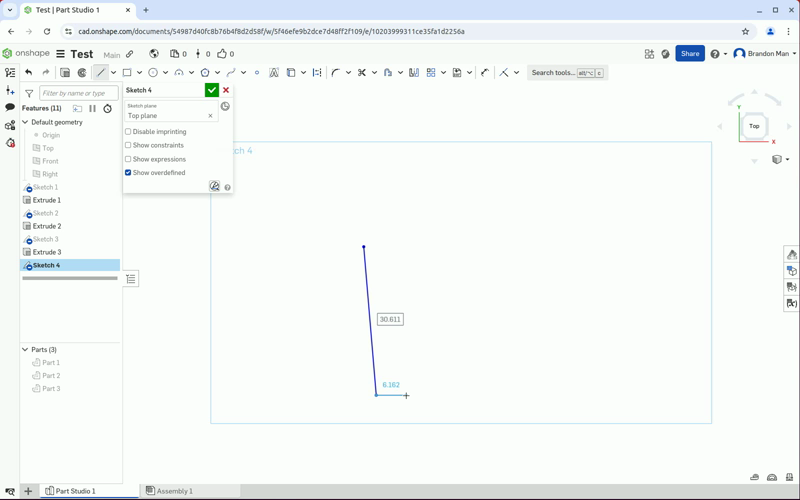
mouse_move(391, 395)
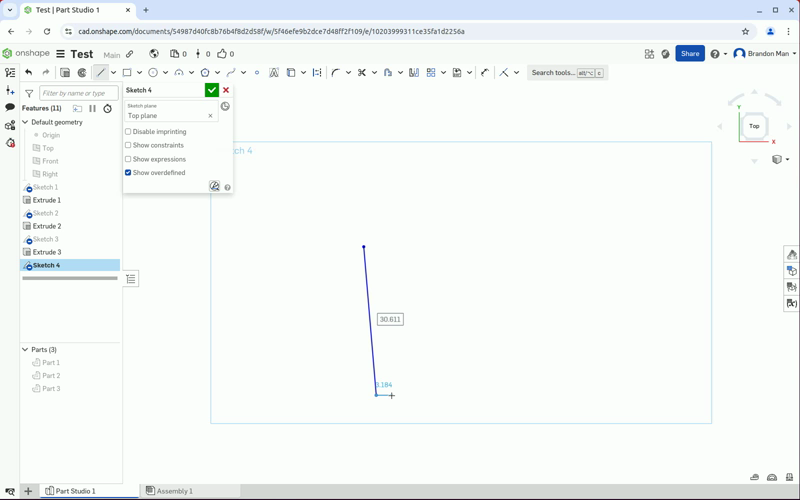
click(391, 395)
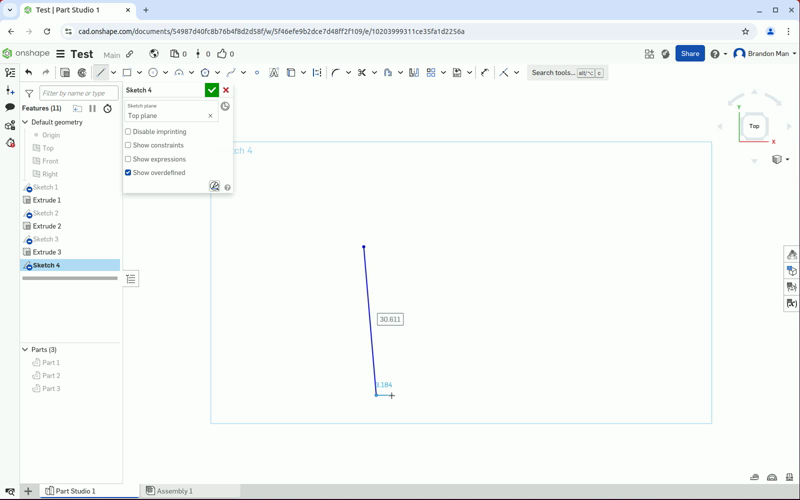
key_up(shift)
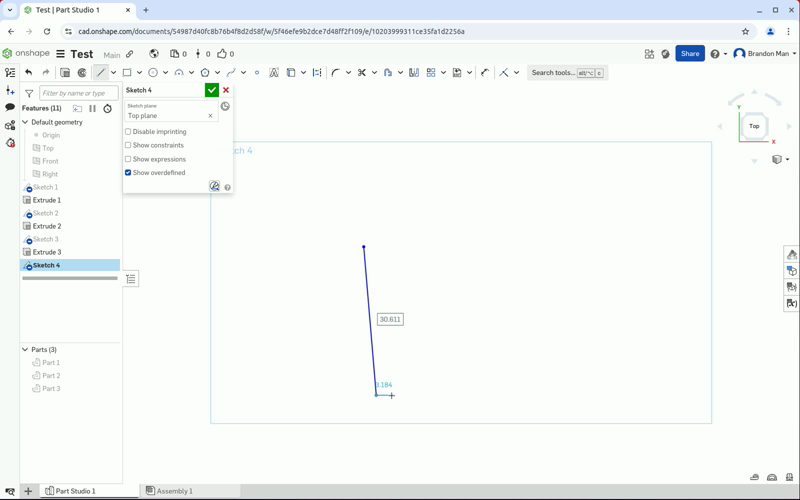
key_down(shift)
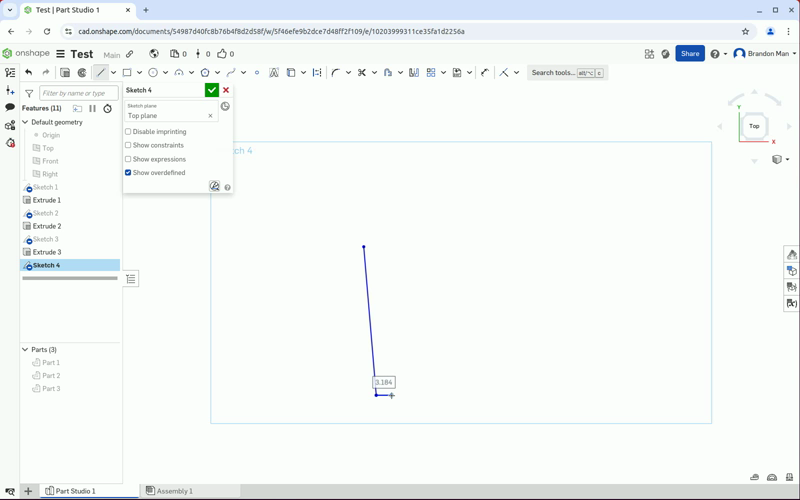
mouse_move(404, 257)
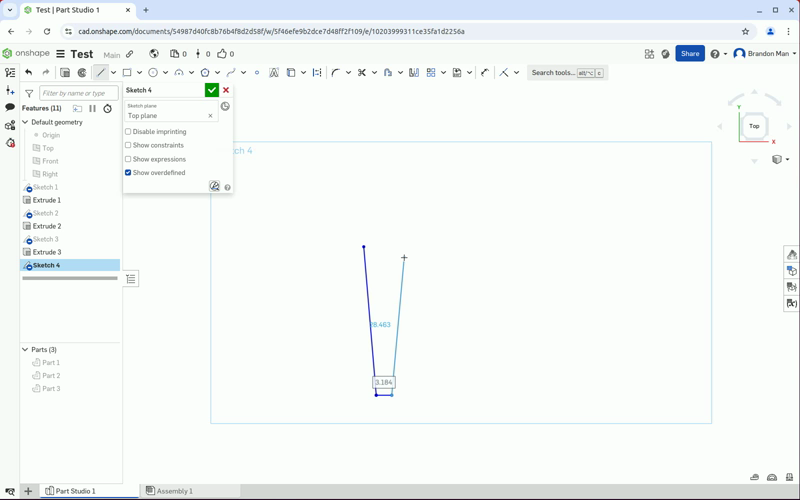
click(404, 257)
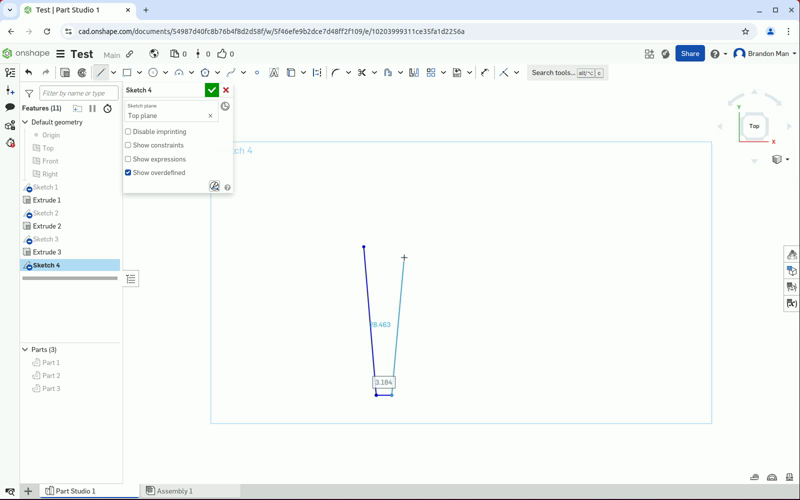
key_up(shift)
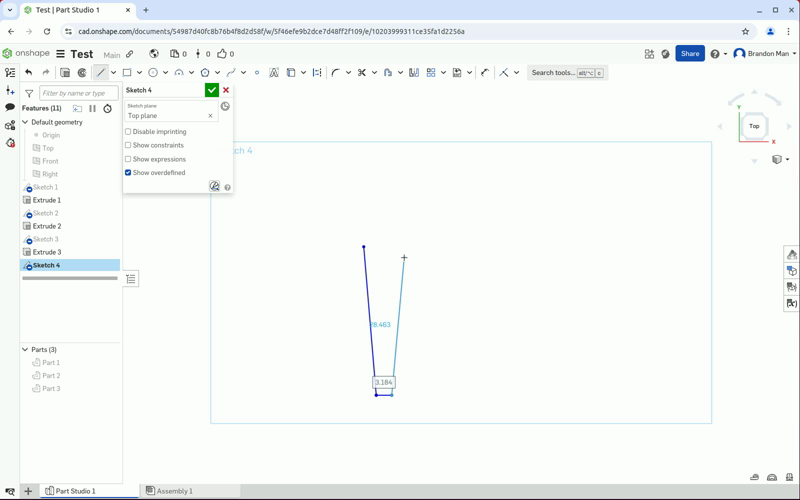
key_down(shift)
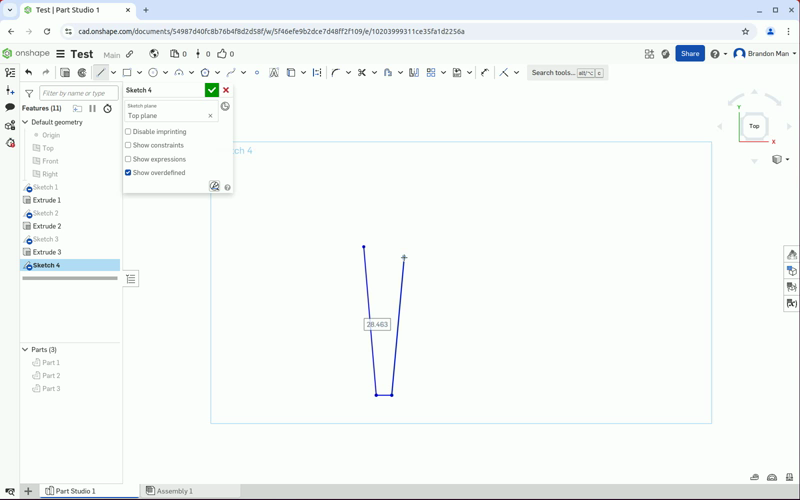
mouse_move(434, 257)
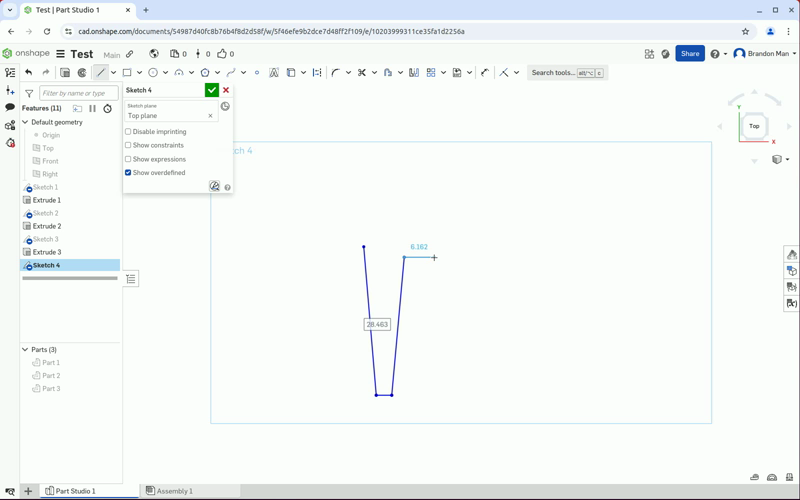
mouse_move(404, 248)
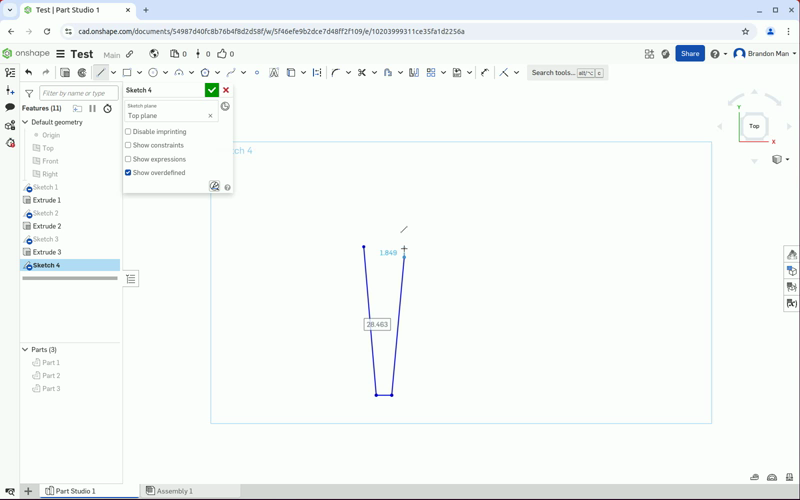
click(404, 248)
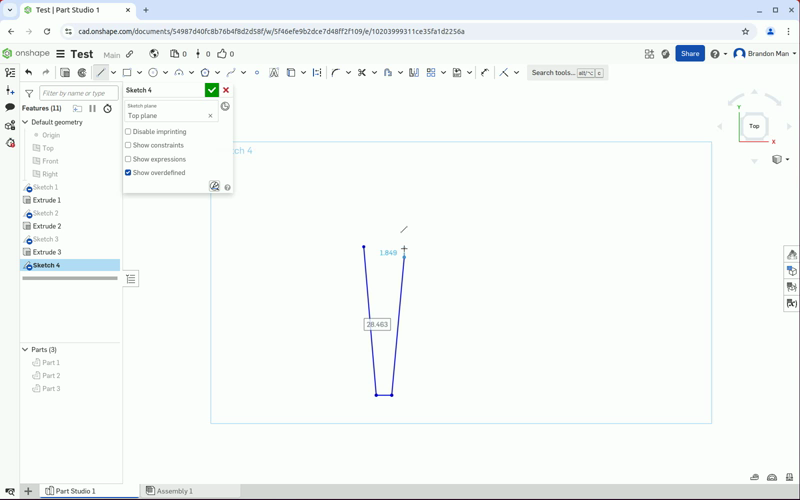
key_up(shift)
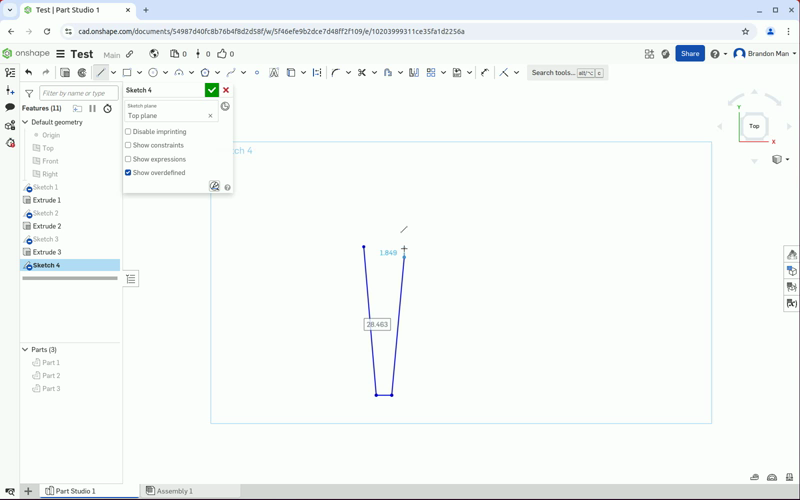
key_down(shift)
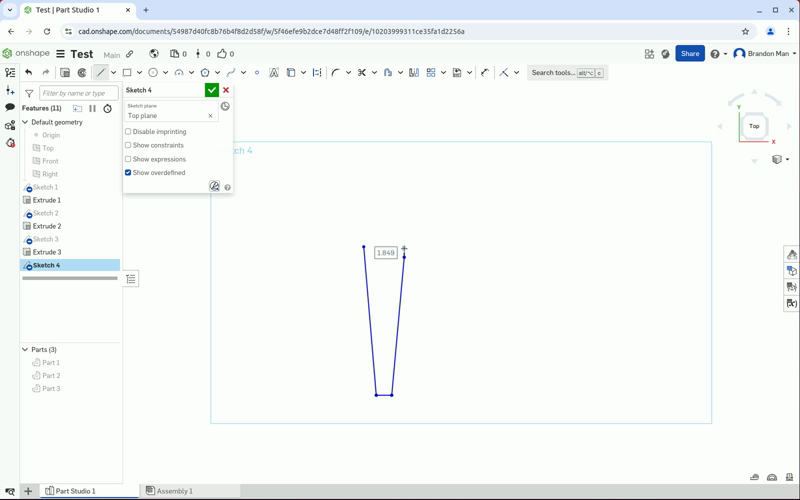
mouse_move(434, 248)
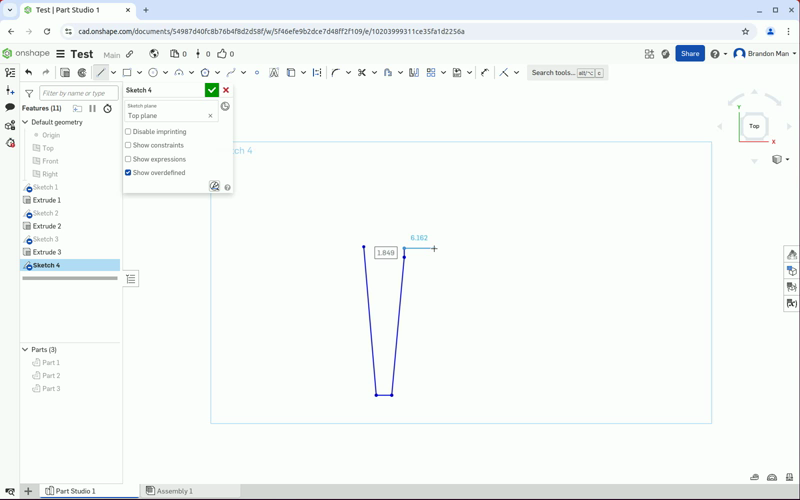
mouse_move(405, 229)
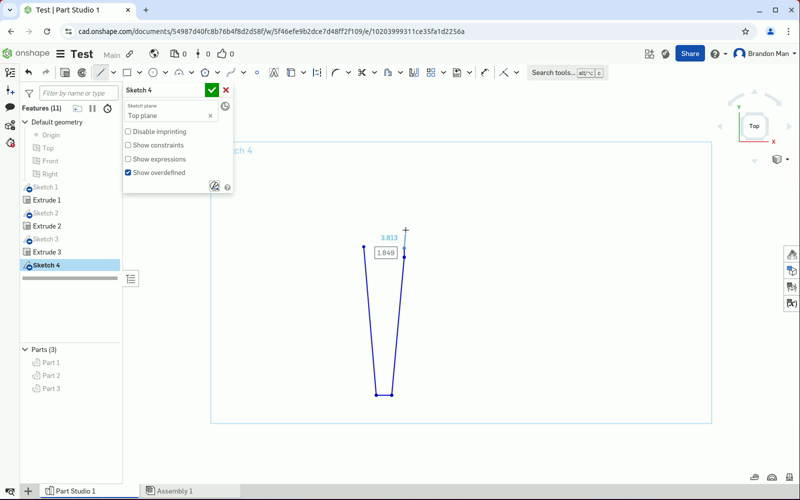
click(405, 229)
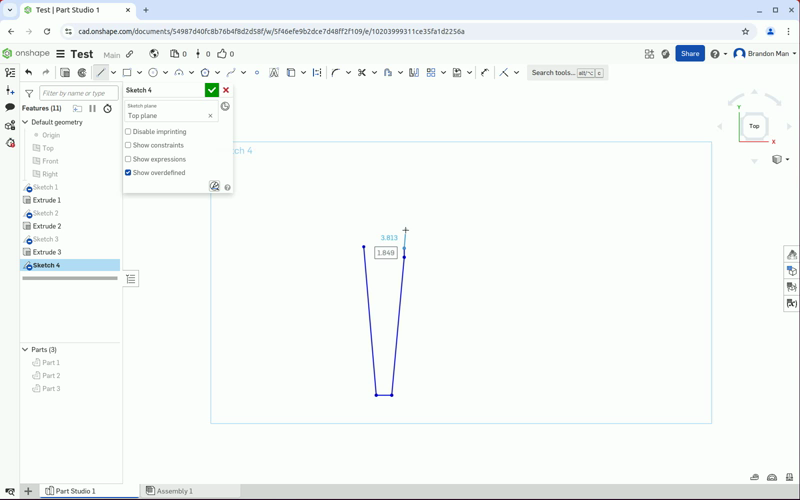
key_up(shift)
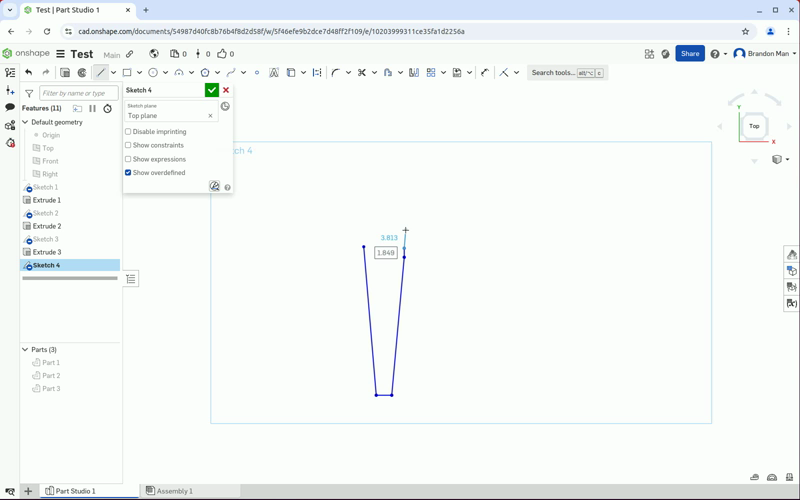
key_down(shift)
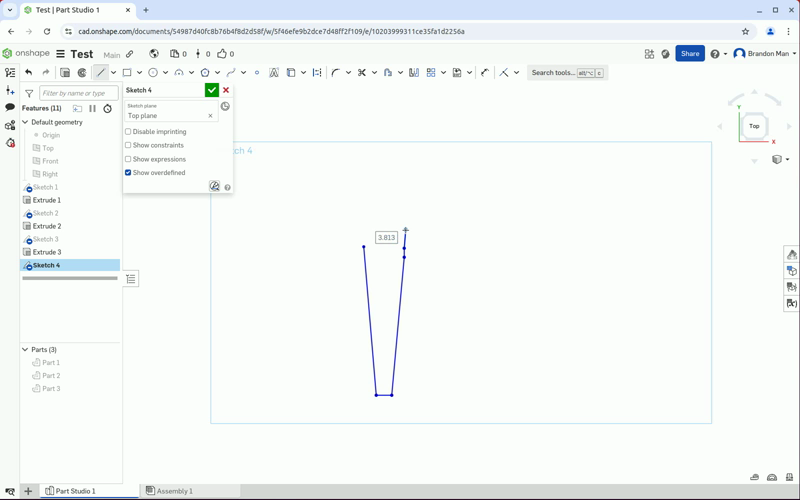
mouse_move(435, 229)
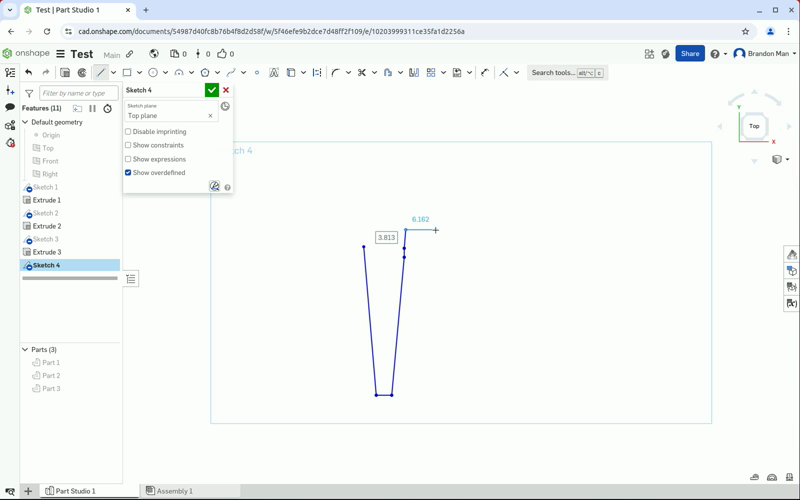
mouse_move(408, 196)
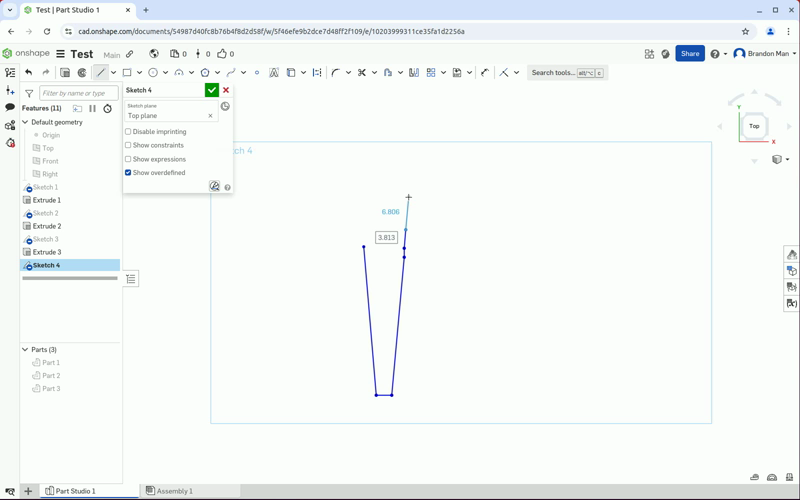
click(408, 196)
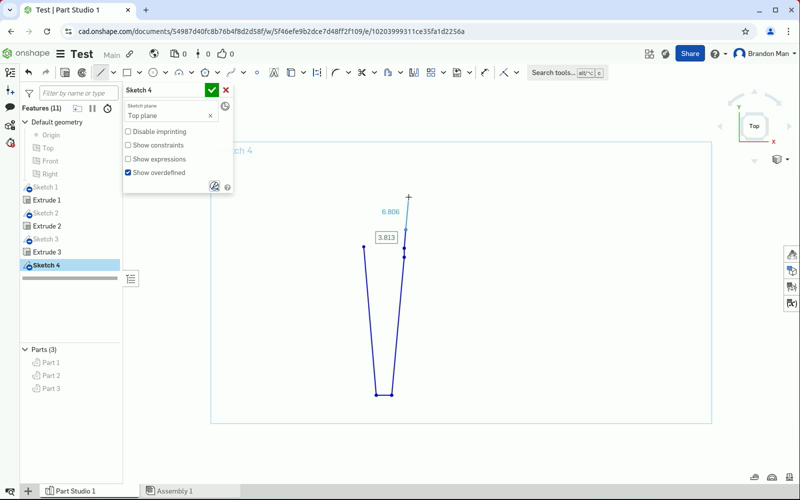
key_up(shift)
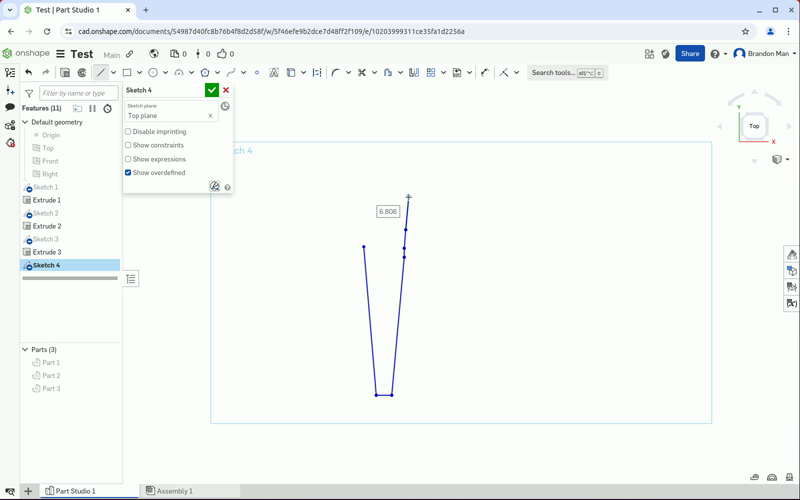
key_down(shift)
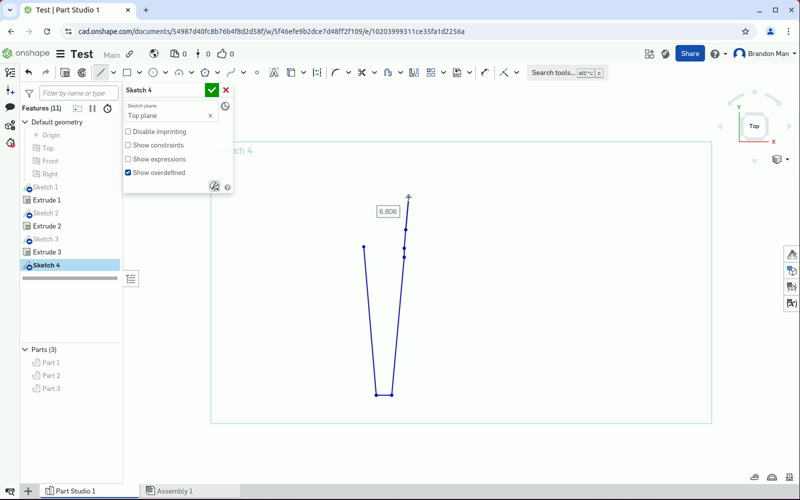
mouse_move(438, 196)
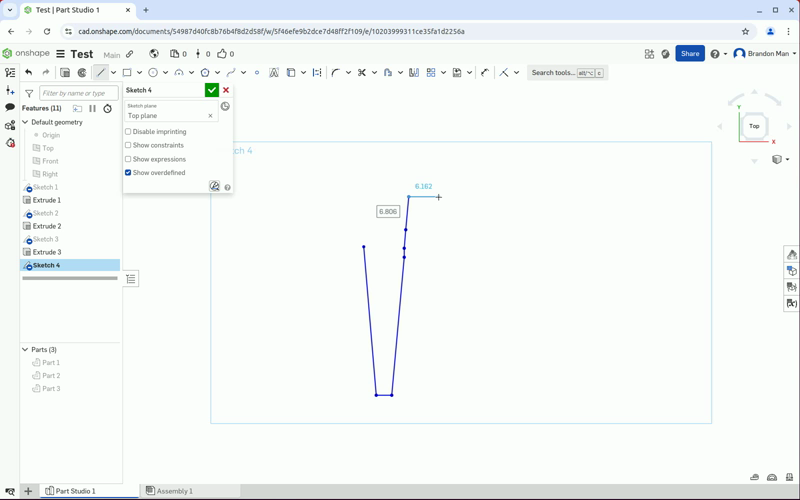
mouse_move(399, 196)
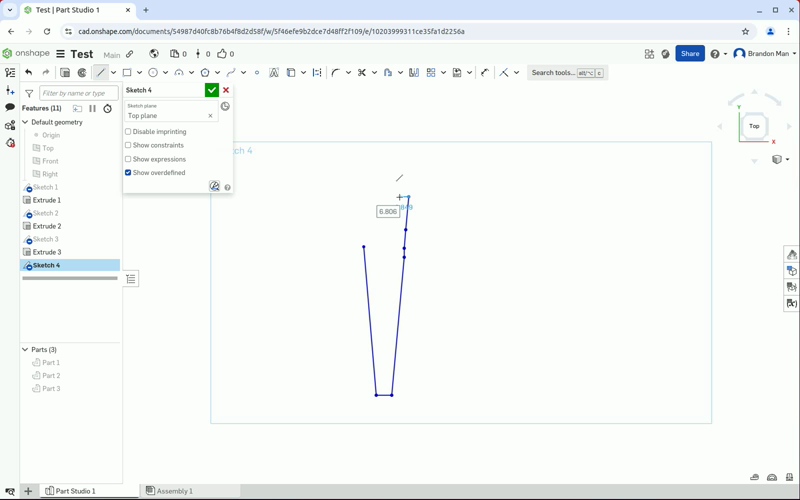
click(399, 196)
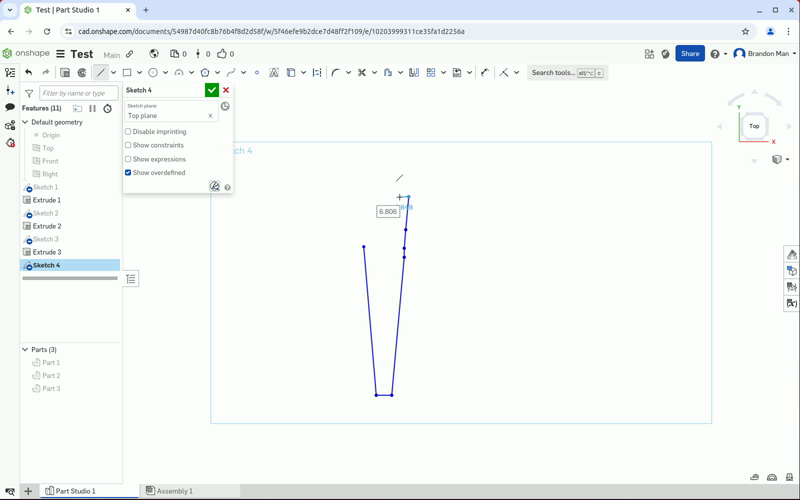
key_up(shift)
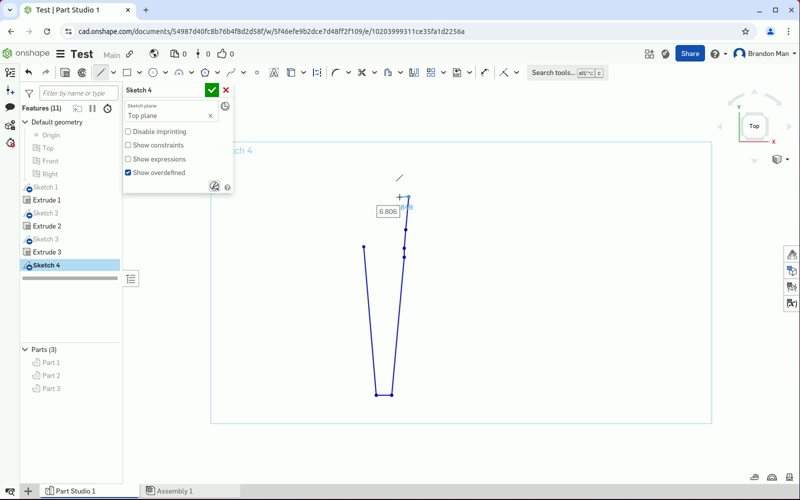
key_down(shift)
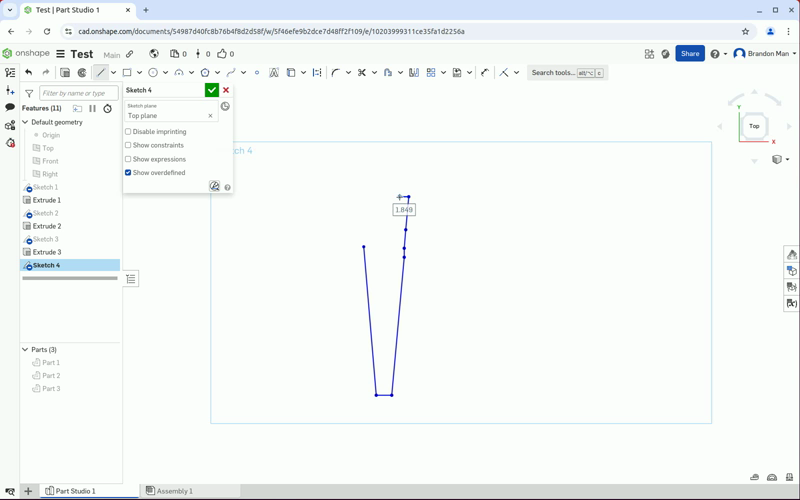
mouse_move(429, 196)
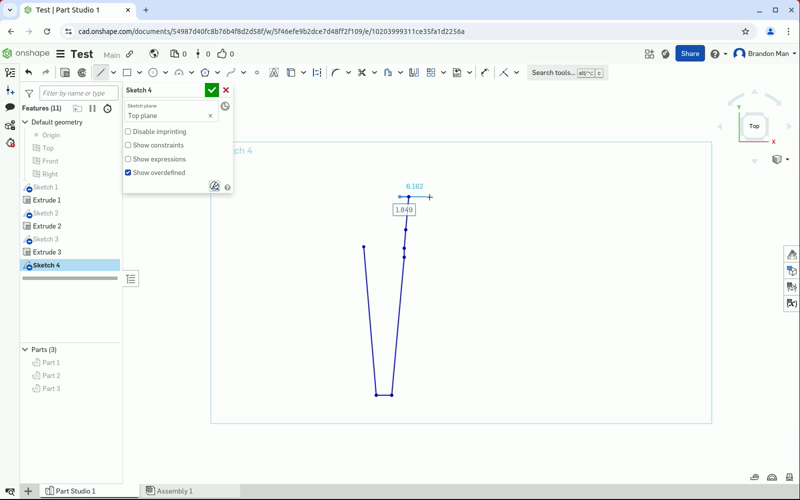
mouse_move(396, 240)
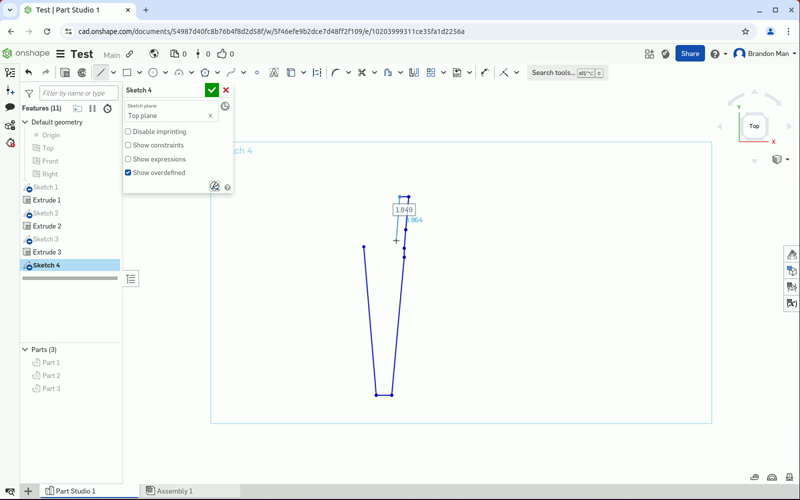
click(396, 240)
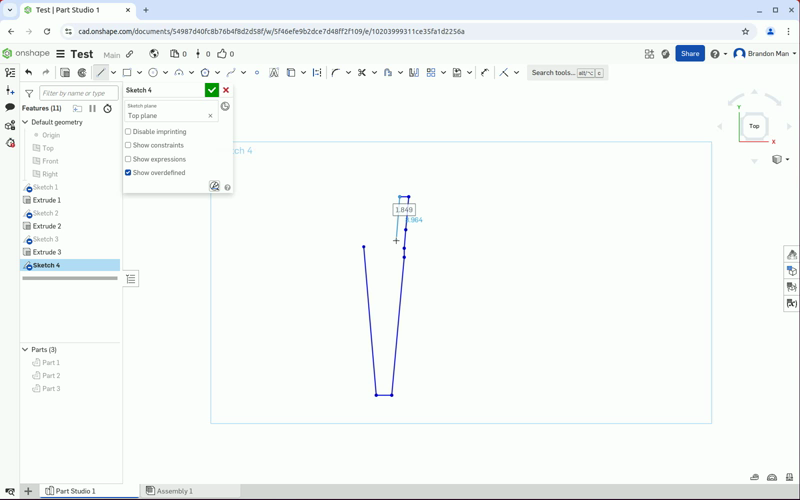
key_up(shift)
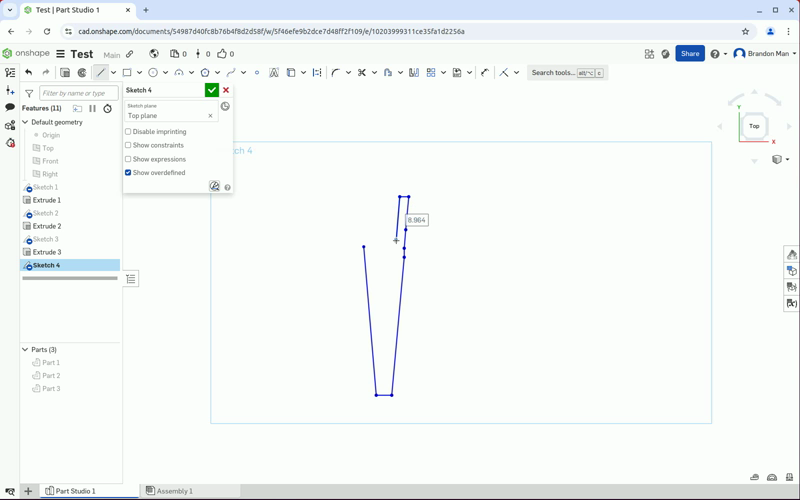
key_down(shift)
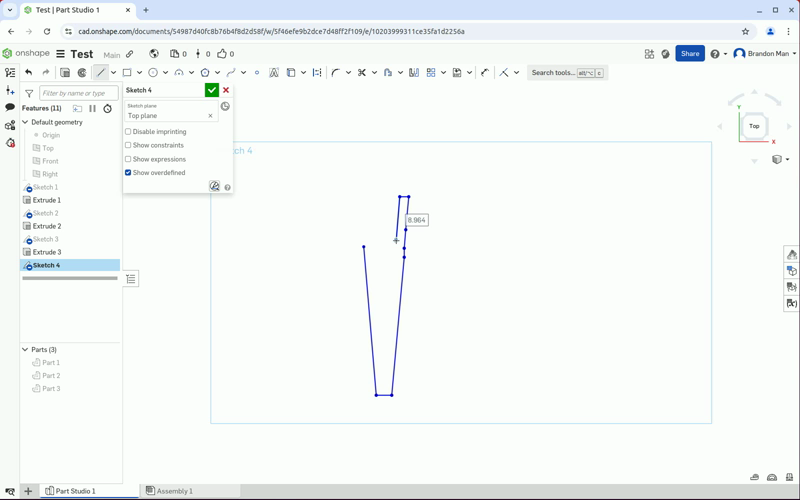
mouse_move(426, 240)
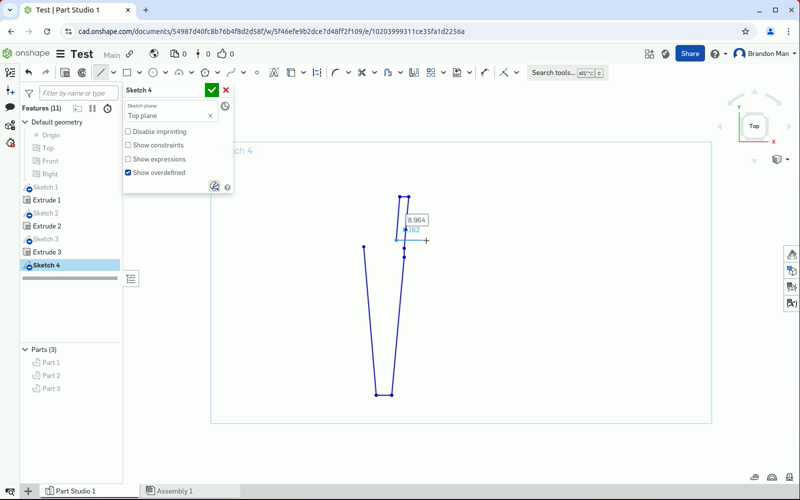
mouse_move(394, 246)
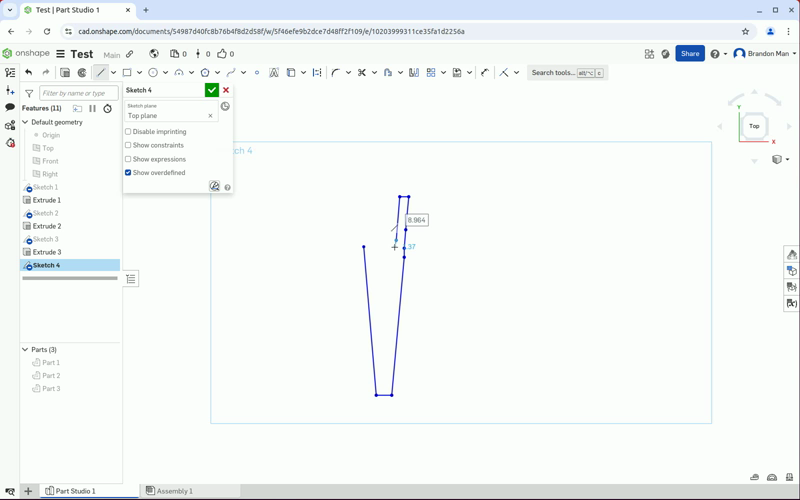
scroll(6)
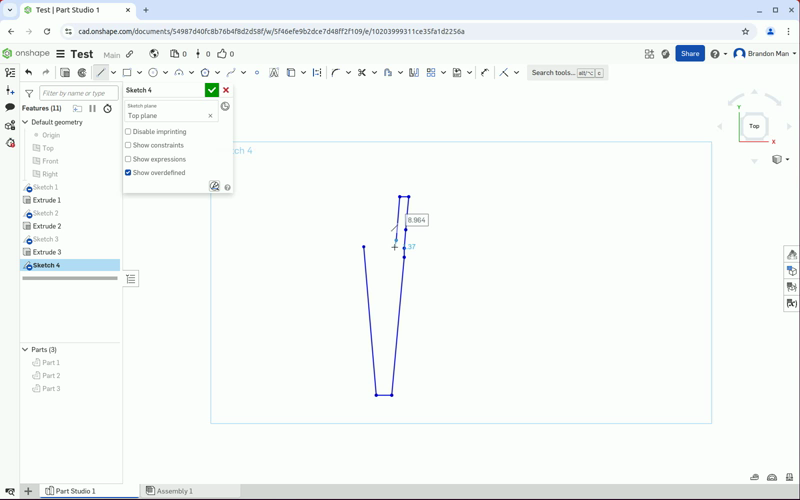
scroll(6)
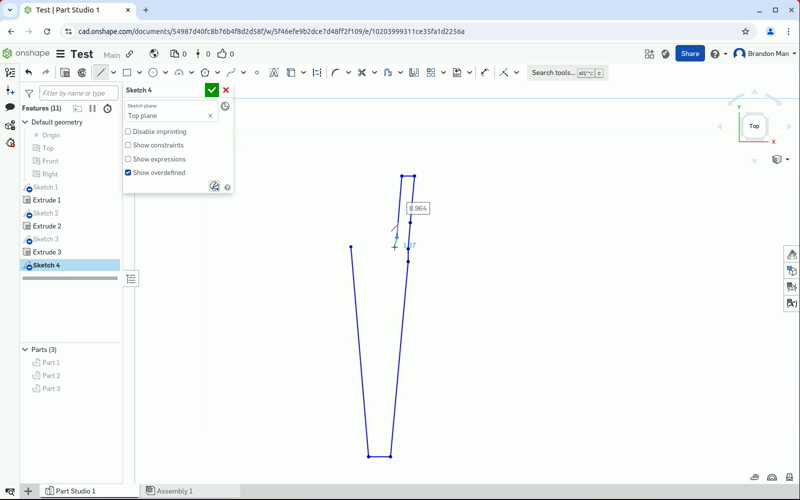
scroll(6)
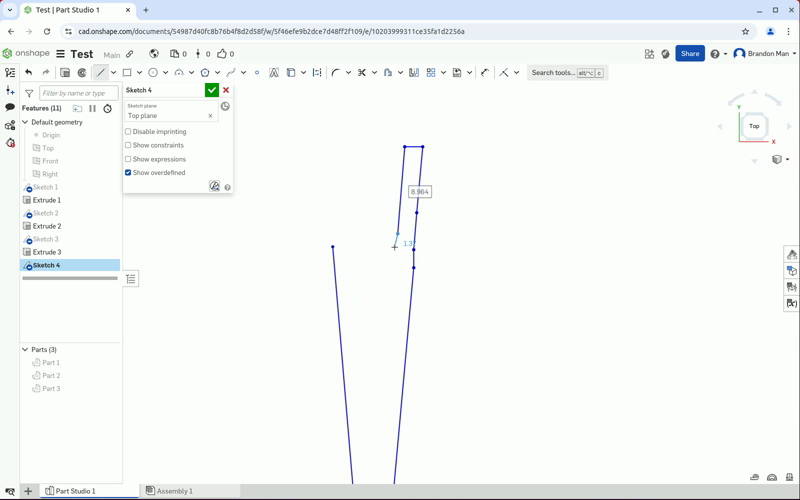
scroll(6)
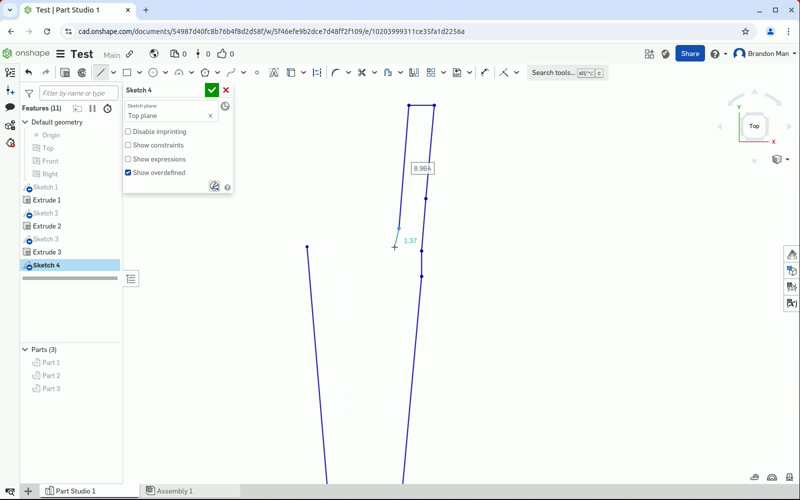
scroll(6)
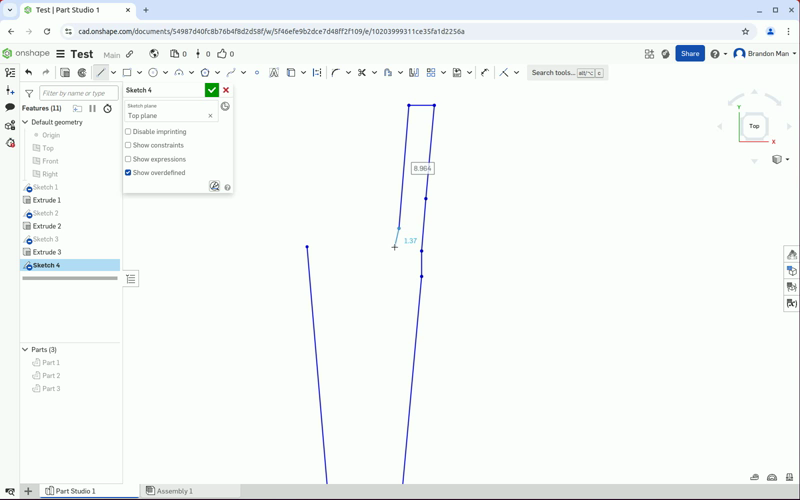
scroll(6)
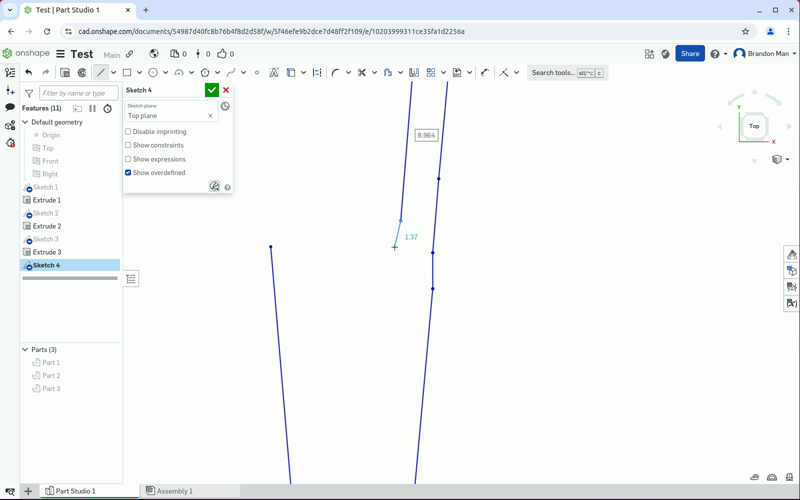
scroll(6)
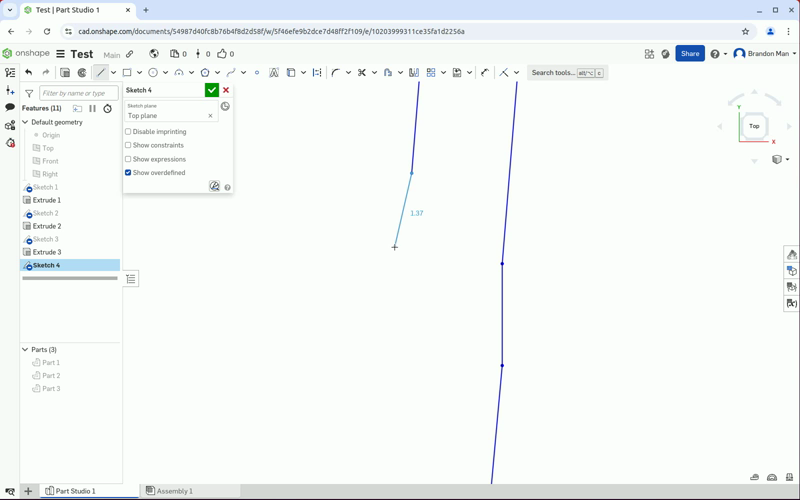
click(394, 246)
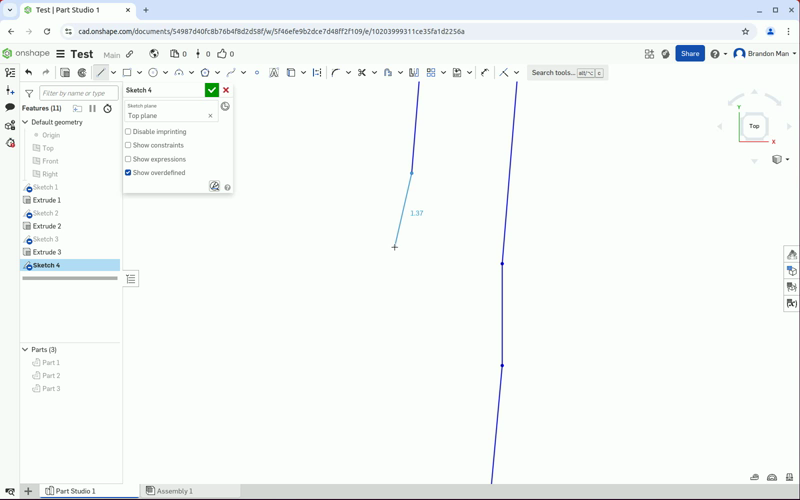
scroll(-6)
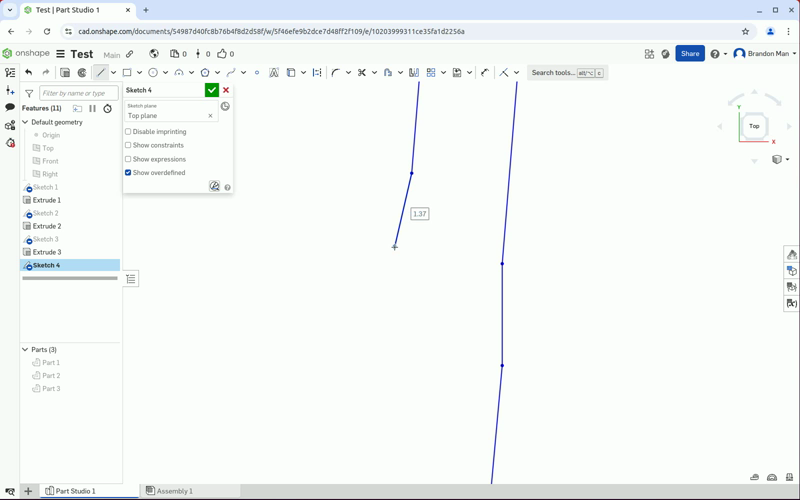
scroll(-6)
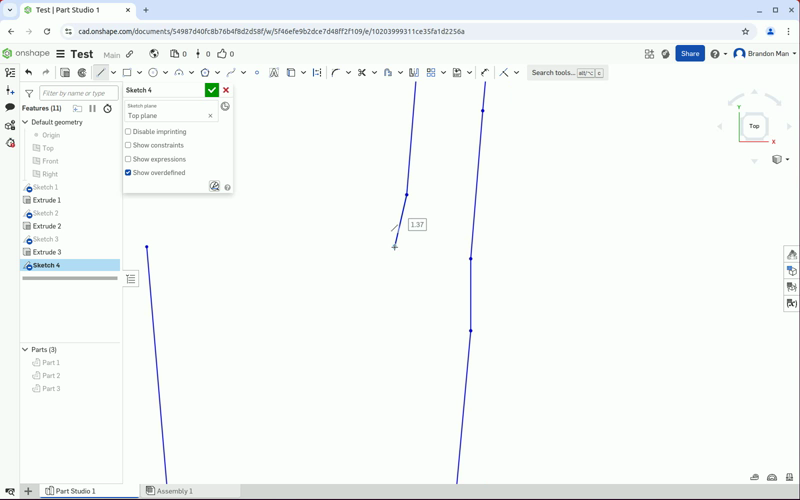
scroll(-6)
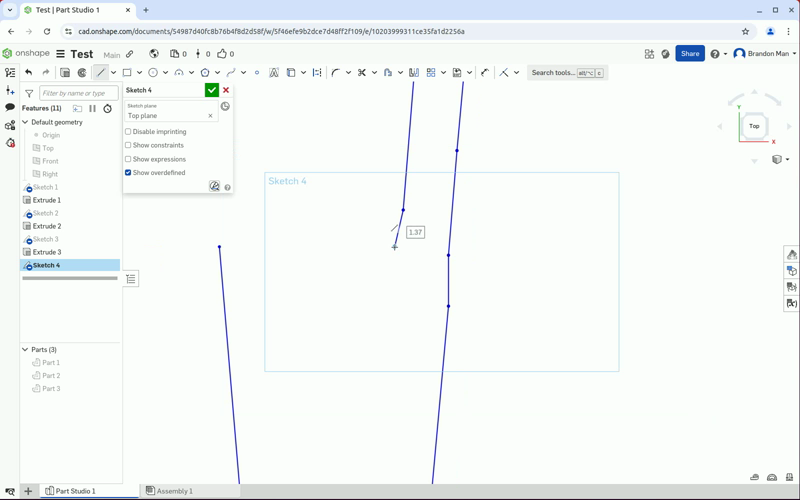
scroll(-6)
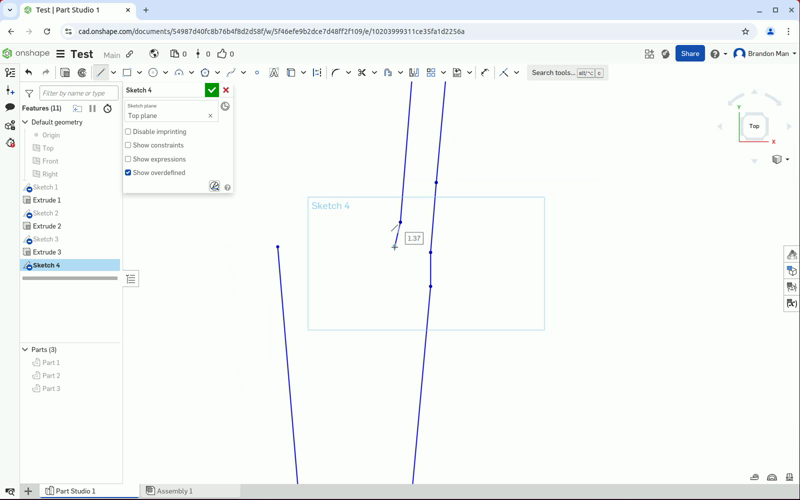
scroll(-6)
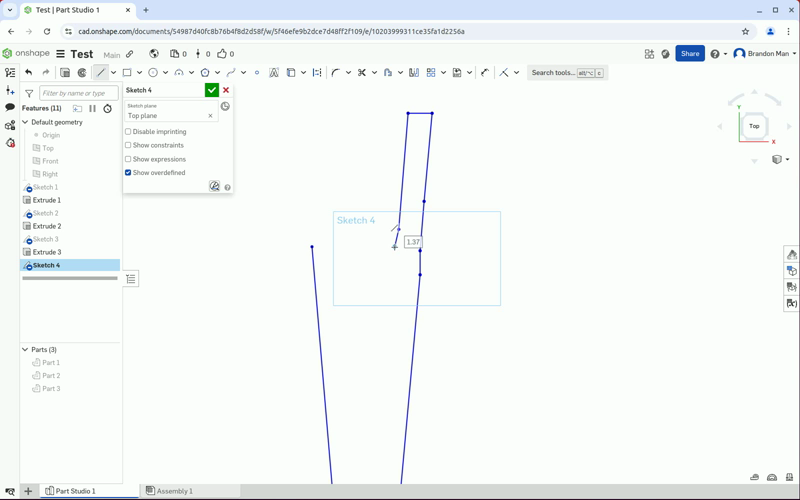
scroll(-6)
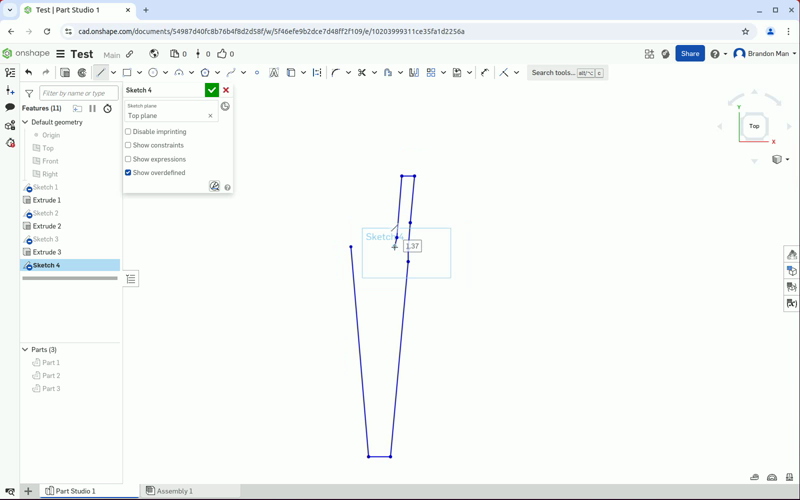
scroll(-6)
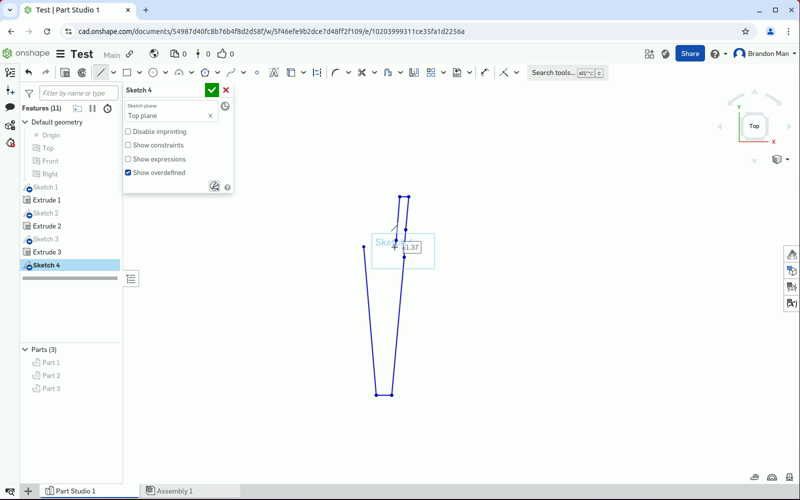
key_up(shift)
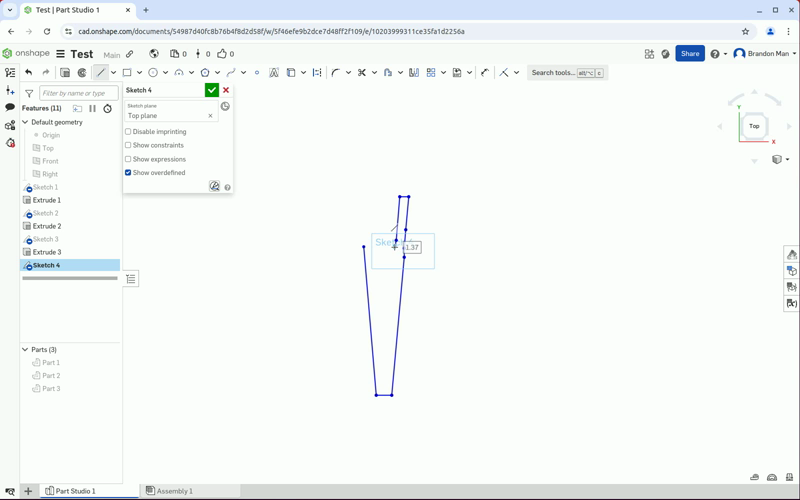
mouse_move(424, 246)
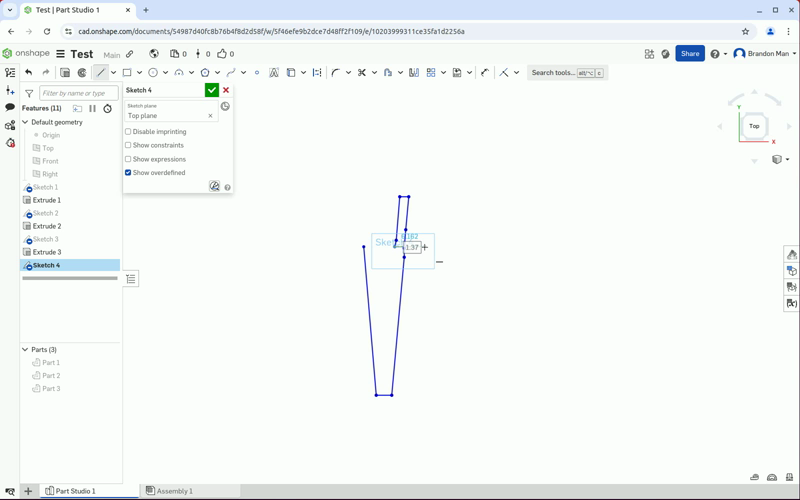
key_down(shift)
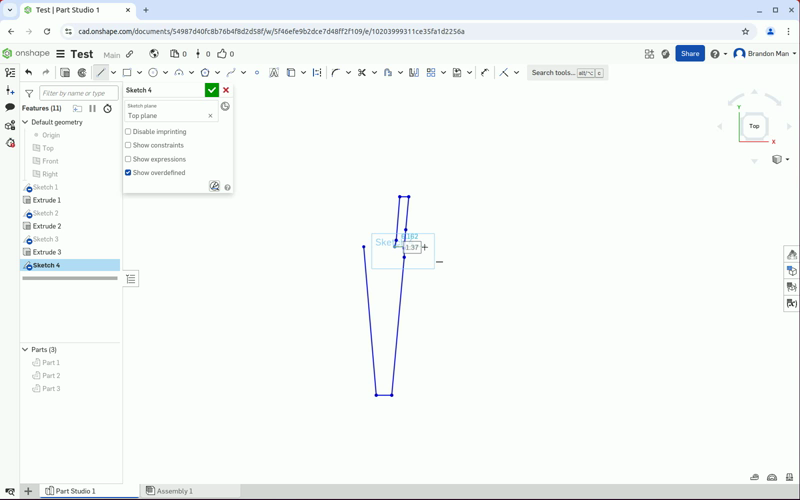
mouse_move(363, 246)
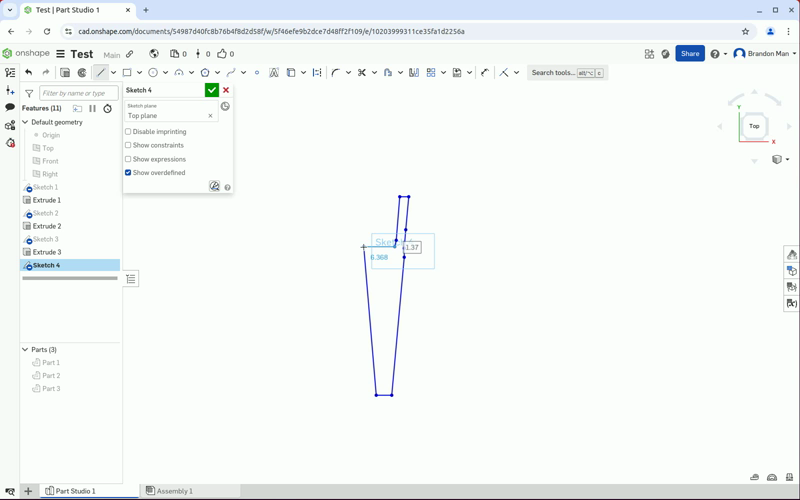
key_up(shift)
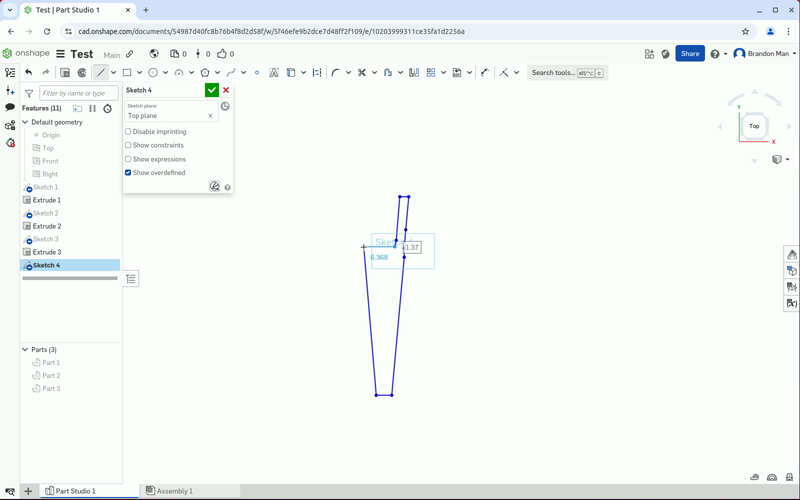
click(363, 246)
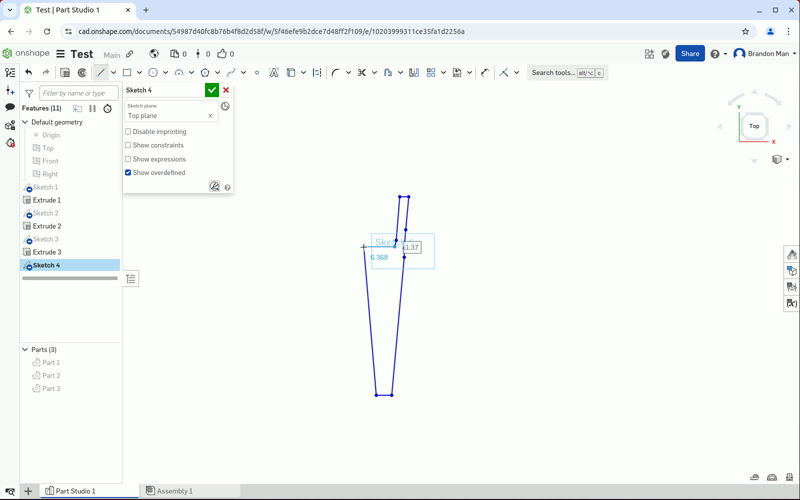
key(esc)
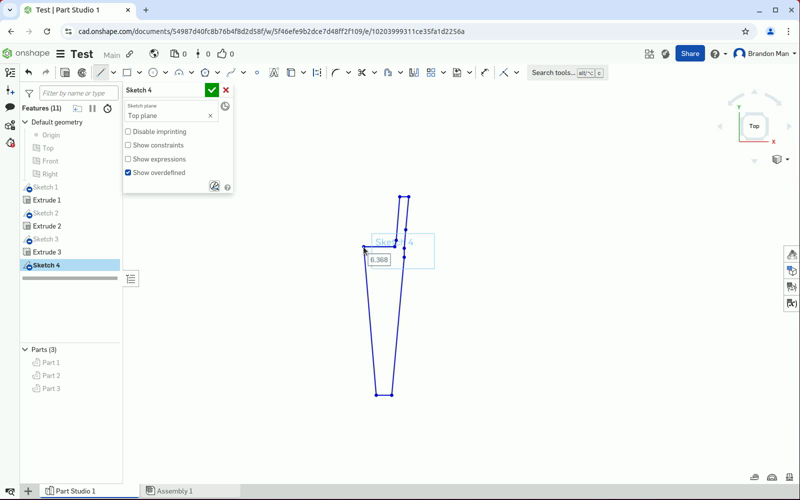
mouse_move(403, 208)
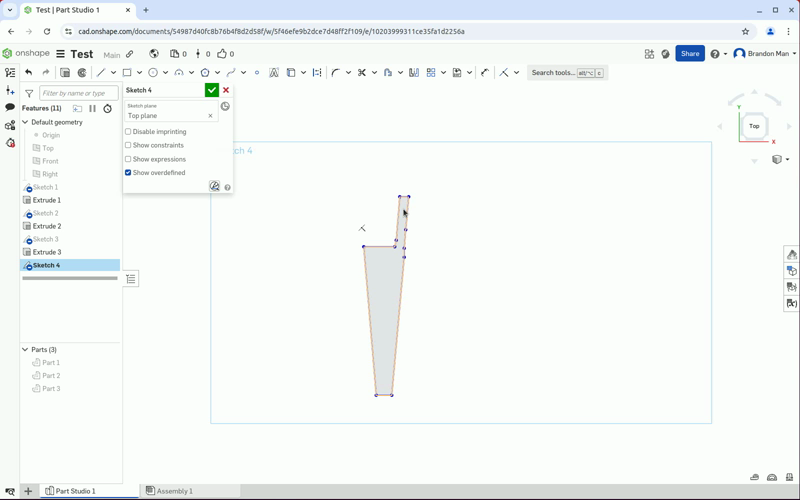
click(403, 208)
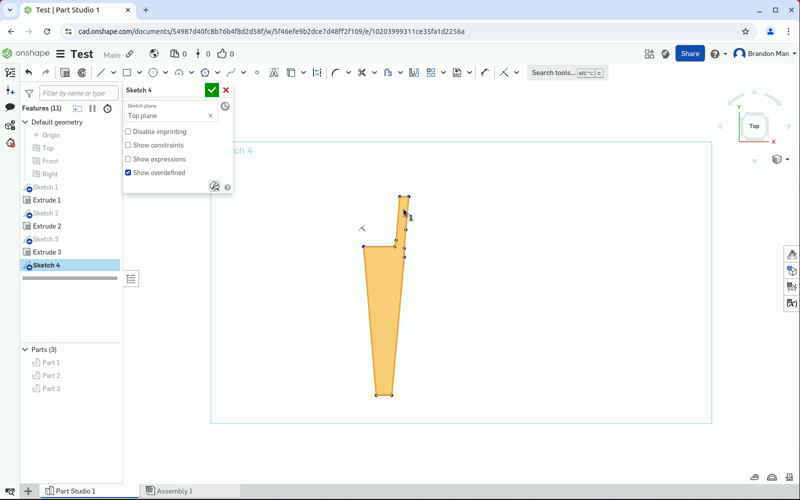
mouse_move(73, 352)
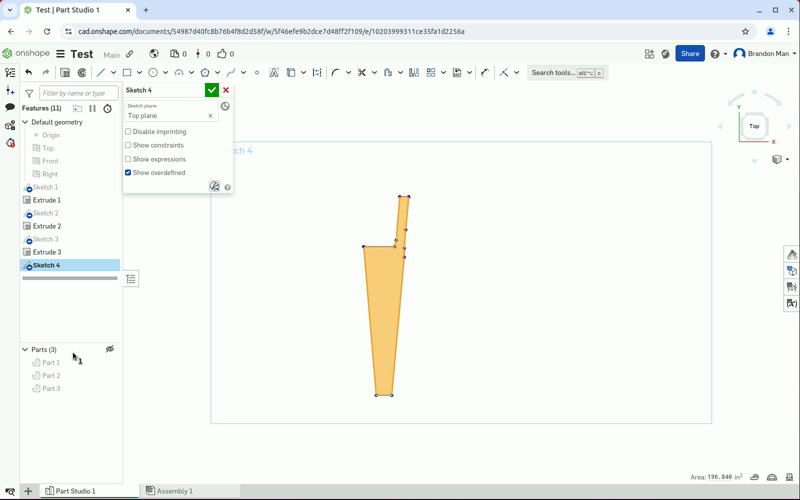
key(shift+y)
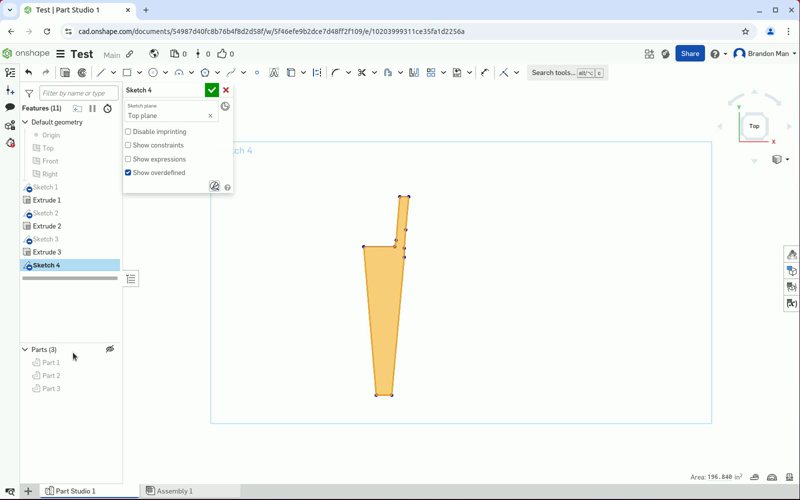
key(shift+e)
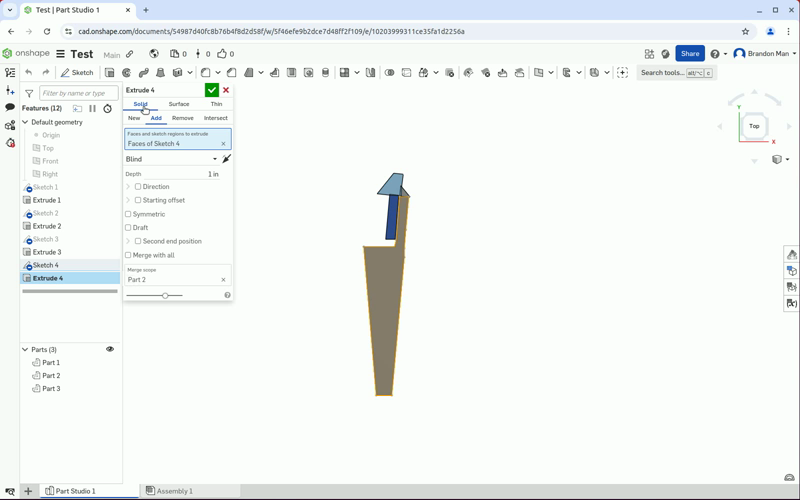
mouse_move(143, 106)
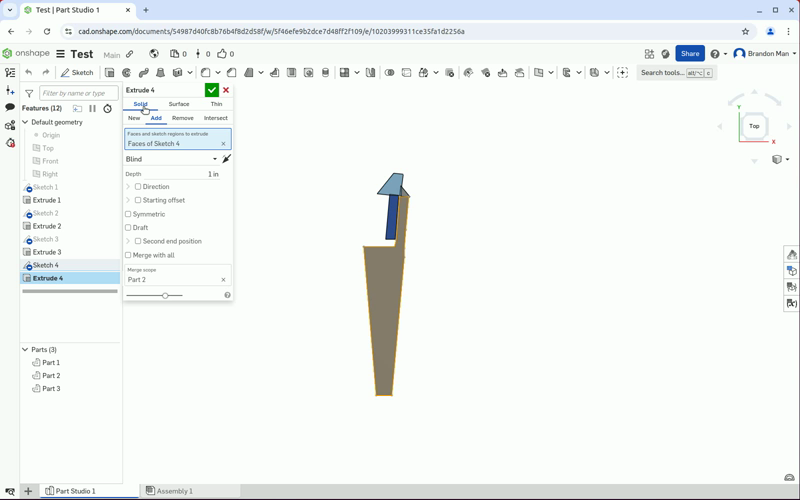
click(143, 106)
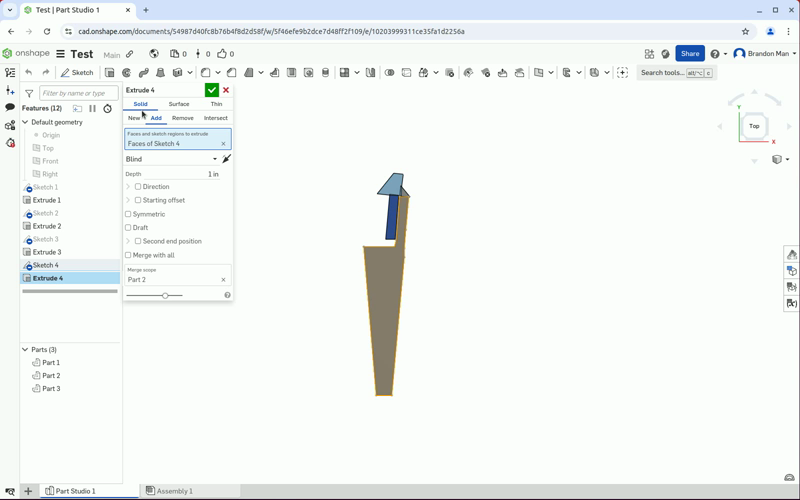
mouse_move(137, 120)
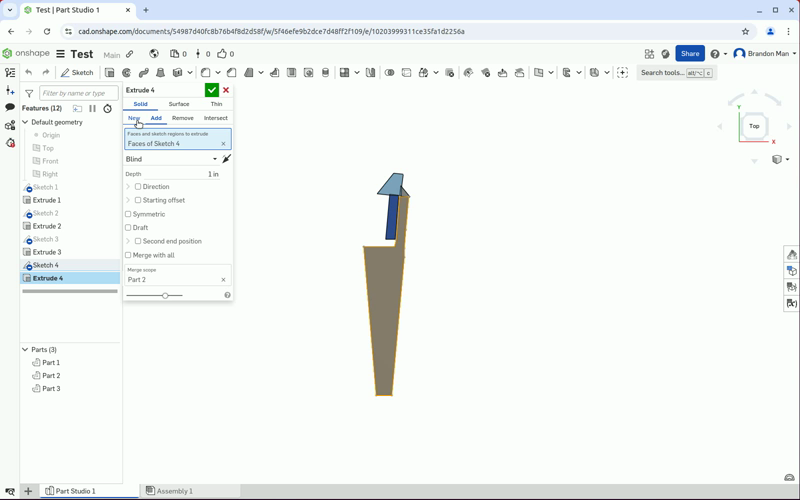
click(137, 120)
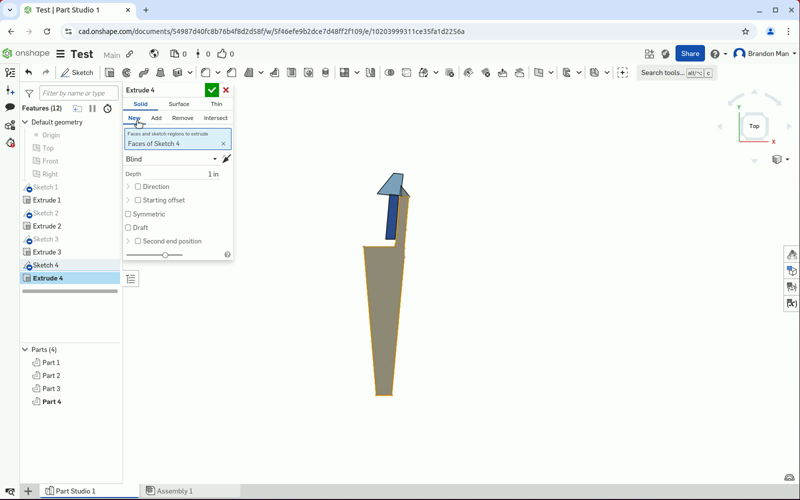
key(tab, 4)
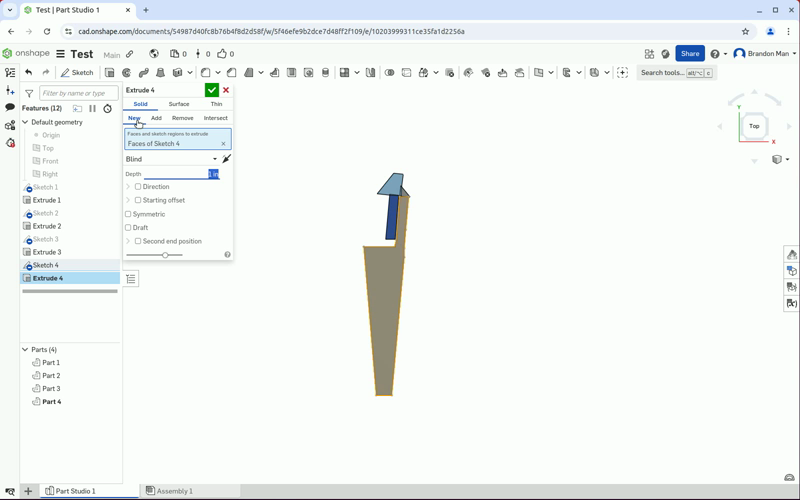
text(23.108)
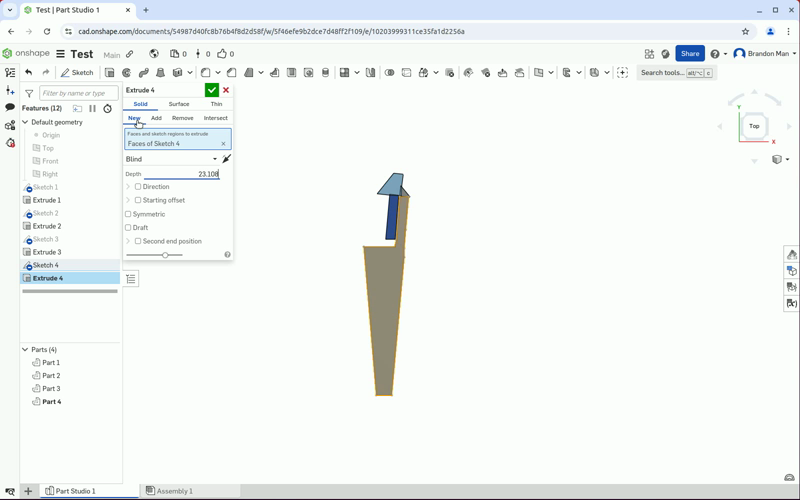
key(enter)
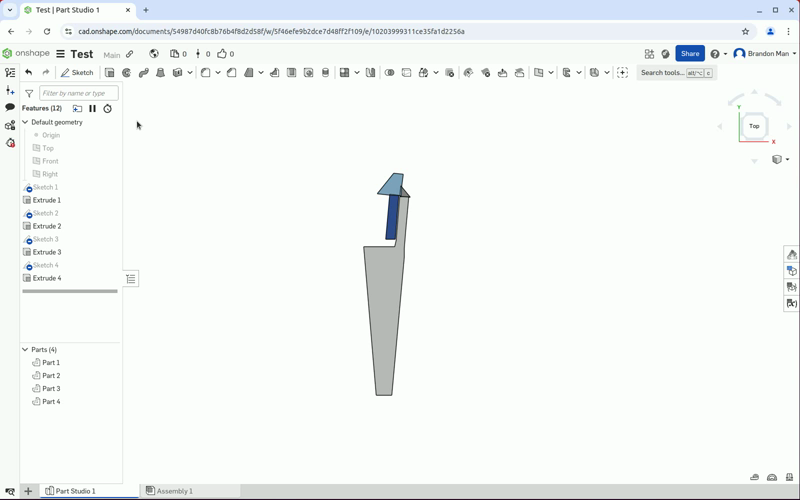
key(shift+h)
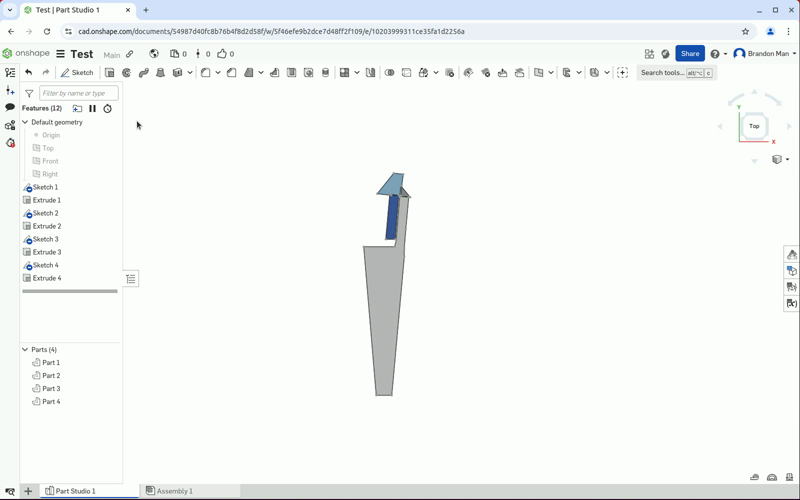
key(shift+h)
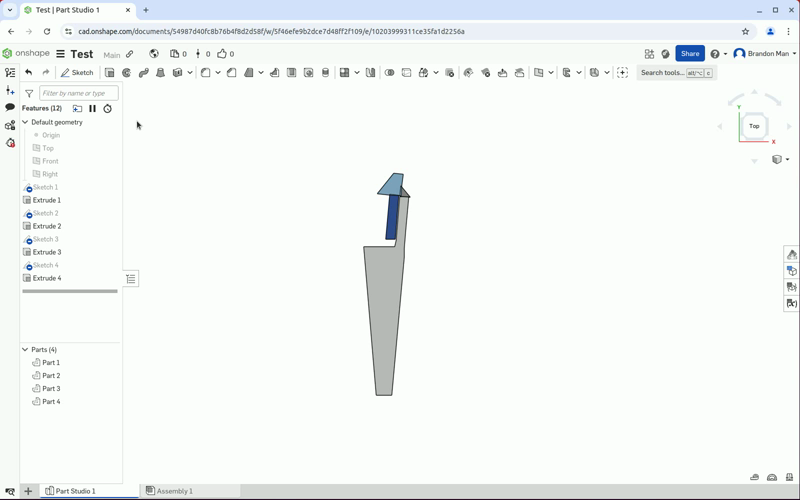
mouse_move(73, 189)
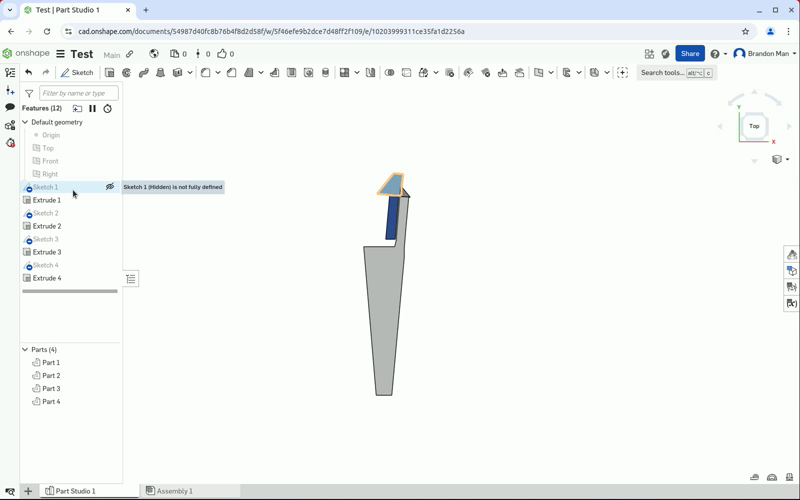
click(73, 189)
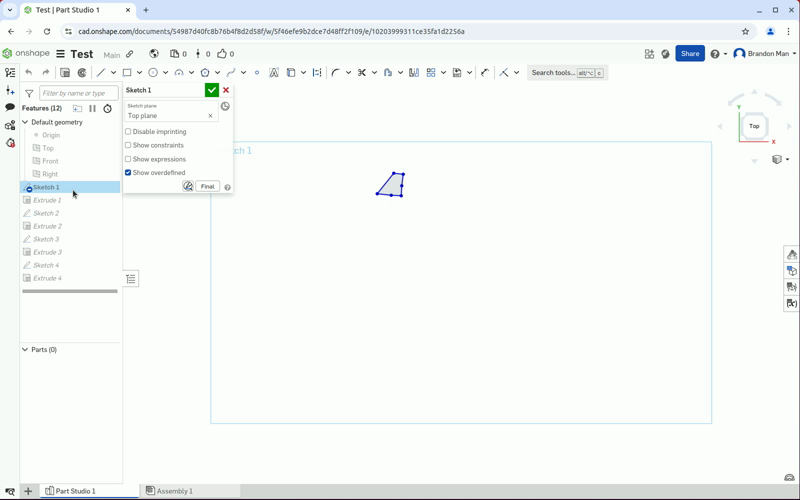
mouse_move(229, 92)
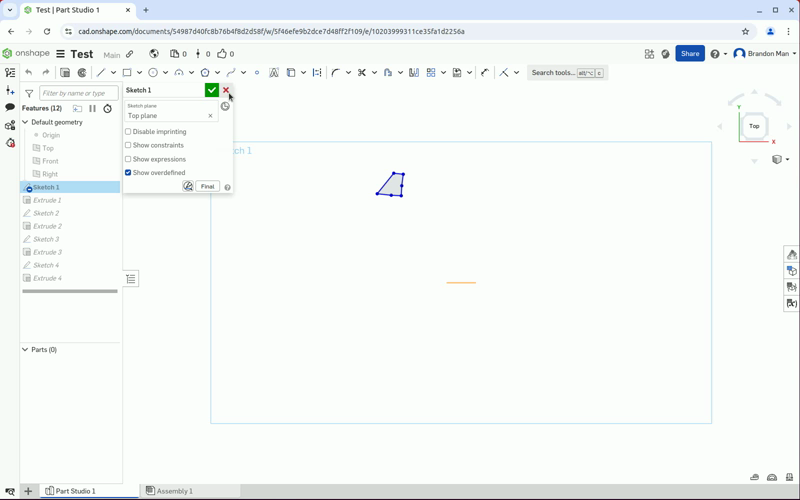
click(229, 92)
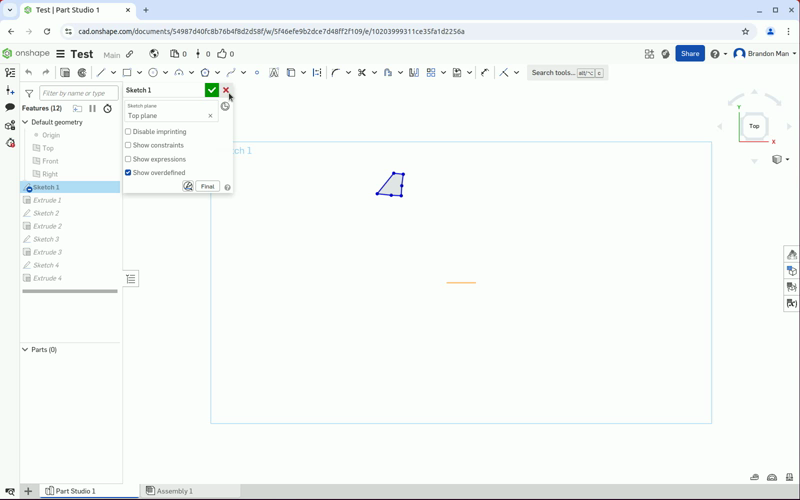
key(shift+s)
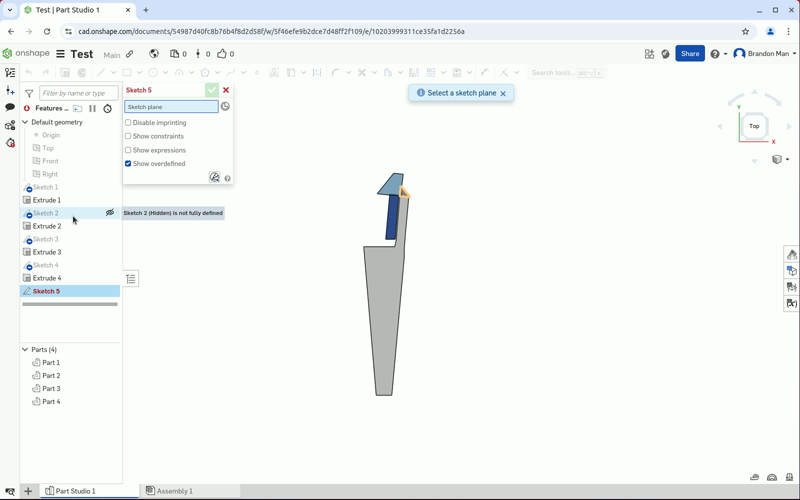
scroll(3)
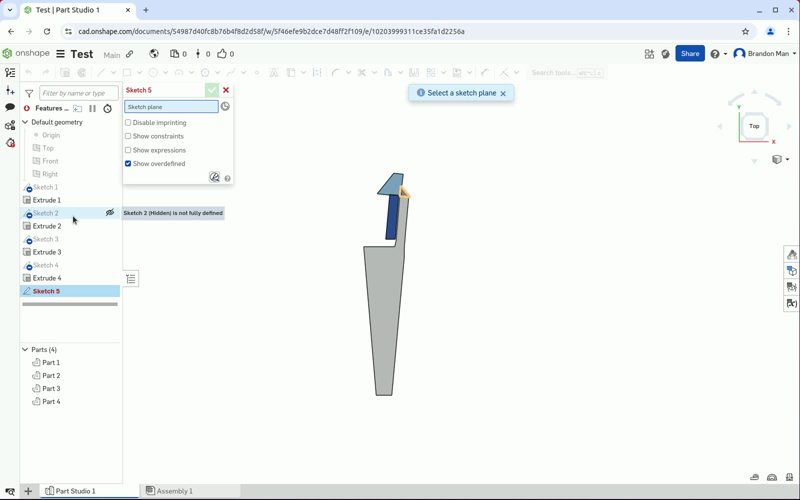
mouse_move(73, 150)
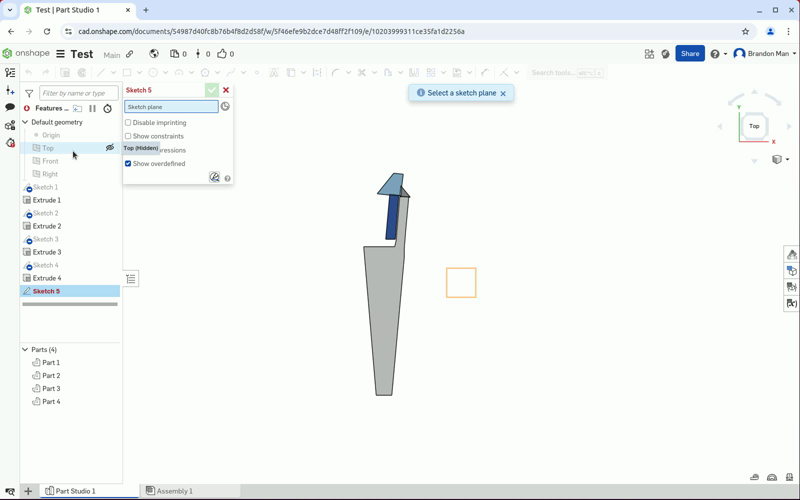
click(73, 150)
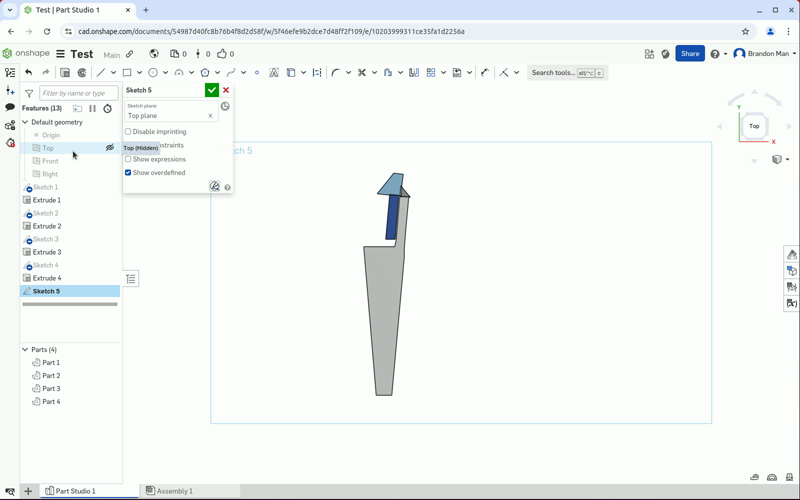
mouse_move(73, 352)
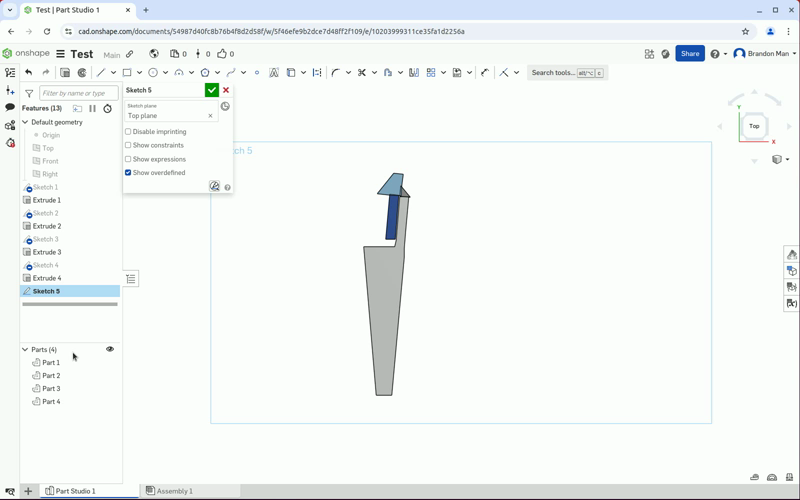
key(y)
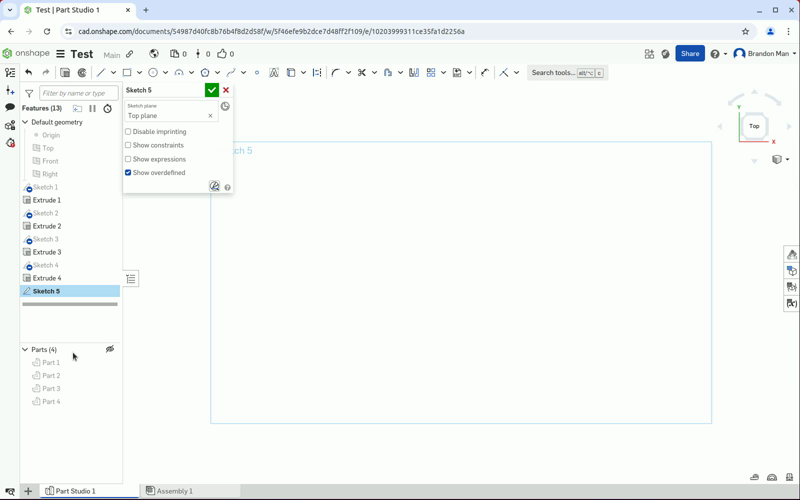
key(l)
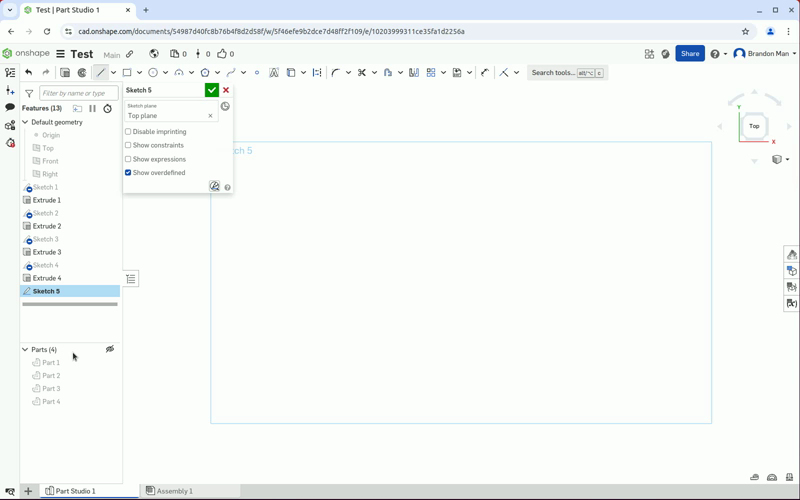
key_down(shift)
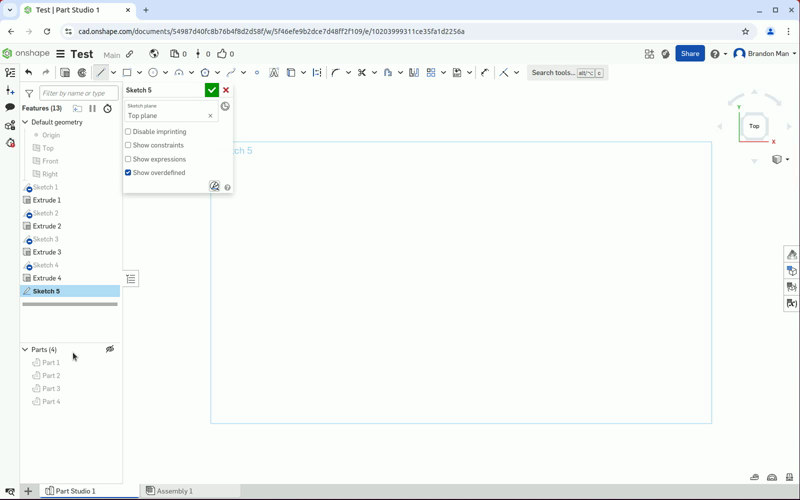
mouse_move(403, 257)
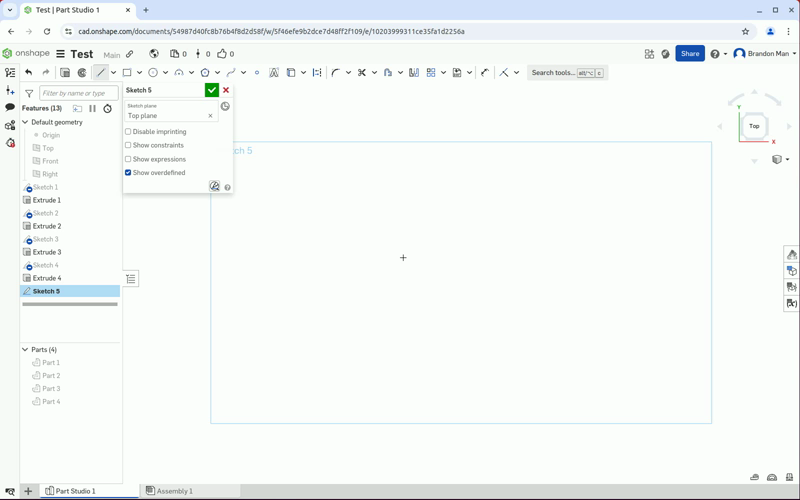
click(403, 257)
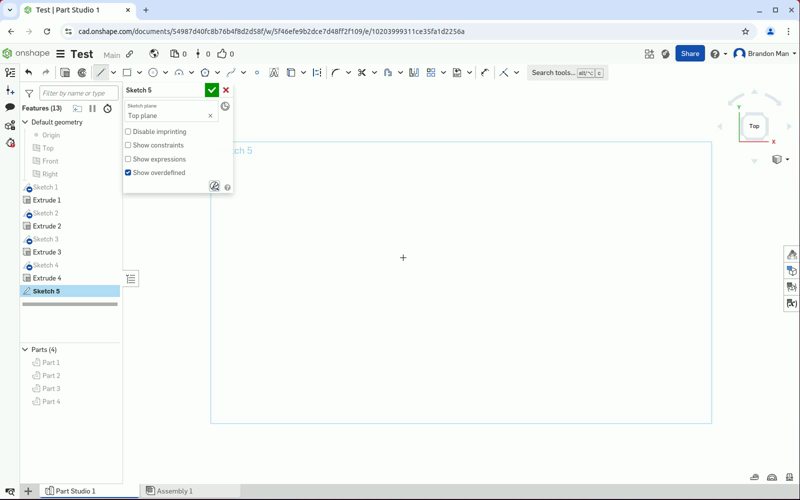
key_up(shift)
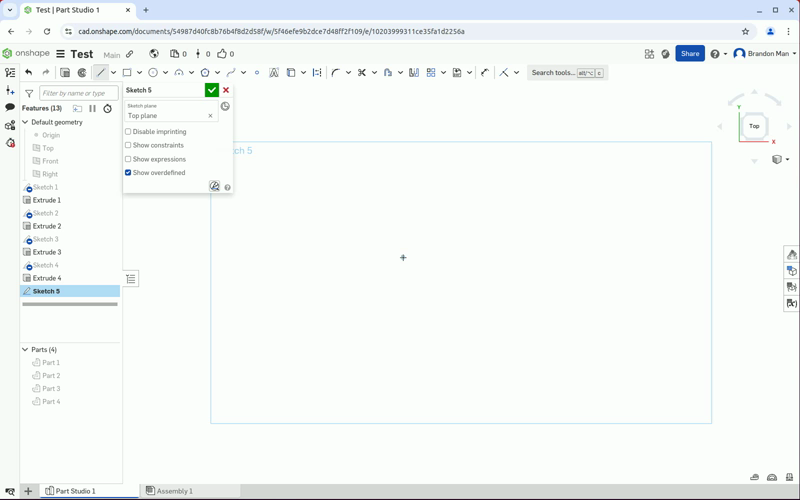
key_down(shift)
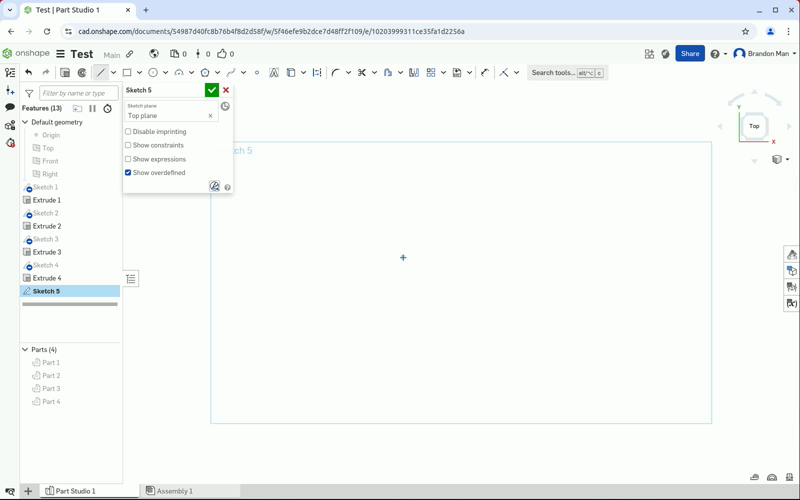
mouse_move(433, 257)
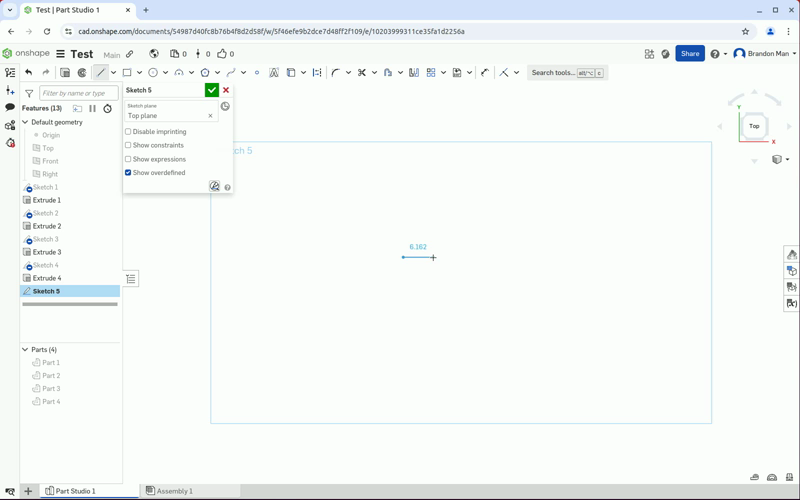
mouse_move(410, 249)
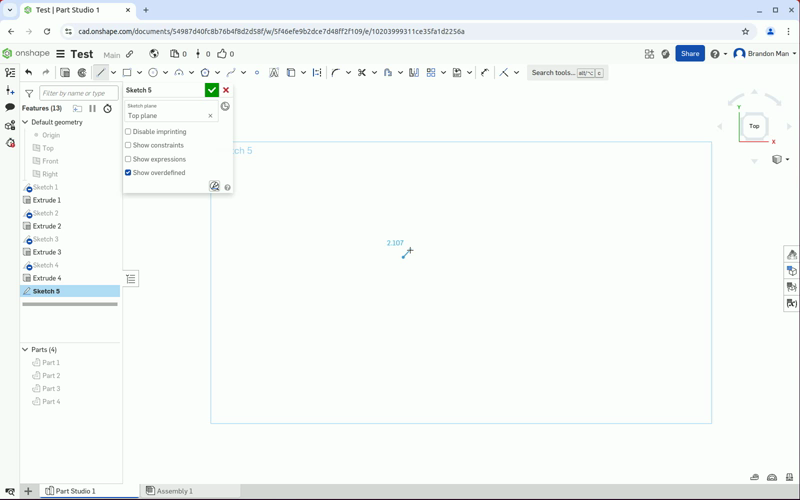
click(410, 249)
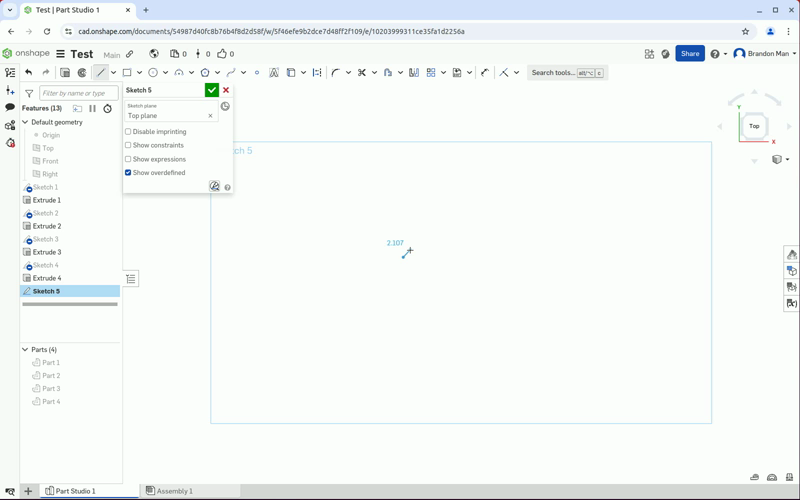
key_up(shift)
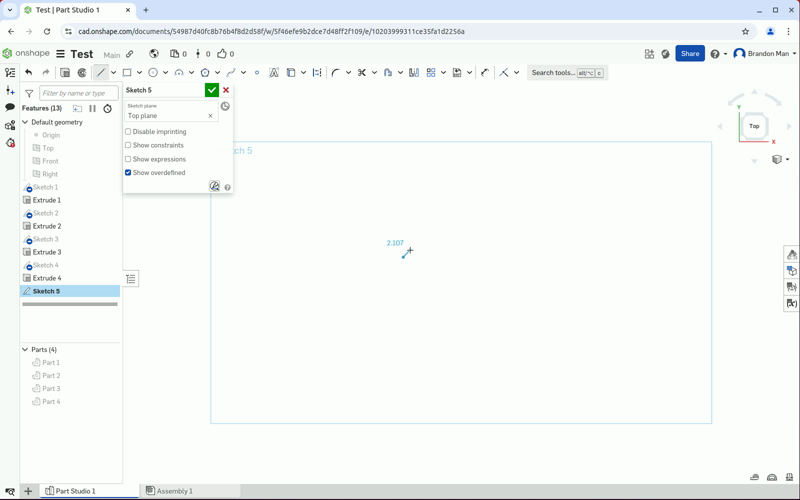
key_down(shift)
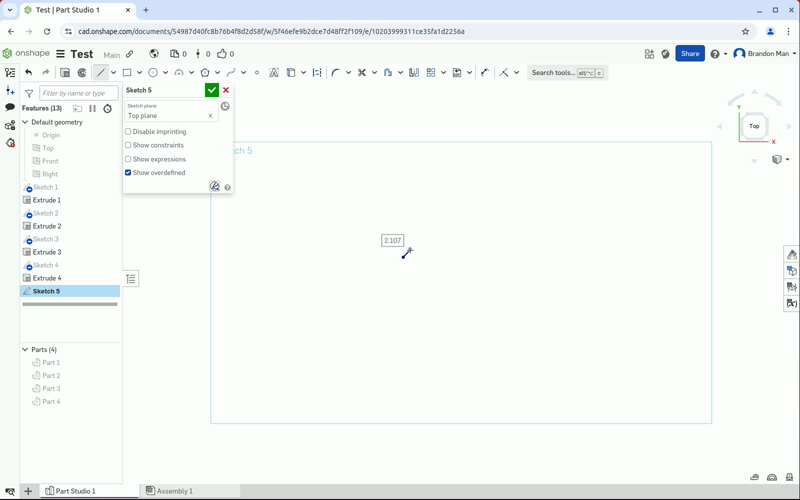
mouse_move(440, 249)
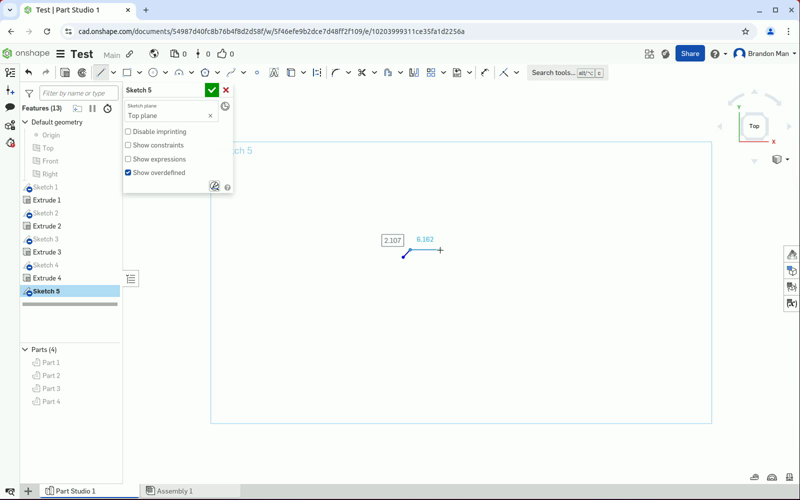
mouse_move(411, 237)
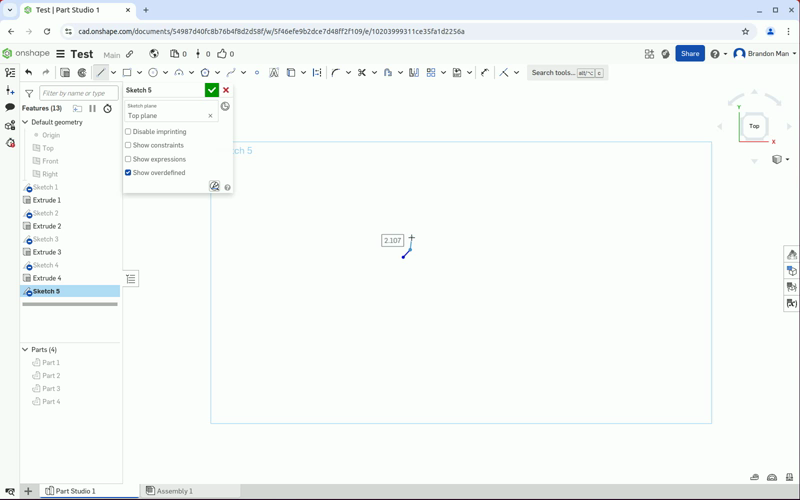
click(411, 237)
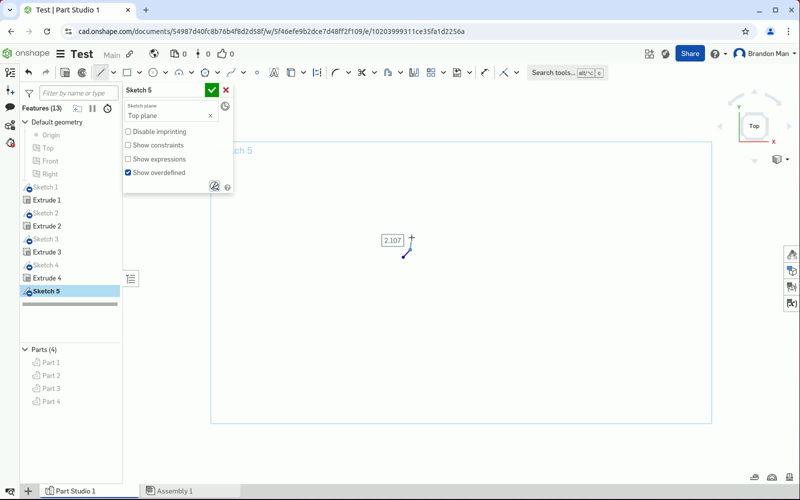
key_up(shift)
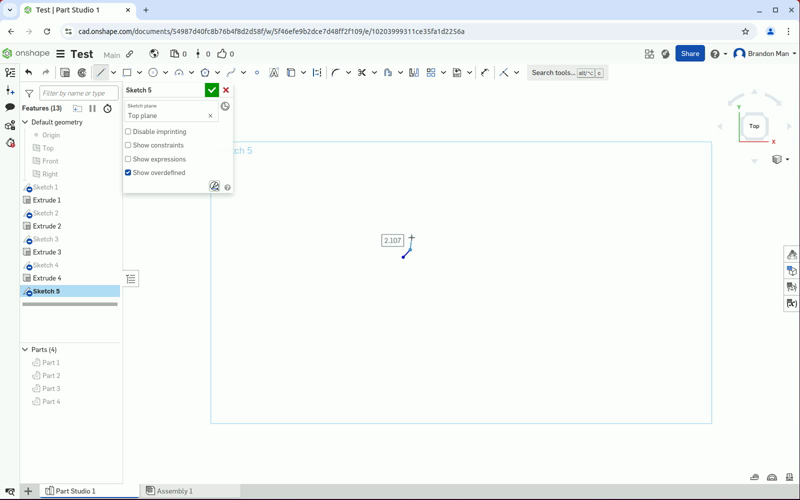
key_down(shift)
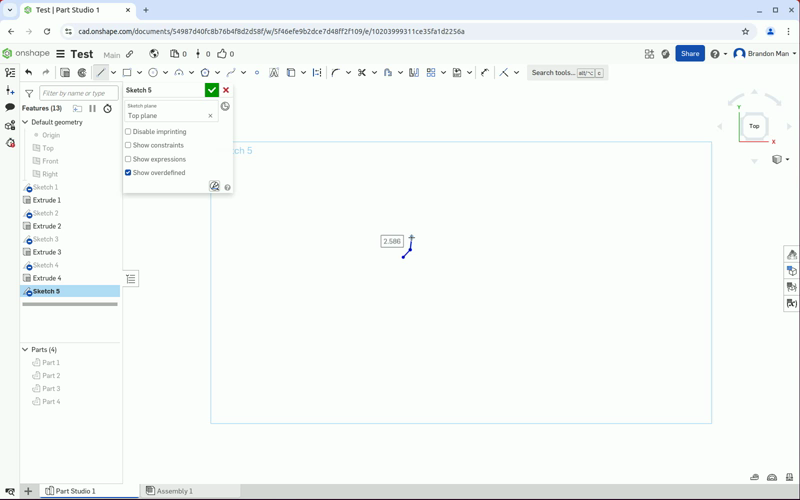
mouse_move(441, 237)
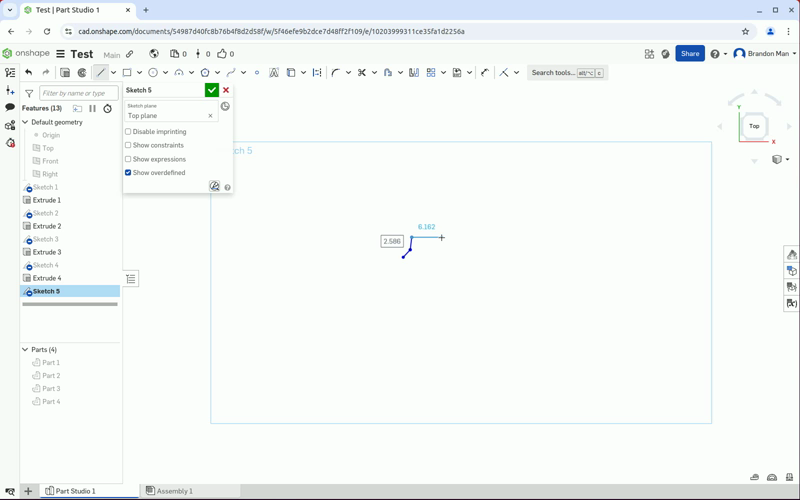
mouse_move(405, 229)
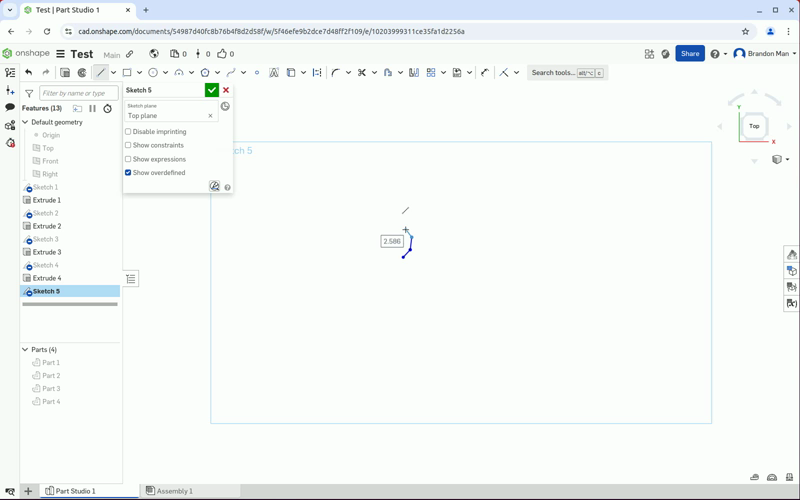
click(405, 229)
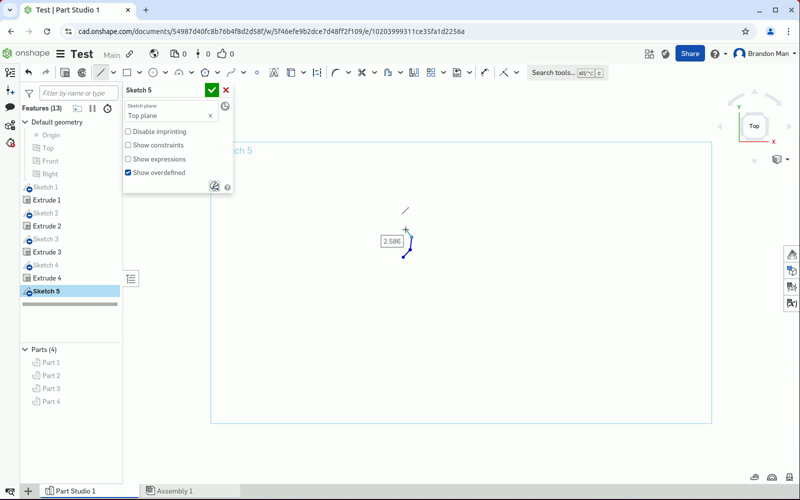
key_up(shift)
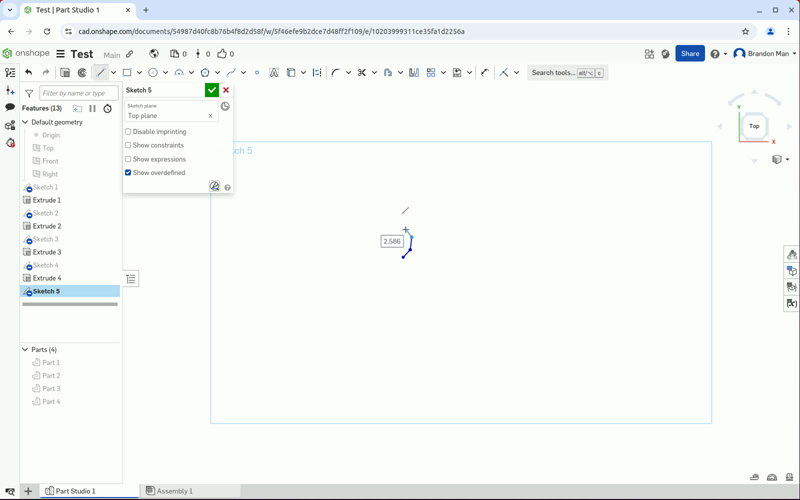
key_down(shift)
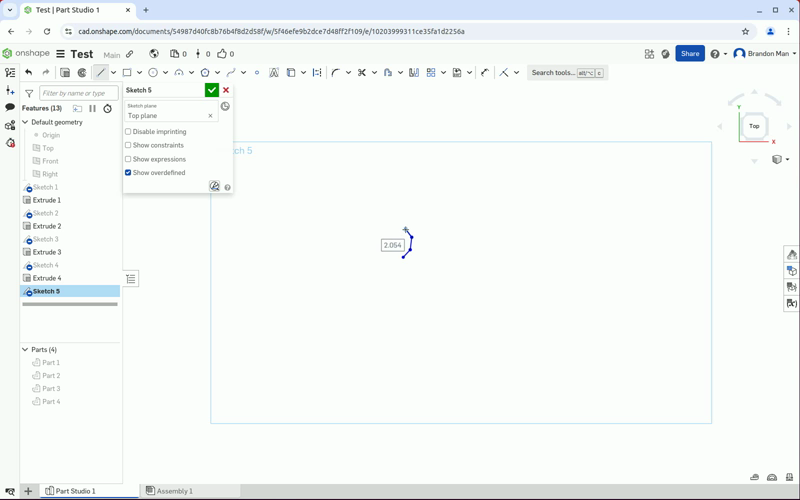
mouse_move(435, 229)
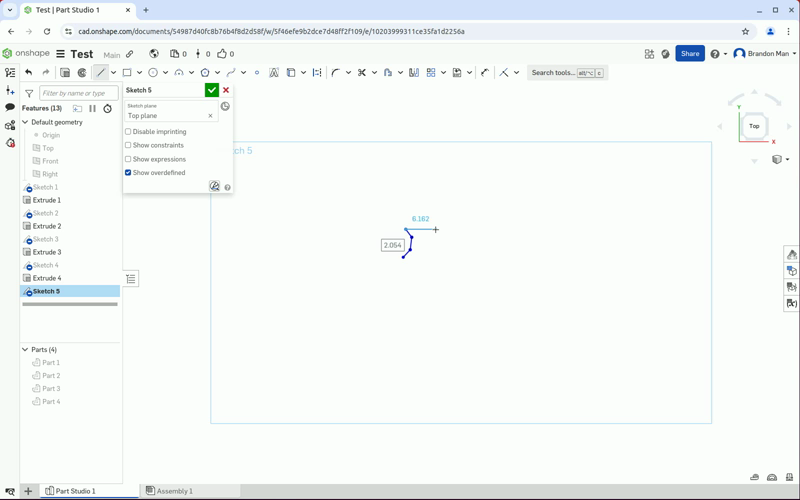
mouse_move(404, 247)
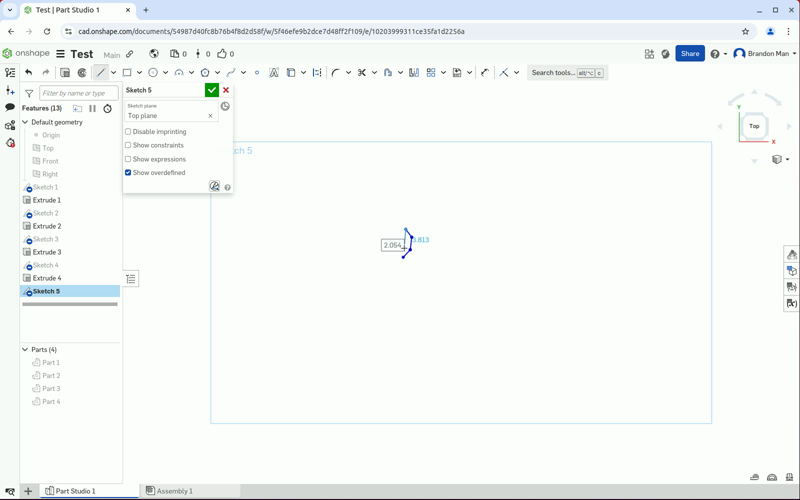
click(404, 247)
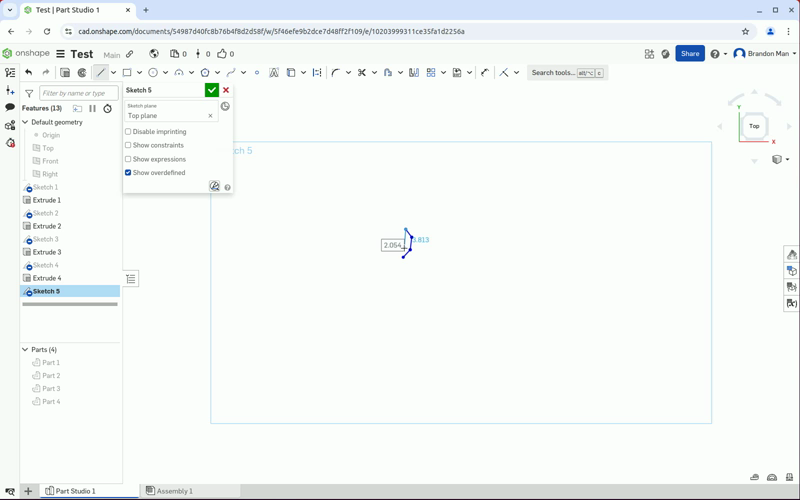
key_up(shift)
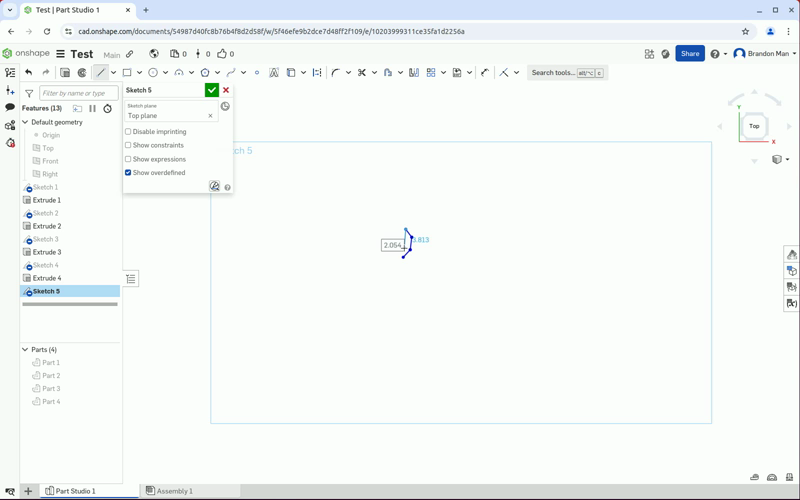
mouse_move(434, 247)
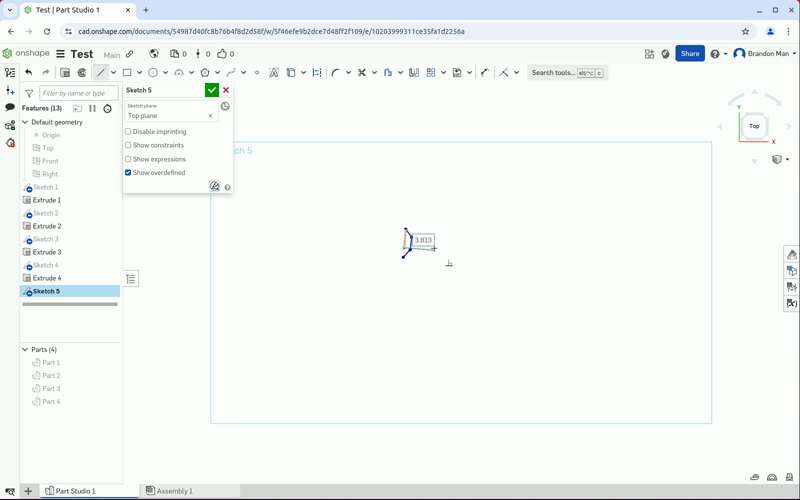
key_down(shift)
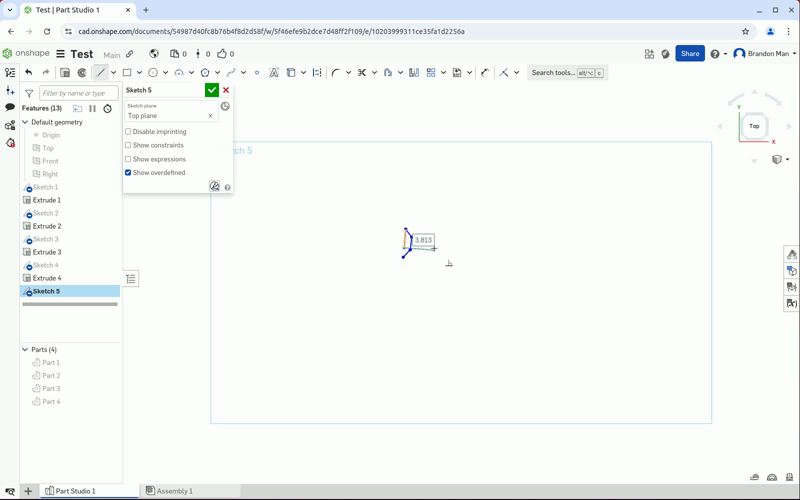
mouse_move(403, 257)
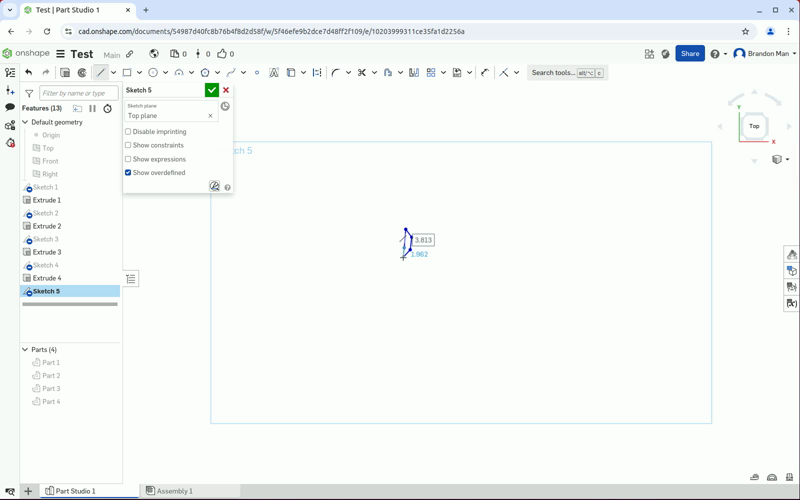
key_up(shift)
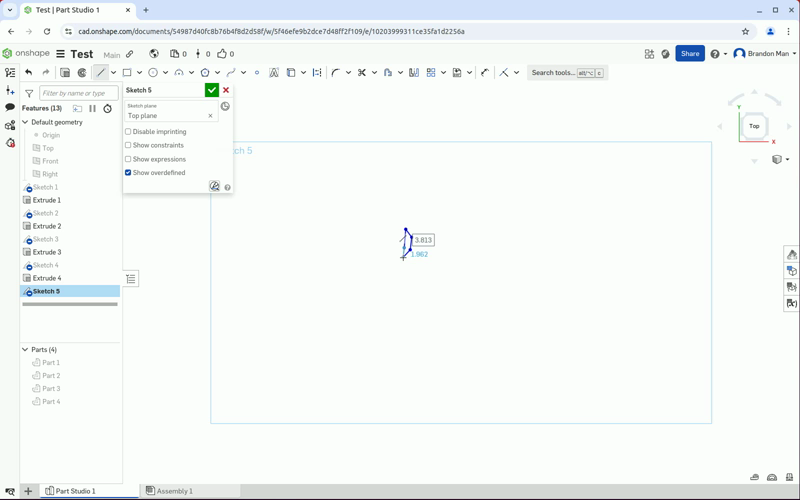
click(403, 257)
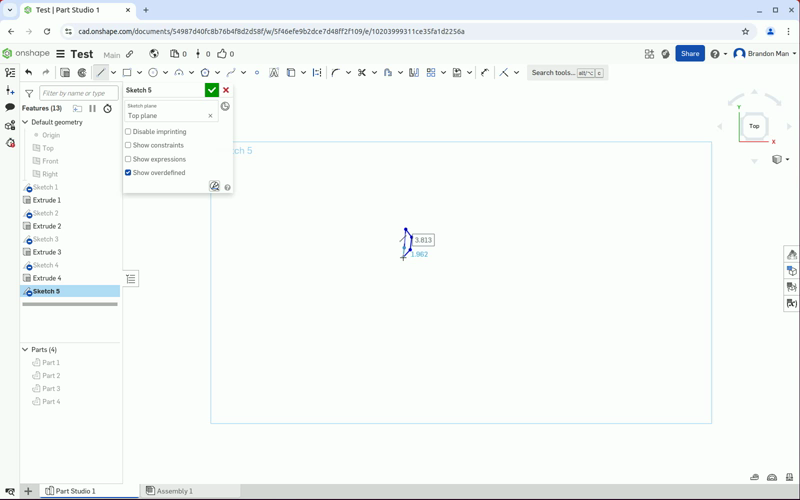
key(esc)
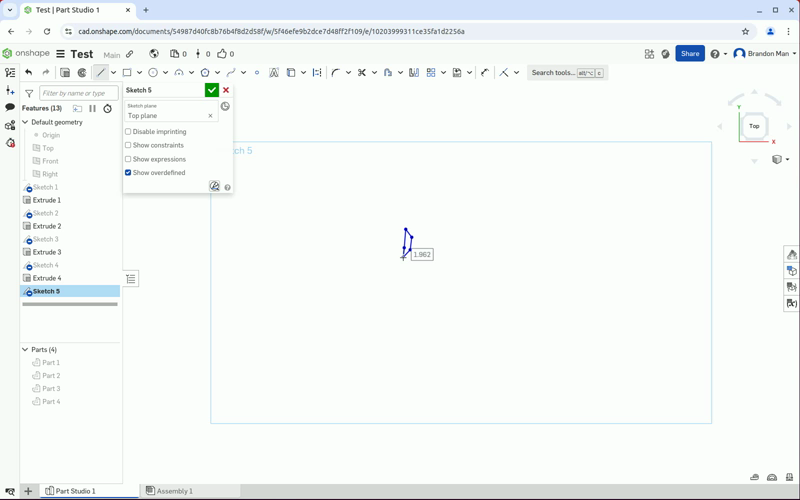
mouse_move(407, 251)
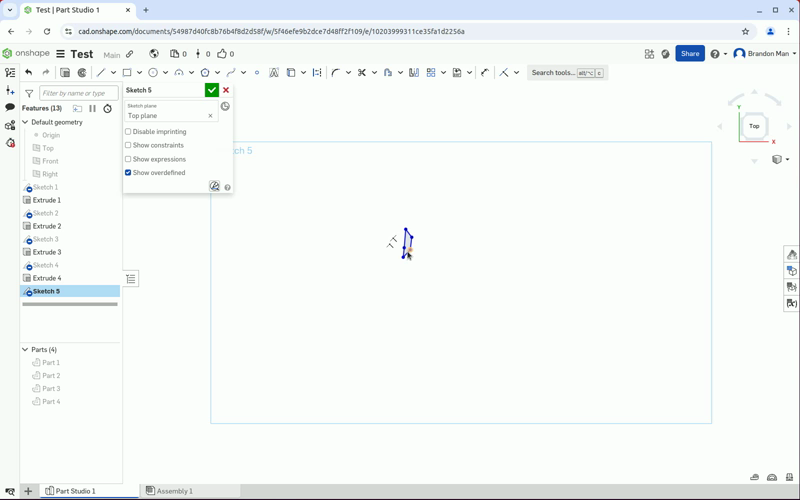
scroll(6)
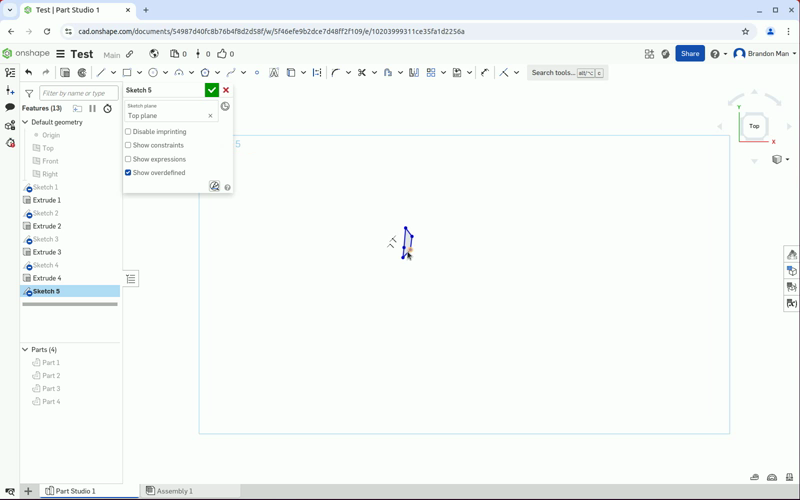
scroll(6)
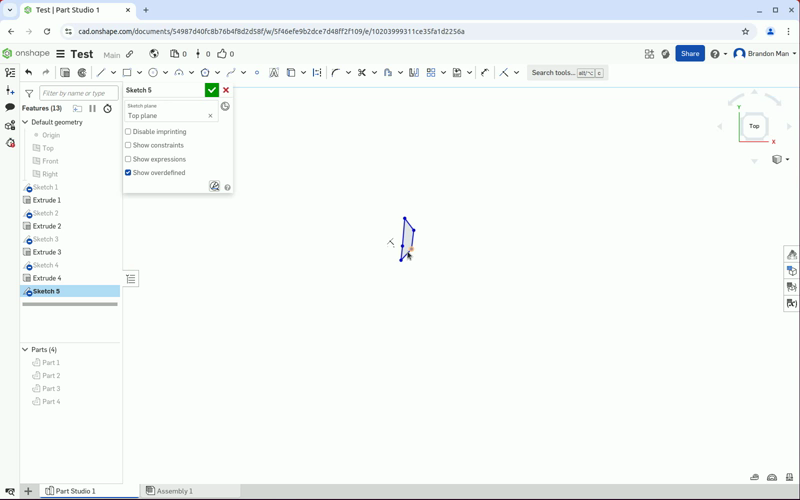
scroll(6)
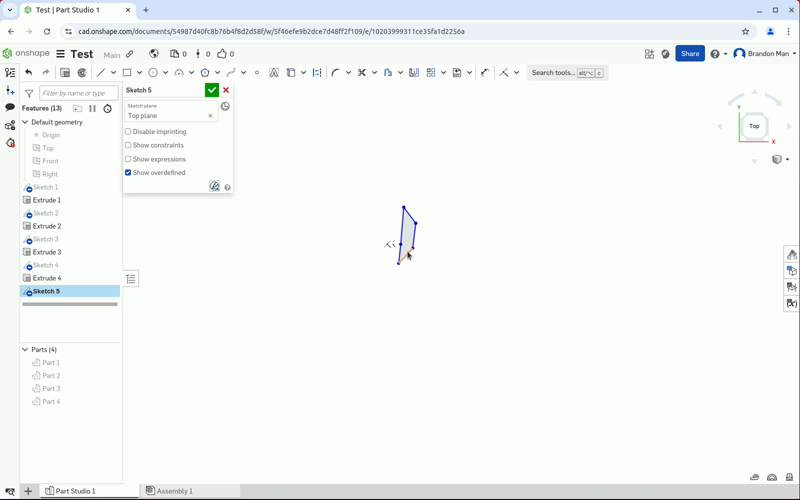
scroll(6)
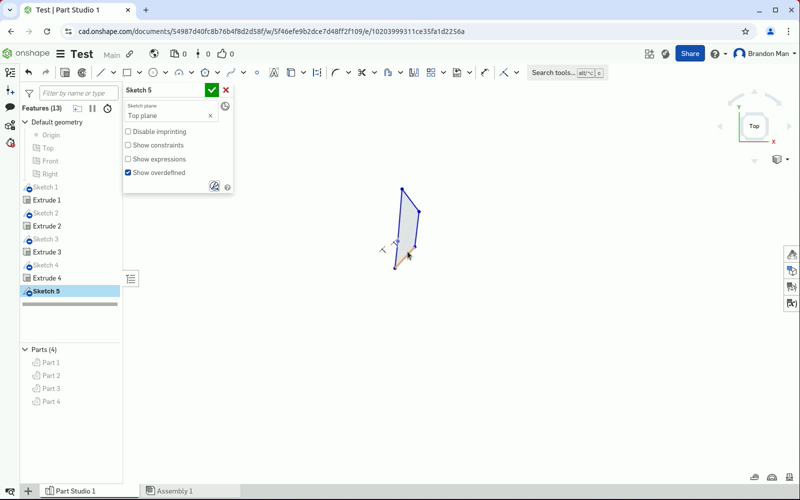
scroll(6)
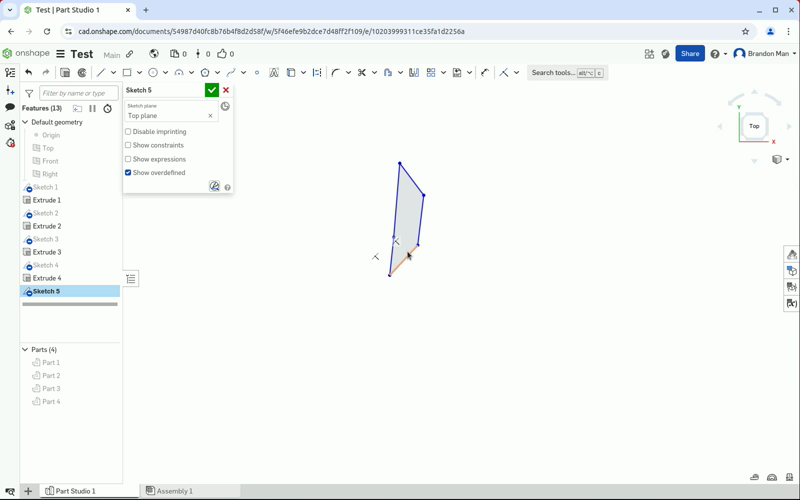
scroll(6)
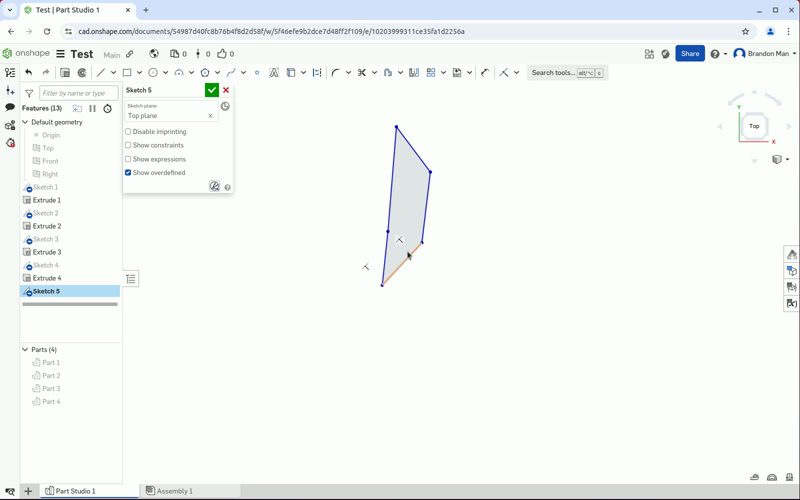
scroll(6)
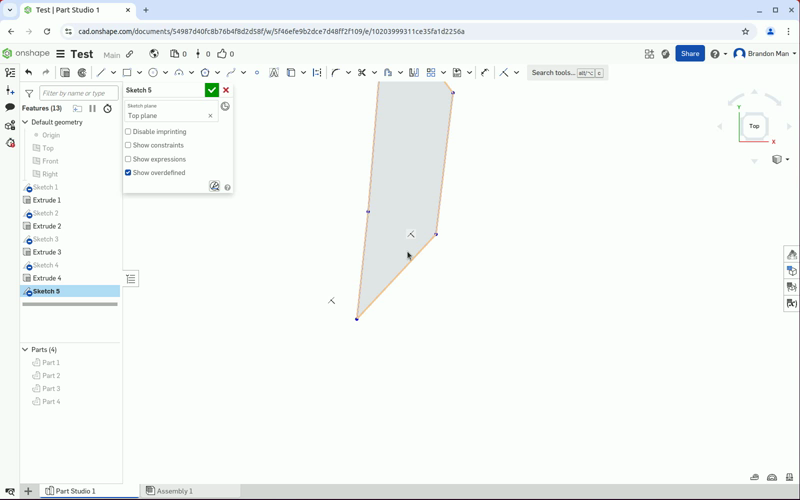
click(407, 251)
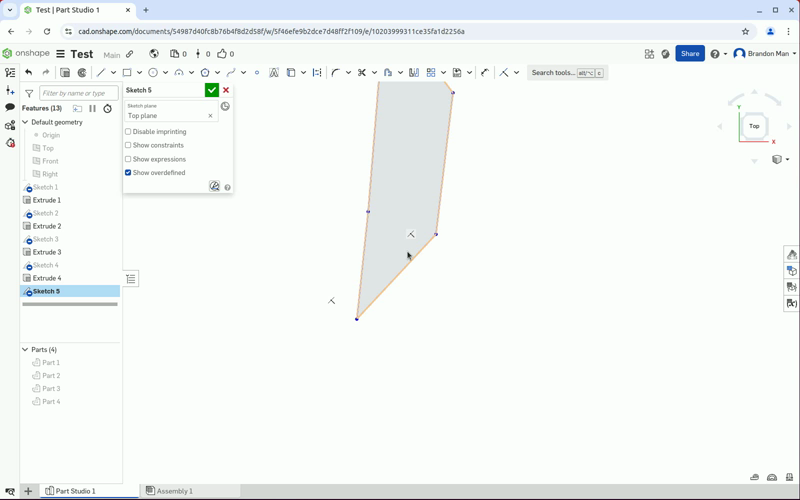
scroll(-6)
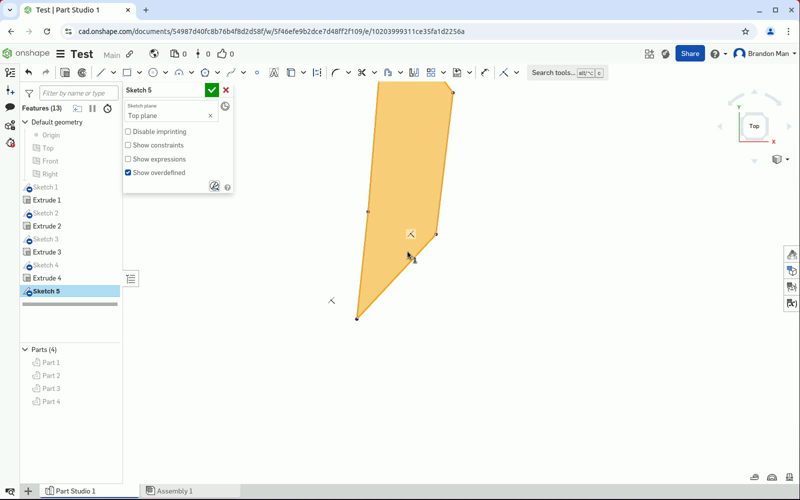
scroll(-6)
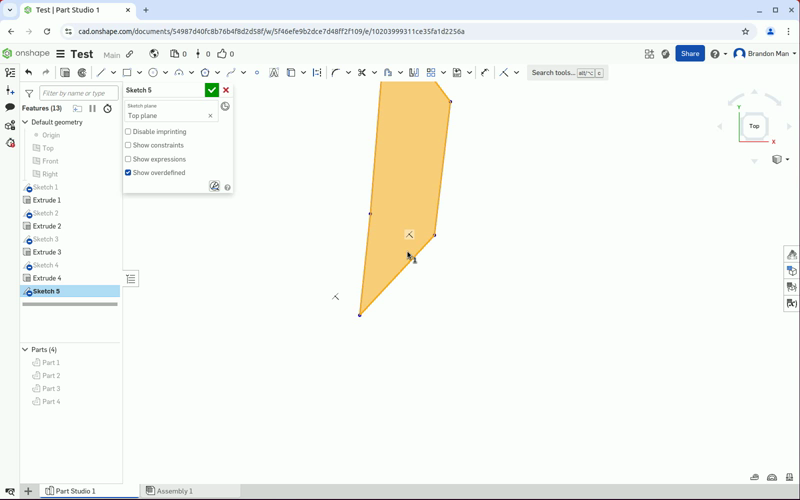
scroll(-6)
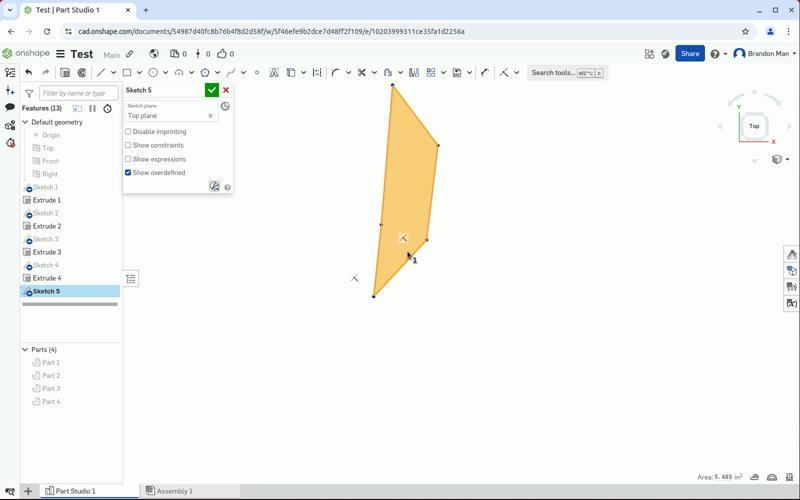
scroll(-6)
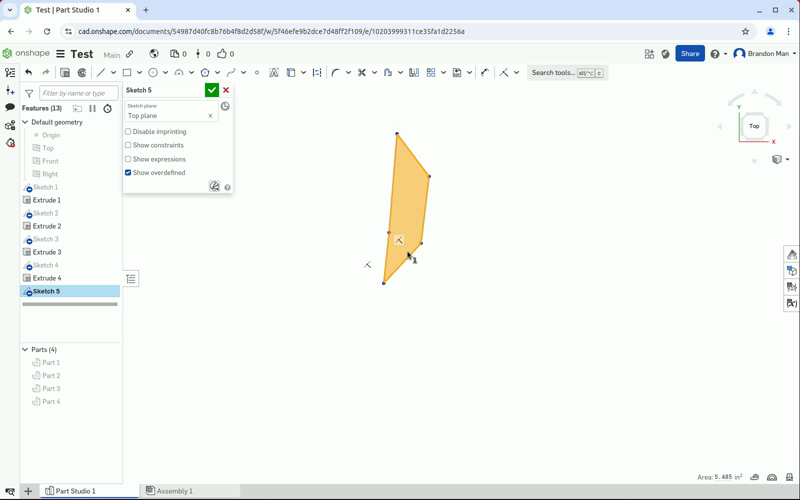
scroll(-6)
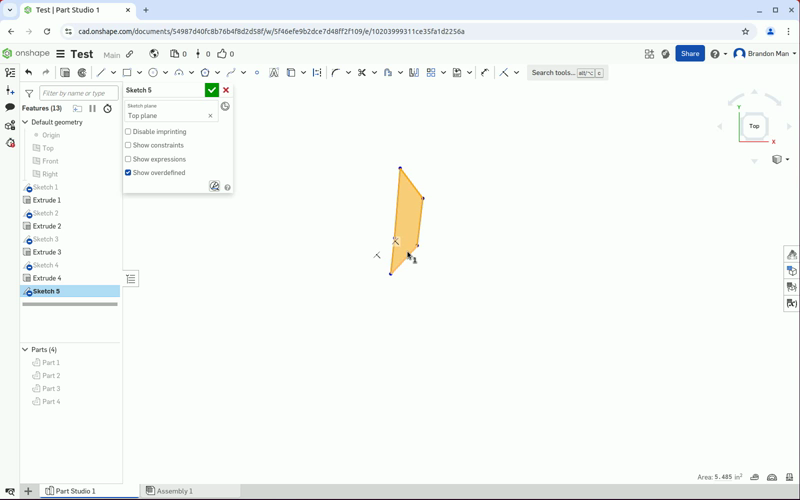
scroll(-6)
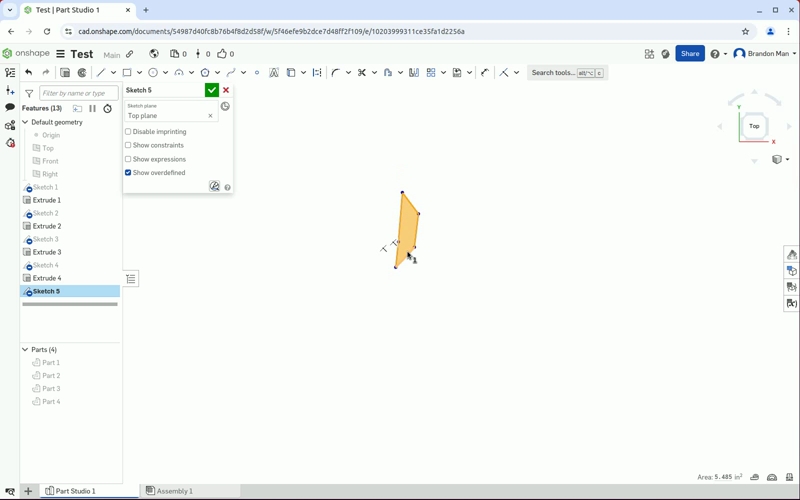
scroll(-6)
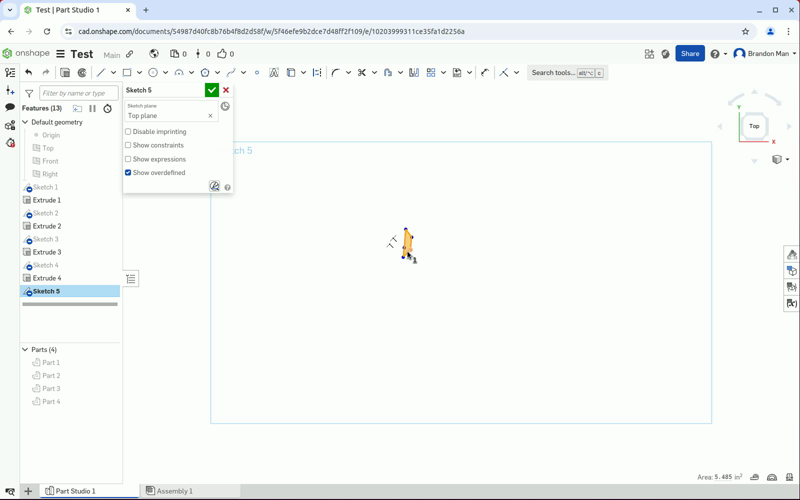
mouse_move(73, 352)
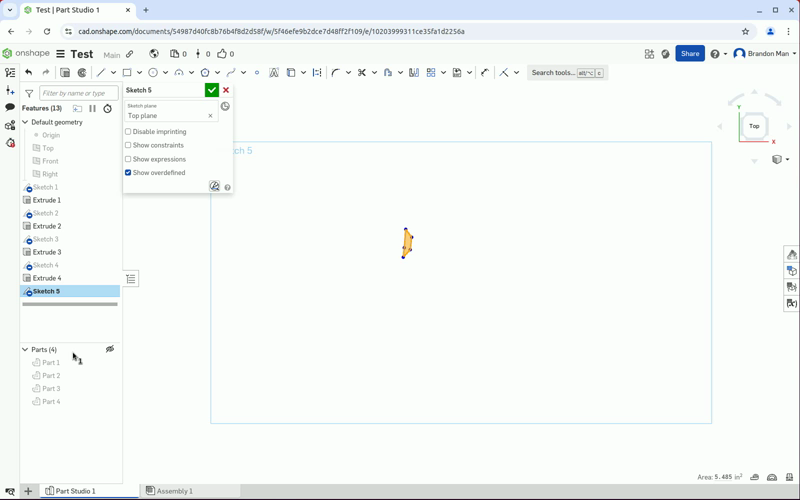
key(shift+y)
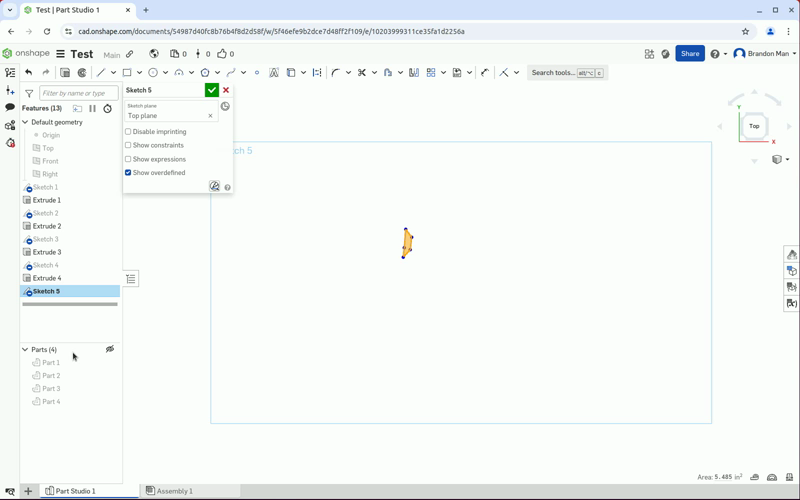
key(shift+e)
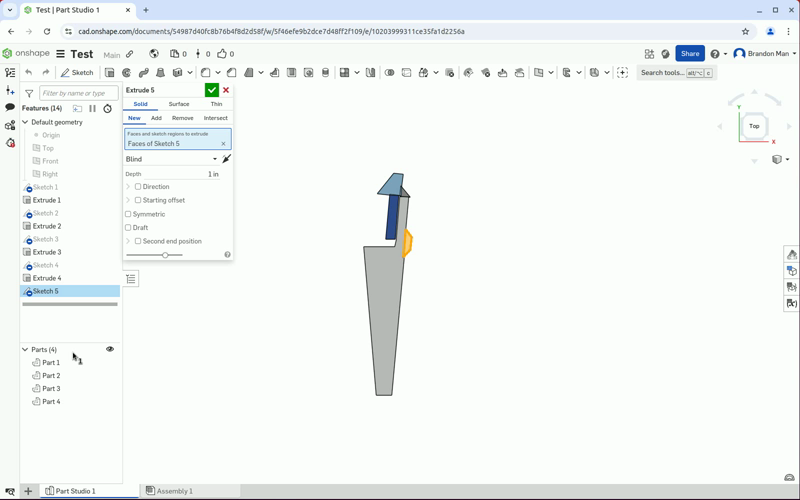
mouse_move(143, 106)
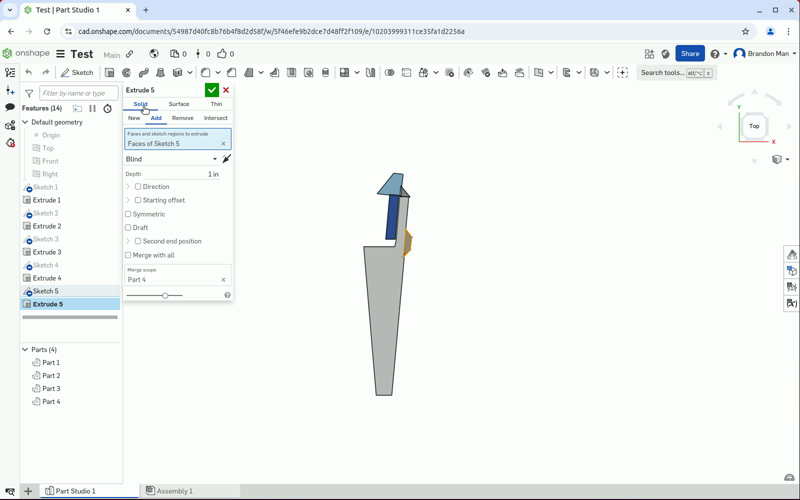
click(143, 106)
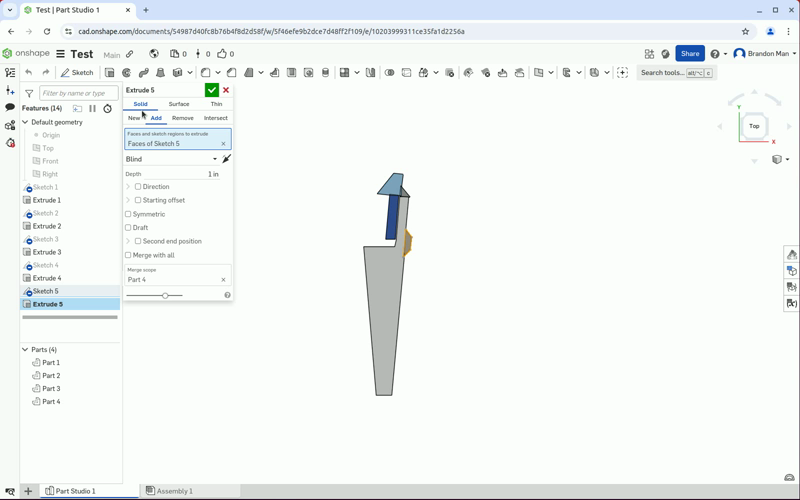
mouse_move(137, 120)
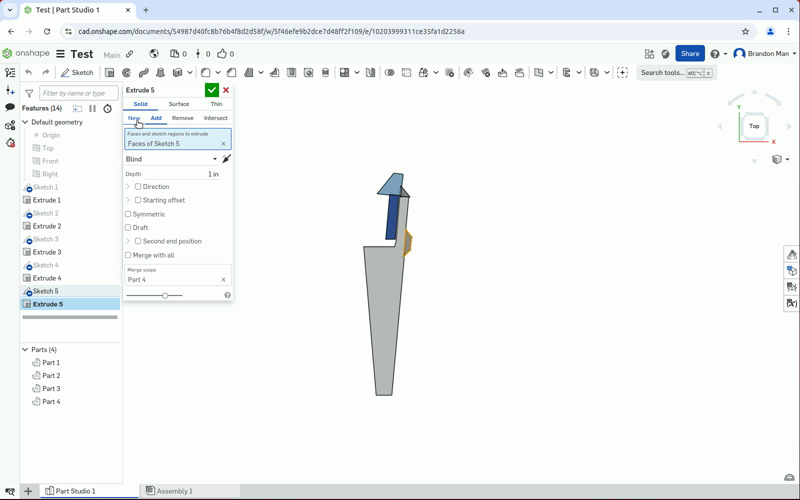
click(137, 120)
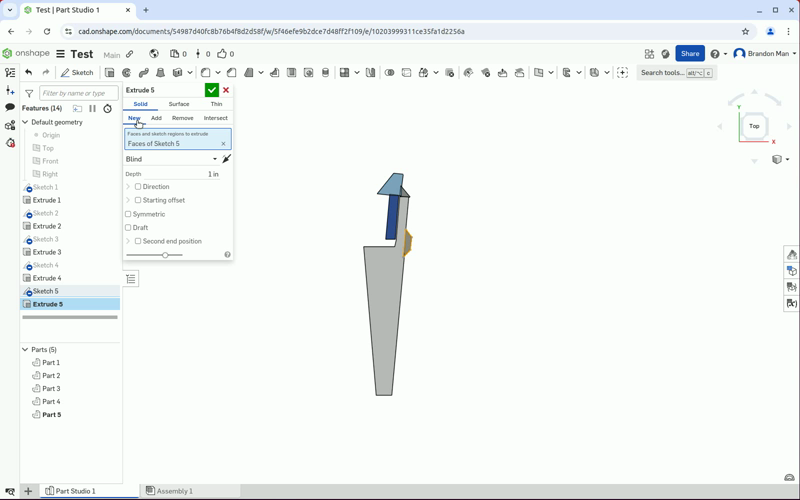
key(tab, 4)
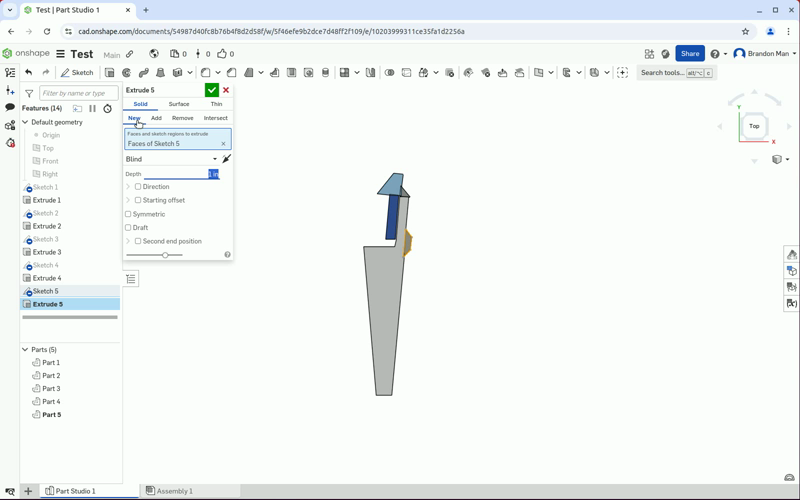
text(23.108)
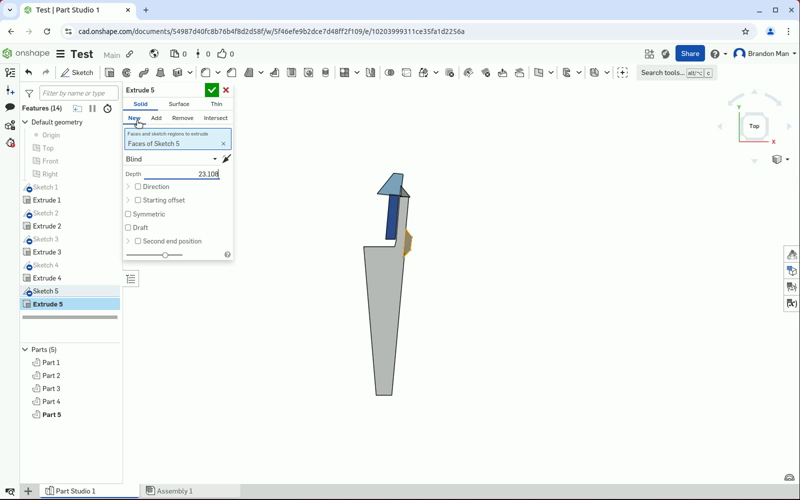
key(enter)
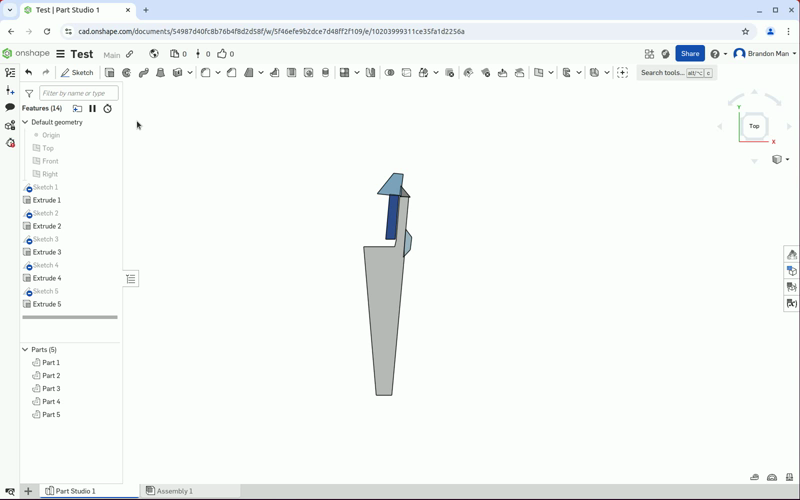
key(shift+h)
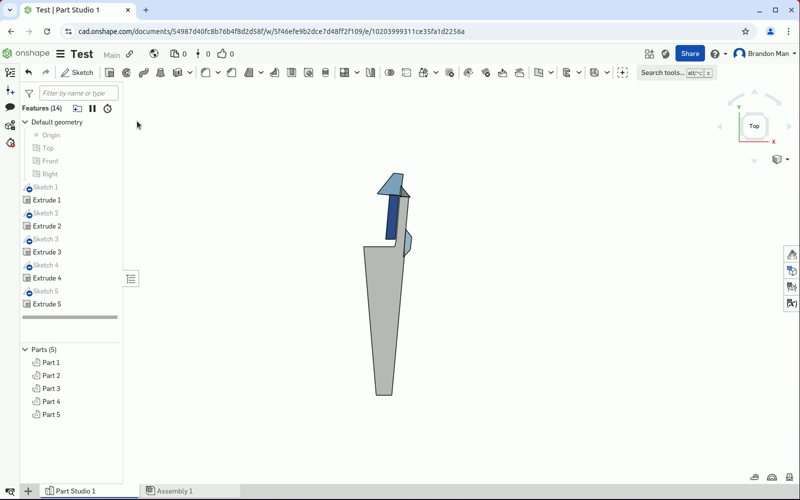
key(shift+h)
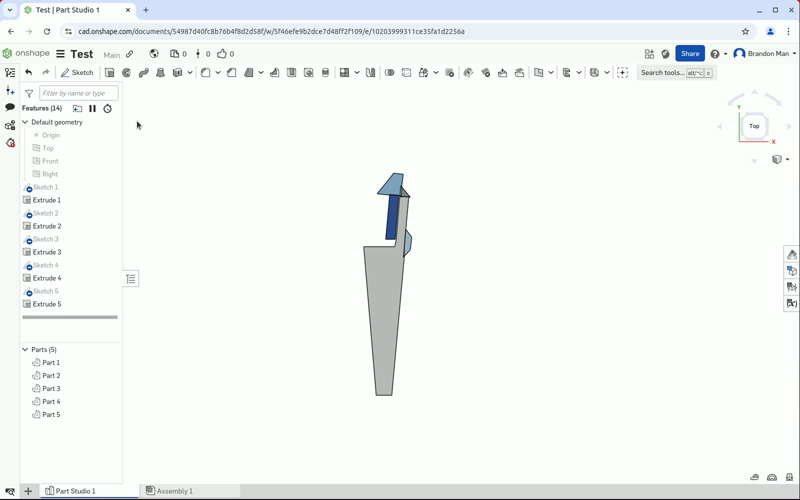
mouse_move(73, 189)
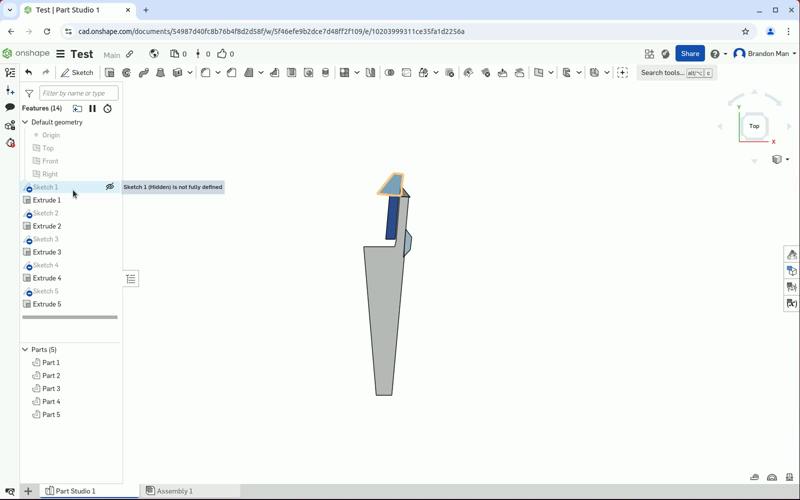
click(73, 189)
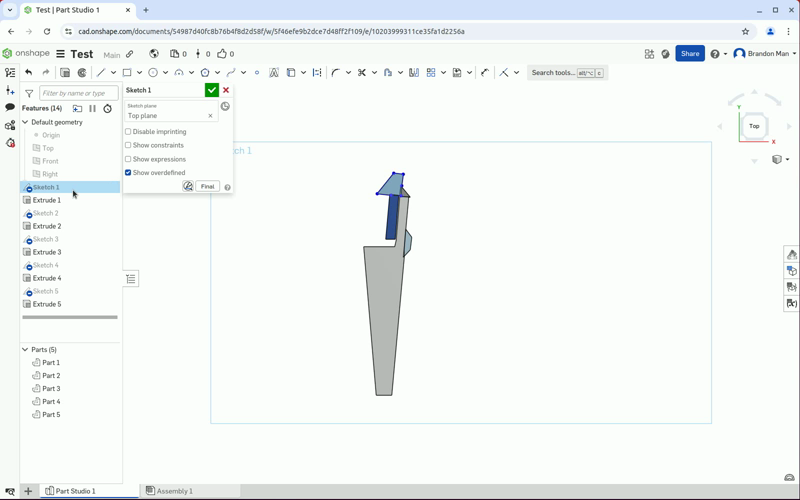
mouse_move(229, 92)
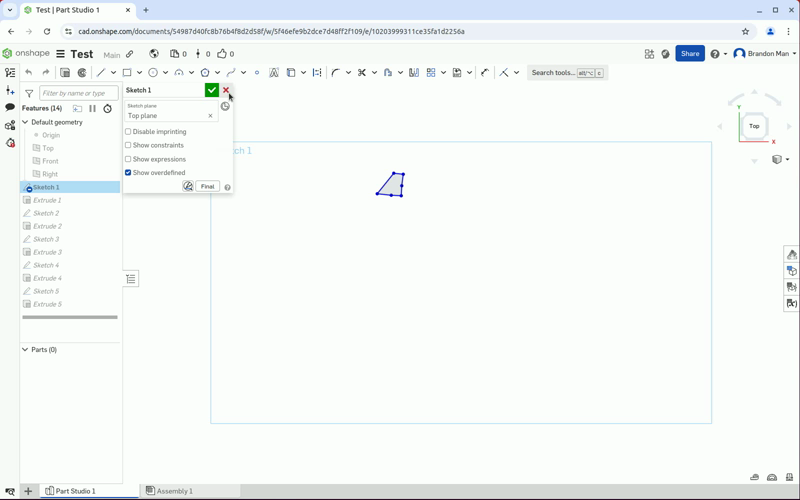
click(229, 92)
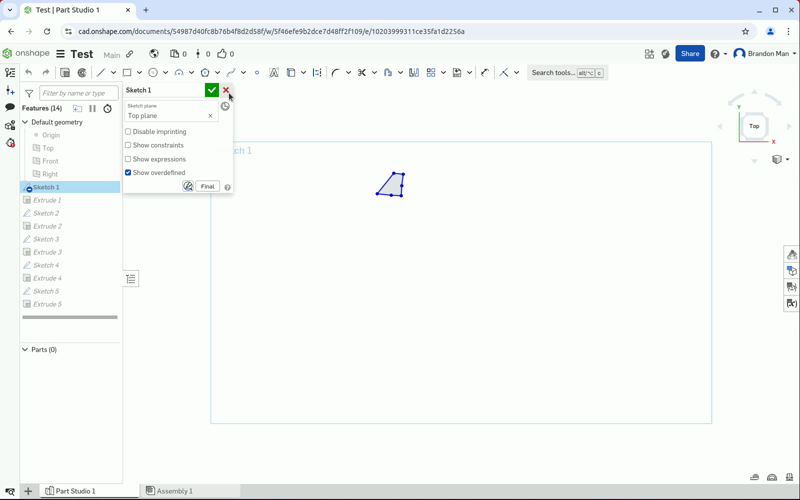
key(shift+s)
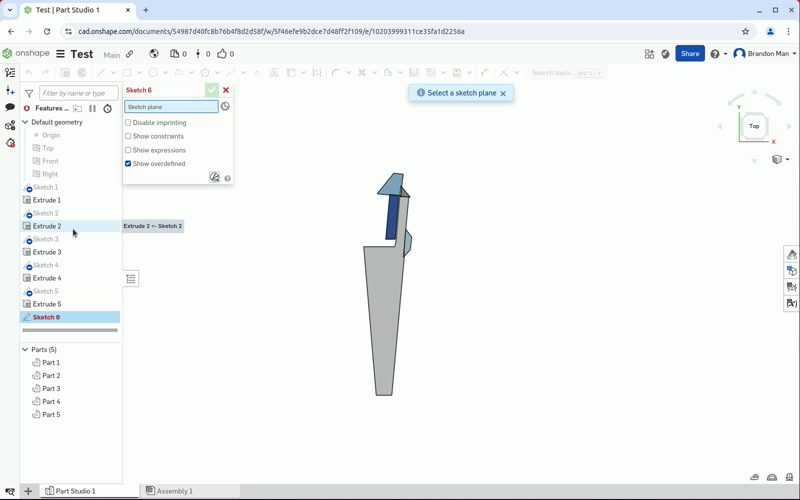
scroll(3)
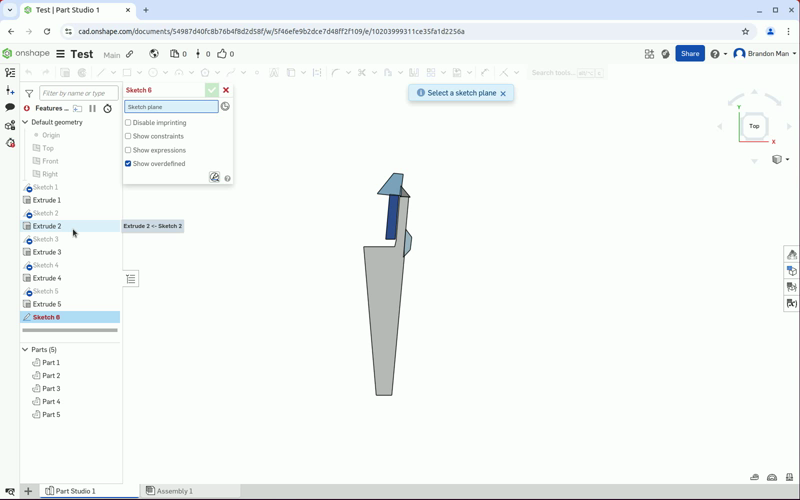
mouse_move(73, 150)
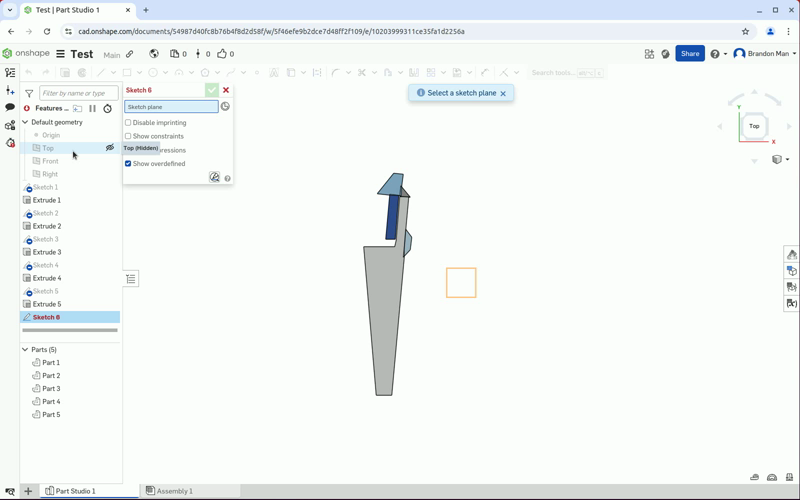
click(73, 150)
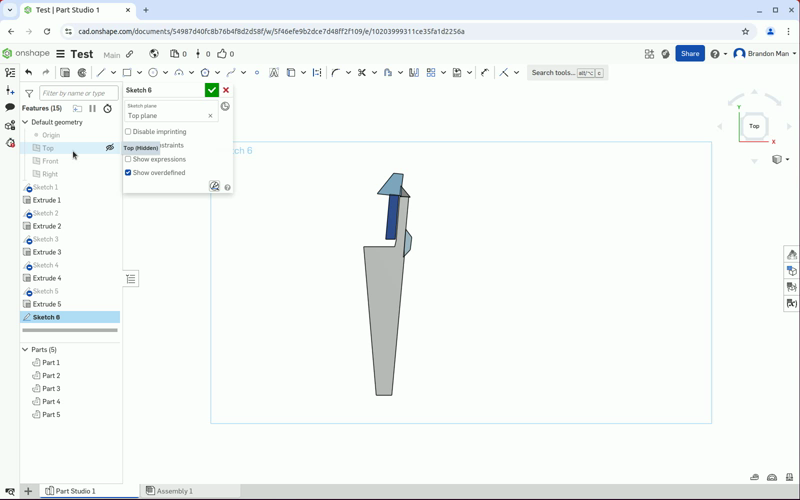
mouse_move(73, 352)
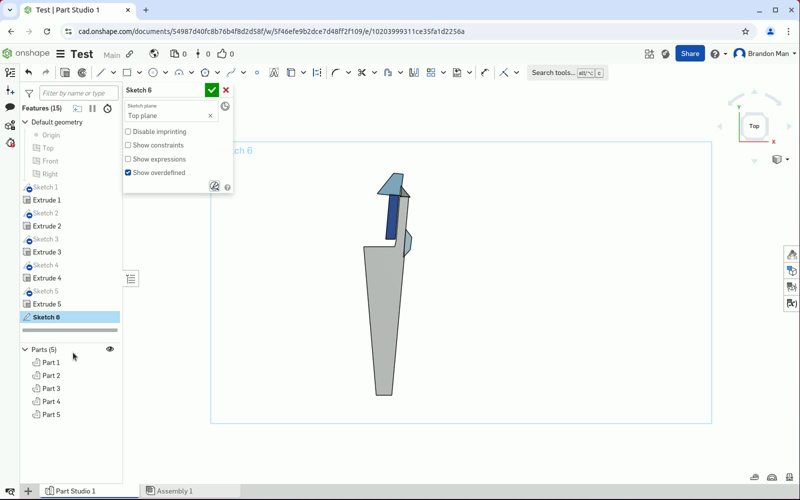
key(y)
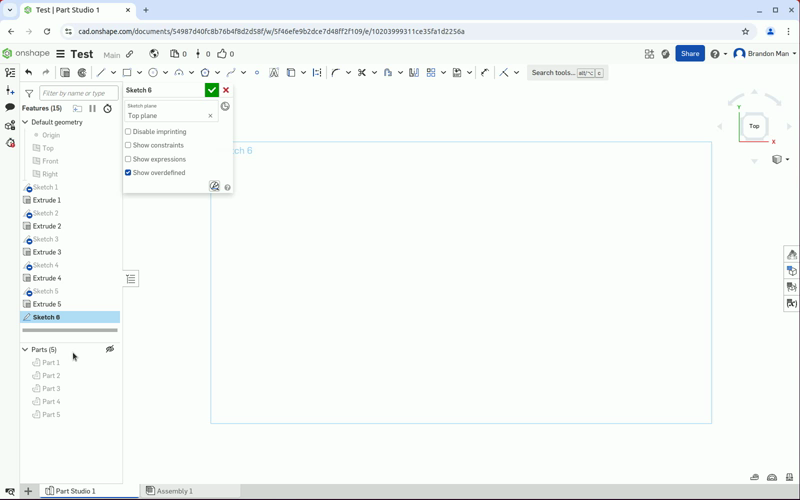
key(a)
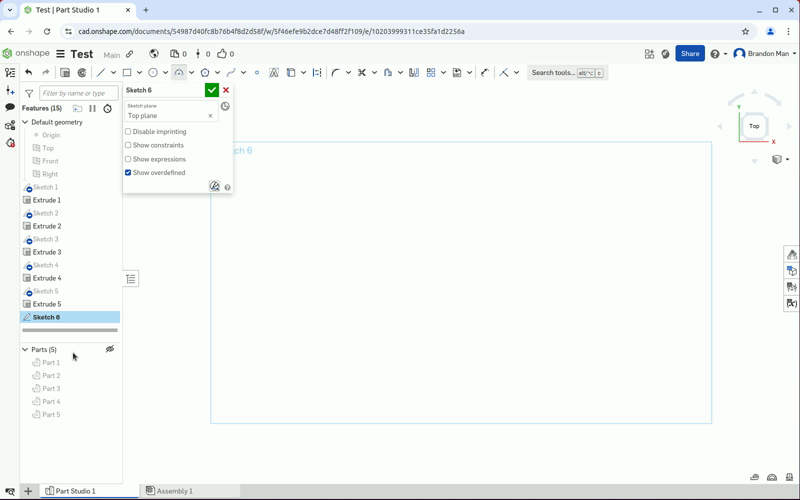
key_down(shift)
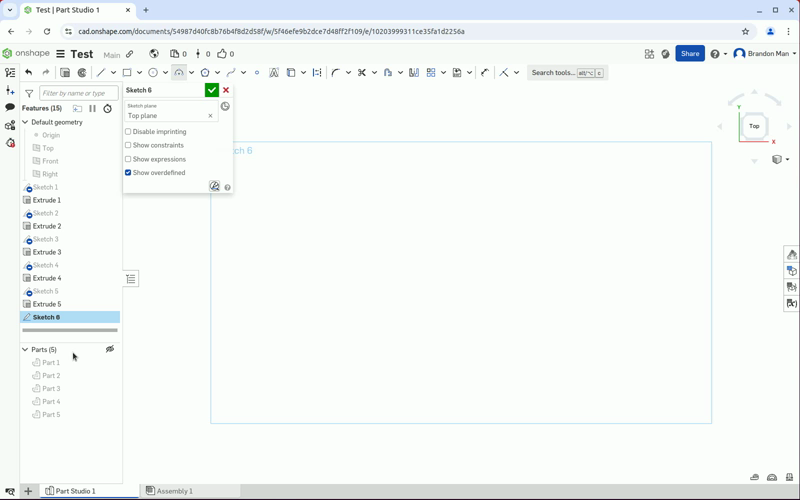
mouse_move(363, 246)
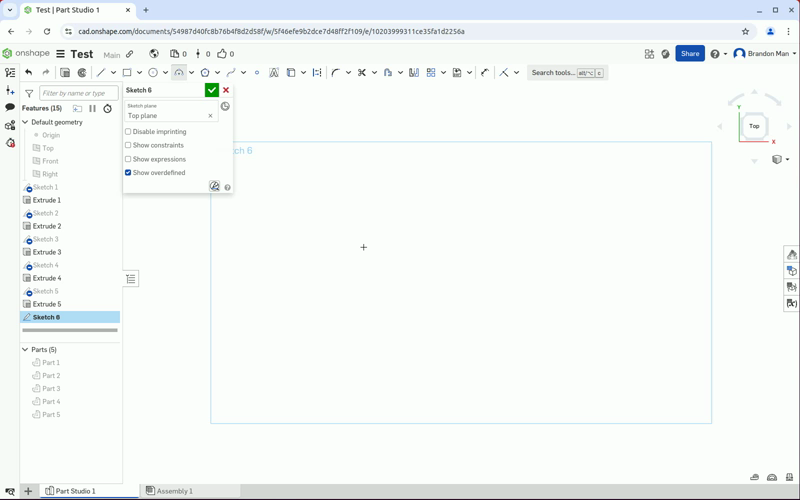
click(363, 246)
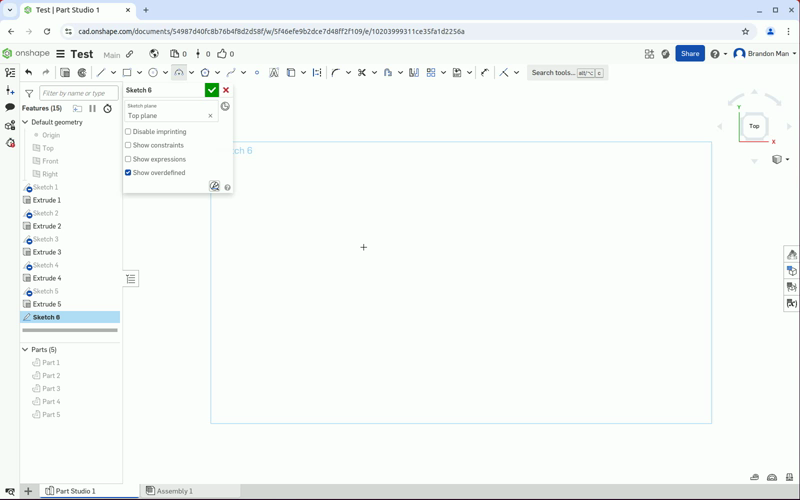
key_up(shift)
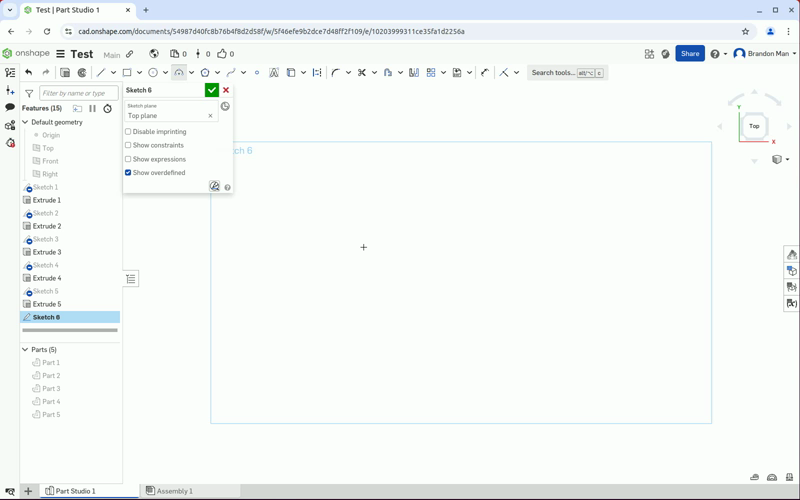
key_down(shift)
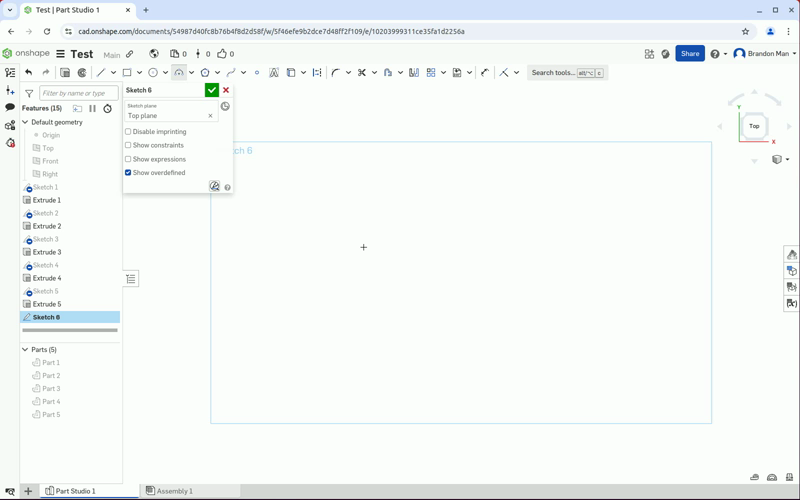
mouse_move(376, 395)
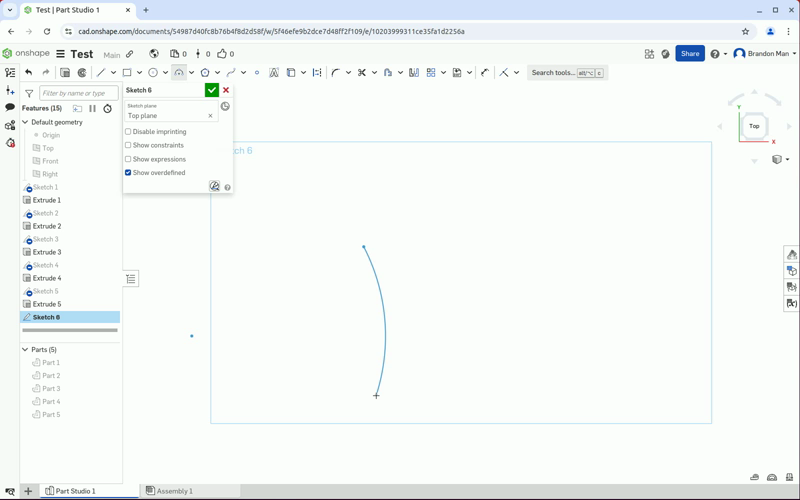
click(376, 395)
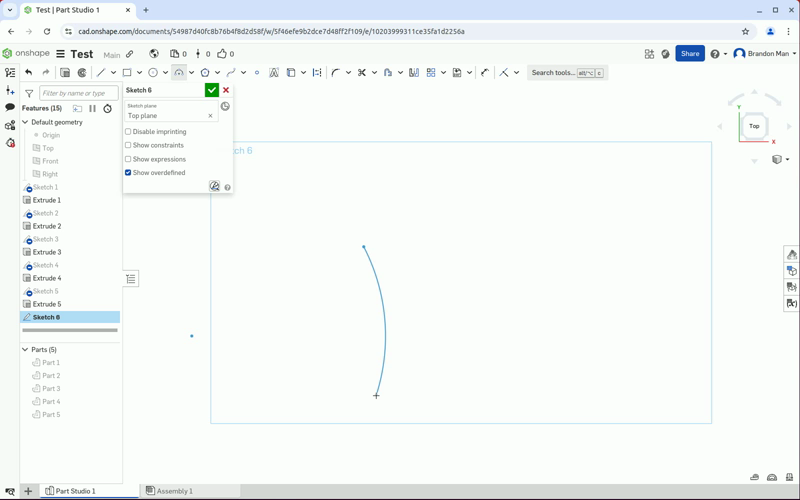
mouse_move(365, 321)
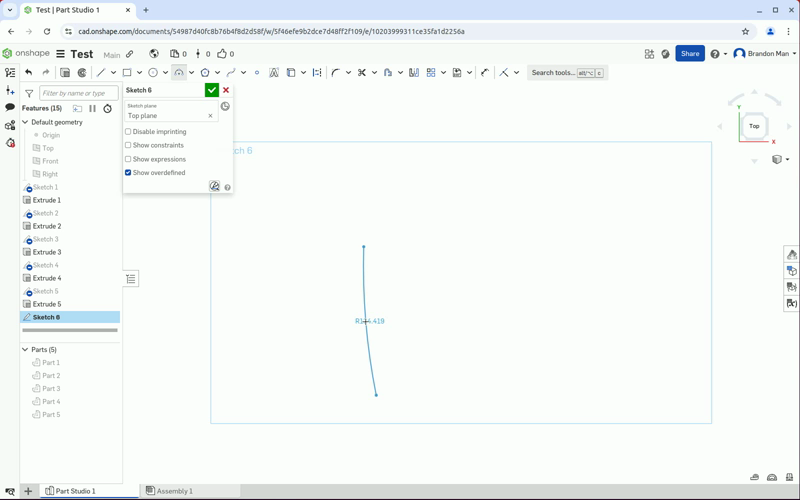
click(365, 321)
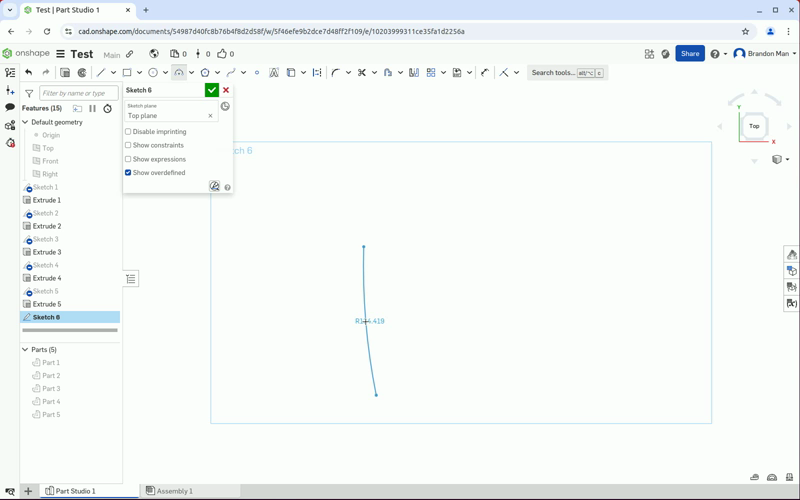
key_up(shift)
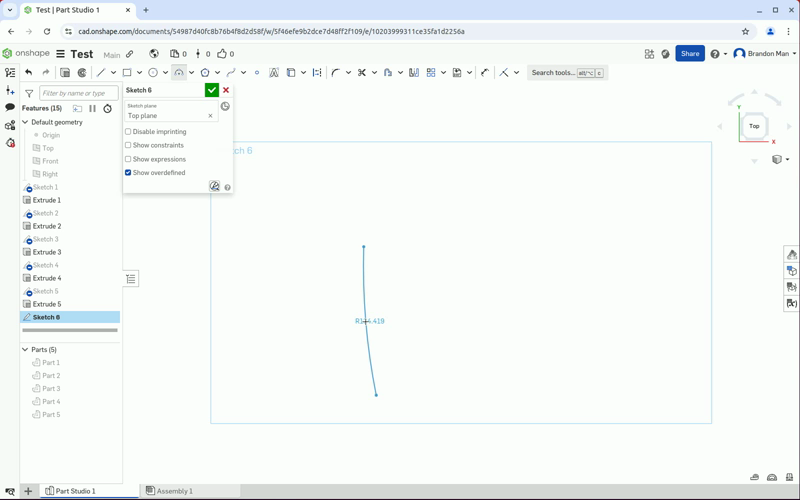
key(esc)
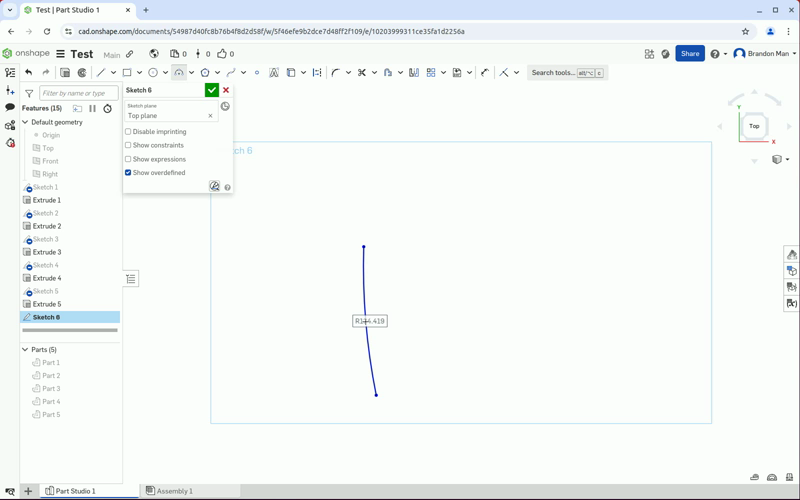
key(l)
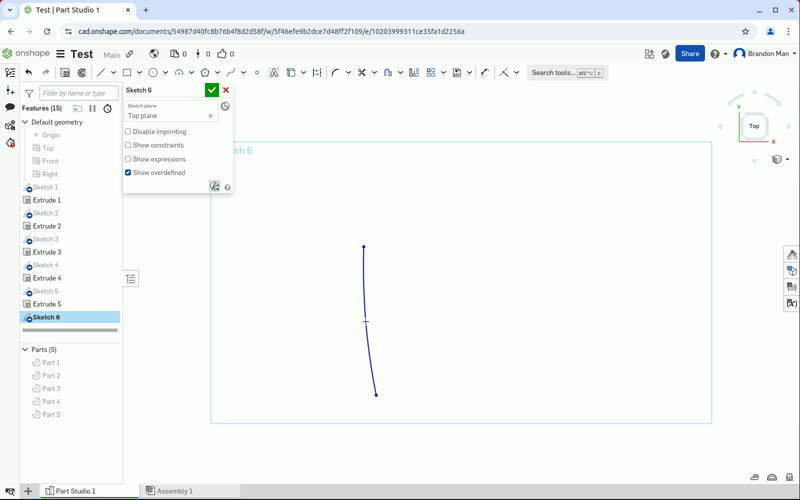
mouse_move(376, 395)
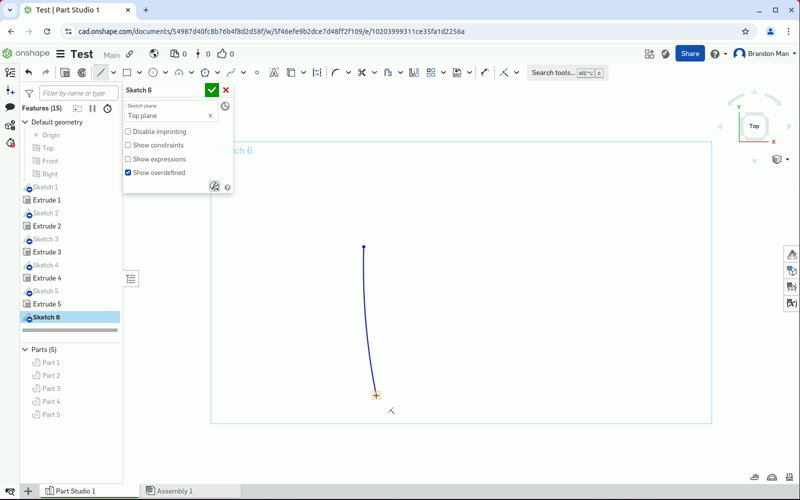
click(376, 395)
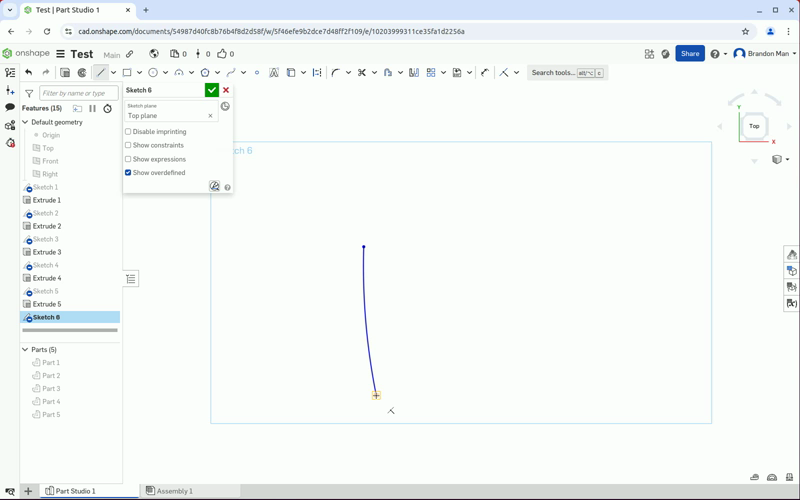
key_down(shift)
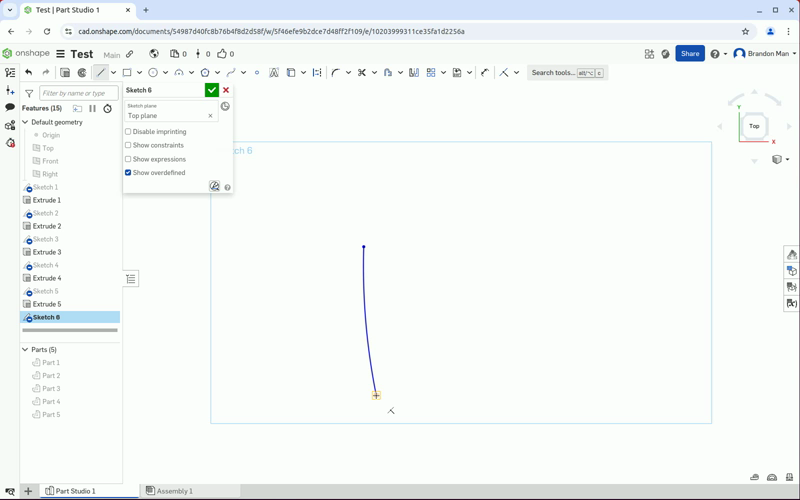
mouse_move(363, 246)
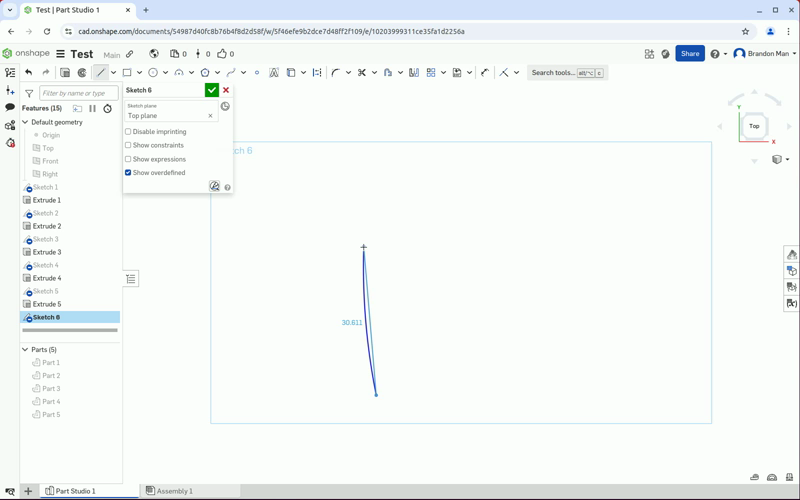
key_up(shift)
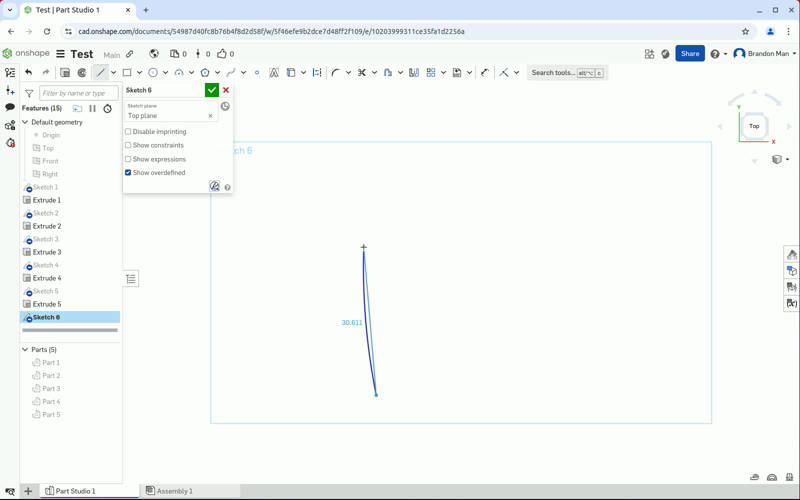
click(363, 246)
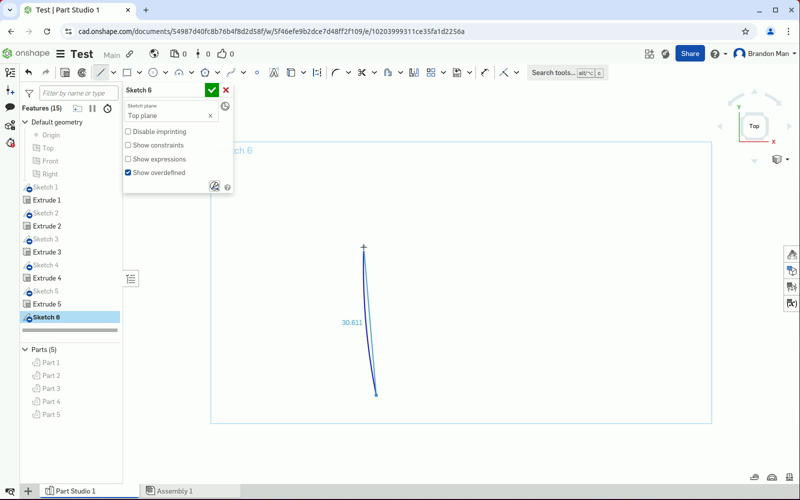
key(esc)
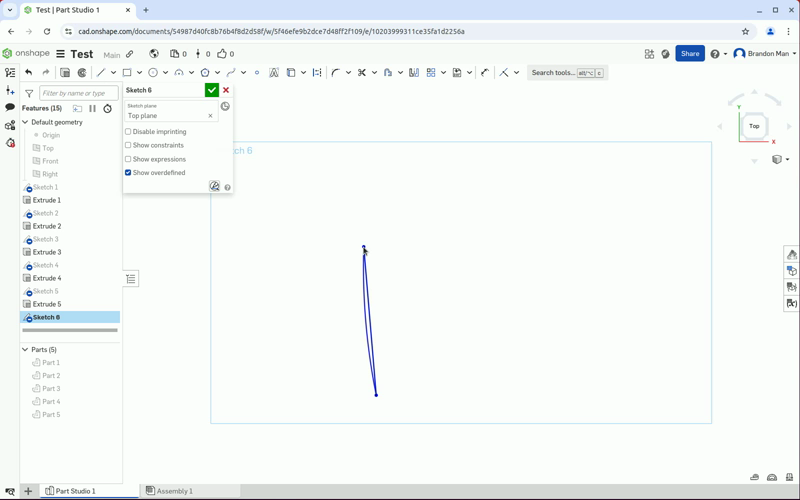
mouse_move(368, 332)
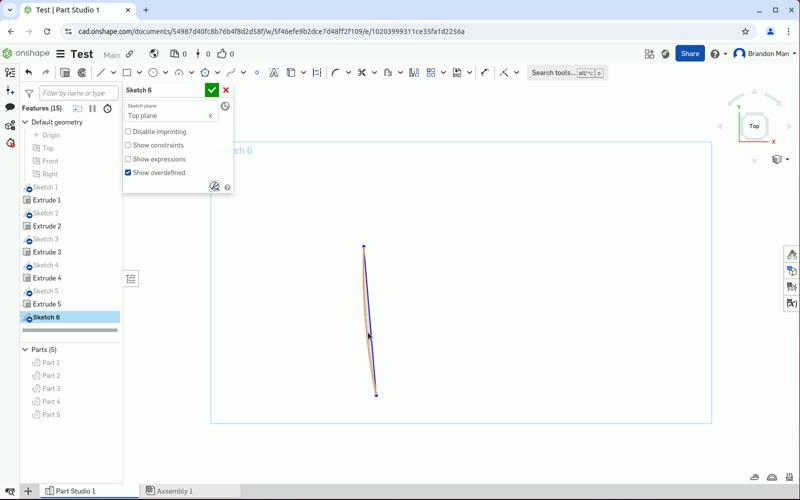
scroll(6)
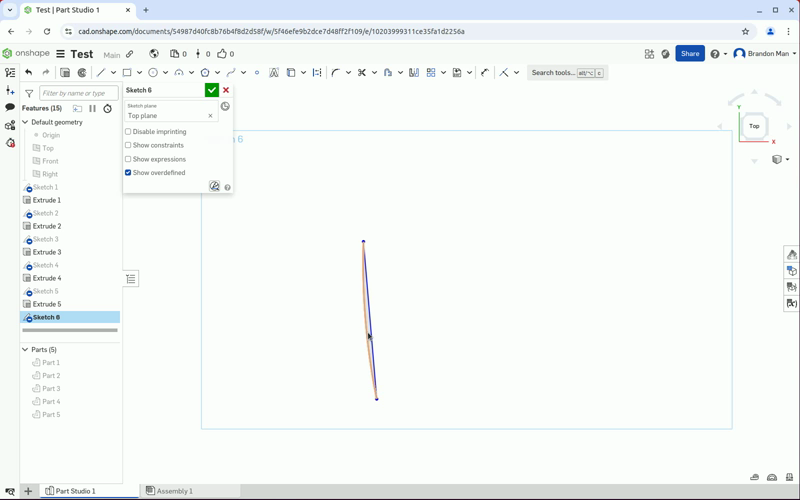
scroll(6)
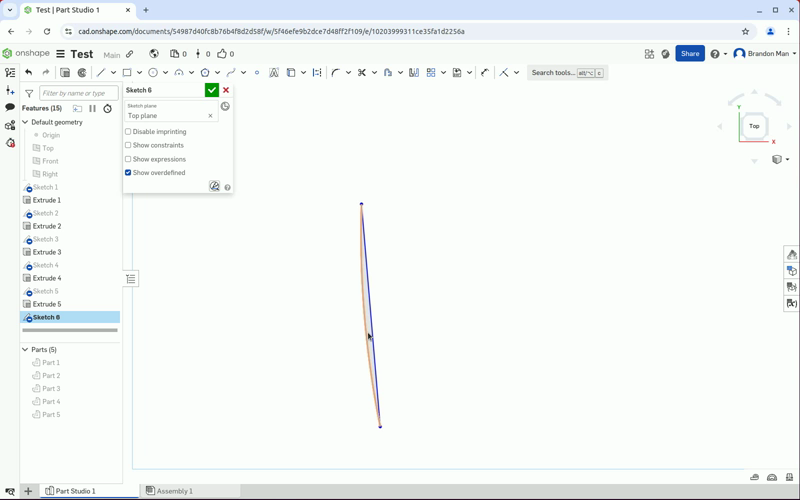
scroll(6)
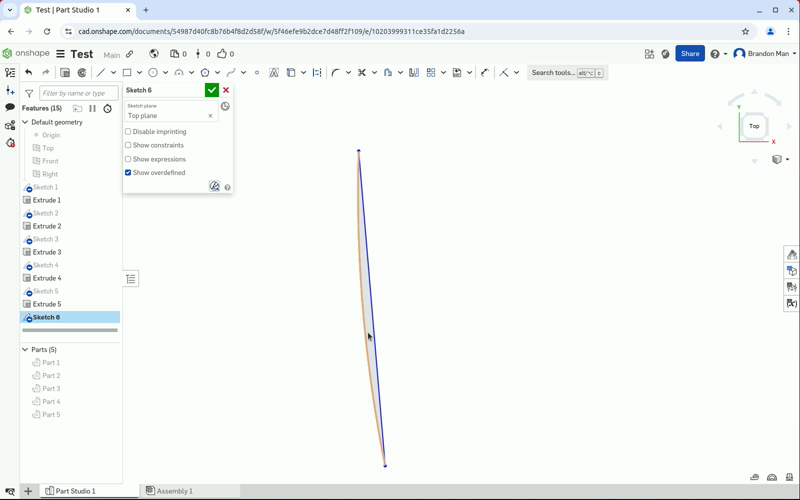
scroll(6)
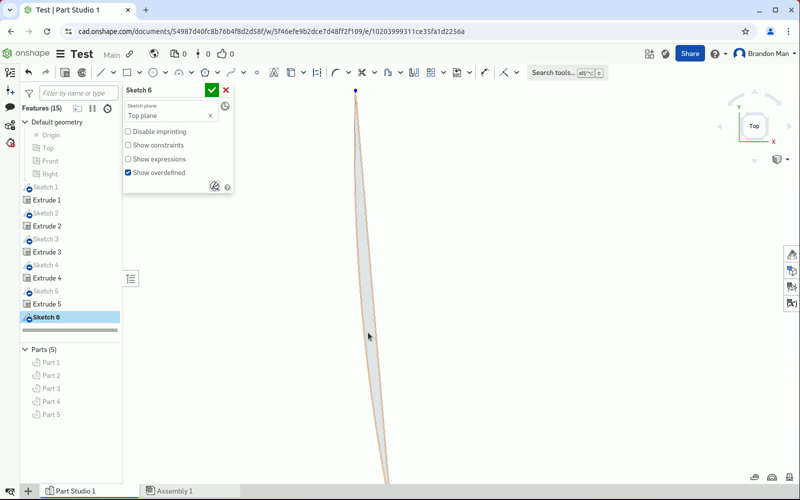
scroll(6)
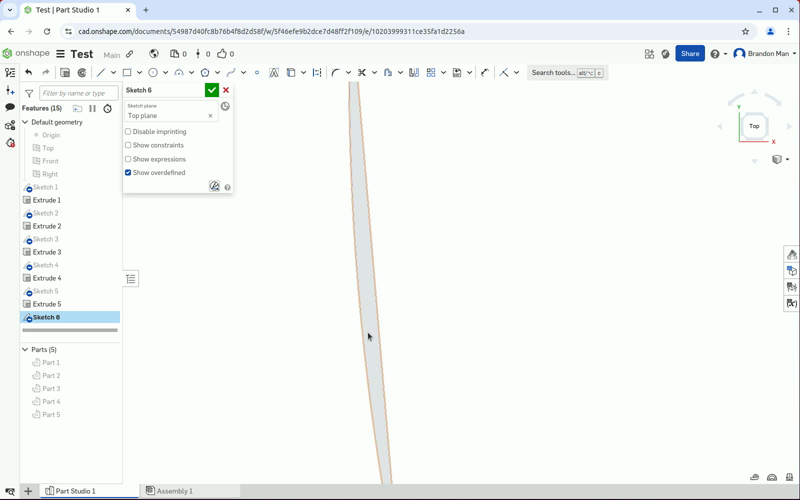
scroll(6)
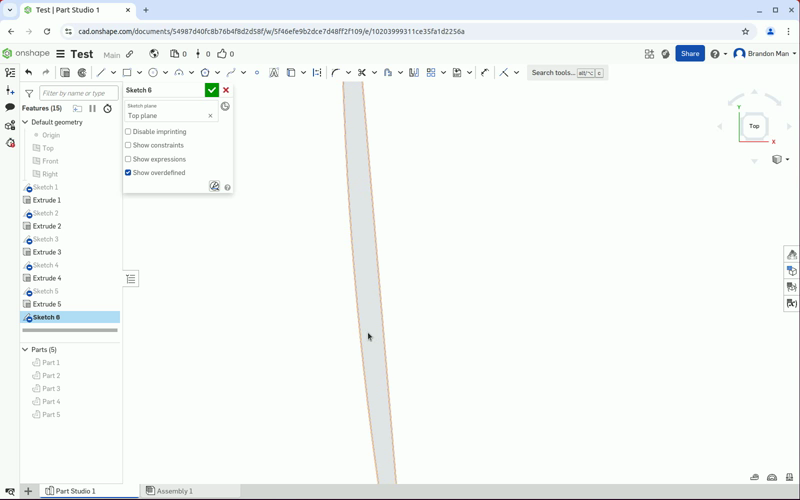
scroll(6)
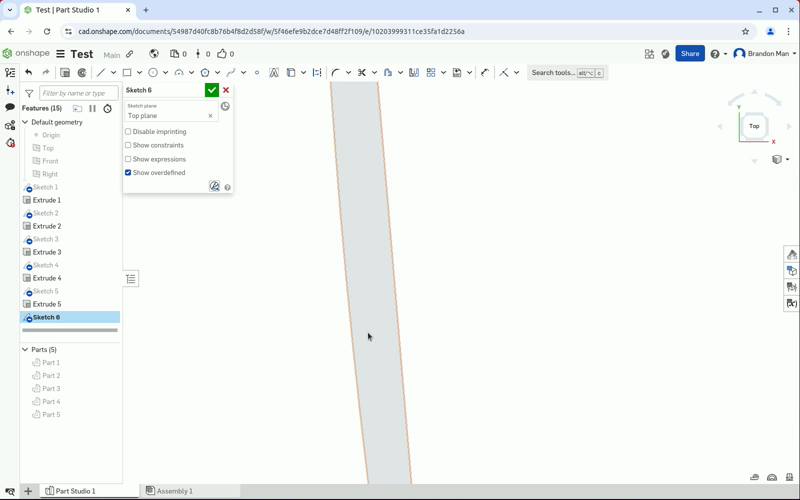
click(368, 332)
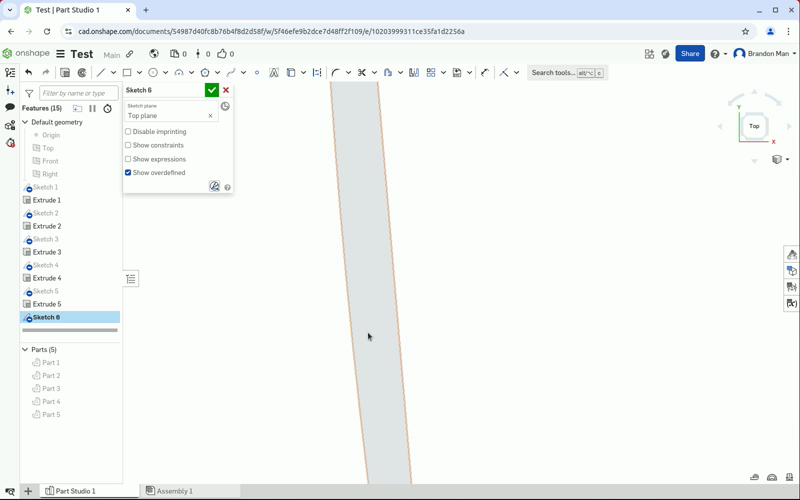
scroll(-6)
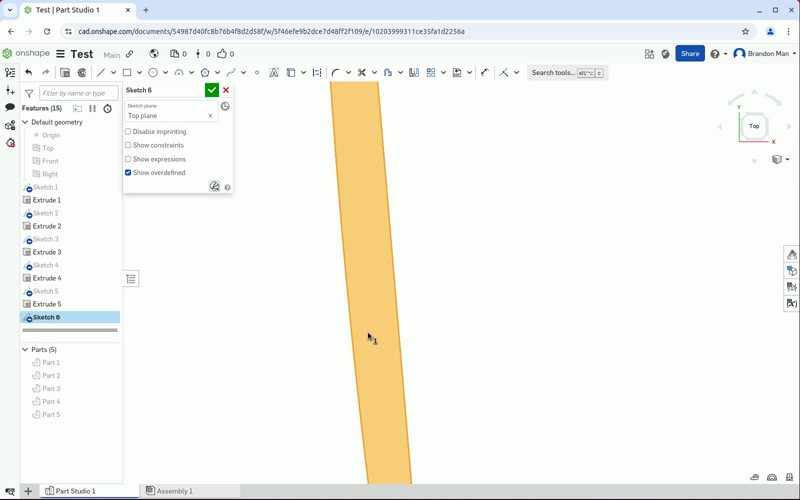
scroll(-6)
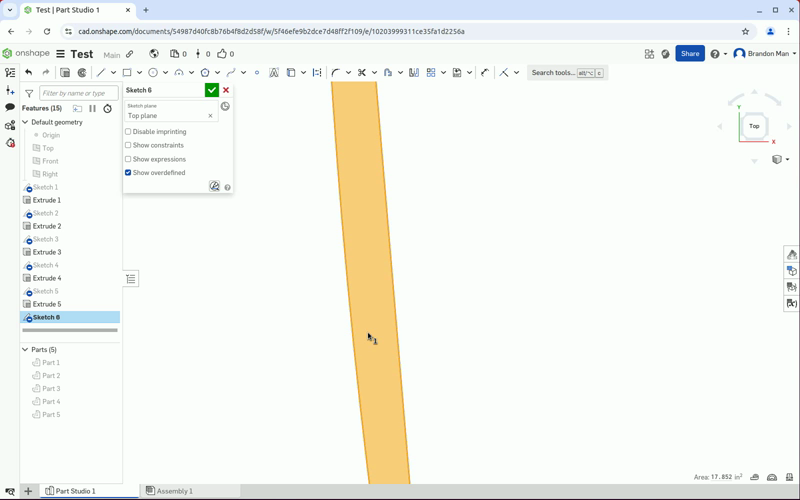
scroll(-6)
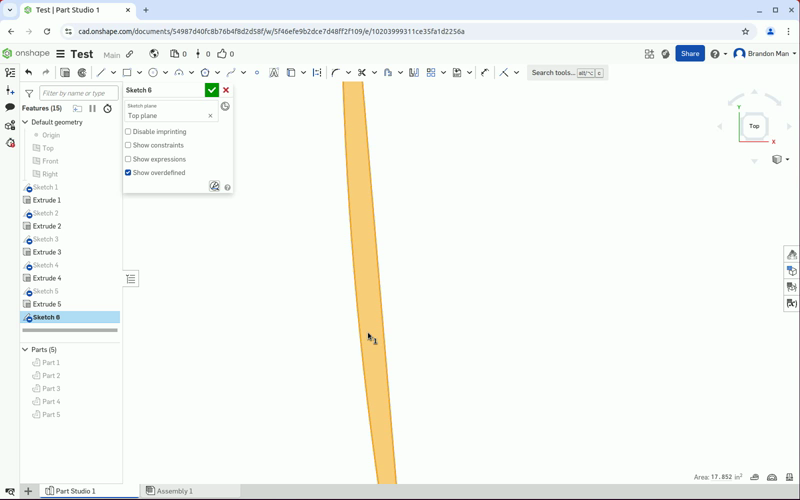
scroll(-6)
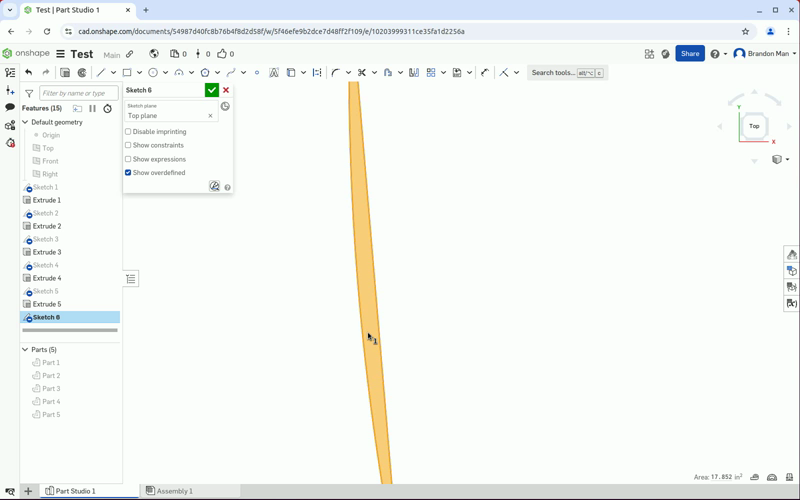
scroll(-6)
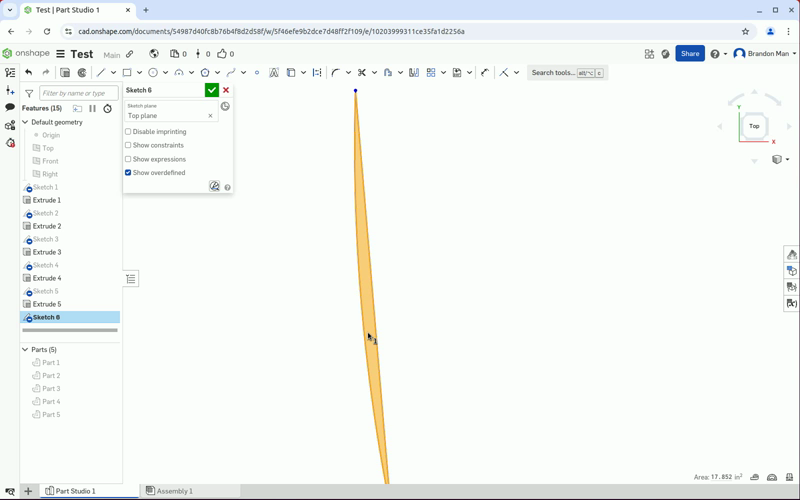
scroll(-6)
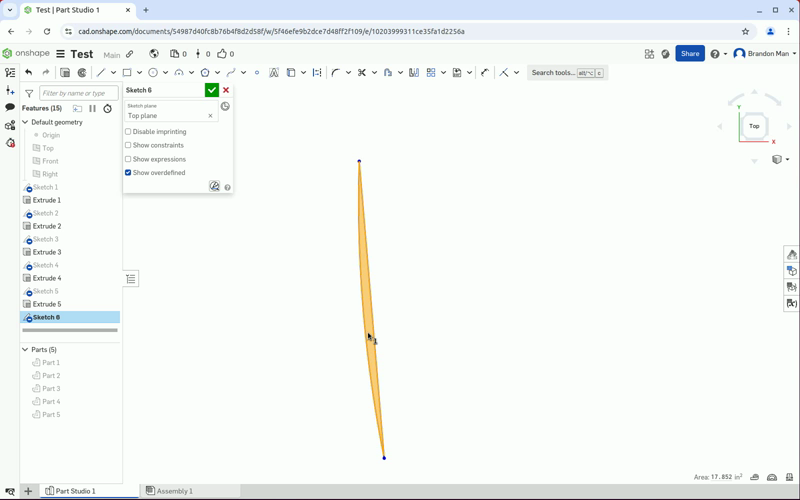
scroll(-6)
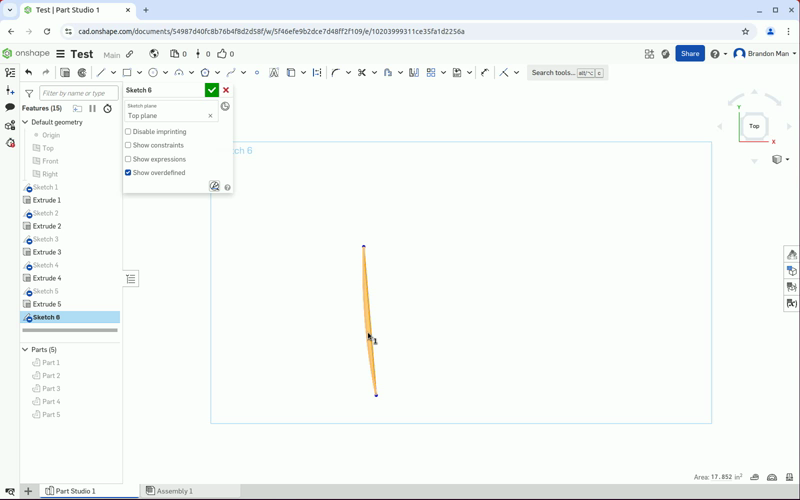
mouse_move(73, 352)
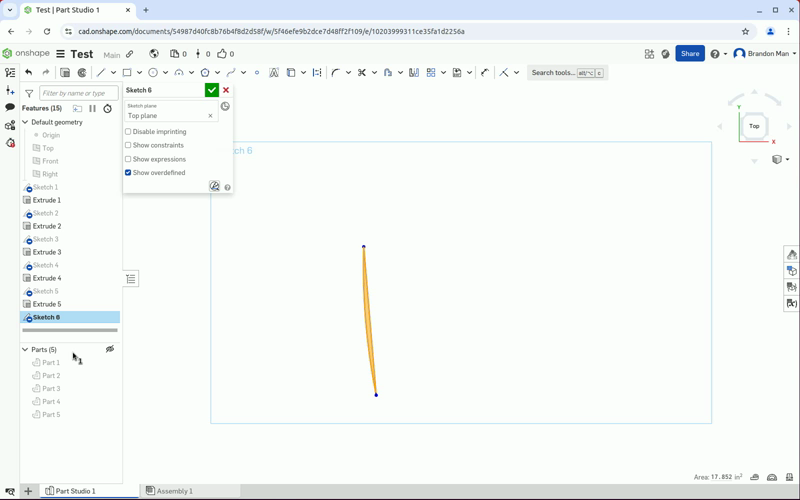
key(shift+y)
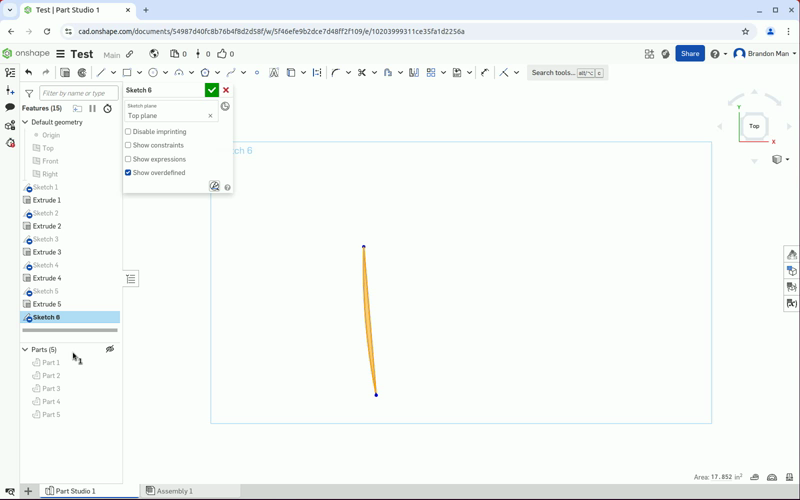
key(shift+e)
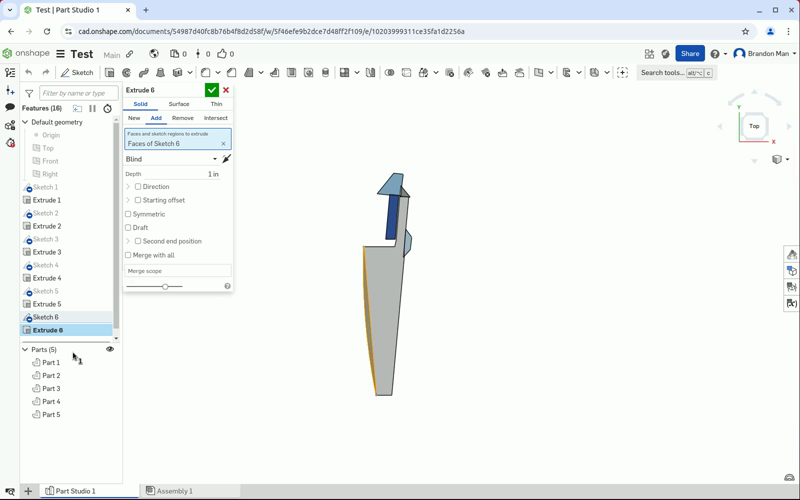
mouse_move(143, 106)
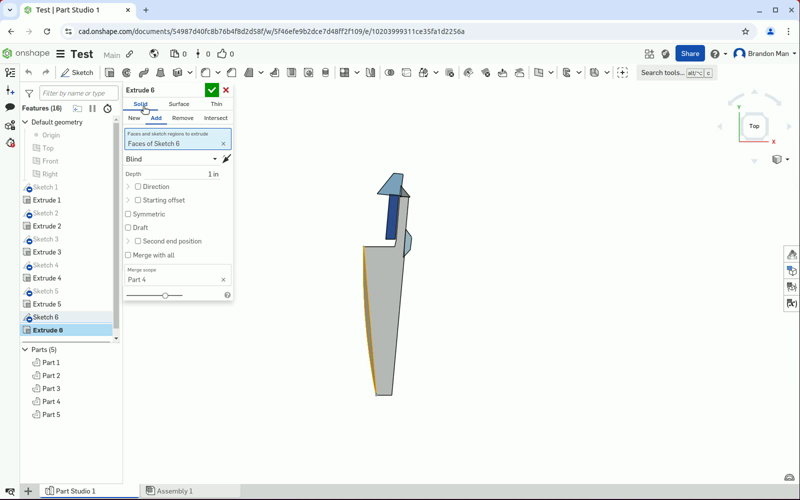
click(143, 106)
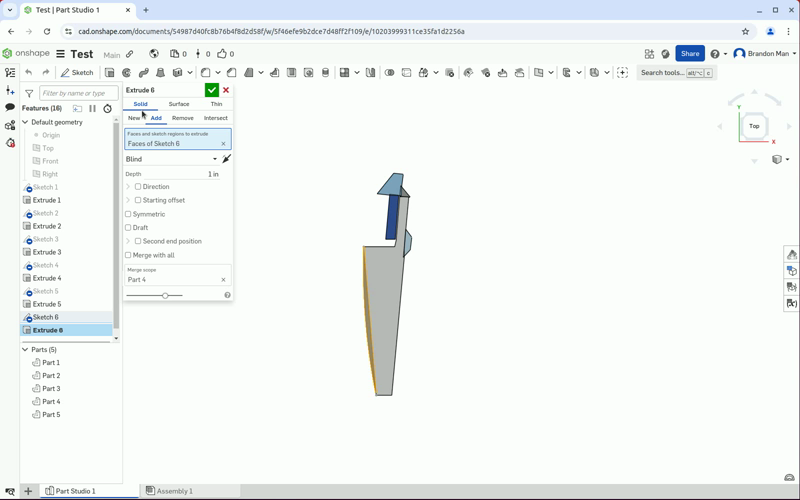
mouse_move(137, 120)
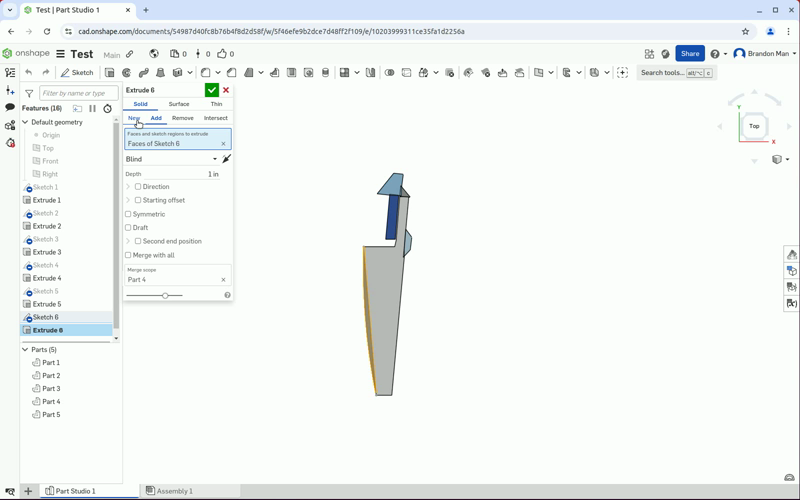
click(137, 120)
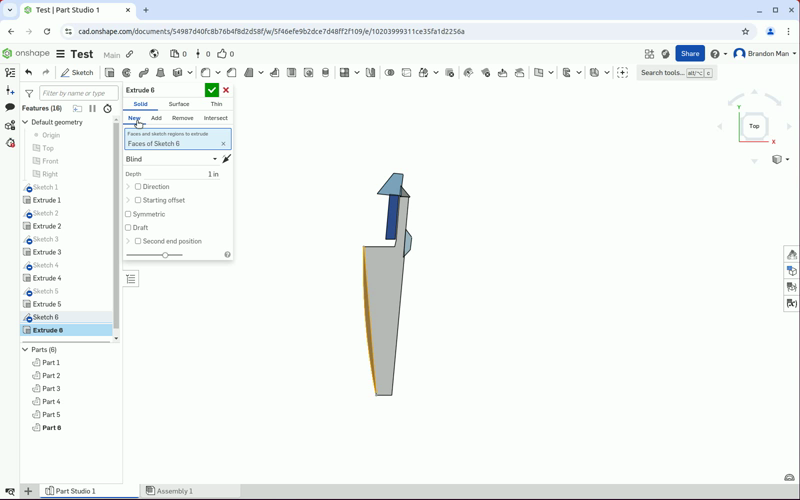
key(tab, 4)
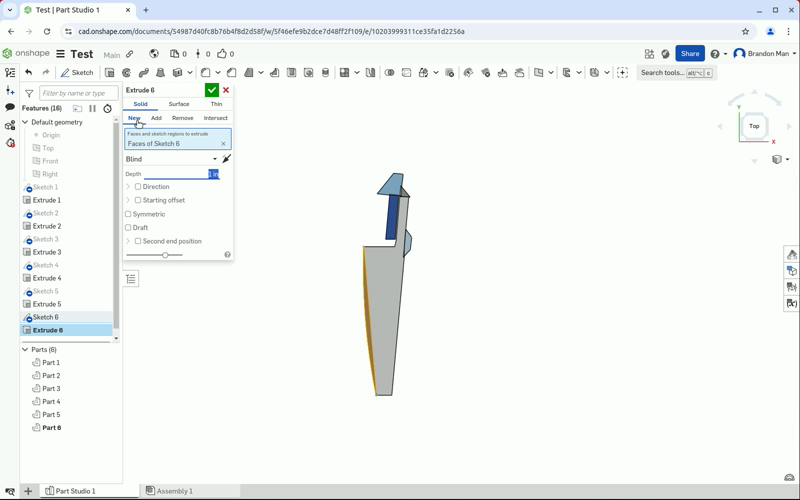
text(23.108)
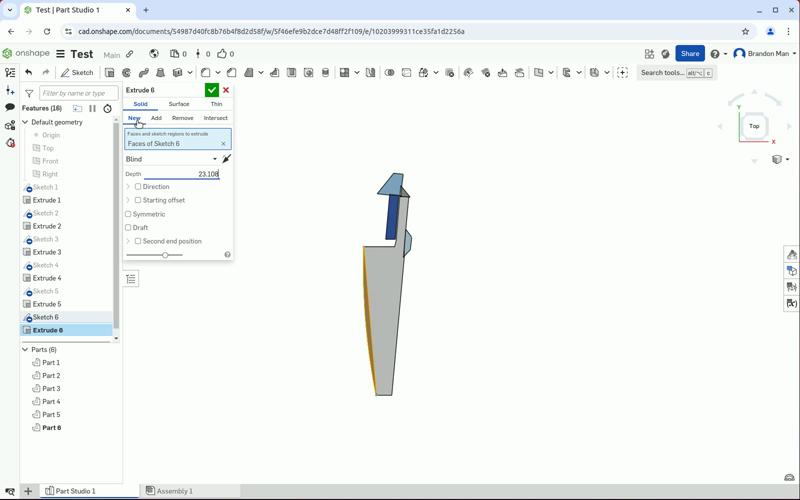
key(enter)
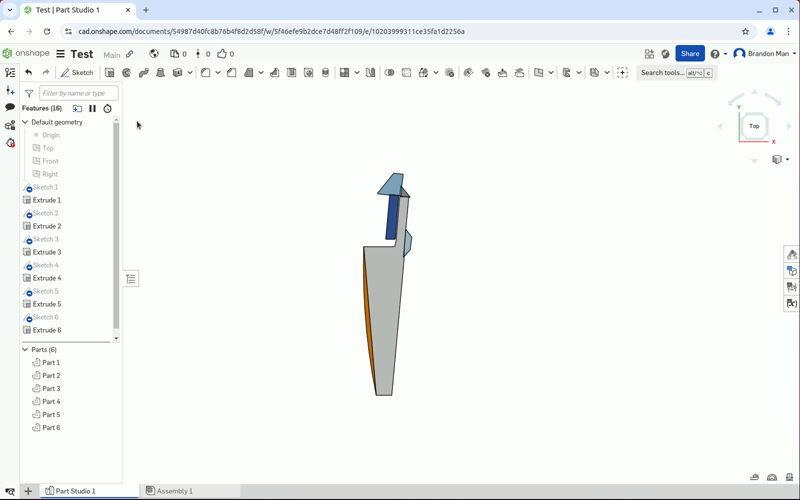
key(shift+h)
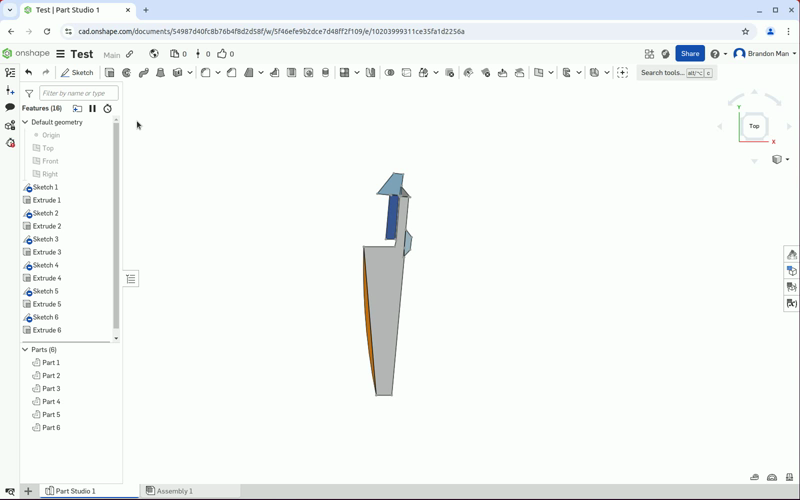
key(shift+h)
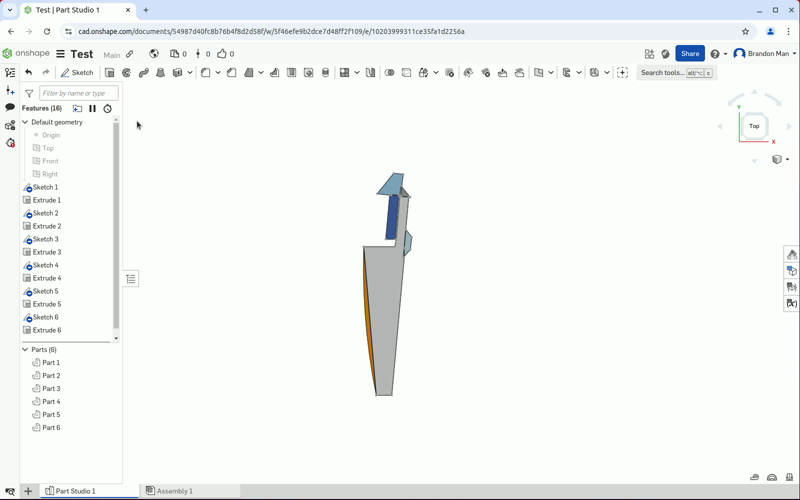
key(shift+7)
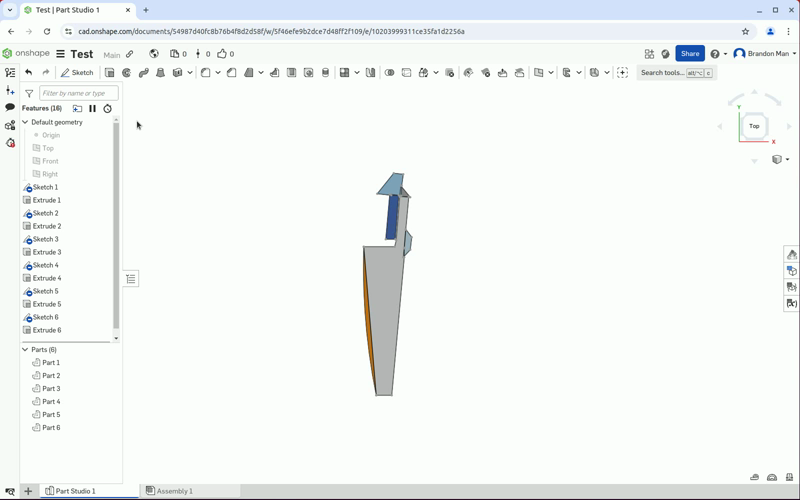
key(up, 3)
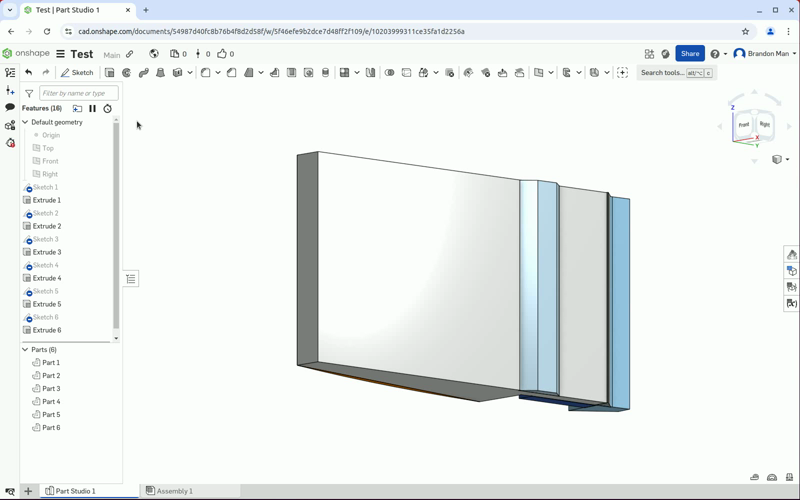
key(left, 3)
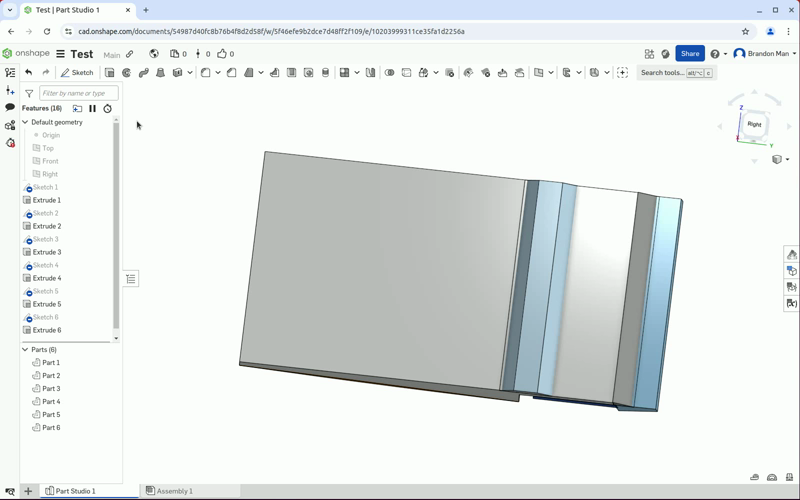
key(right, 3)
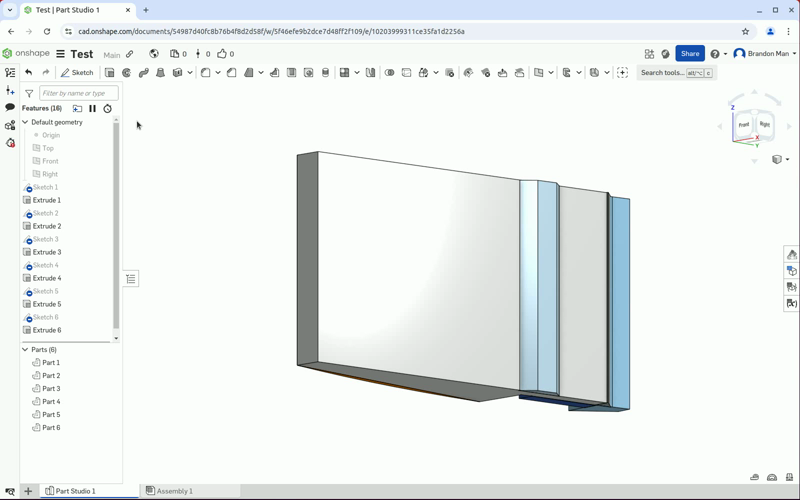
key(down, 3)
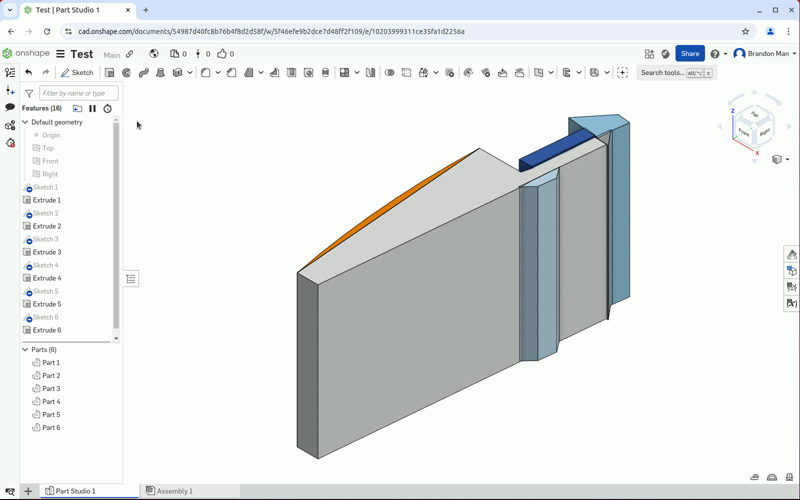
mouse_move(69, 189)
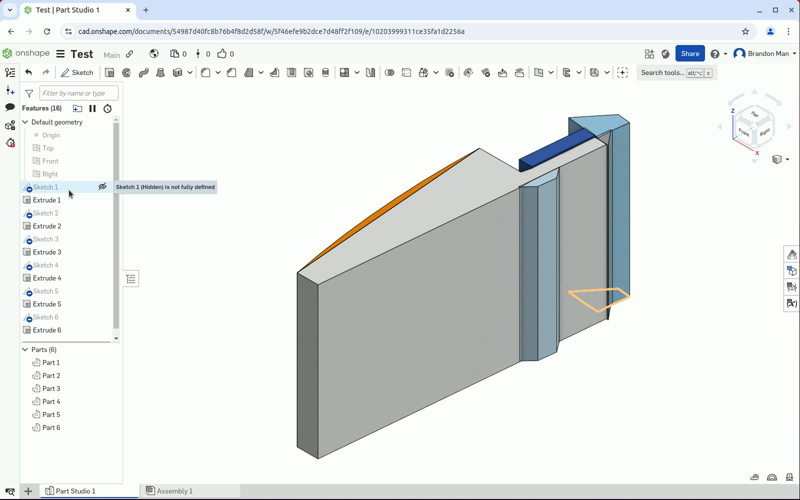
click(69, 189)